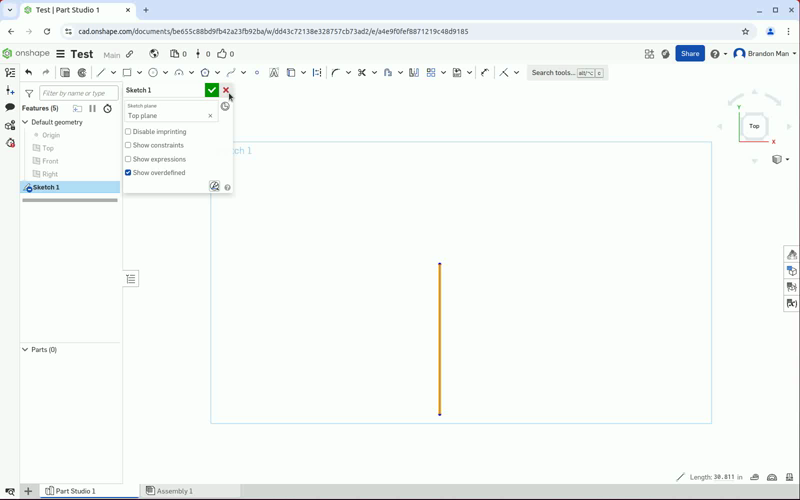
key(shift+h)
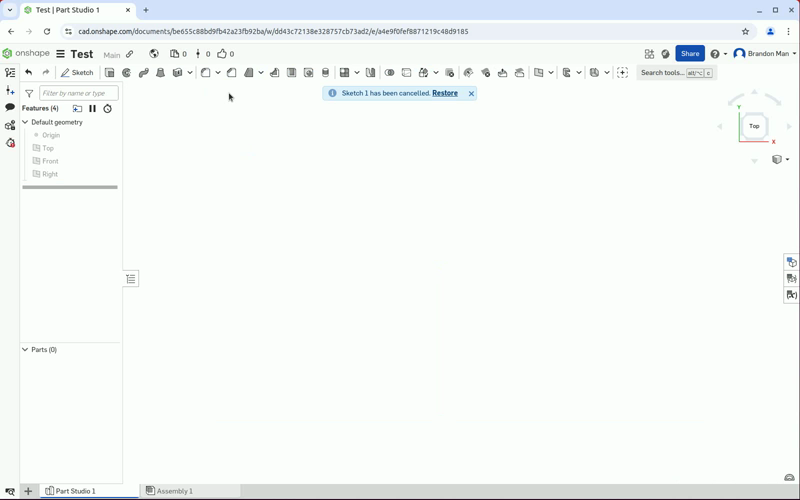
mouse_move(73, 352)
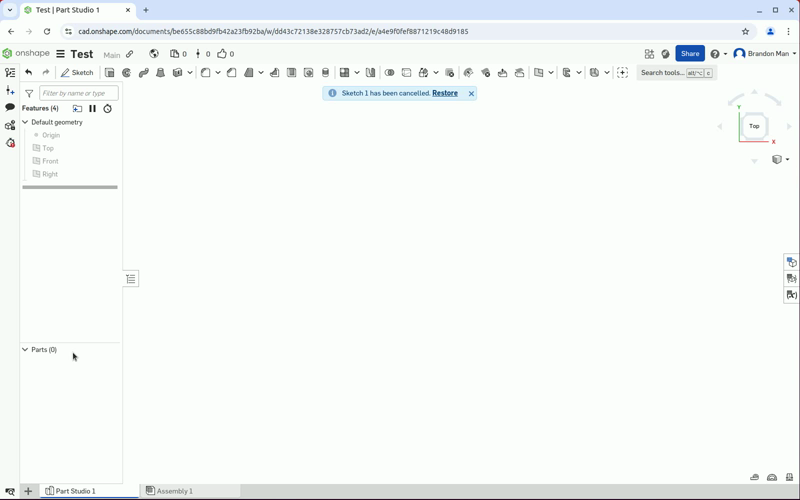
key(y)
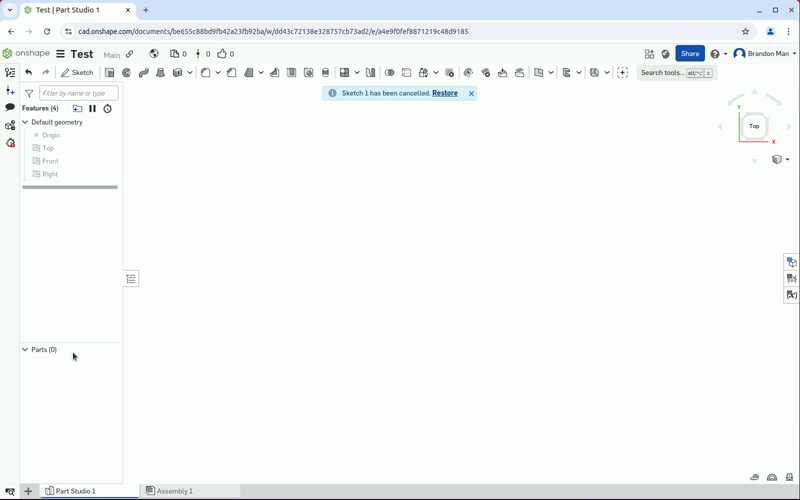
key(shift+p)
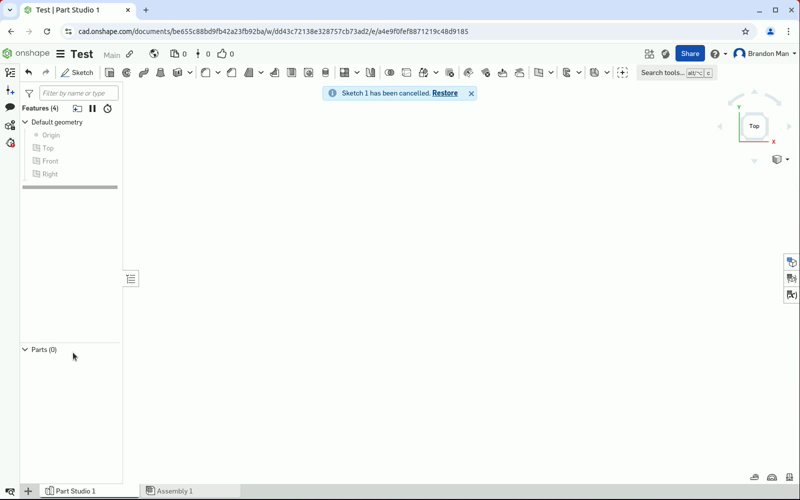
key(space)
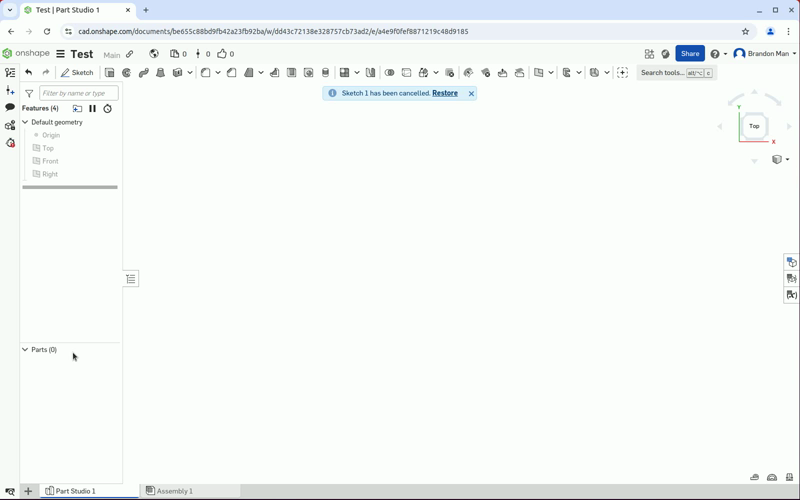
key_down(shift)
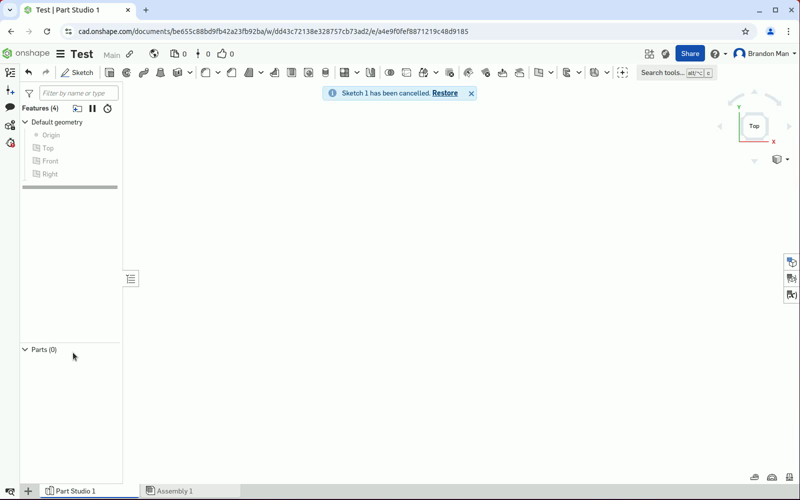
key(up)
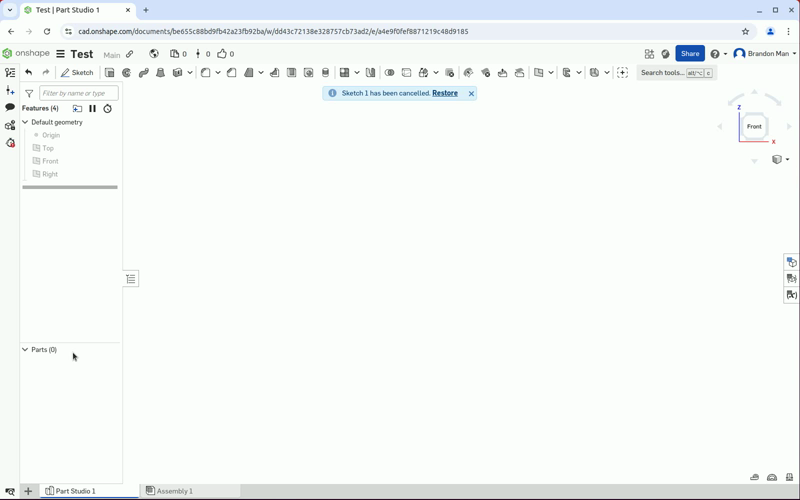
key_up(shift)
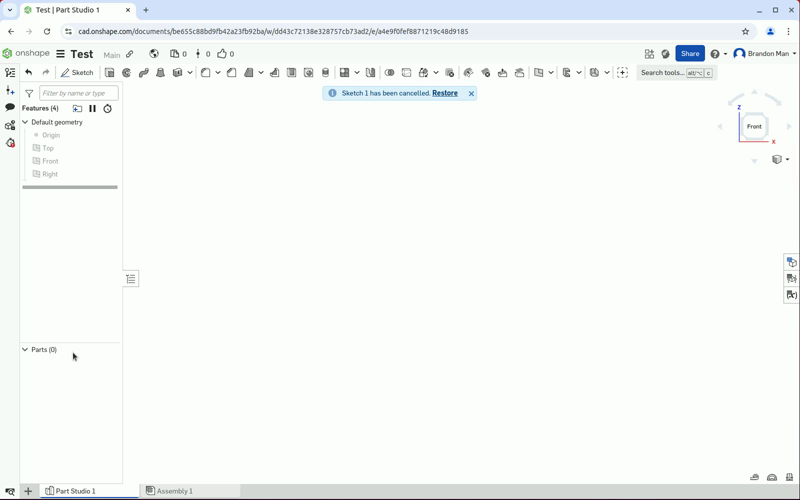
mouse_move(73, 352)
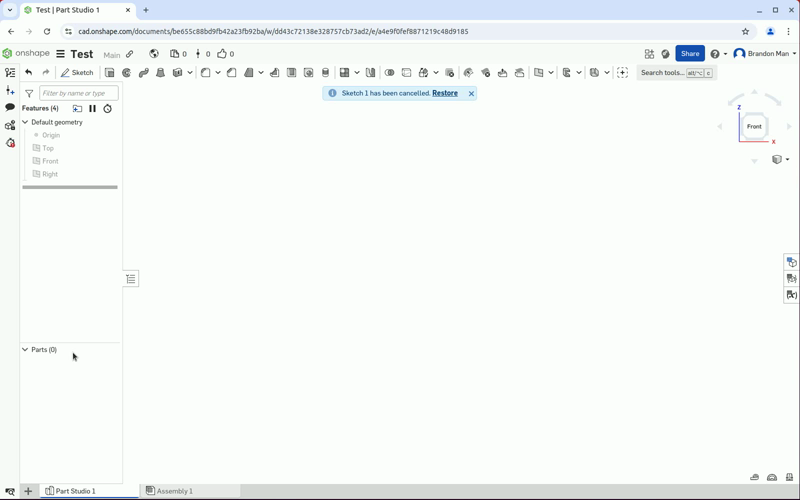
key(shift+y)
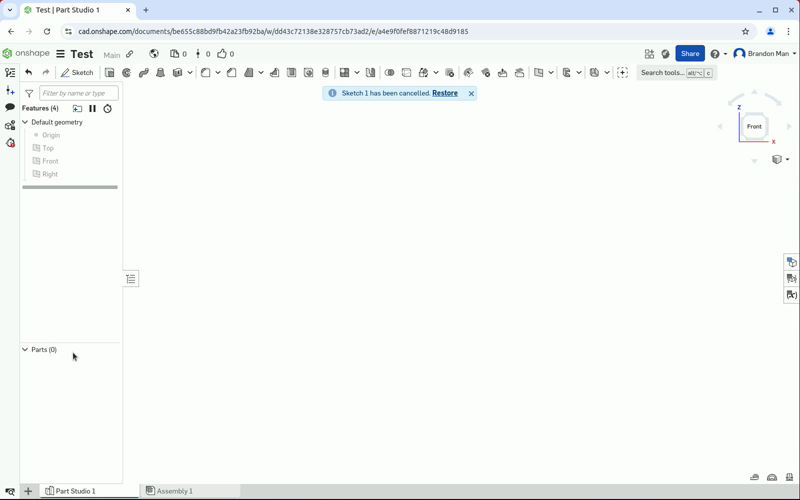
key(shift+s)
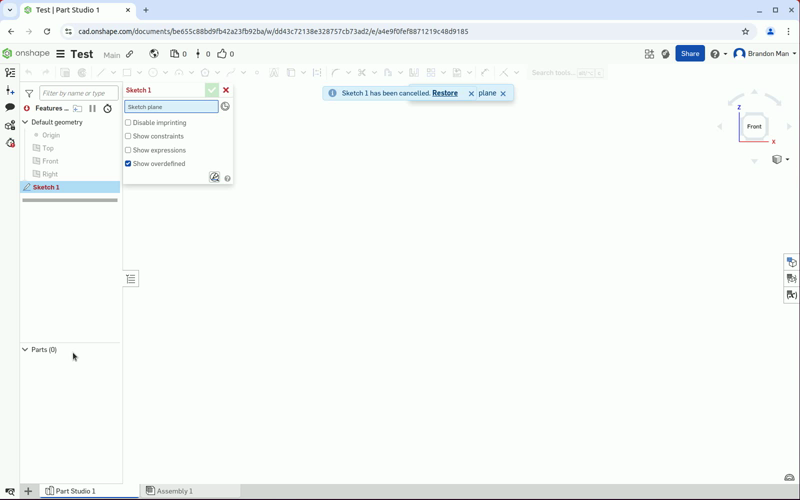
mouse_move(73, 163)
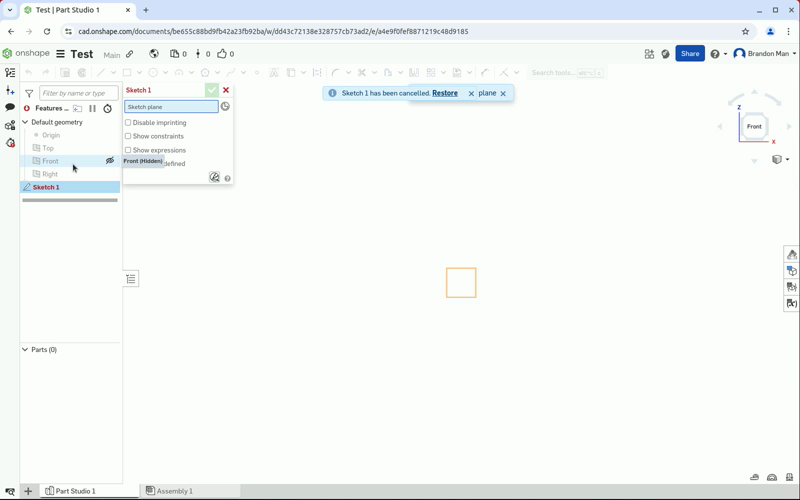
click(73, 163)
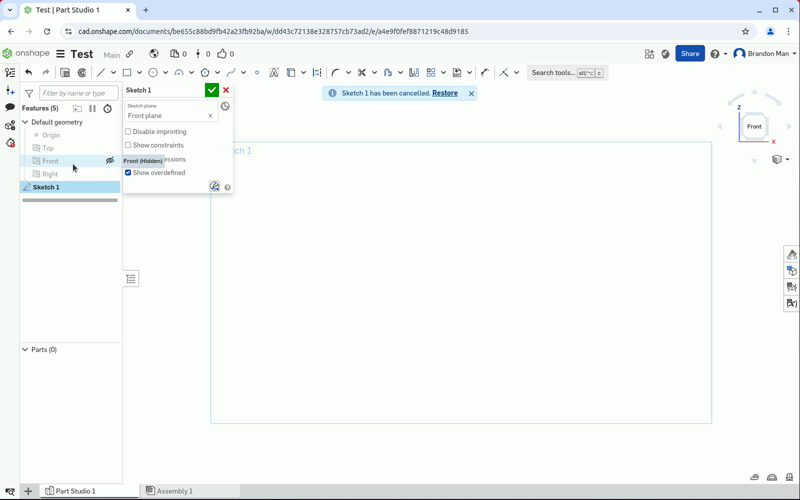
mouse_move(73, 352)
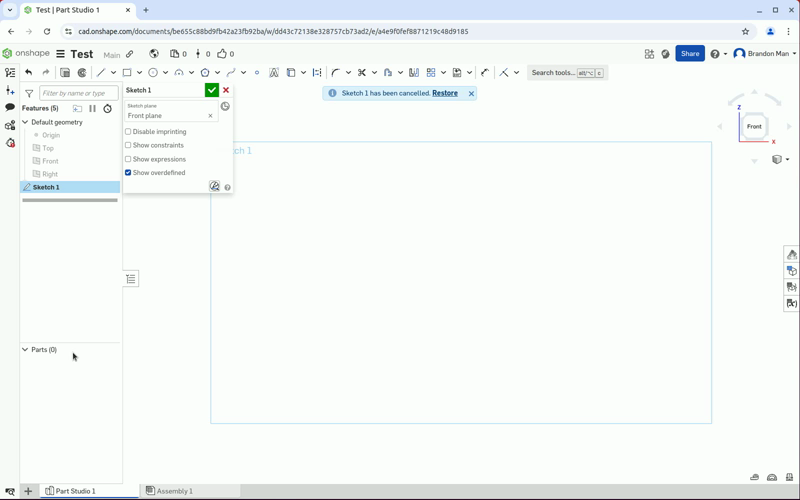
key(y)
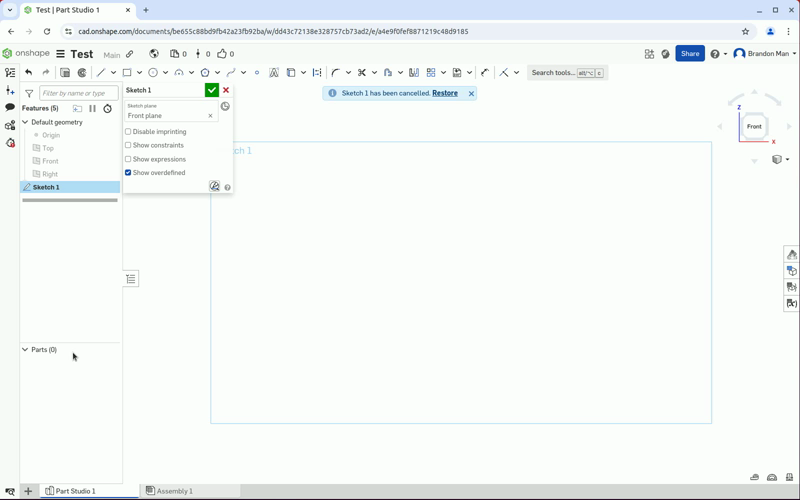
key(c)
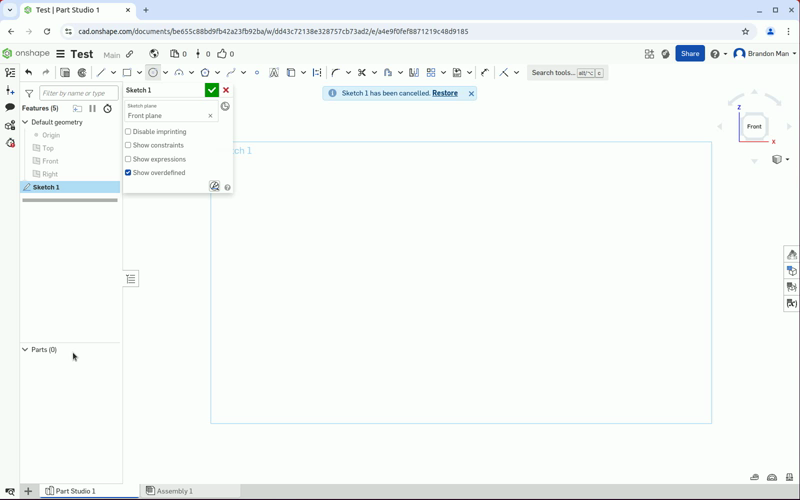
key_down(shift)
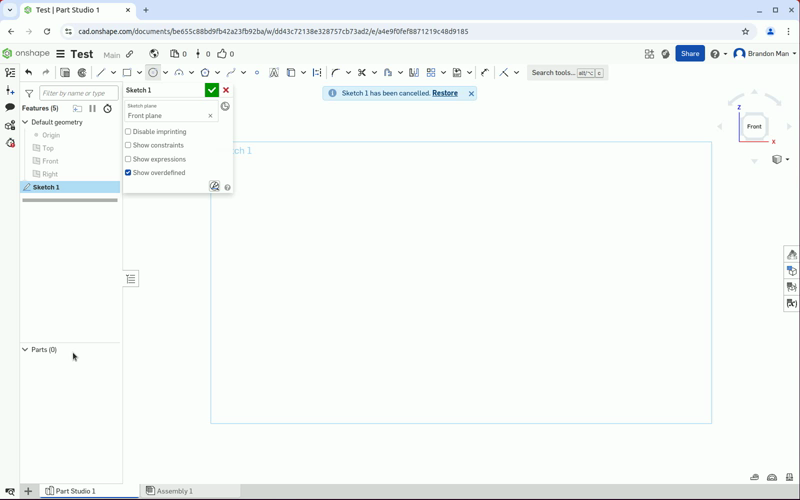
mouse_move(461, 178)
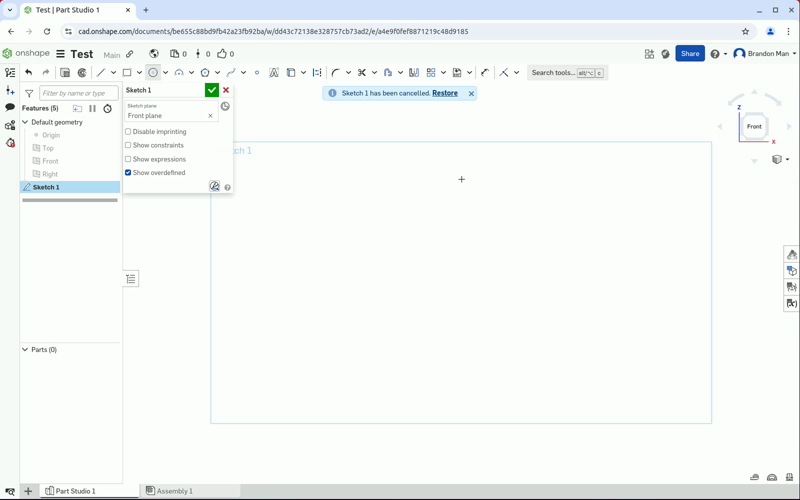
click(461, 178)
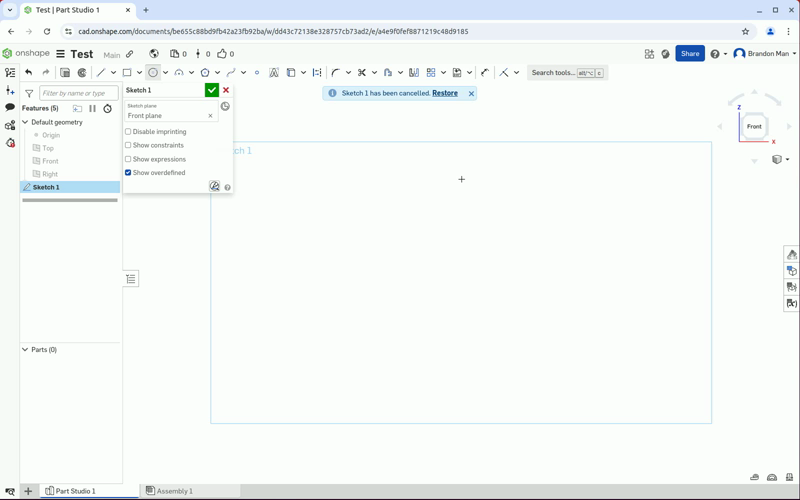
key_up(shift)
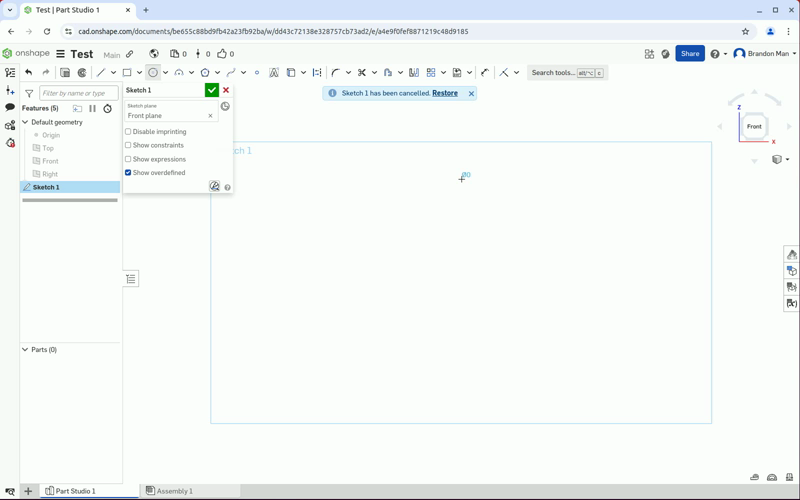
mouse_move(471, 178)
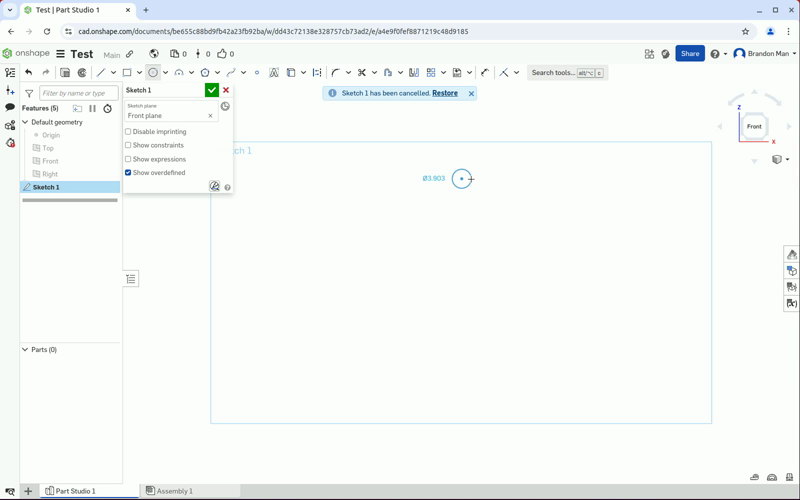
click(471, 178)
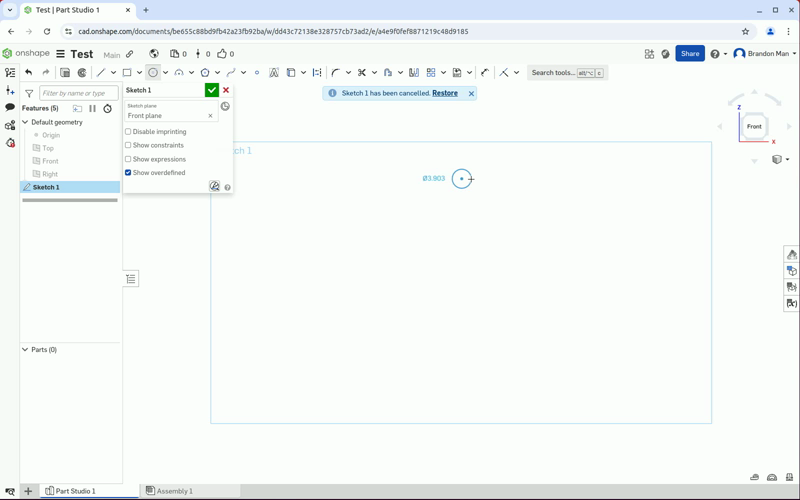
key(esc)
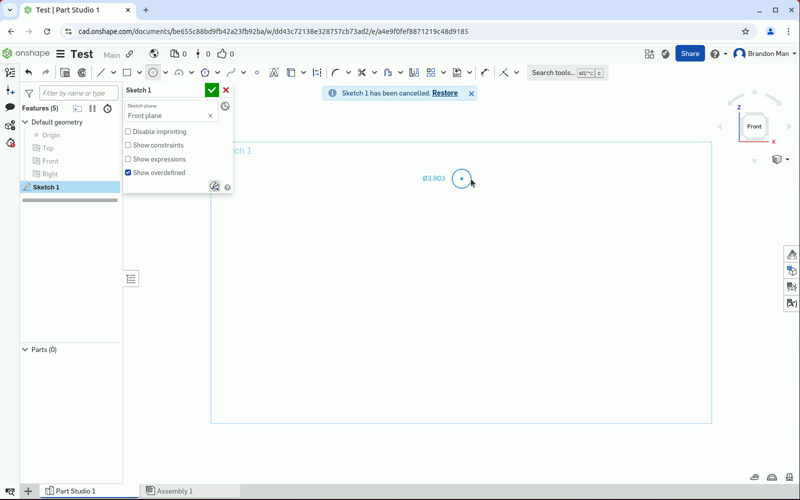
key(c)
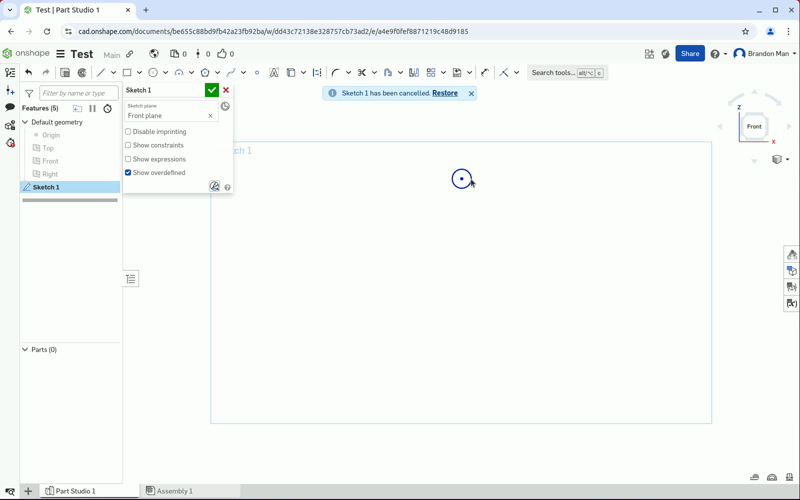
key_down(shift)
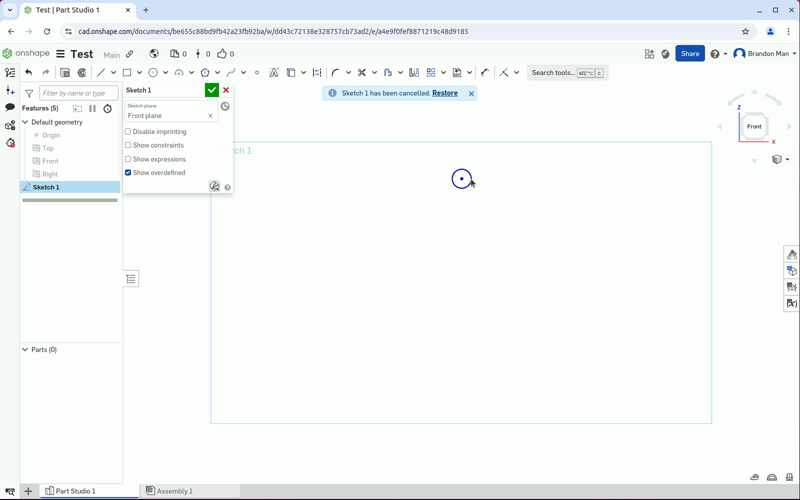
mouse_move(461, 178)
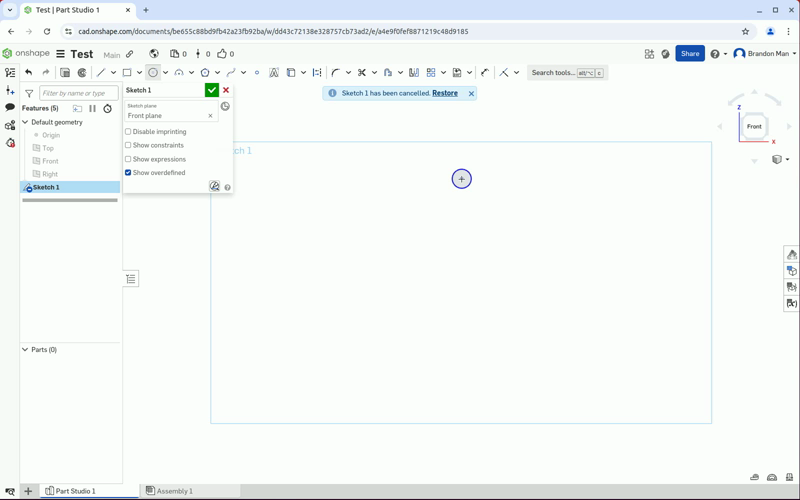
click(461, 178)
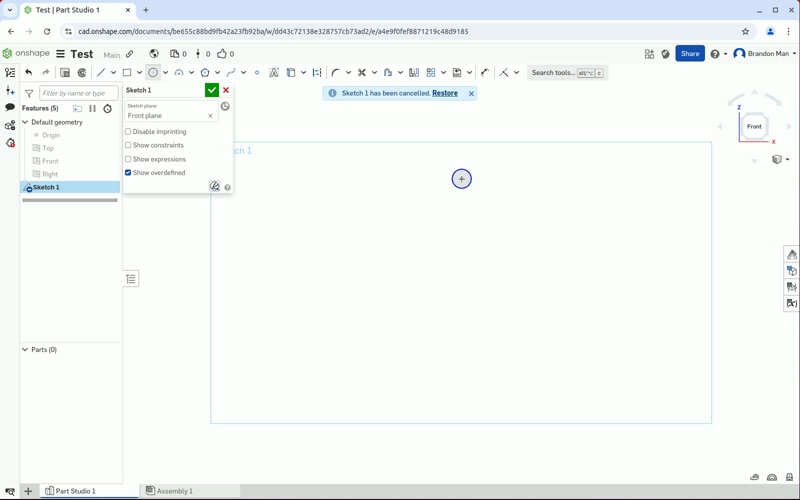
key_up(shift)
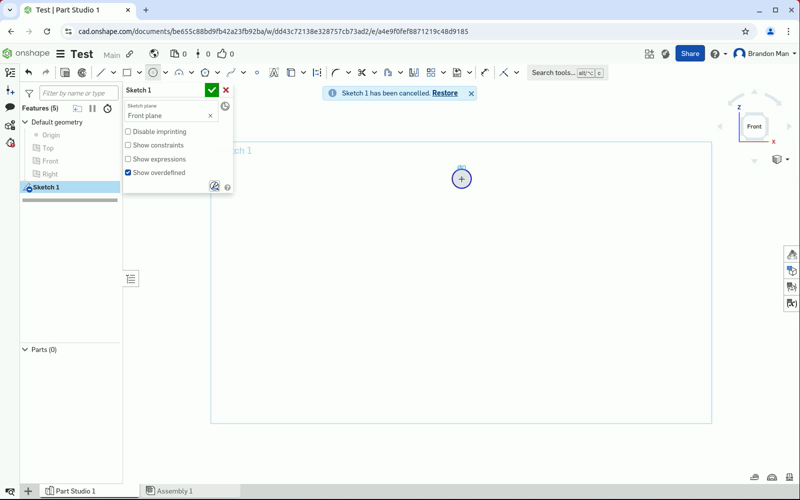
mouse_move(464, 178)
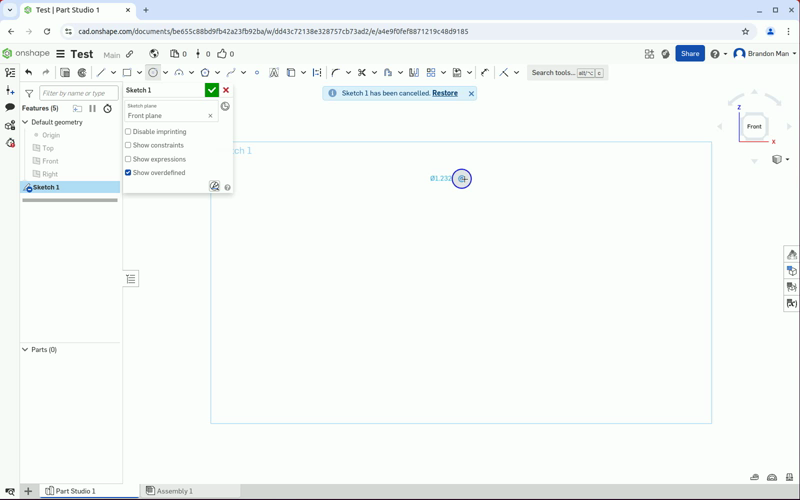
scroll(6)
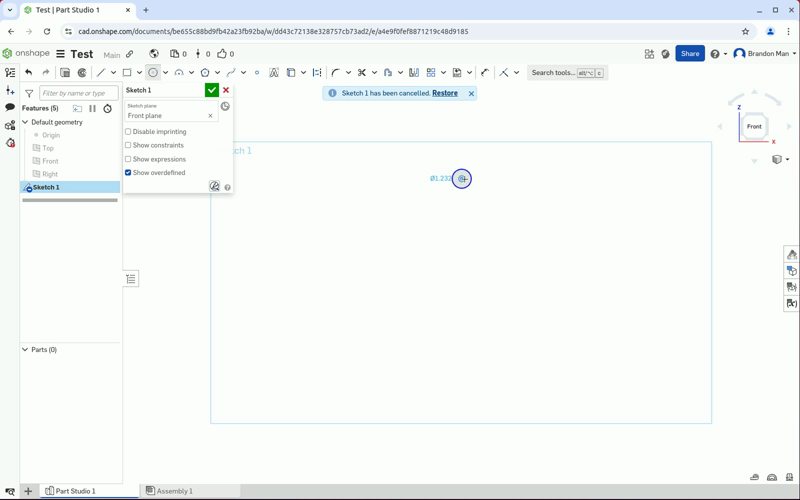
scroll(6)
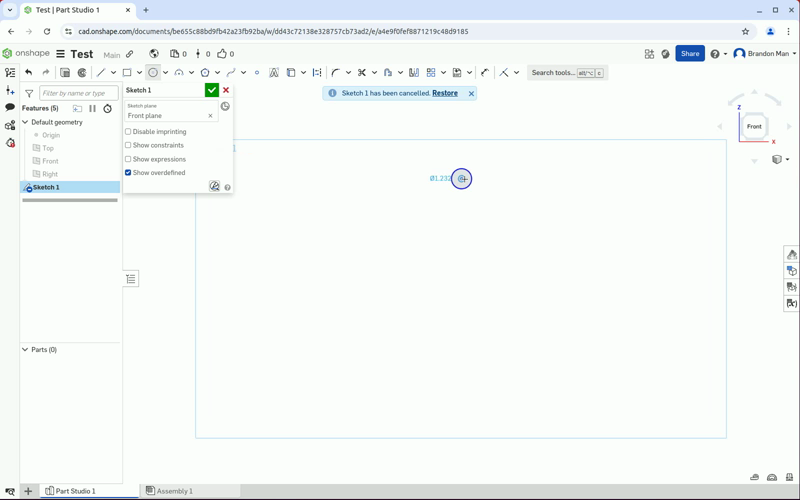
scroll(6)
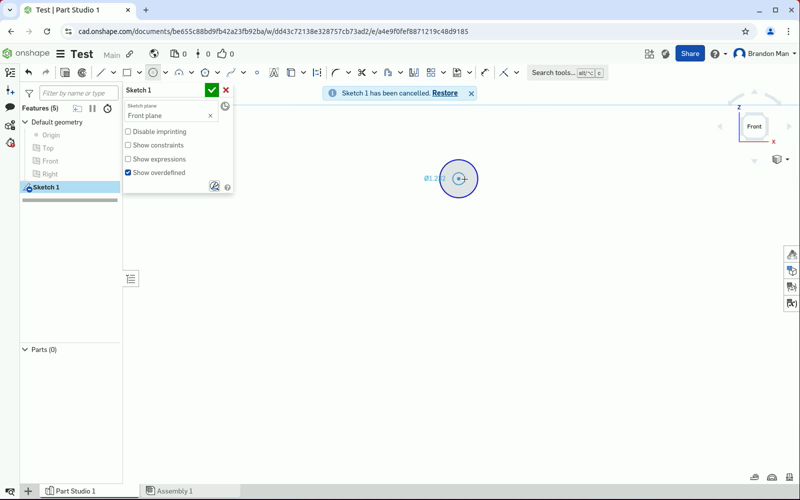
scroll(6)
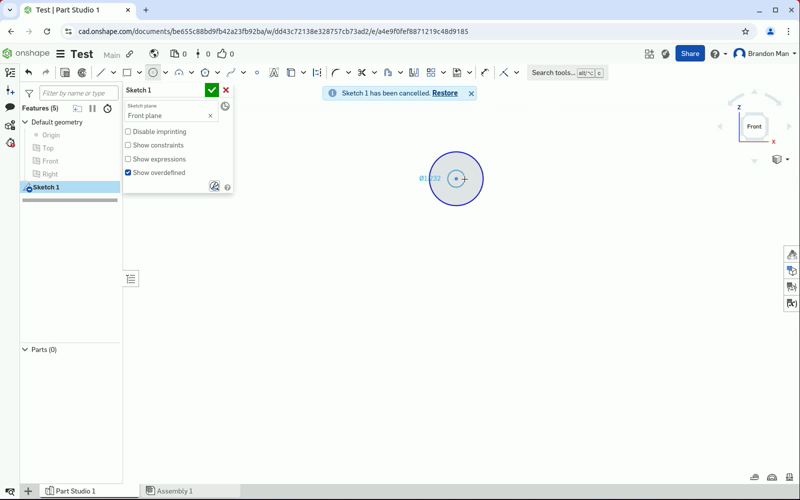
scroll(6)
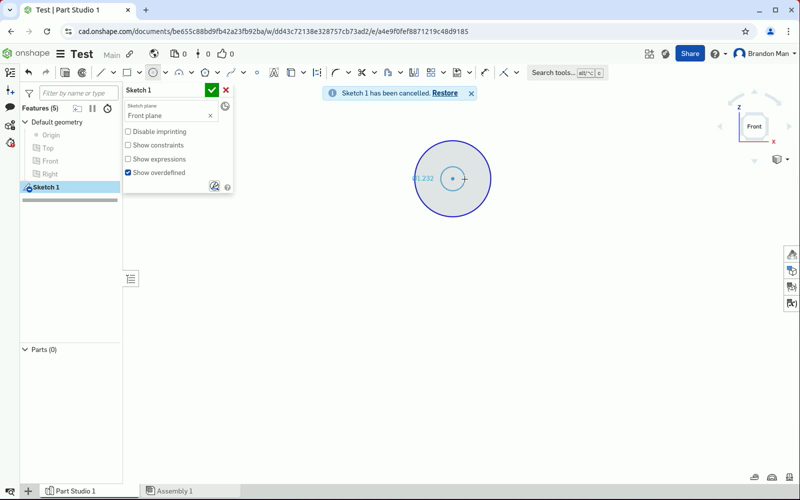
scroll(6)
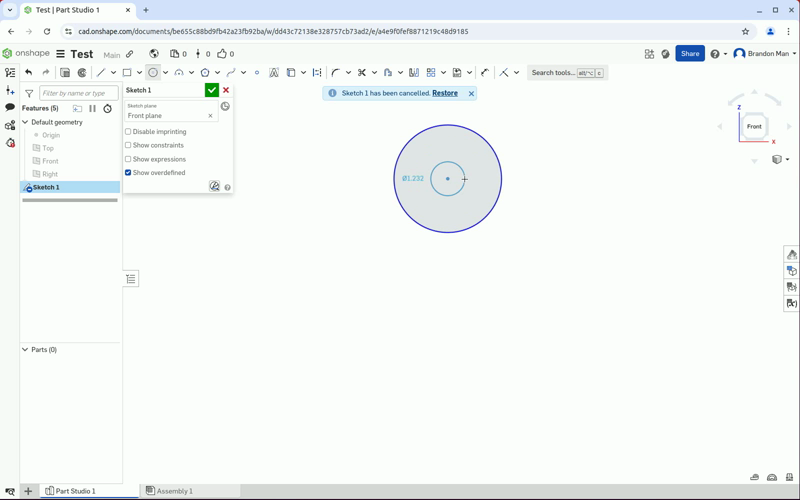
scroll(6)
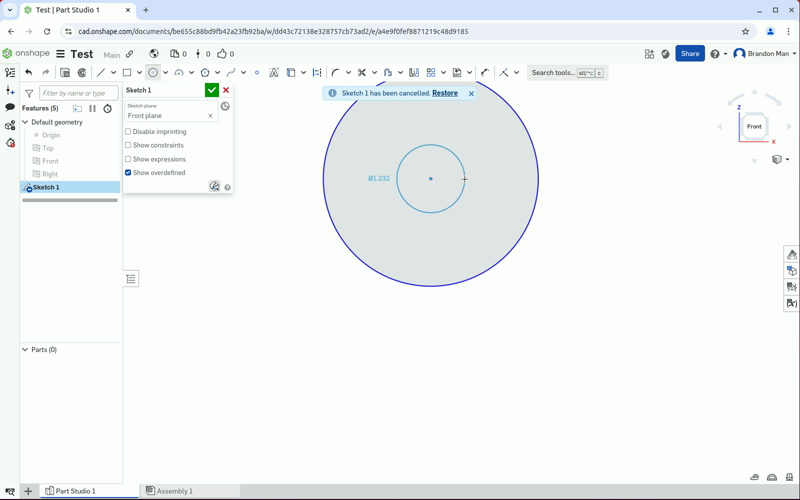
click(464, 178)
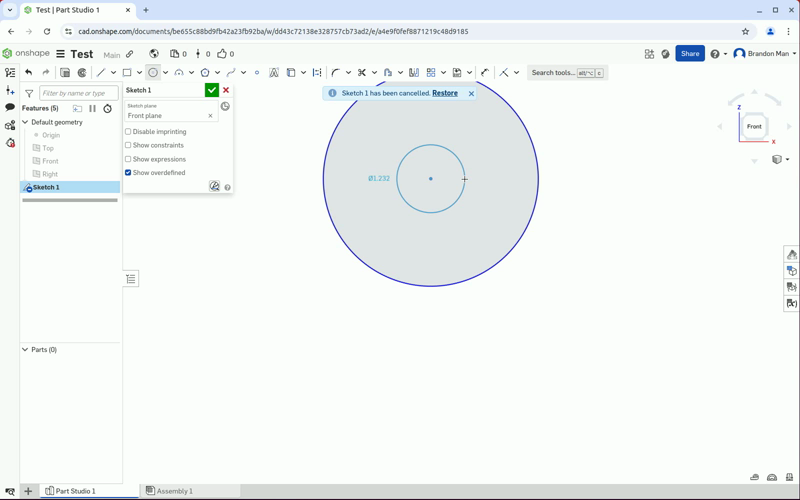
scroll(-6)
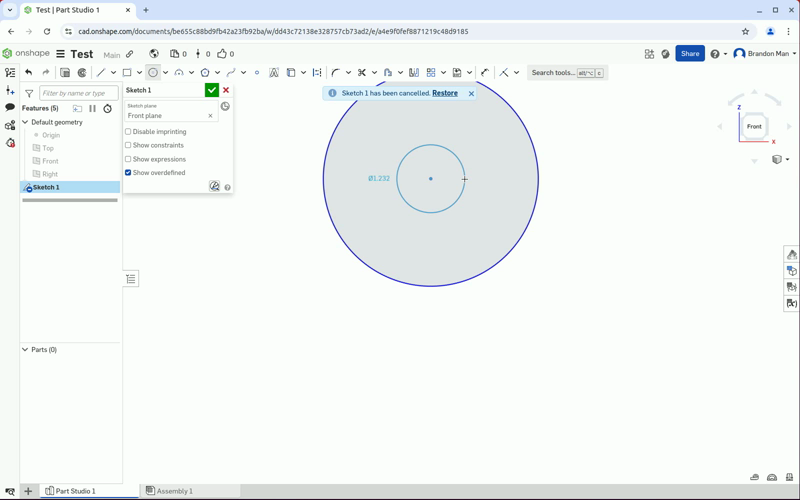
scroll(-6)
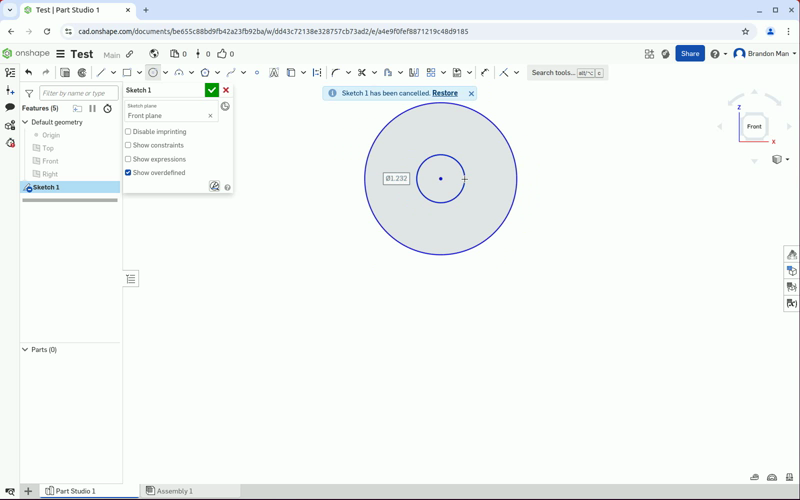
scroll(-6)
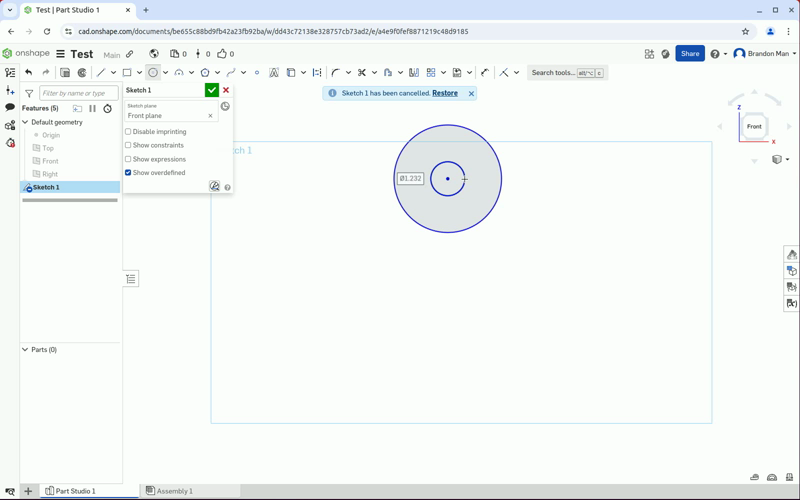
scroll(-6)
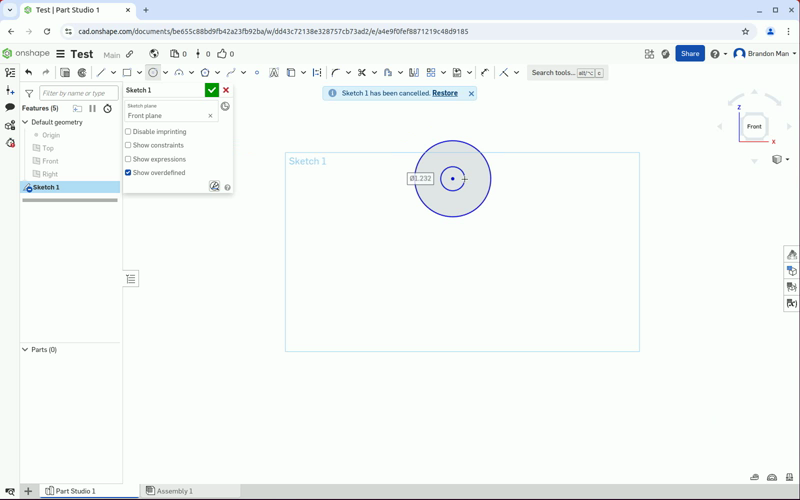
scroll(-6)
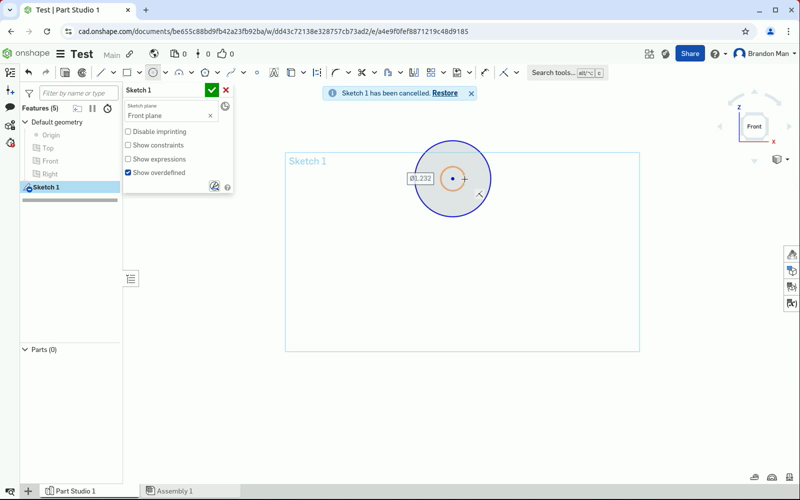
scroll(-6)
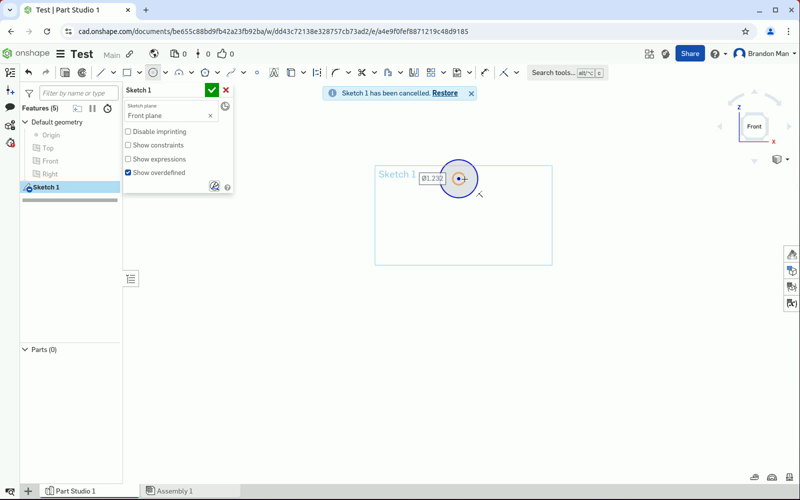
scroll(-6)
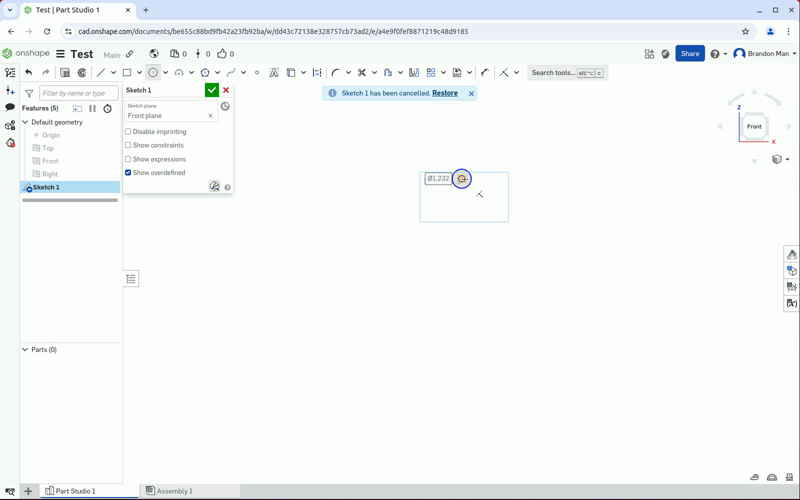
key(esc)
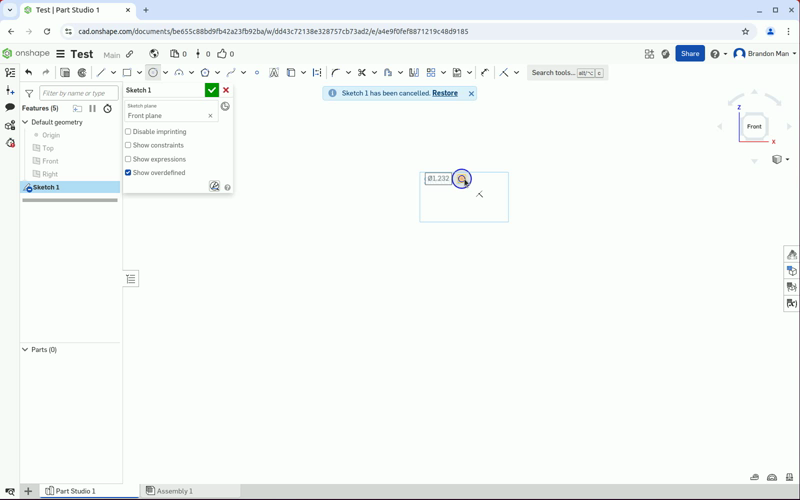
mouse_move(463, 182)
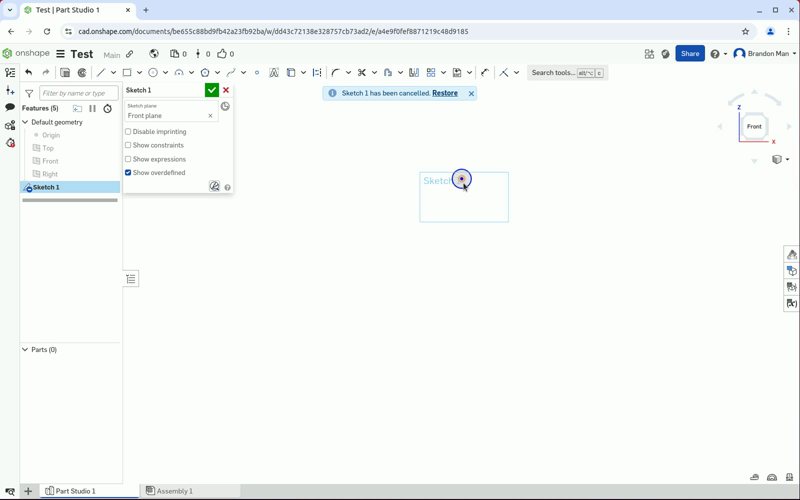
scroll(6)
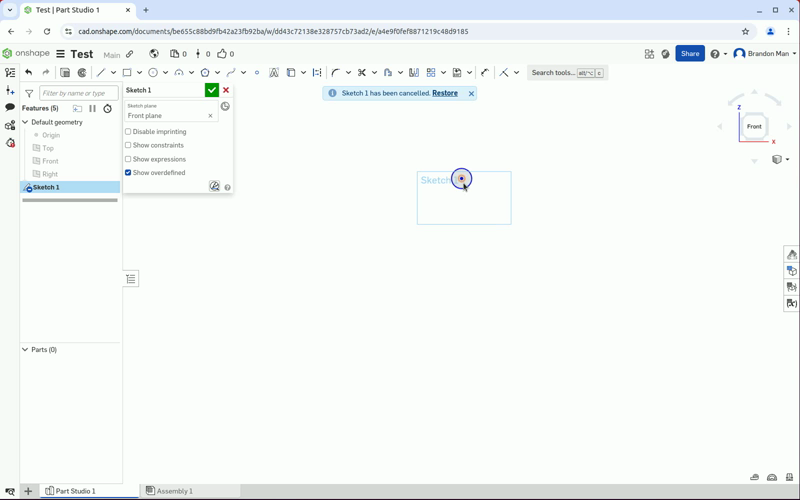
scroll(6)
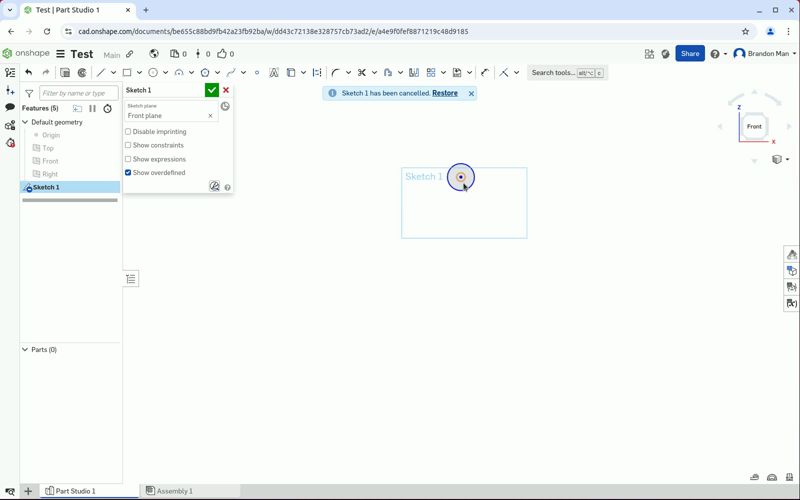
scroll(6)
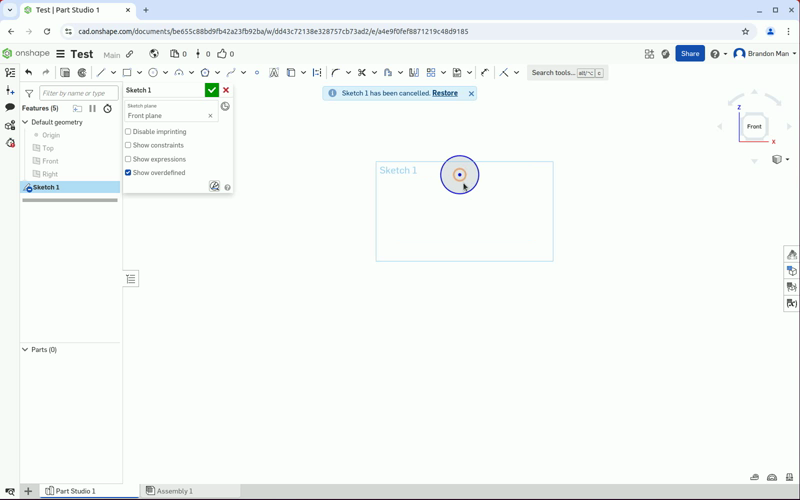
scroll(6)
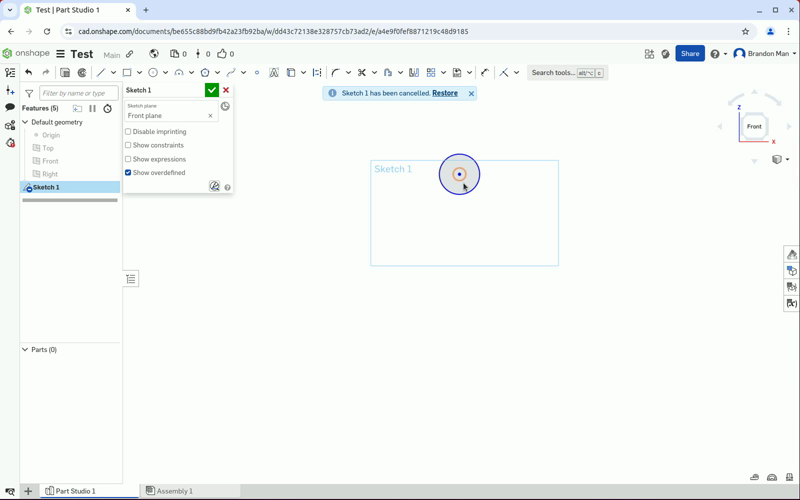
scroll(6)
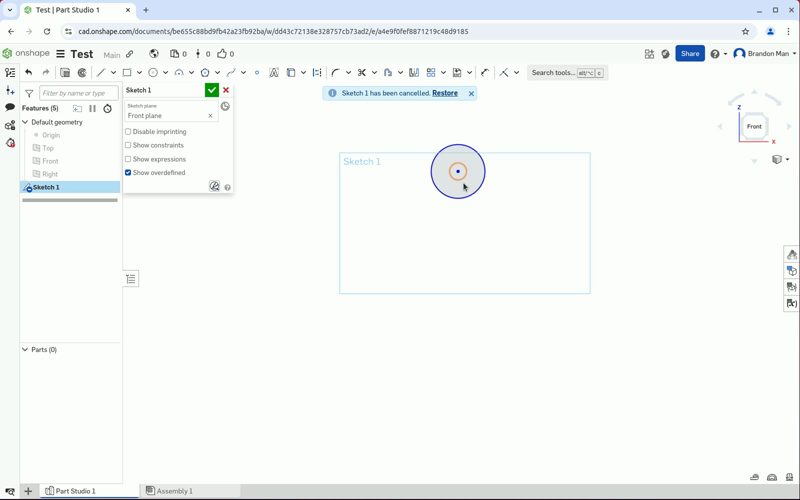
scroll(6)
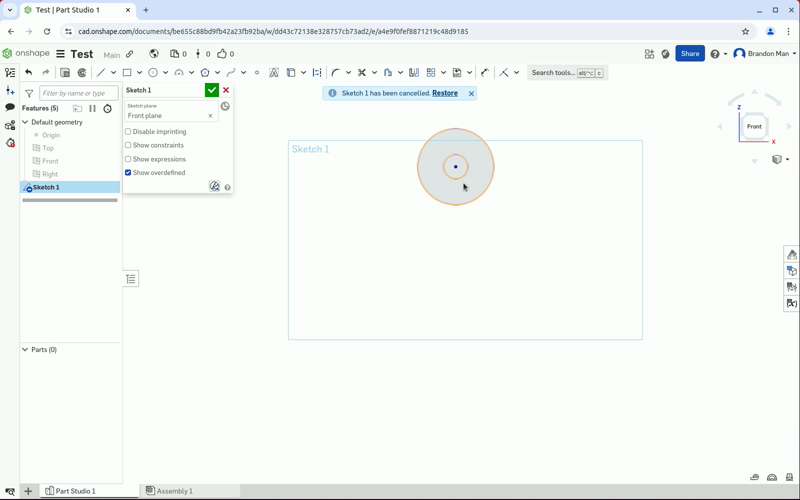
scroll(6)
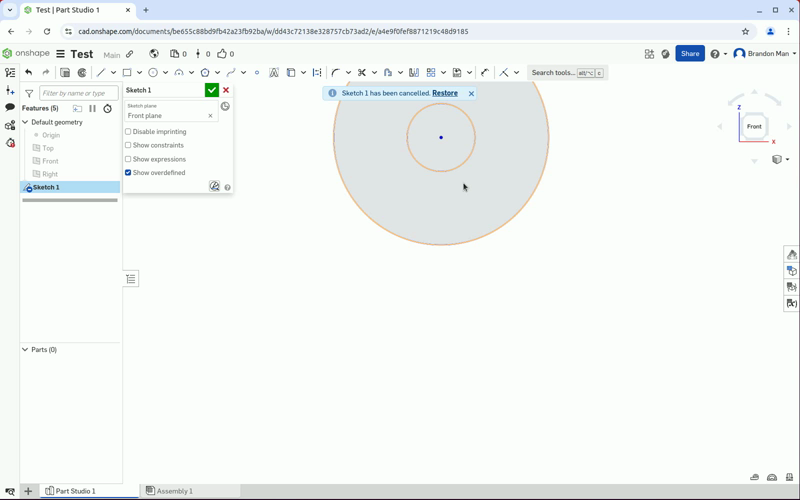
click(463, 182)
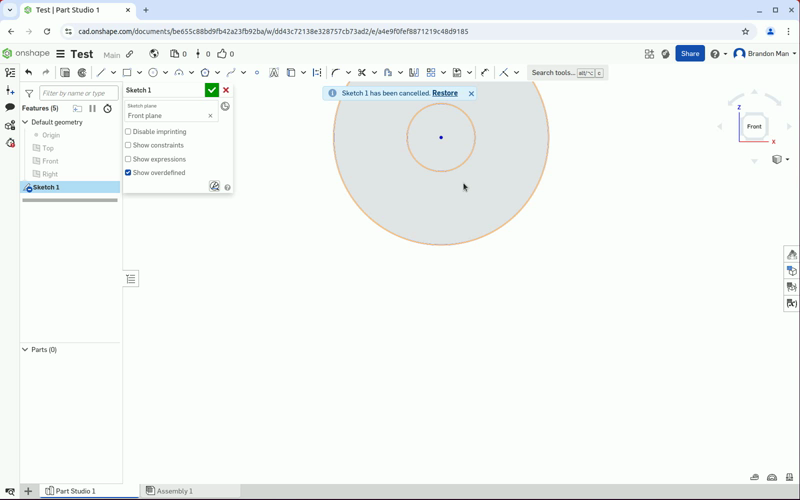
scroll(-6)
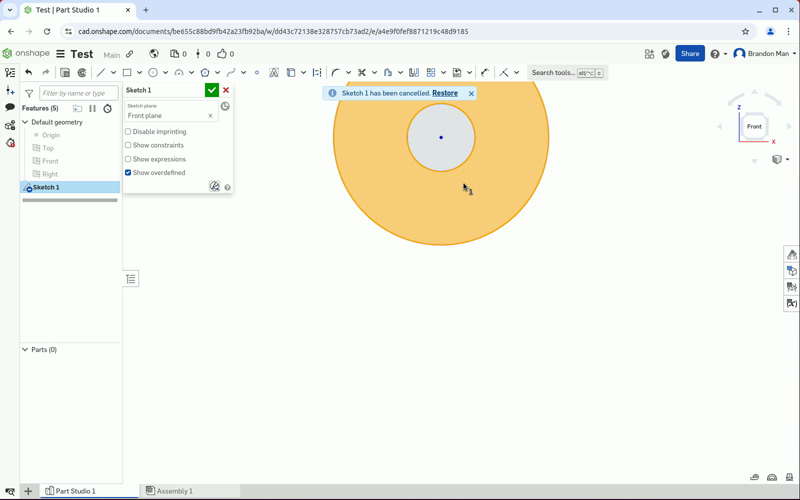
scroll(-6)
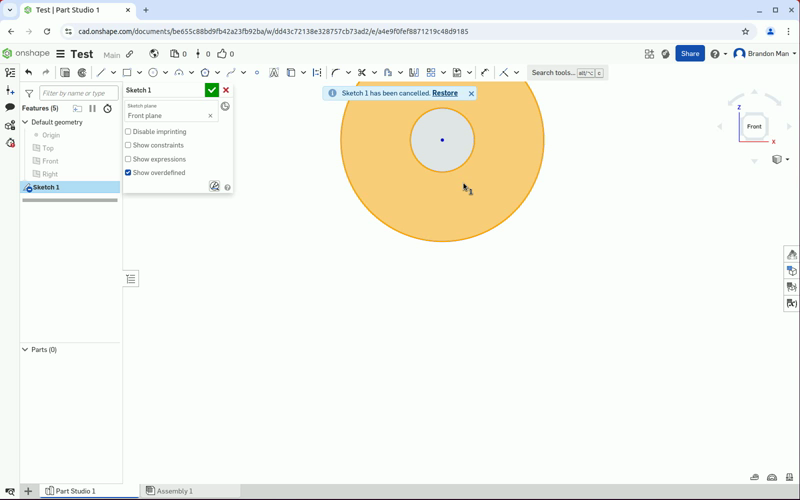
scroll(-6)
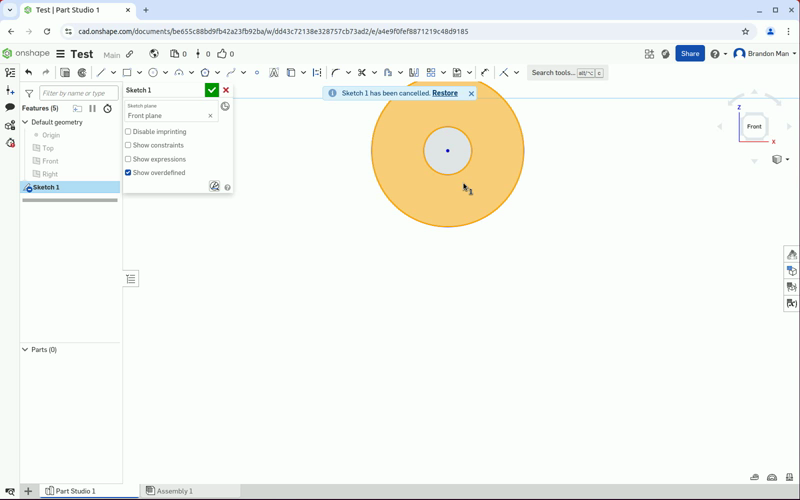
scroll(-6)
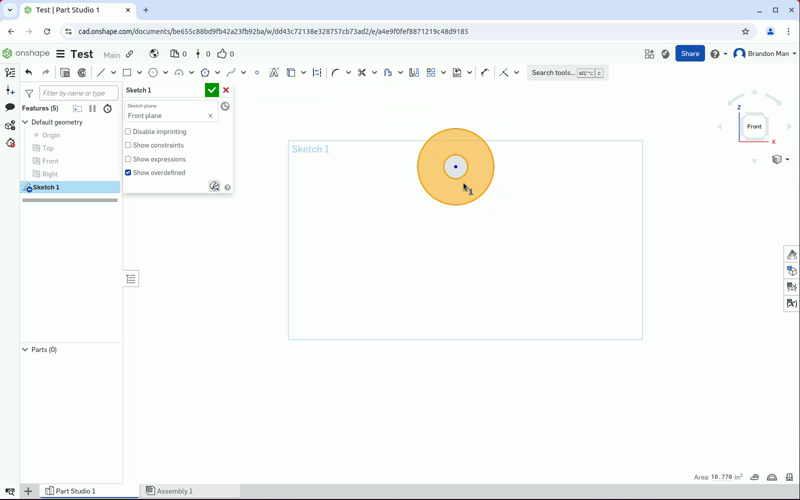
scroll(-6)
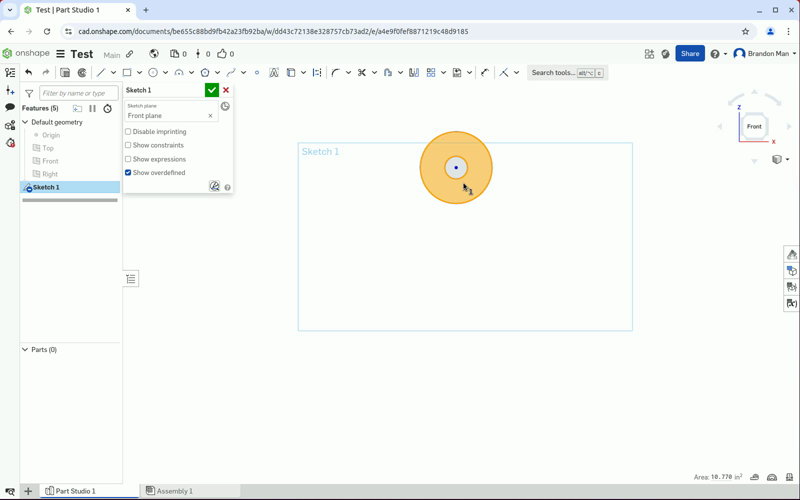
scroll(-6)
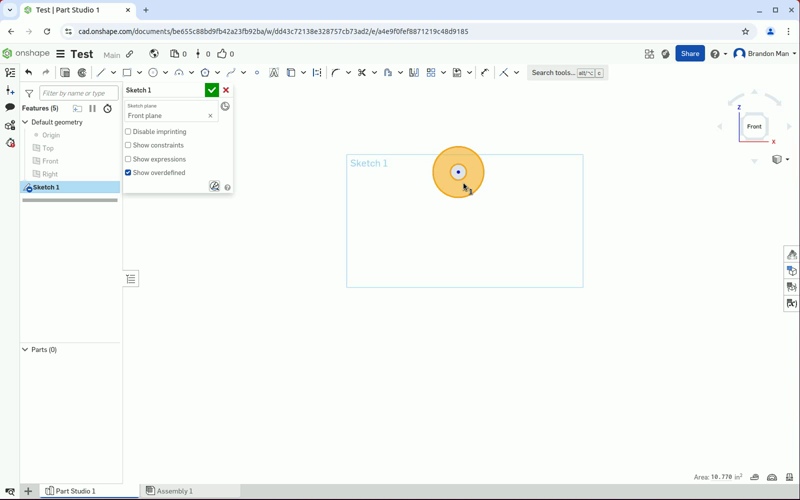
scroll(-6)
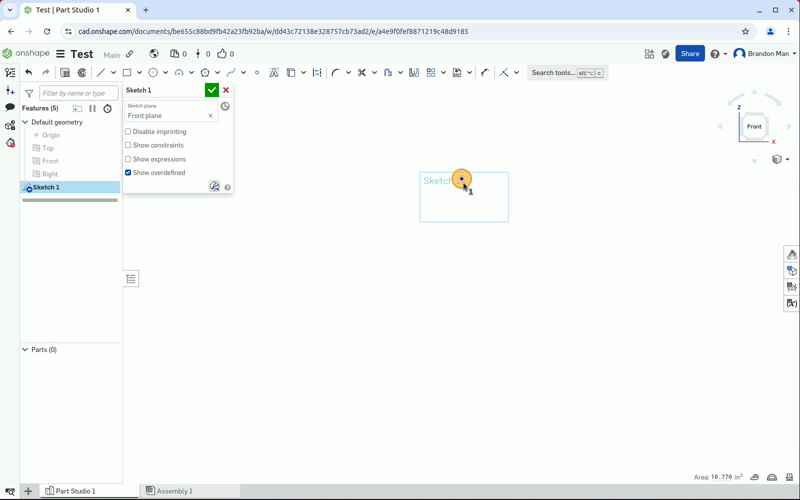
mouse_move(73, 352)
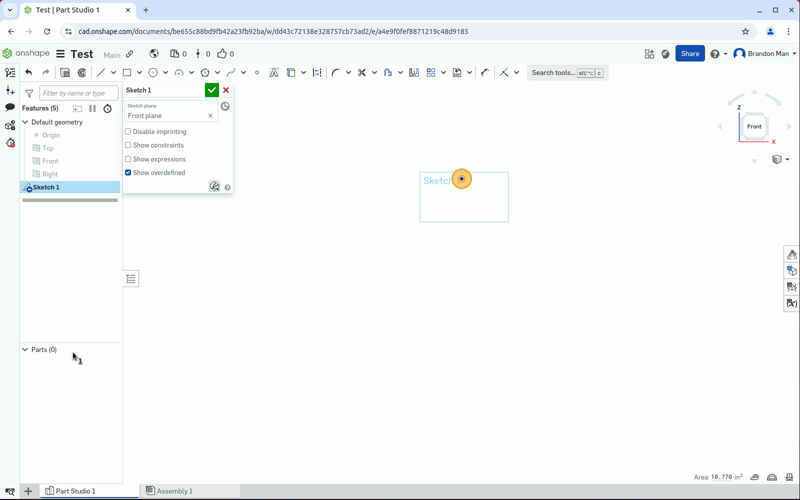
key(shift+y)
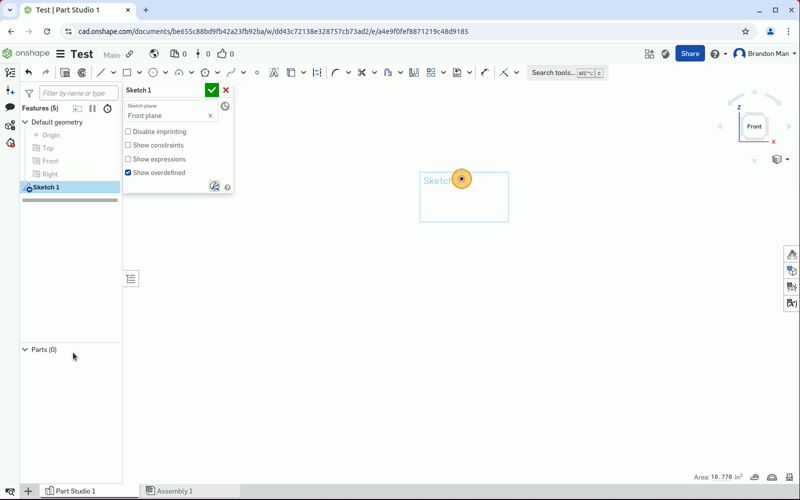
key(shift+e)
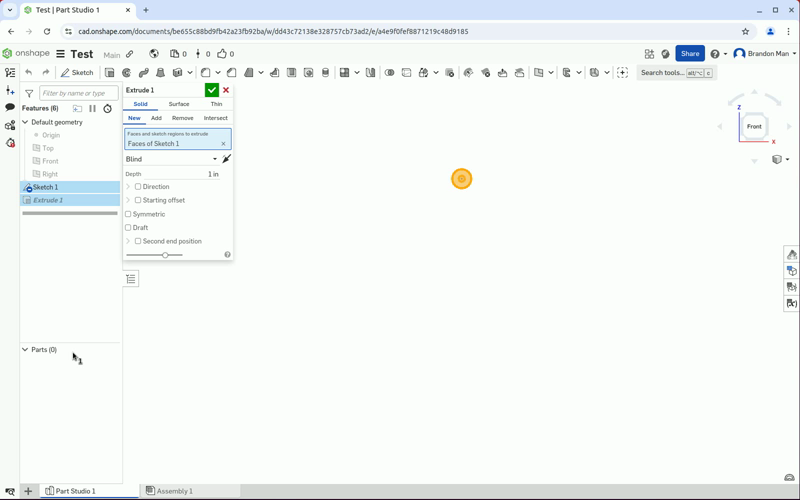
mouse_move(143, 106)
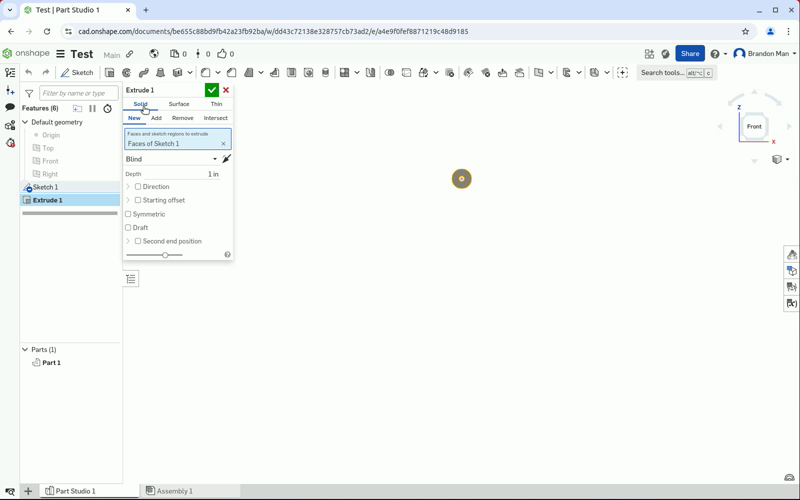
click(143, 106)
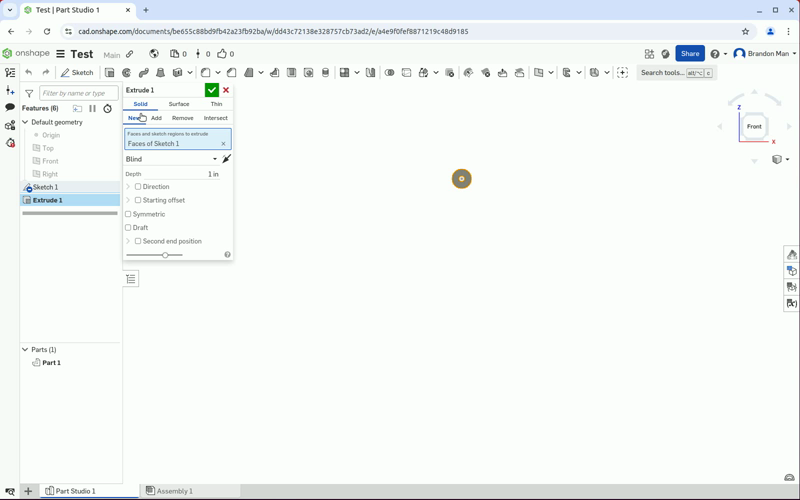
mouse_move(137, 120)
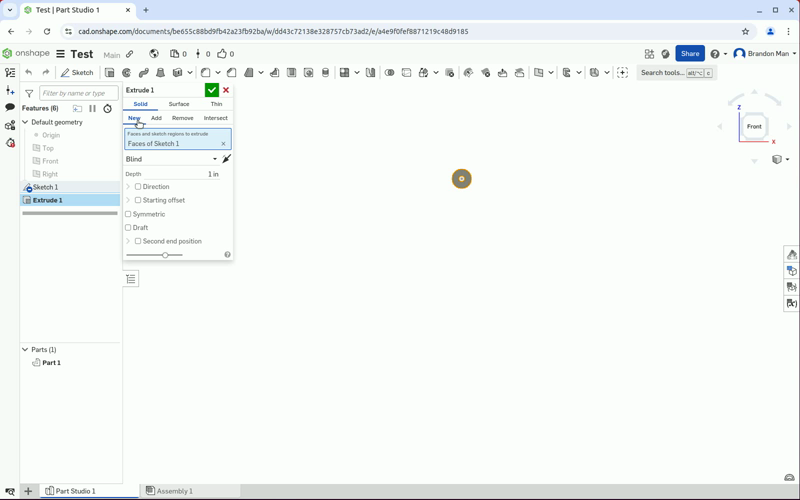
click(137, 120)
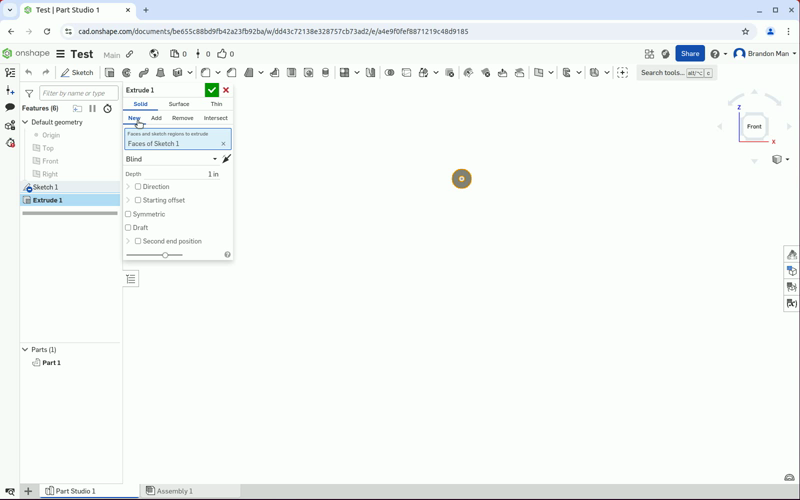
key(tab, 4)
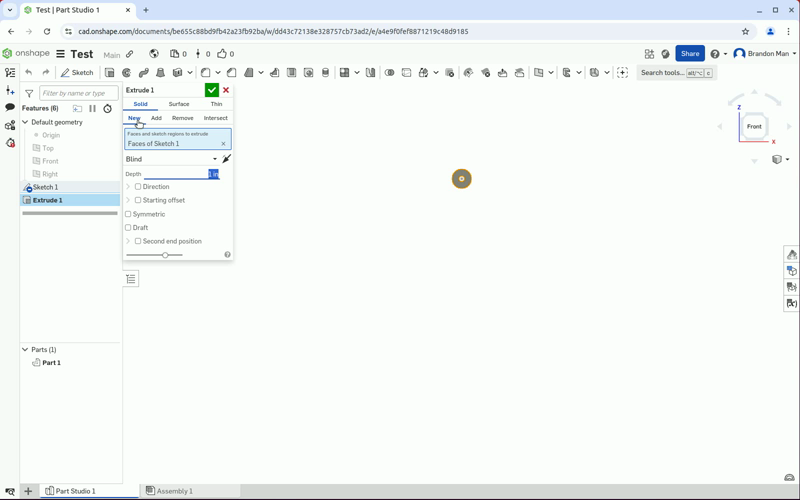
text(0.481)
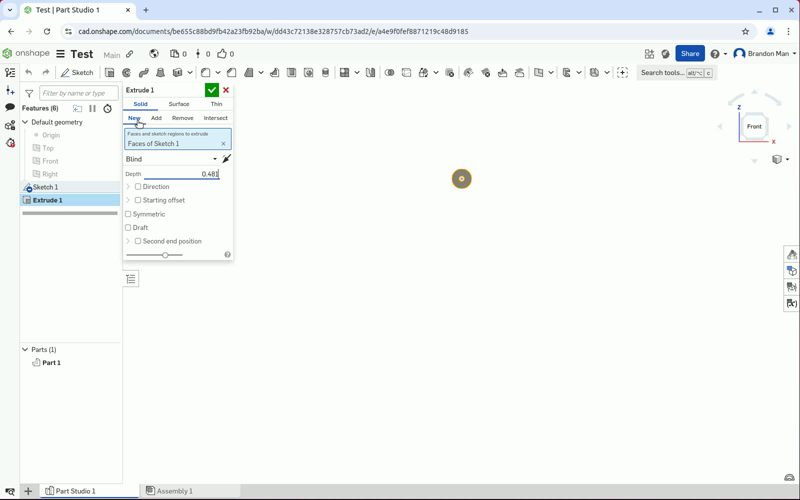
key(enter)
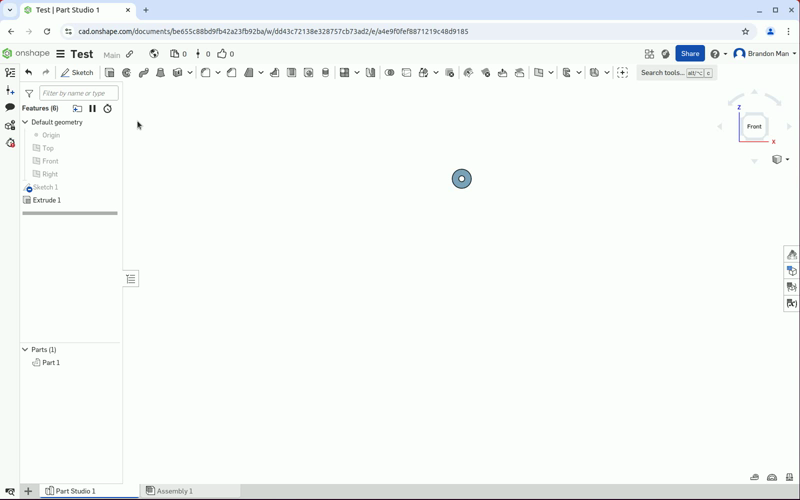
key(shift+h)
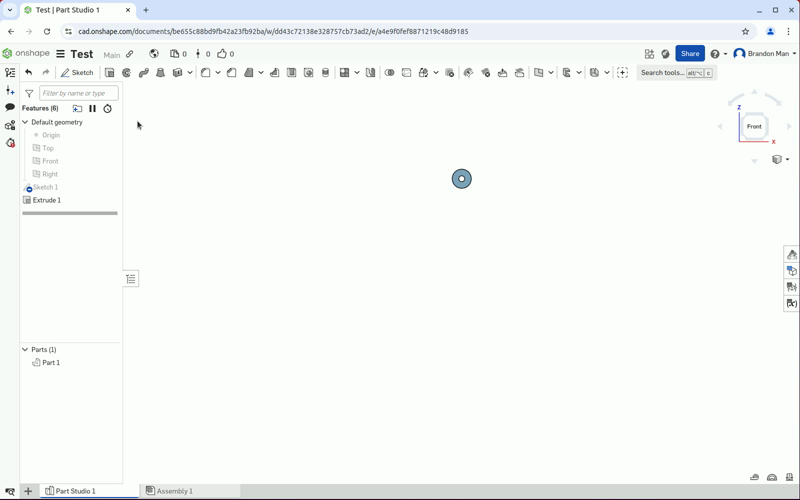
key(shift+h)
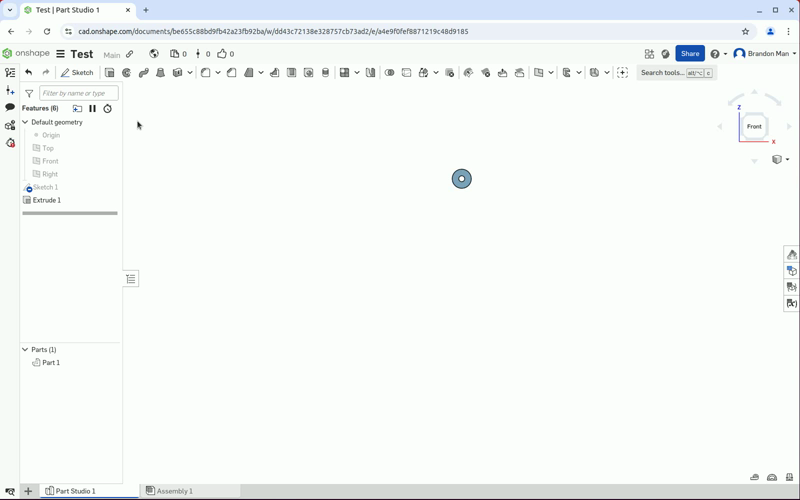
mouse_move(73, 189)
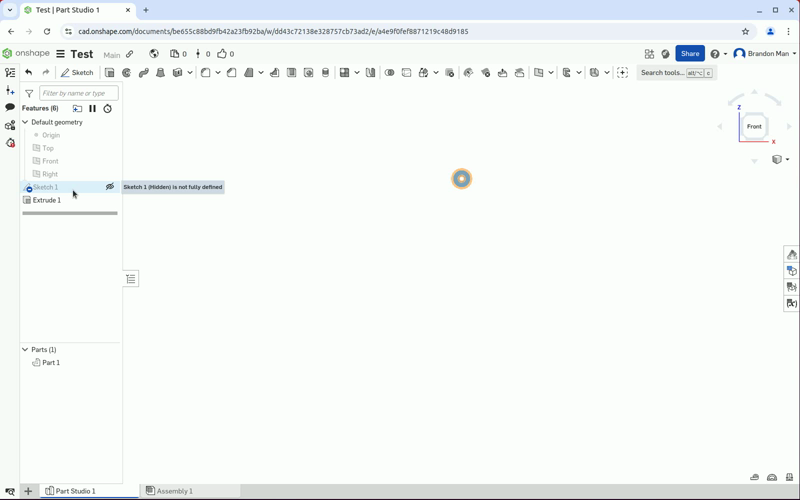
click(73, 189)
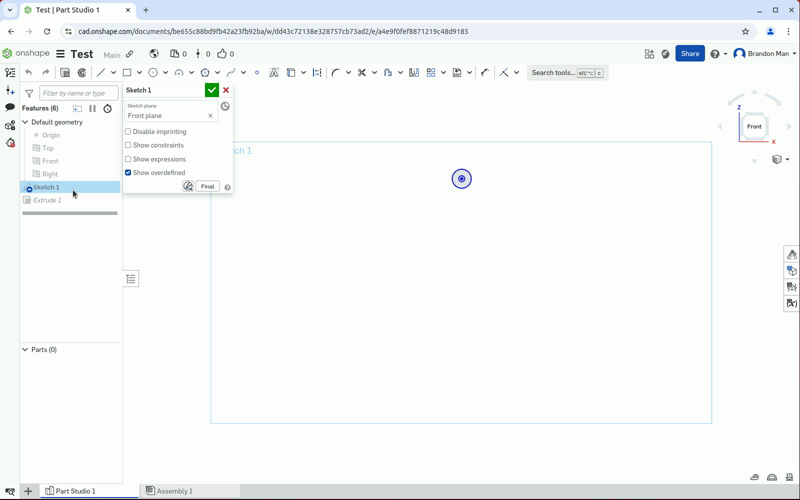
mouse_move(229, 92)
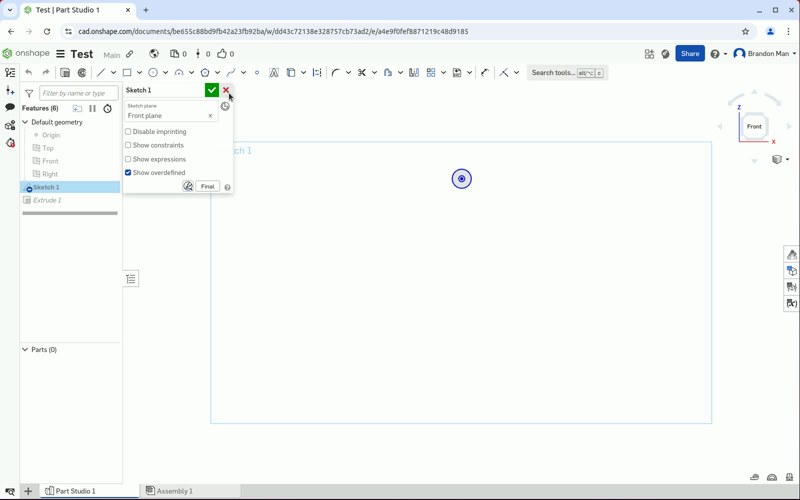
click(229, 92)
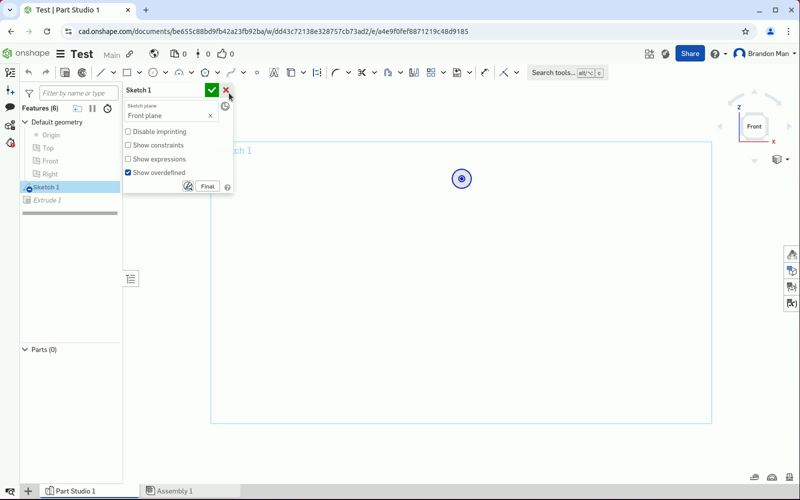
key(shift+s)
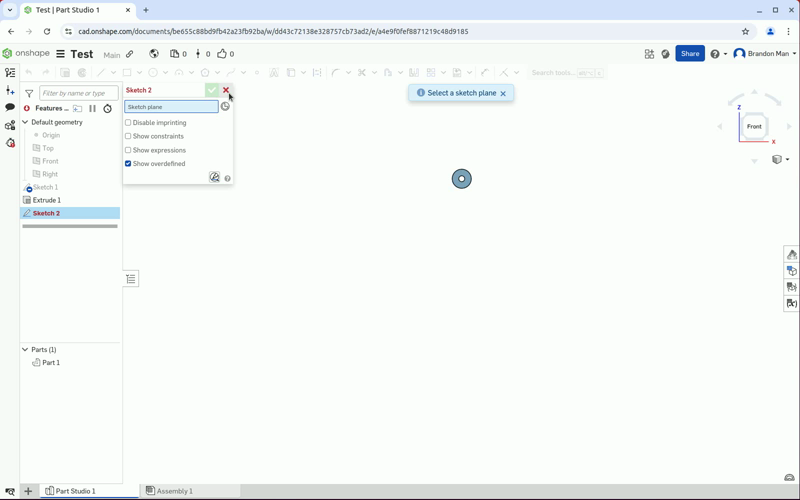
mouse_move(73, 163)
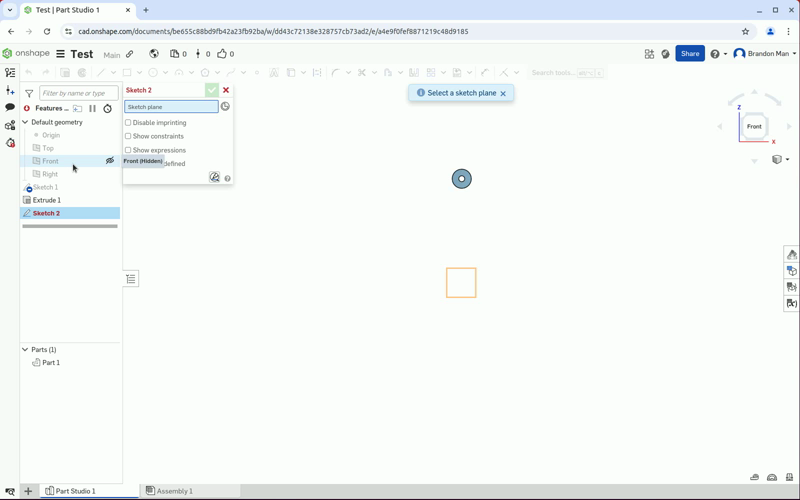
click(73, 163)
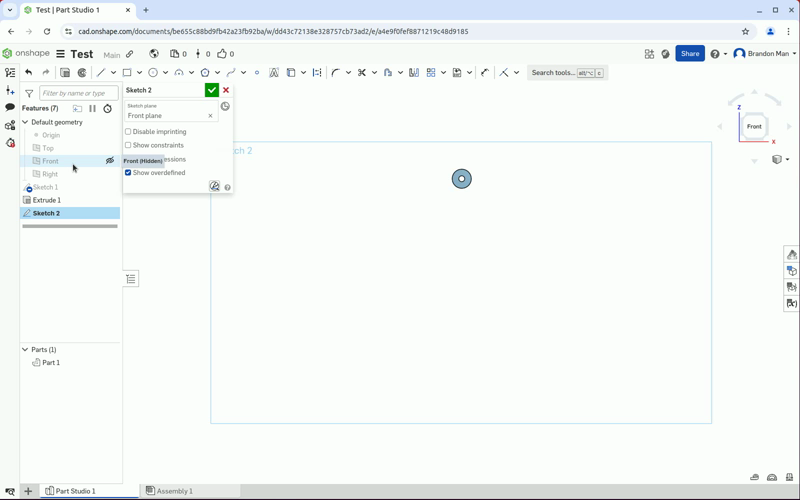
mouse_move(73, 352)
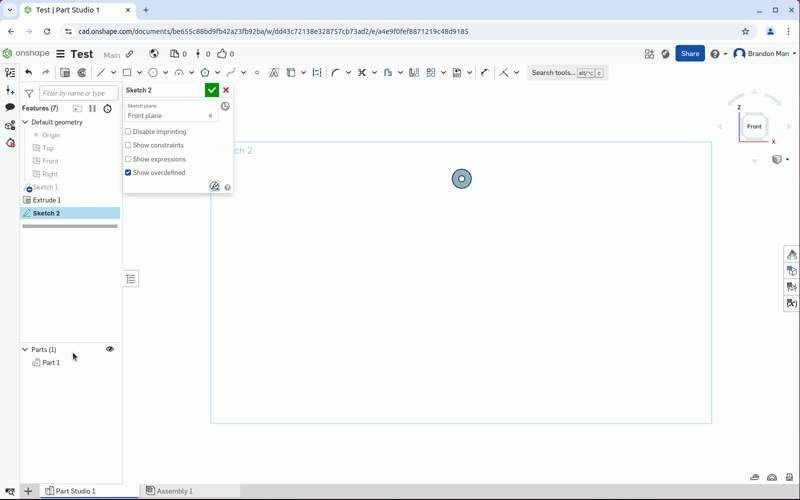
key(y)
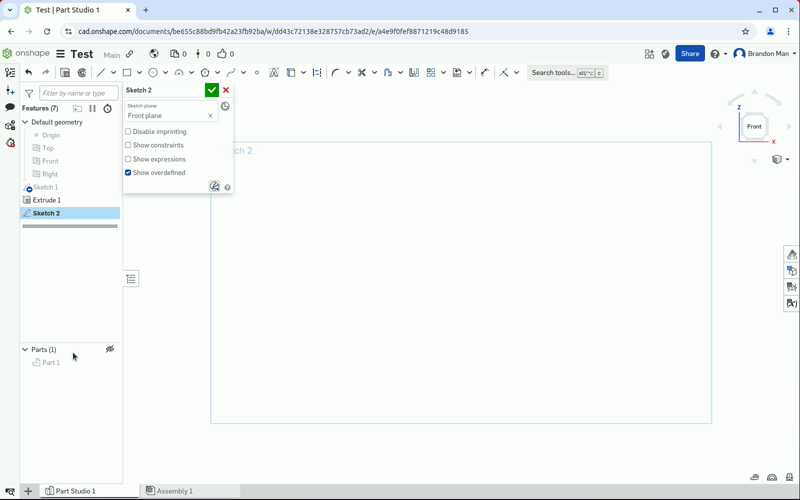
key(c)
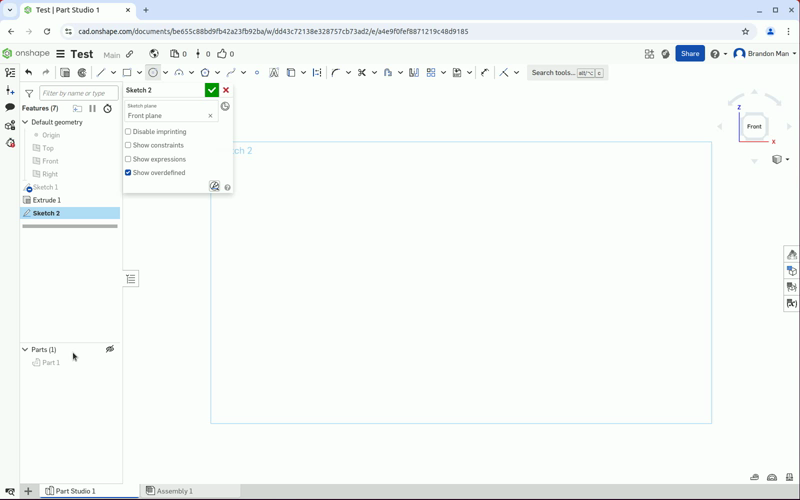
key_down(shift)
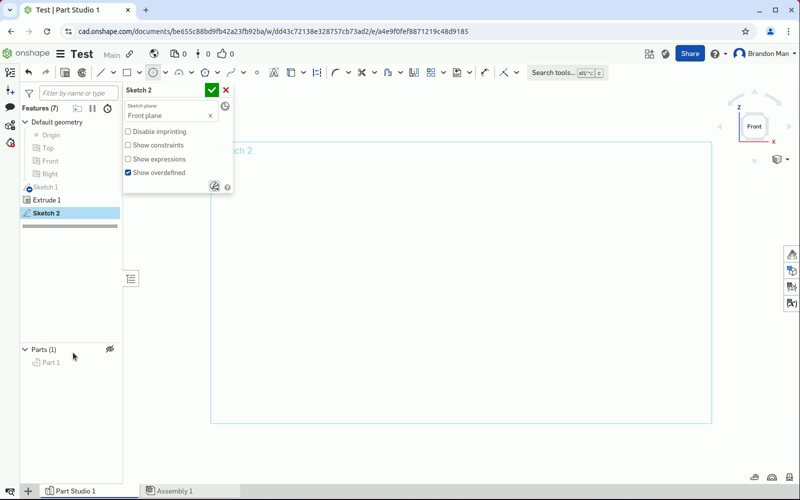
mouse_move(461, 282)
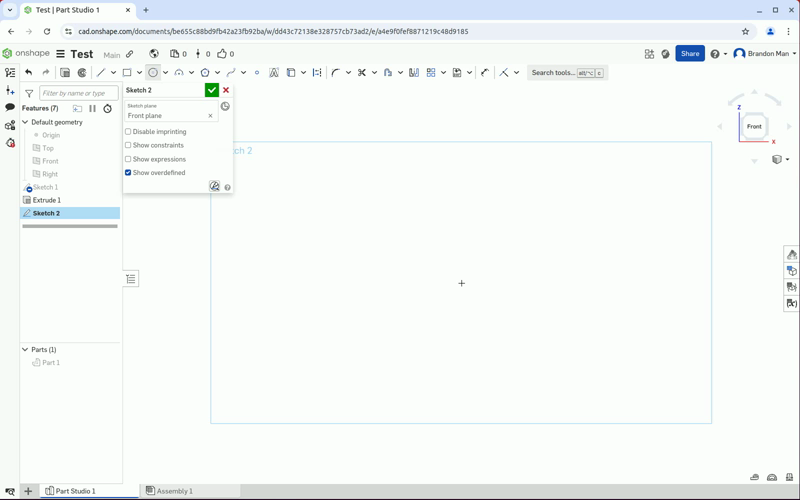
click(461, 282)
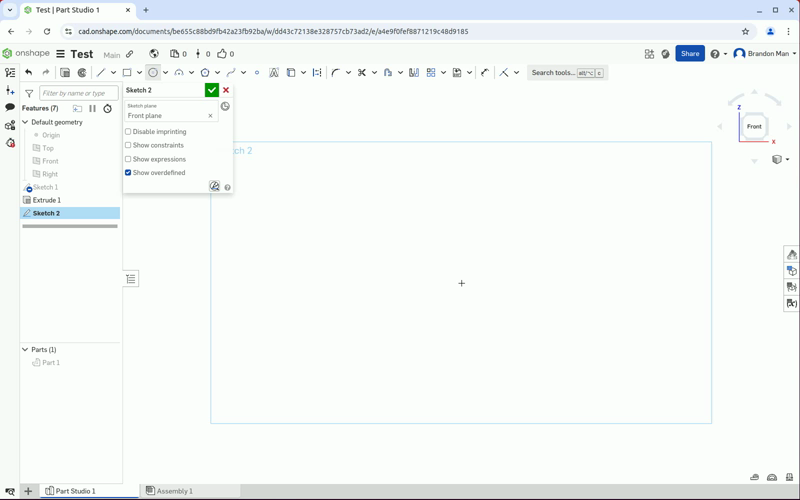
key_up(shift)
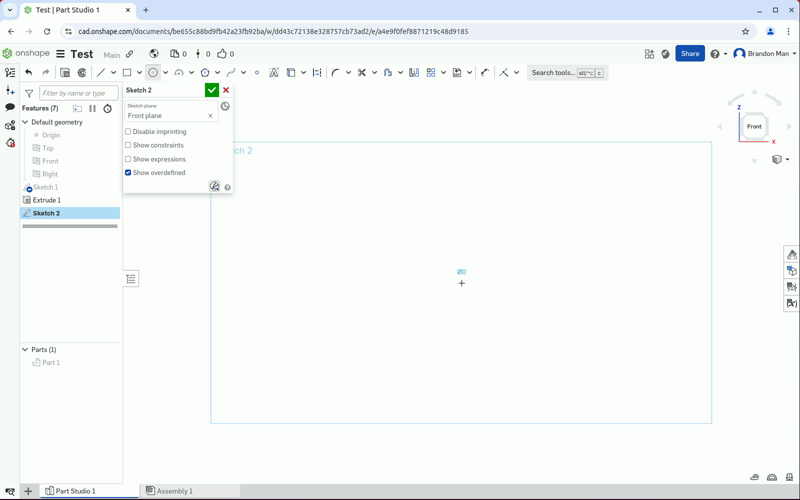
mouse_move(471, 282)
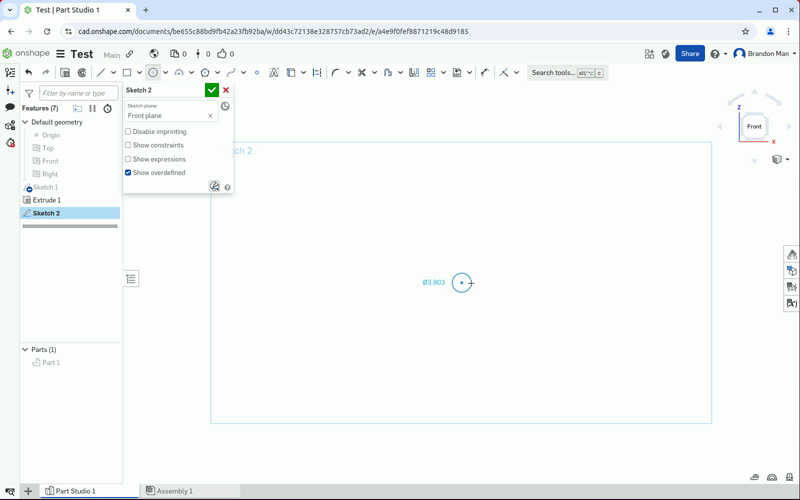
click(471, 282)
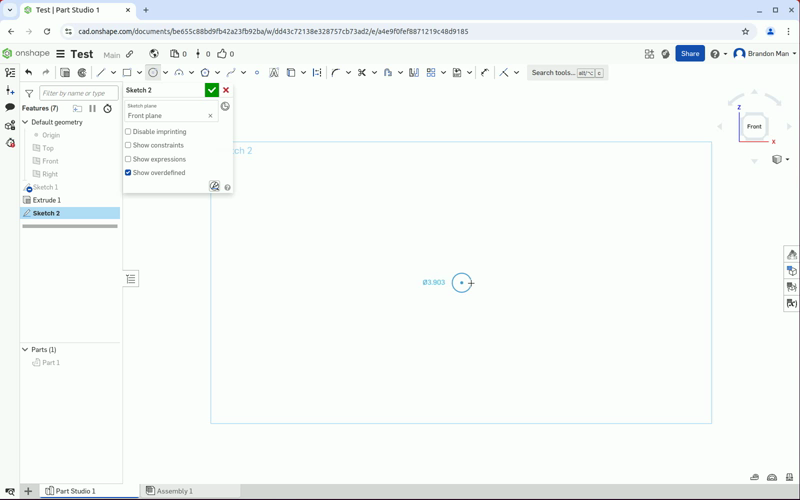
key(esc)
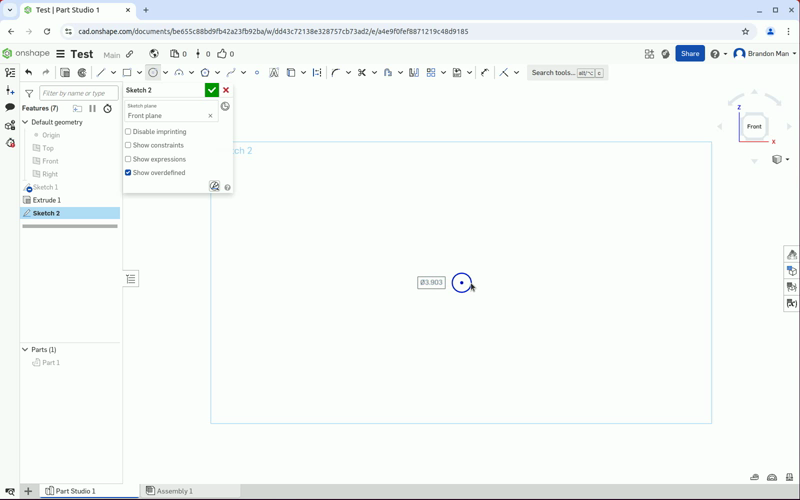
key(c)
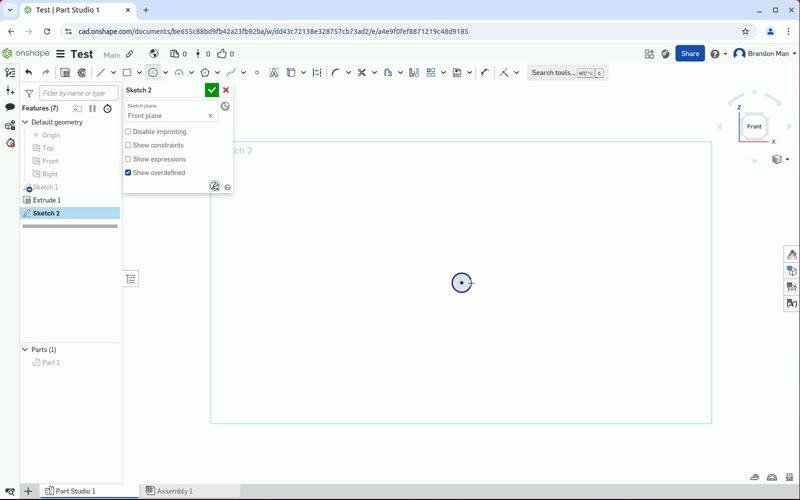
key_down(shift)
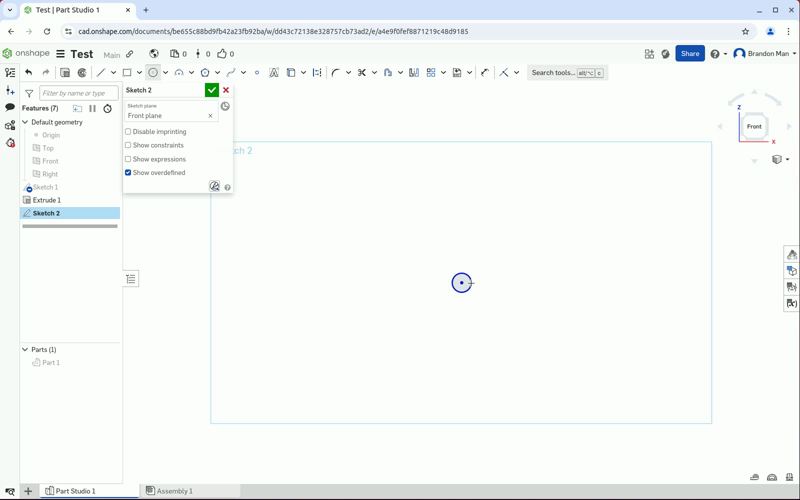
mouse_move(461, 282)
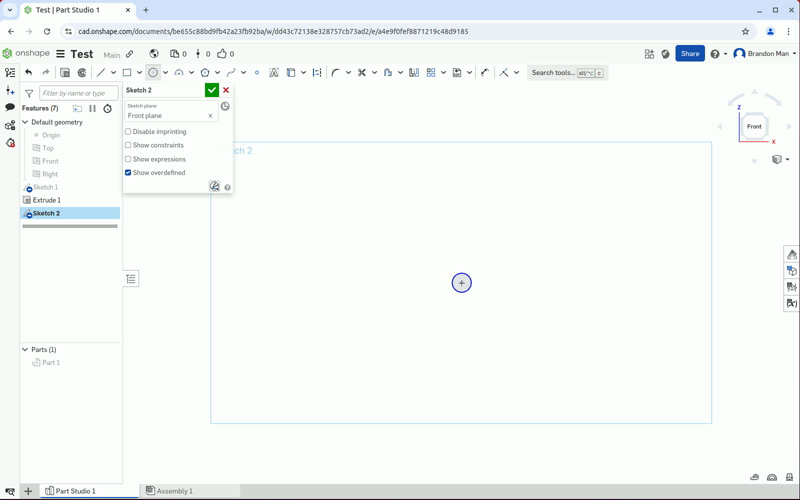
click(461, 282)
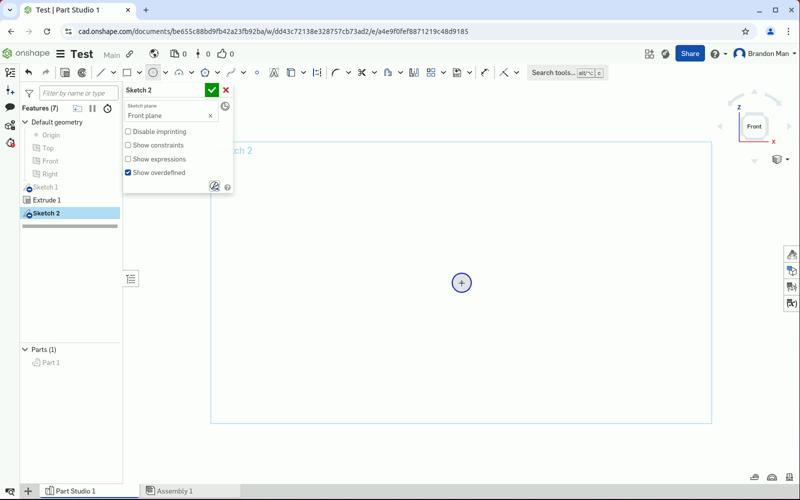
key_up(shift)
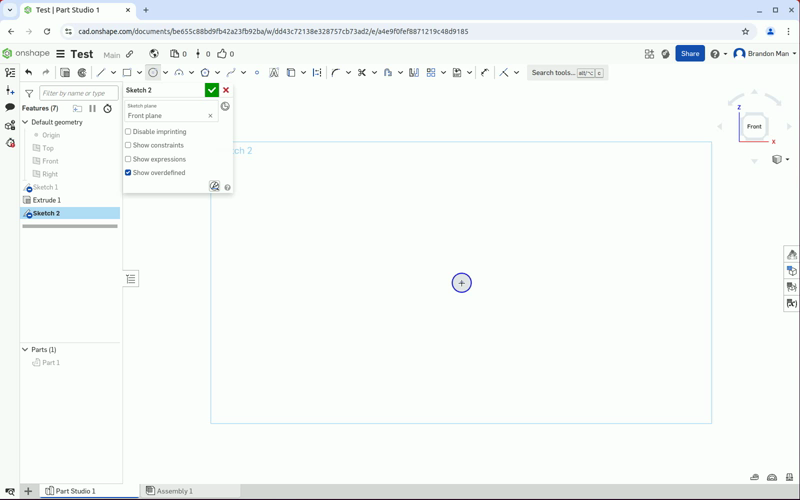
mouse_move(464, 282)
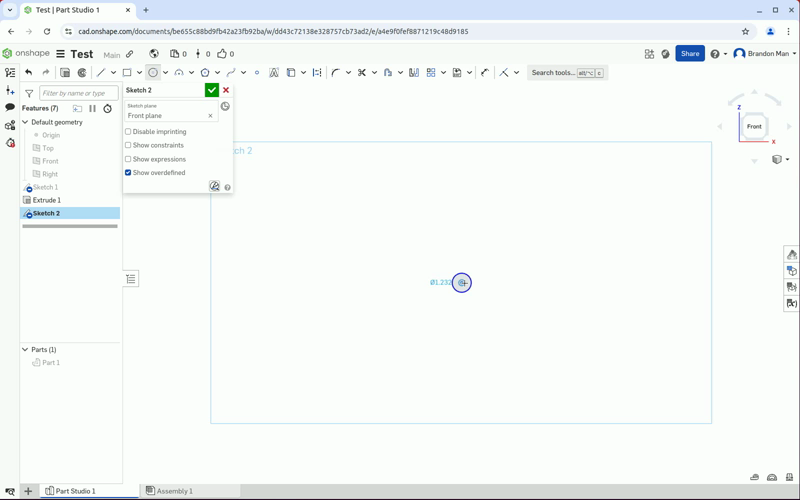
scroll(6)
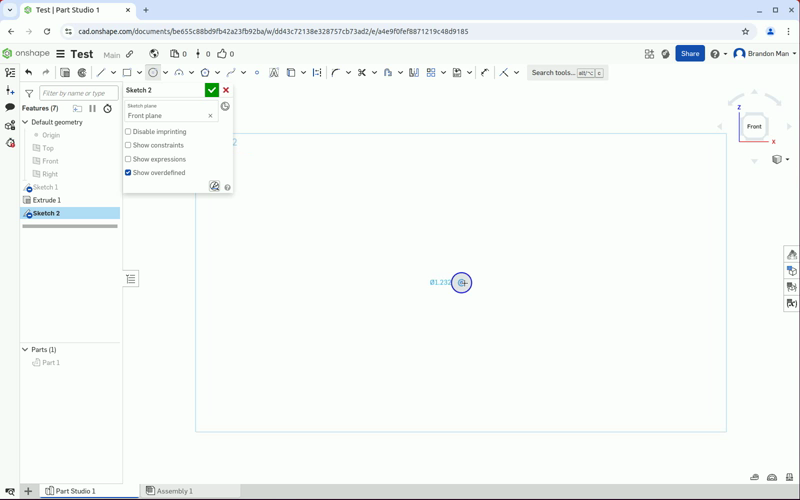
scroll(6)
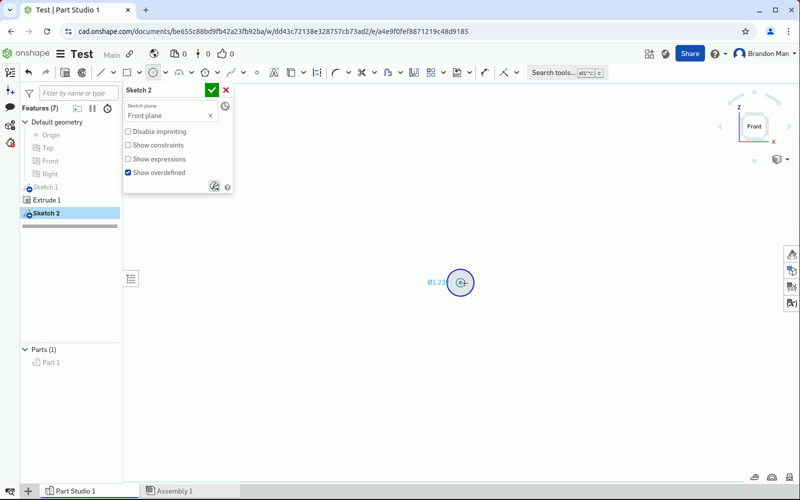
scroll(6)
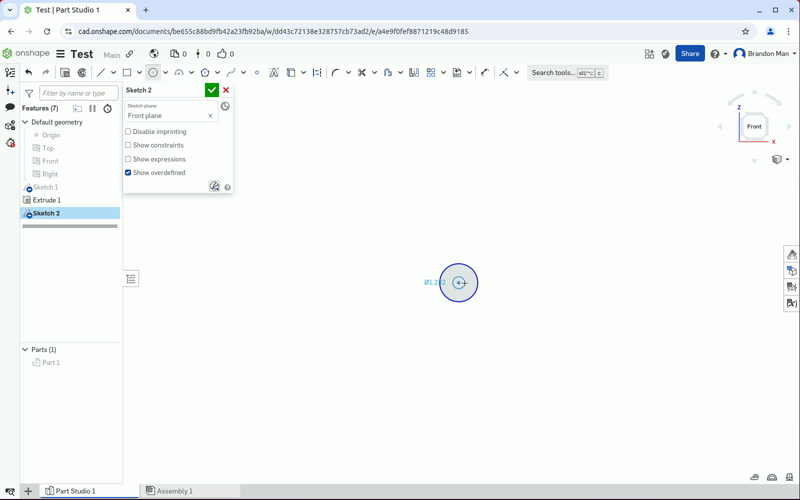
scroll(6)
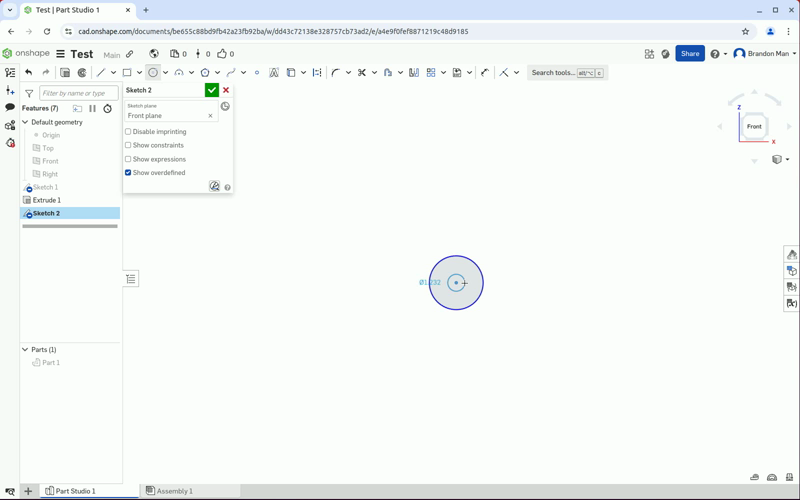
scroll(6)
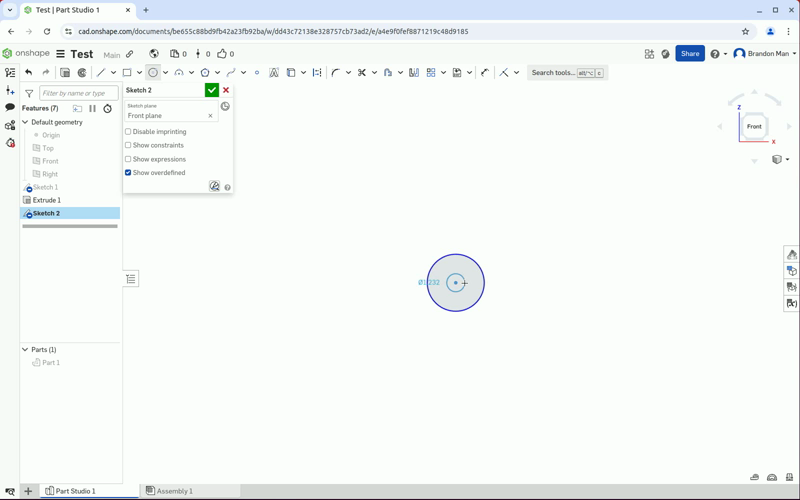
scroll(6)
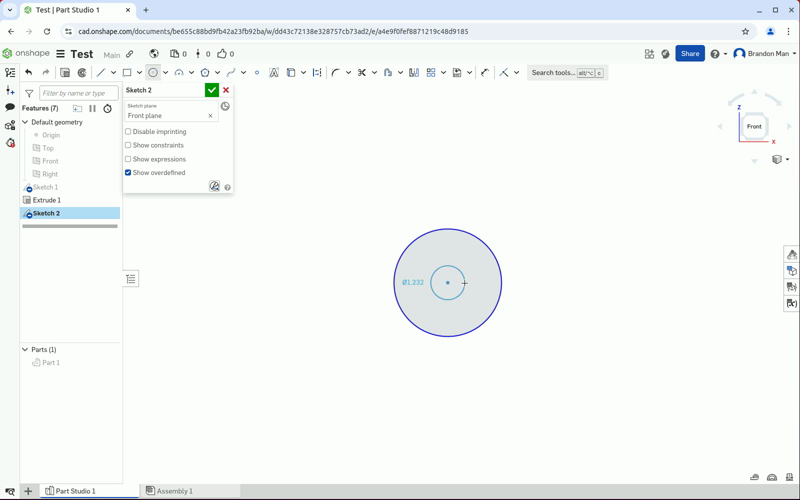
scroll(6)
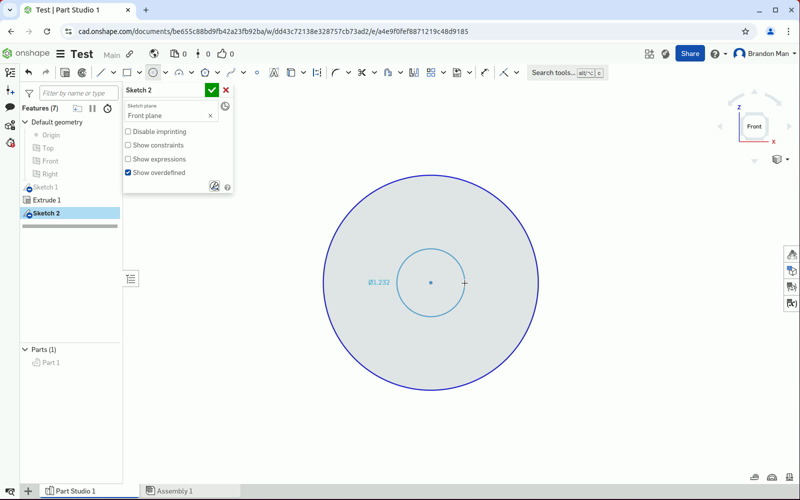
click(464, 282)
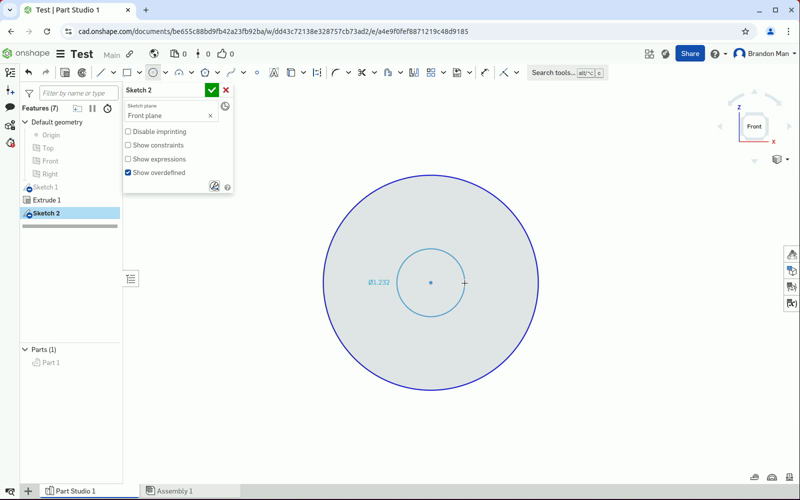
scroll(-6)
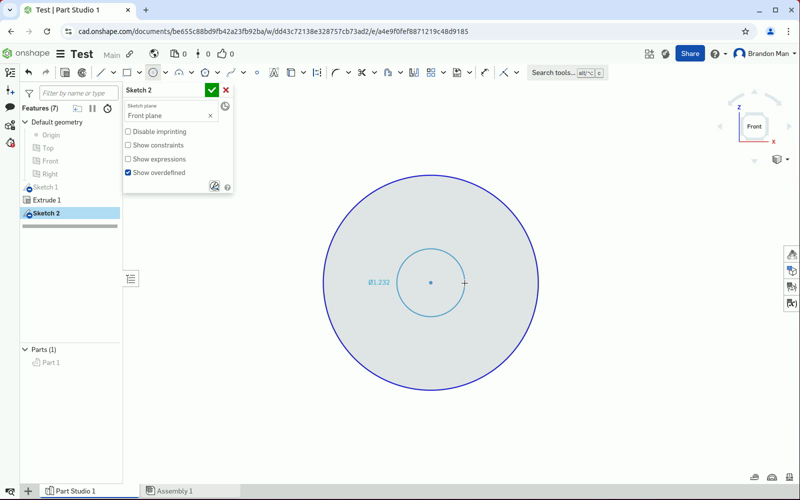
scroll(-6)
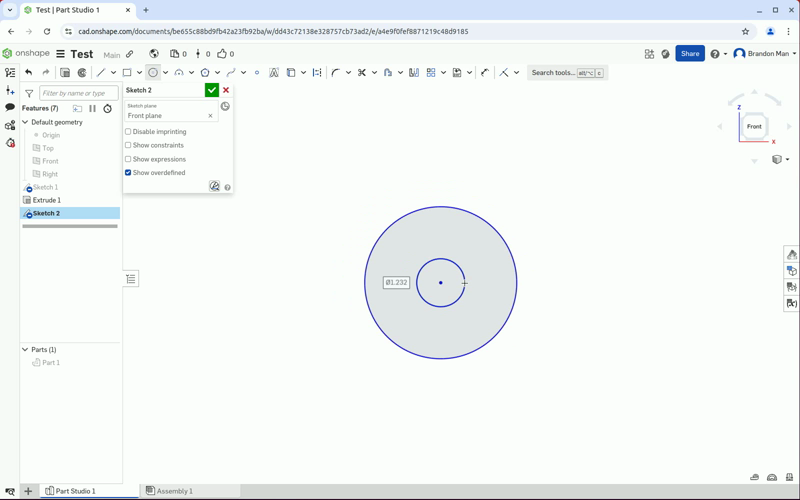
scroll(-6)
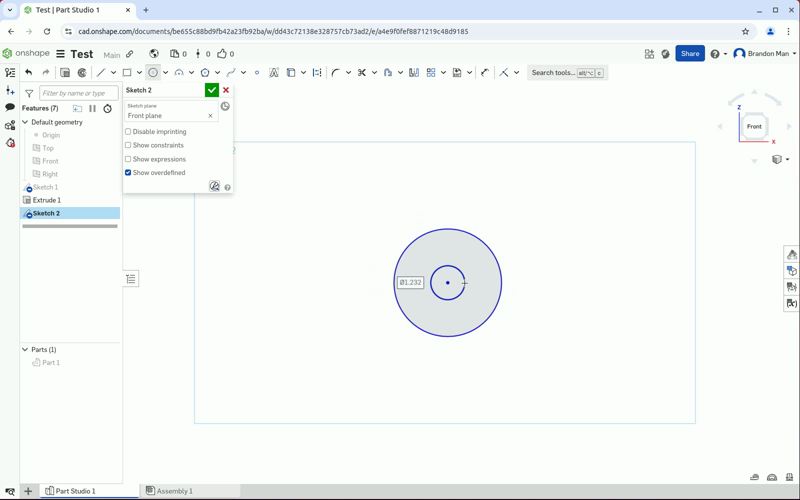
scroll(-6)
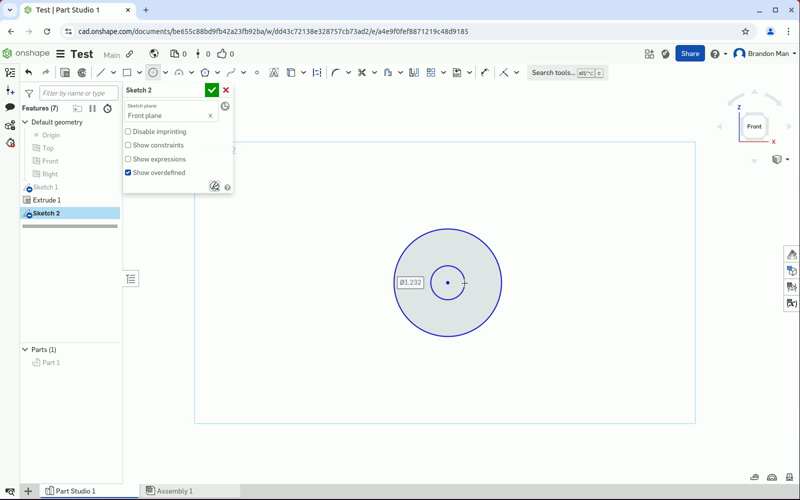
scroll(-6)
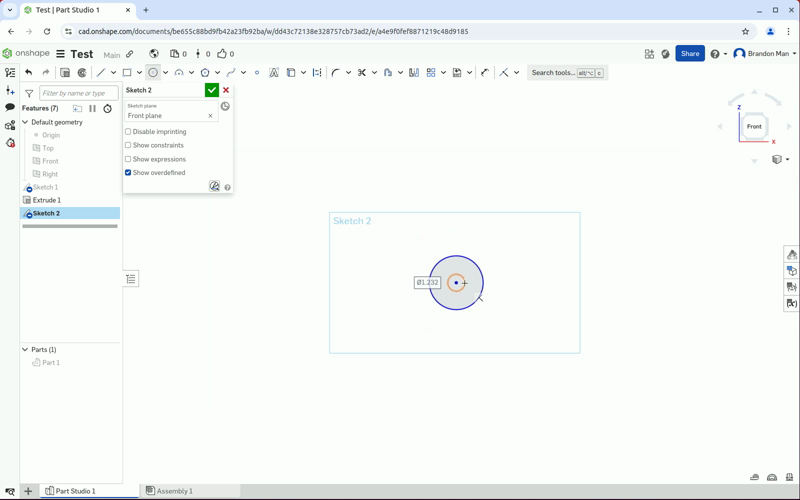
scroll(-6)
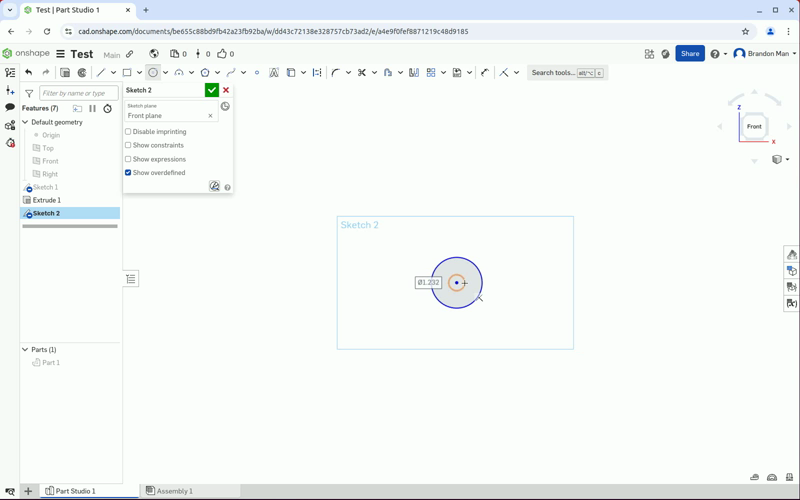
scroll(-6)
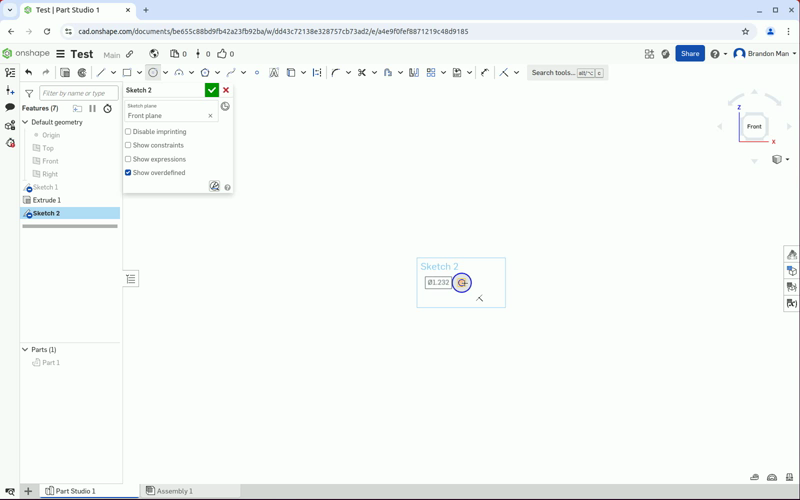
key(esc)
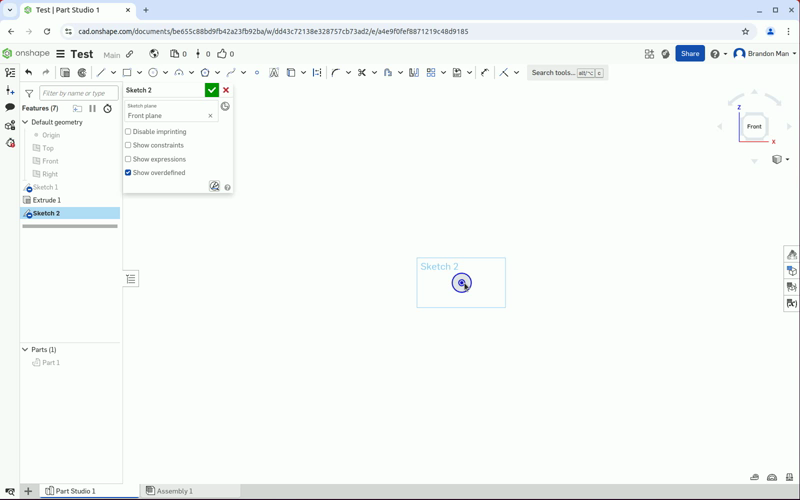
mouse_move(456, 276)
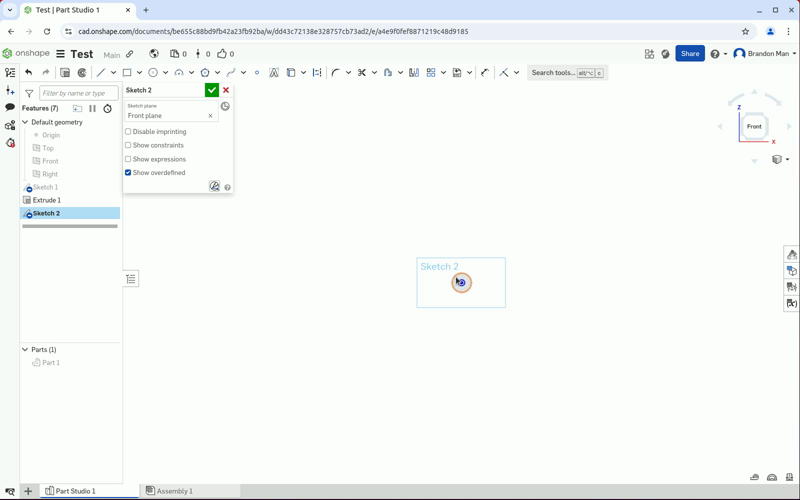
scroll(6)
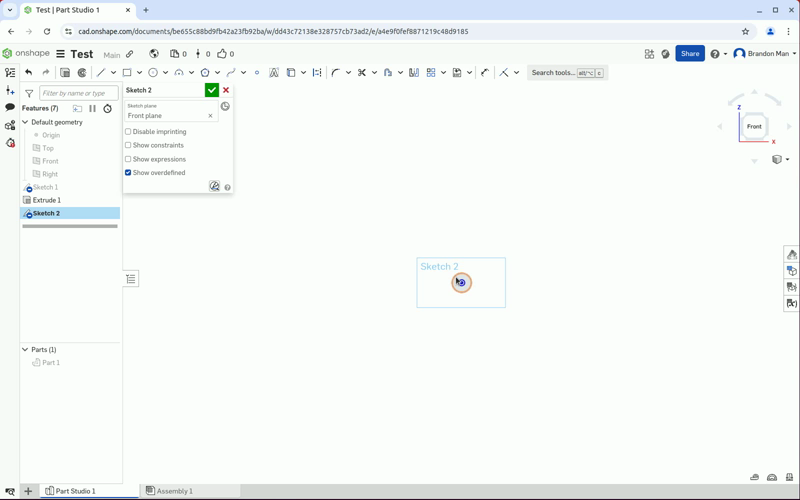
scroll(6)
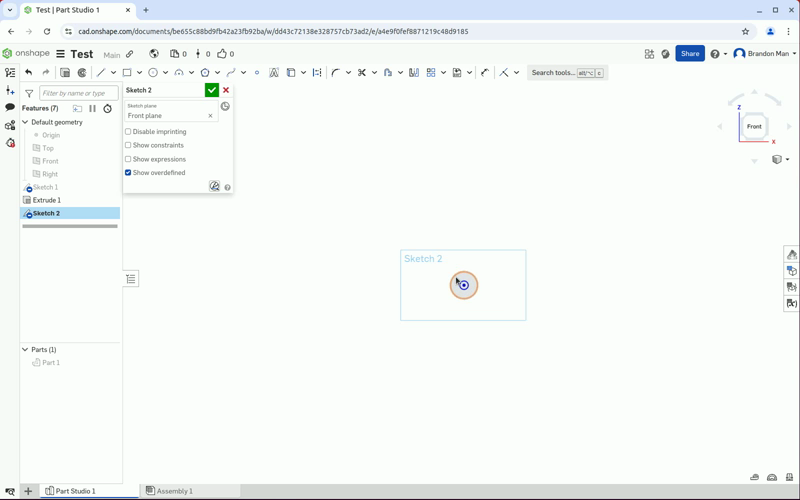
scroll(6)
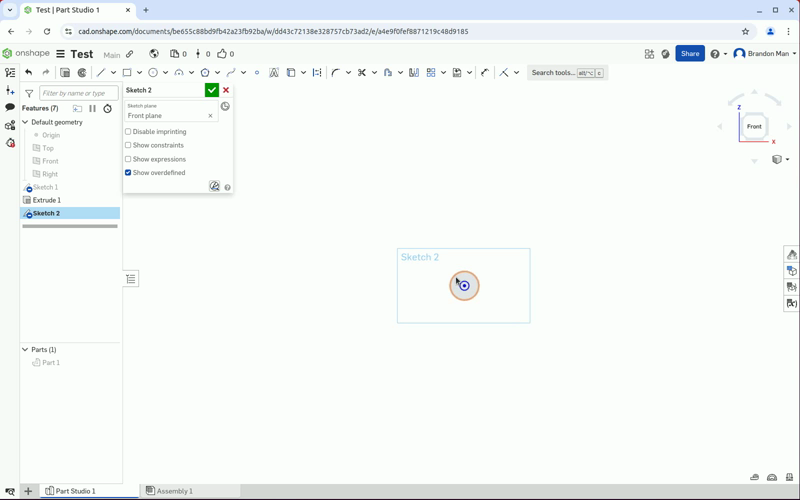
scroll(6)
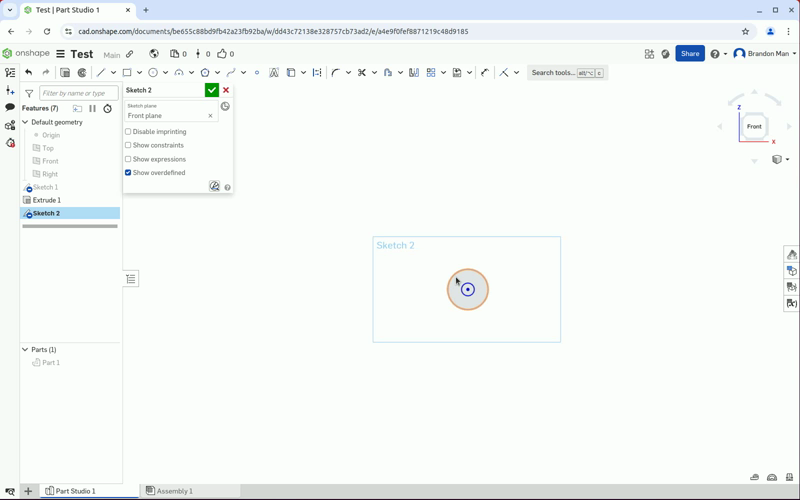
scroll(6)
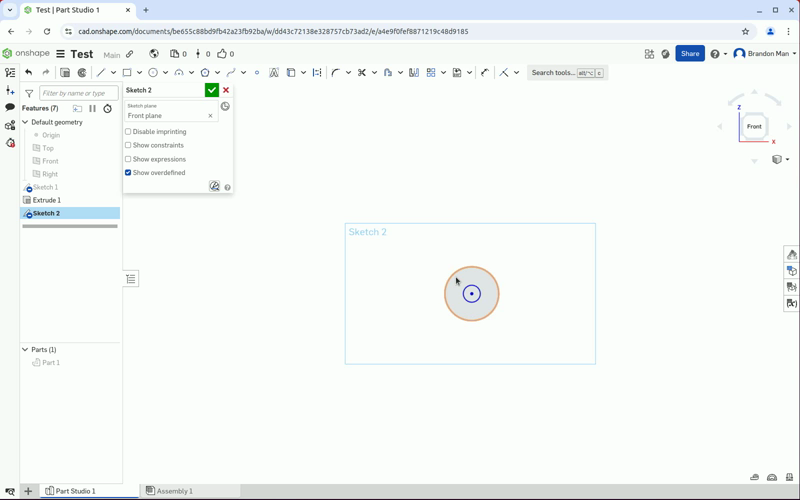
scroll(6)
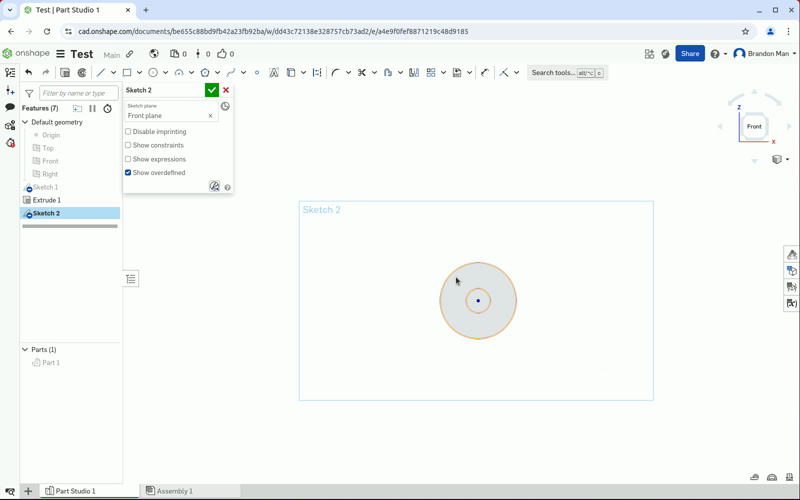
scroll(6)
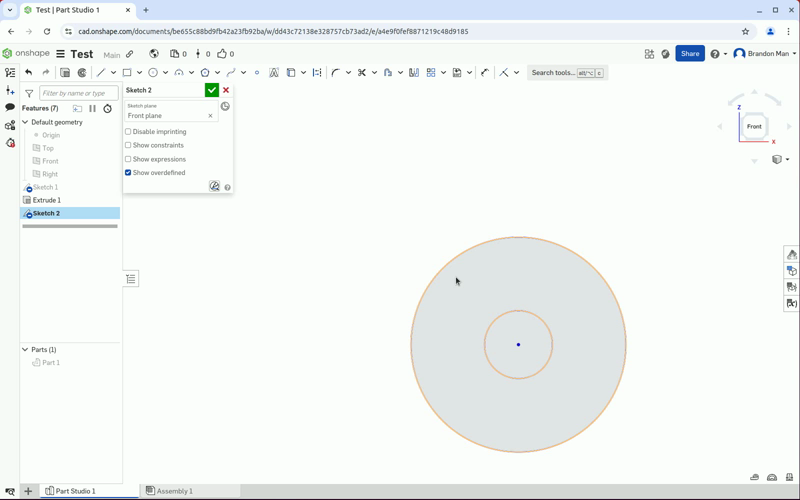
click(456, 276)
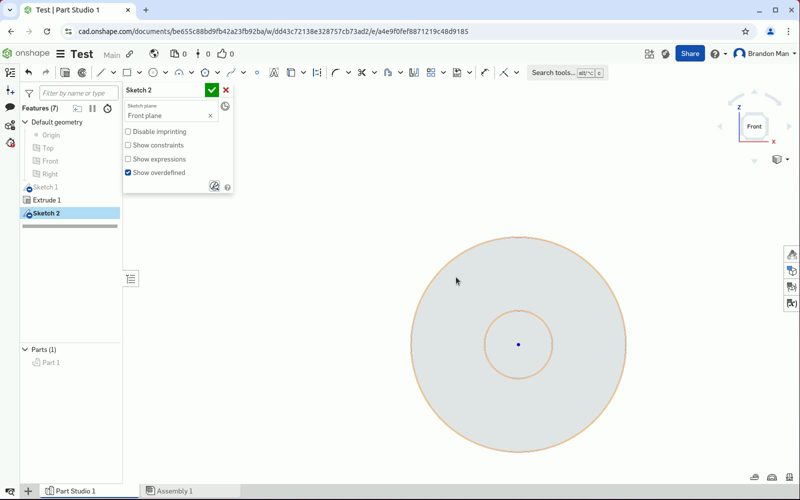
scroll(-6)
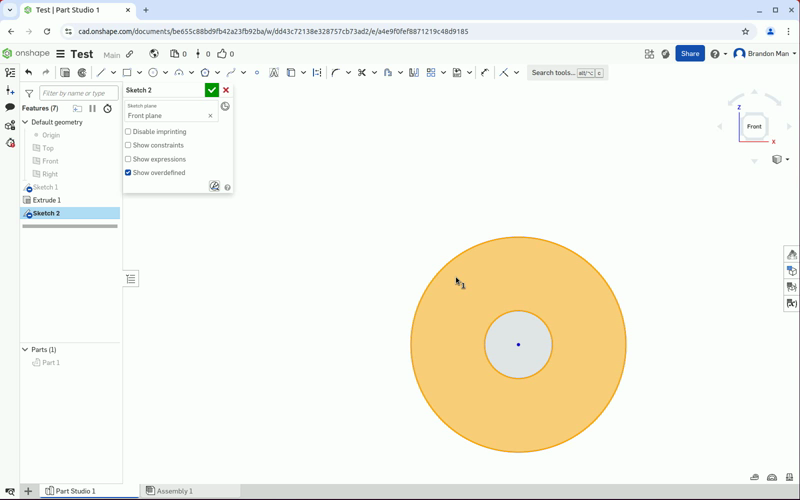
scroll(-6)
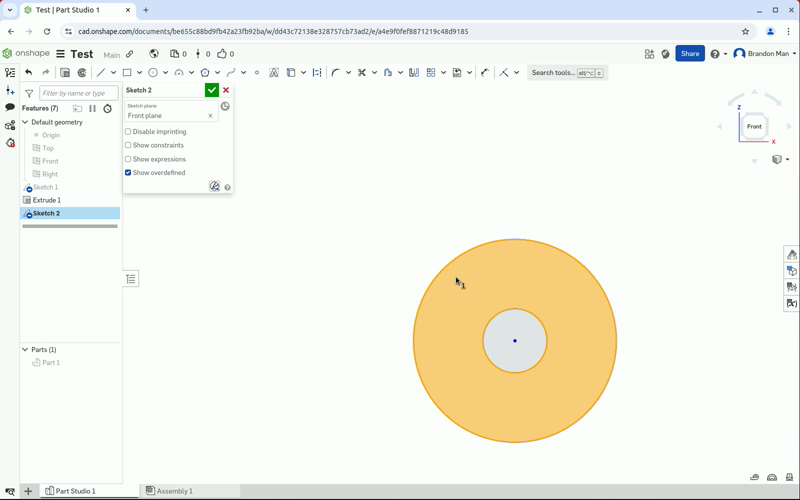
scroll(-6)
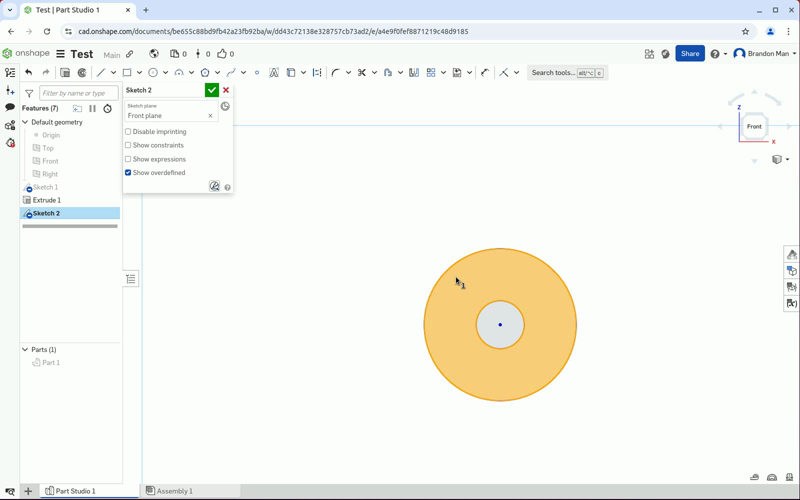
scroll(-6)
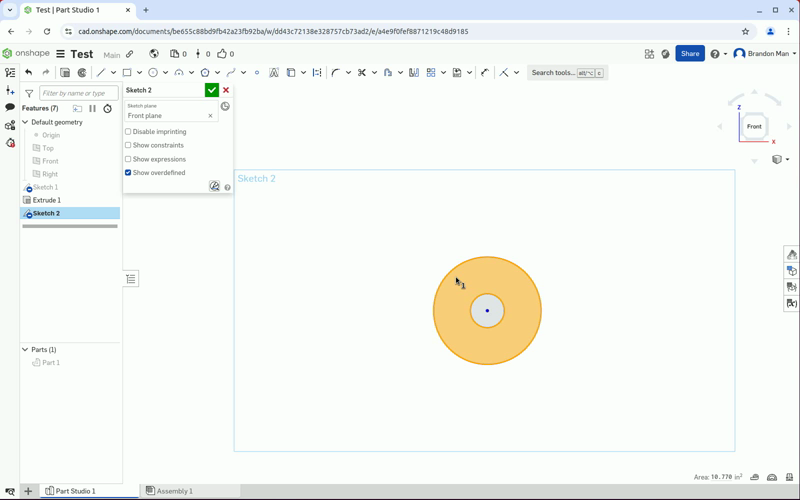
scroll(-6)
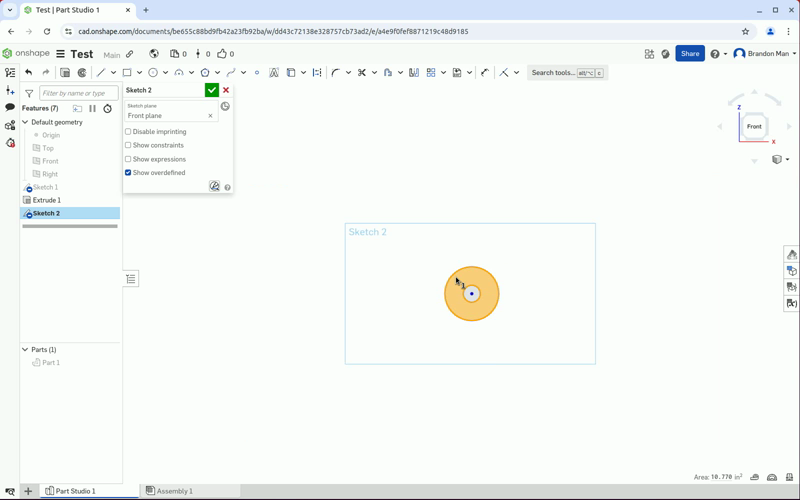
scroll(-6)
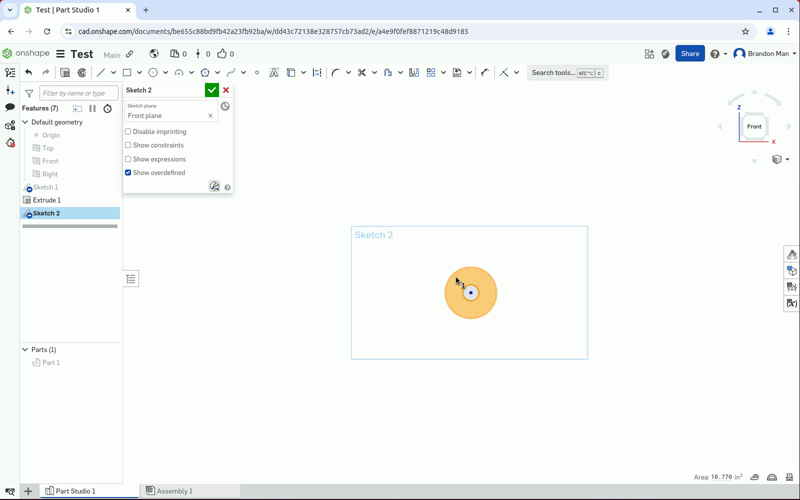
scroll(-6)
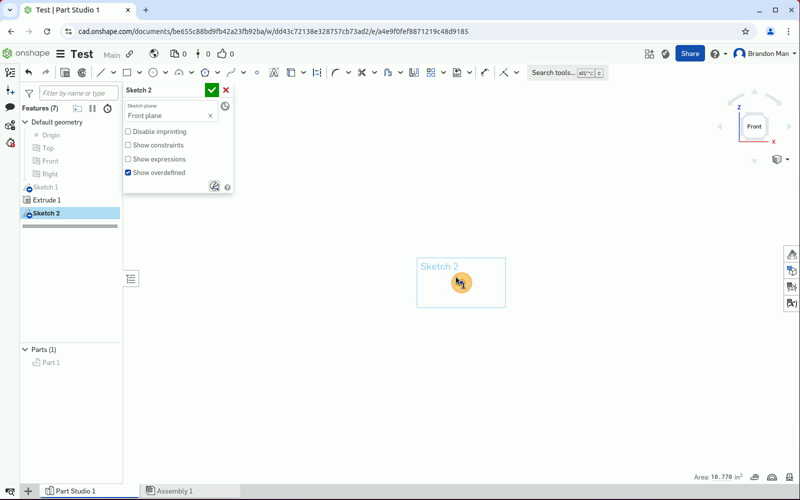
mouse_move(73, 352)
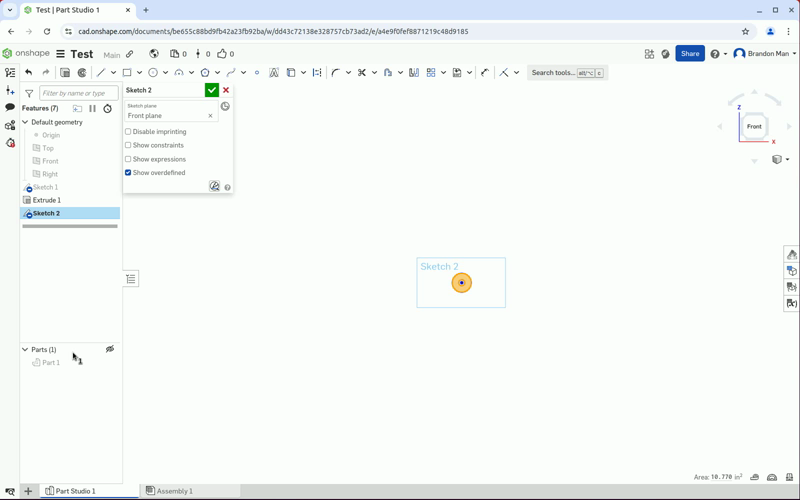
key(shift+y)
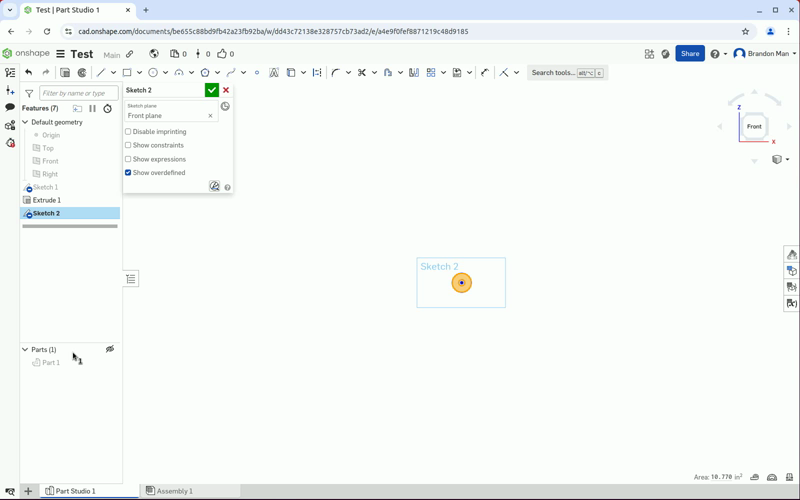
key(shift+e)
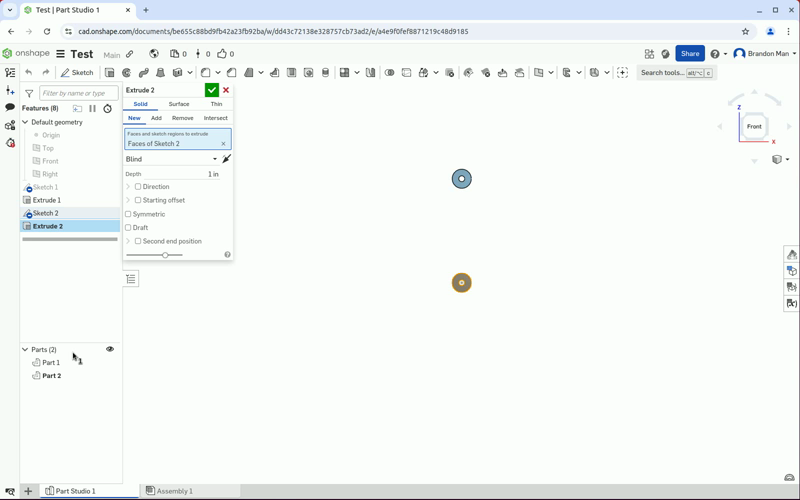
mouse_move(143, 106)
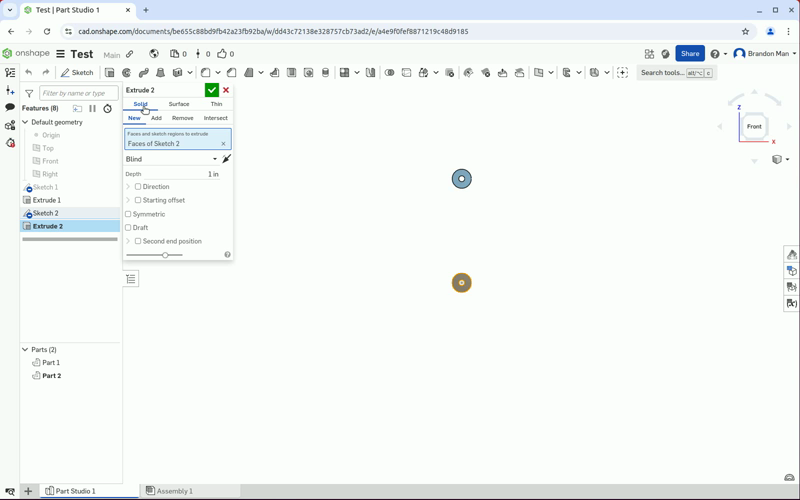
click(143, 106)
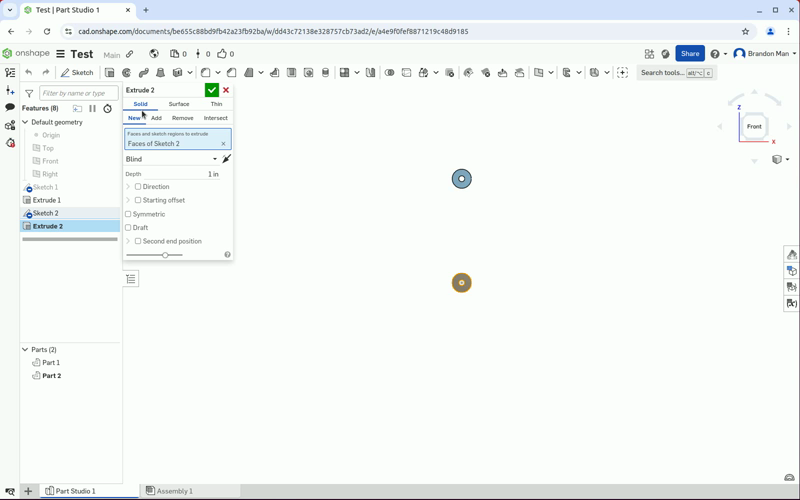
mouse_move(137, 120)
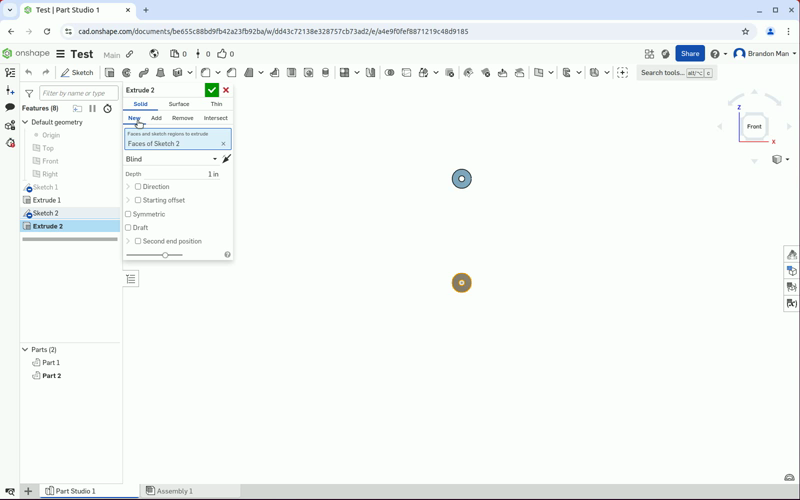
click(137, 120)
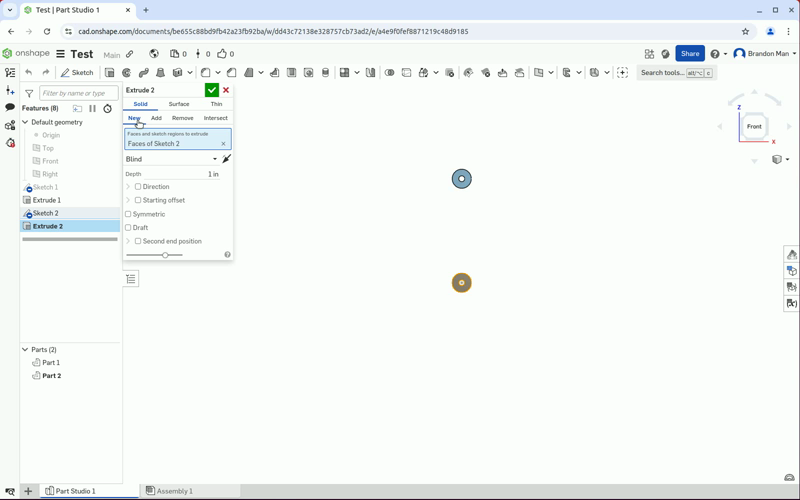
key(tab, 4)
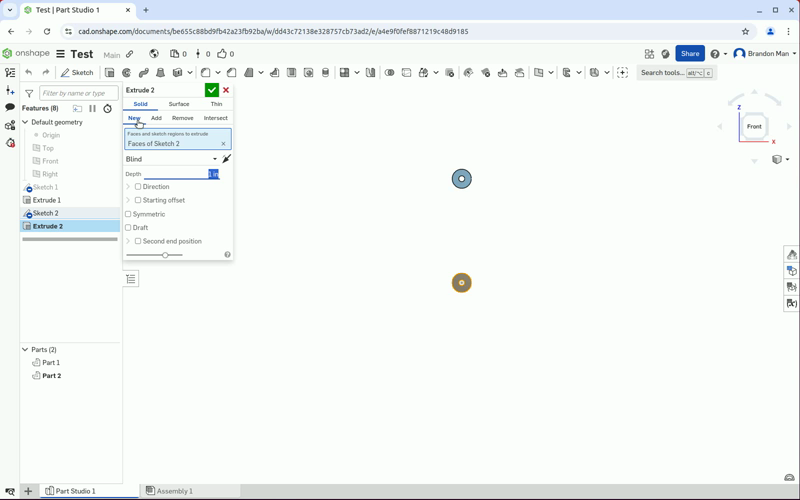
text(0.481)
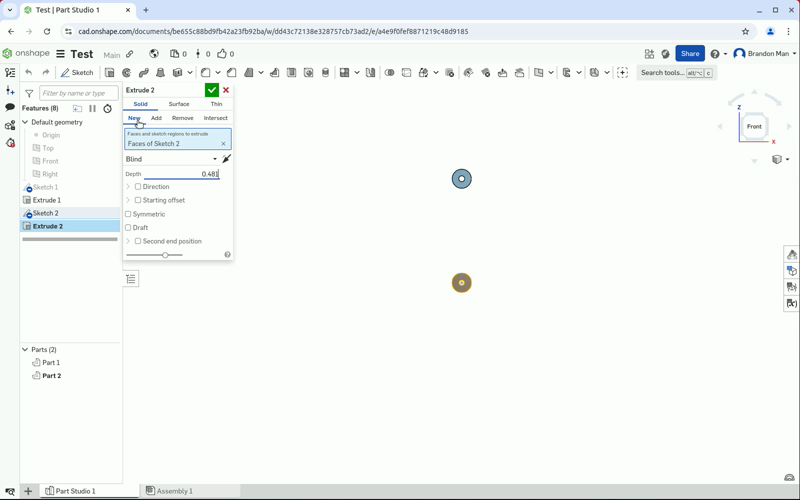
key(enter)
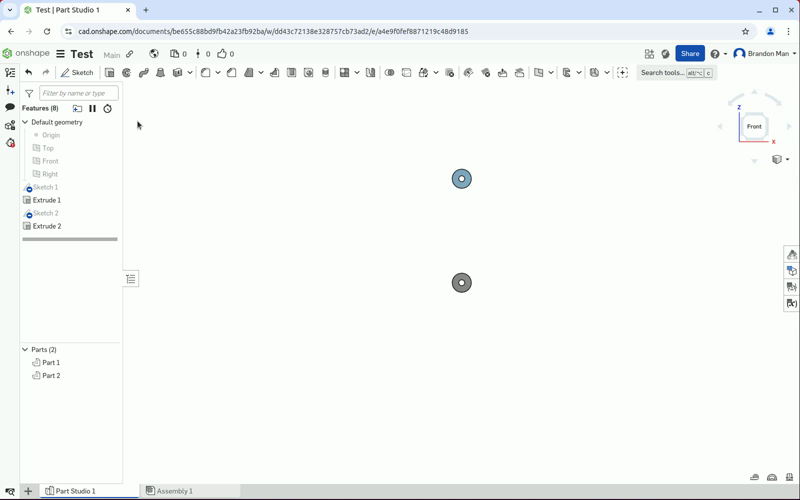
key(shift+h)
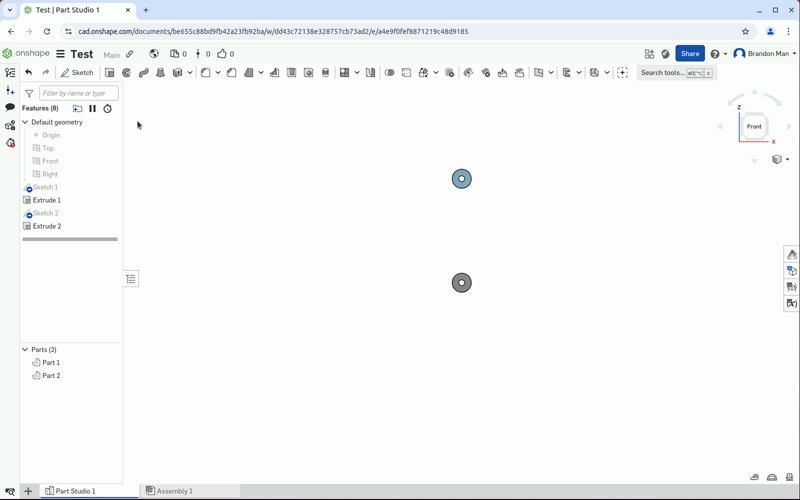
key(shift+h)
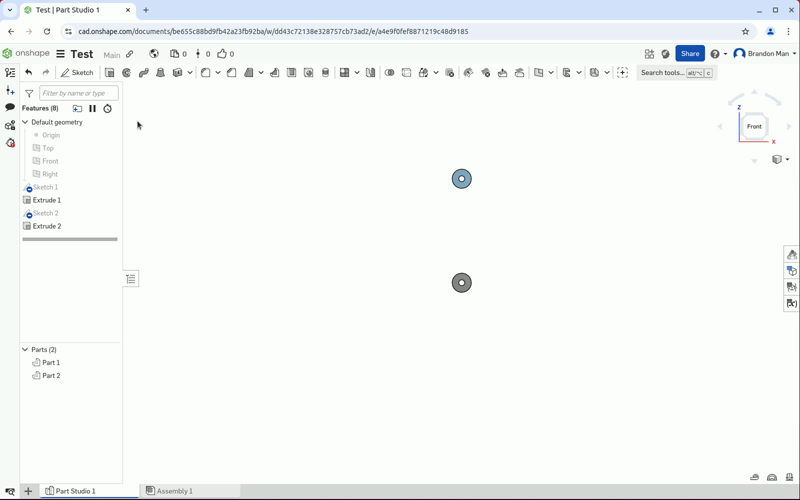
mouse_move(73, 189)
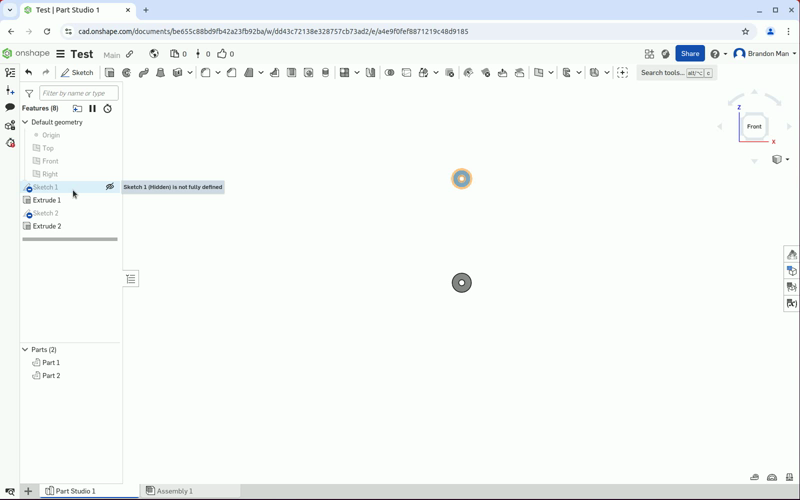
click(73, 189)
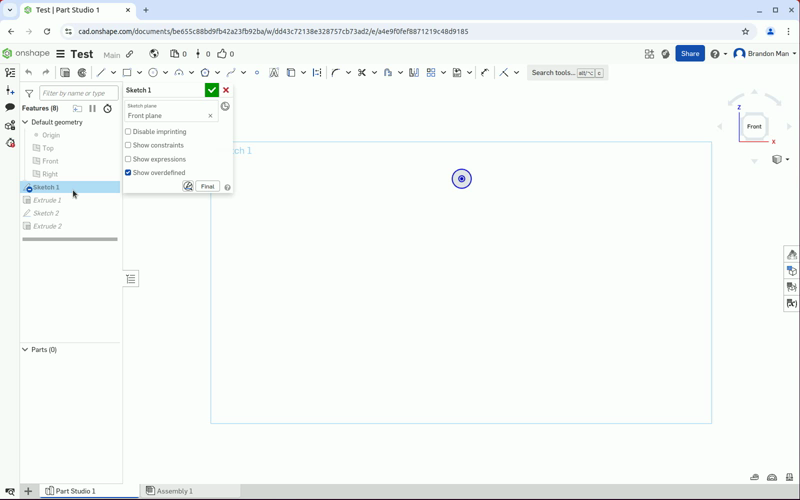
mouse_move(229, 92)
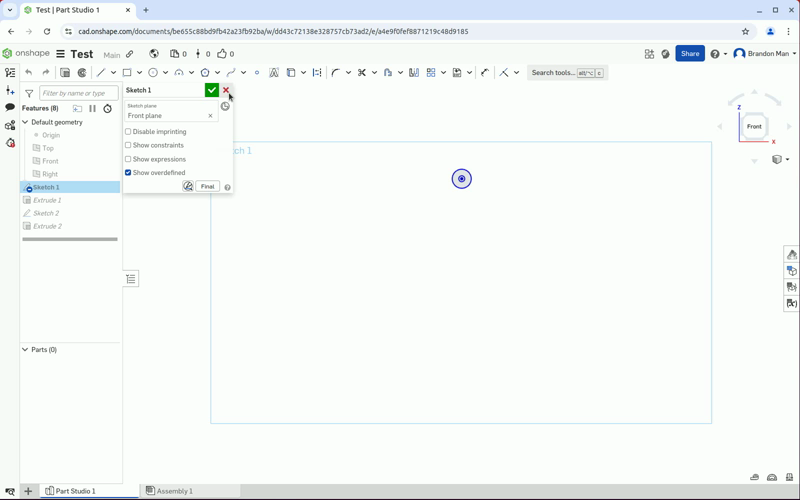
click(229, 92)
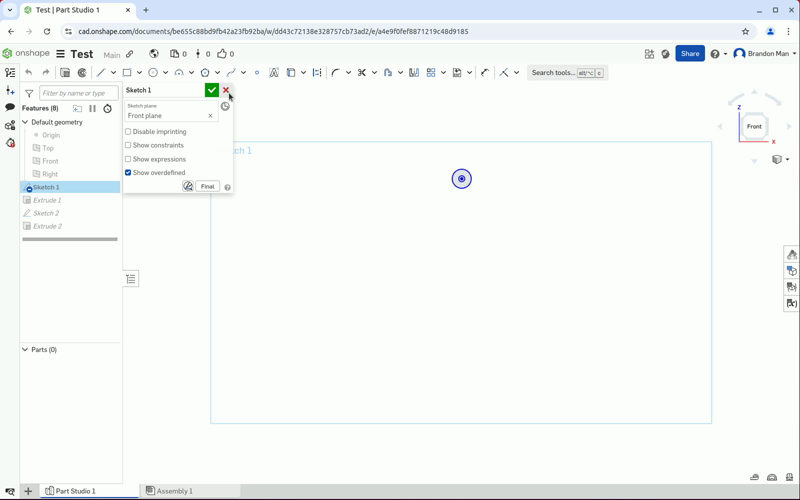
key(shift+s)
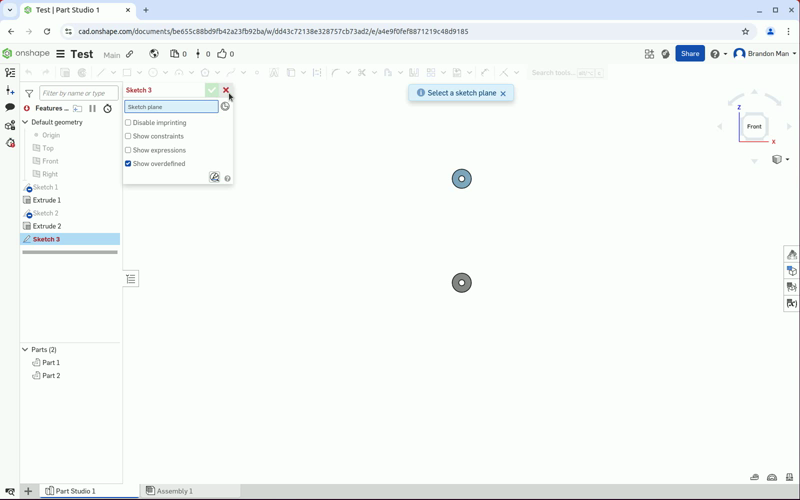
mouse_move(73, 163)
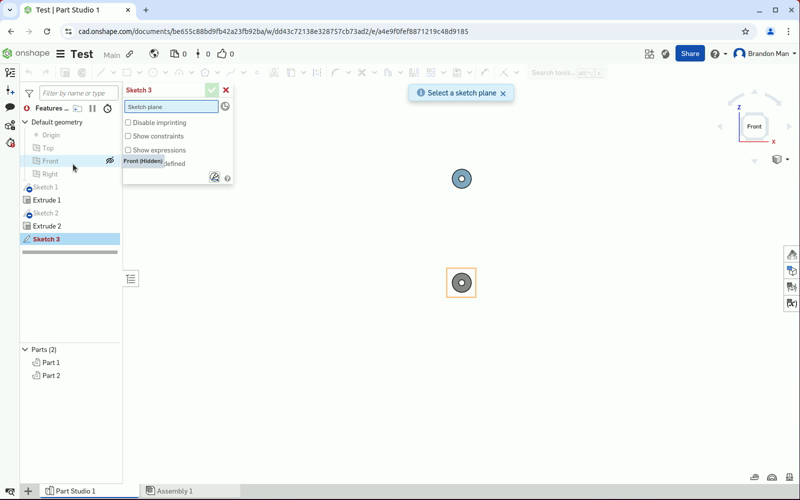
click(73, 163)
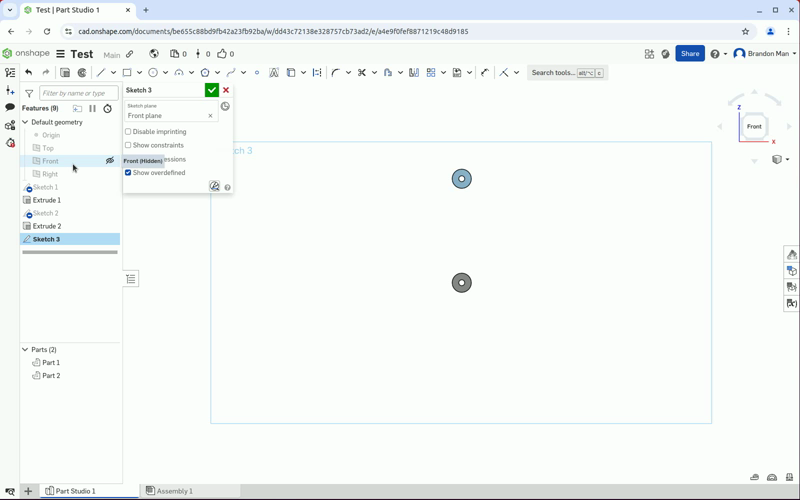
mouse_move(73, 352)
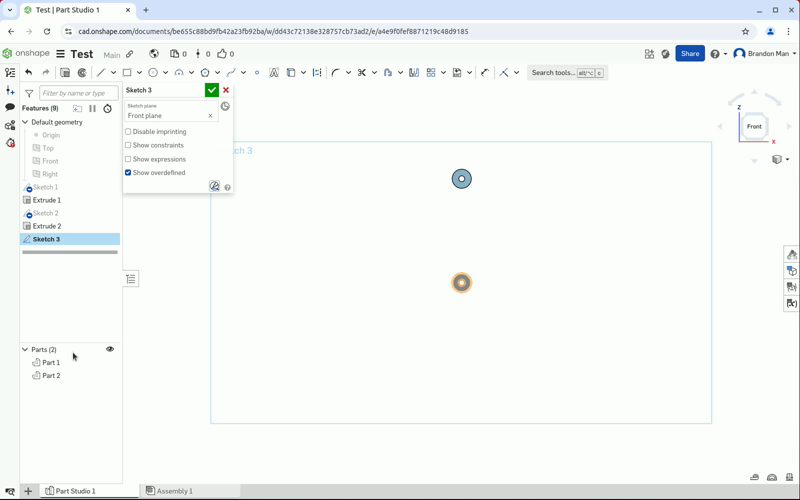
key(y)
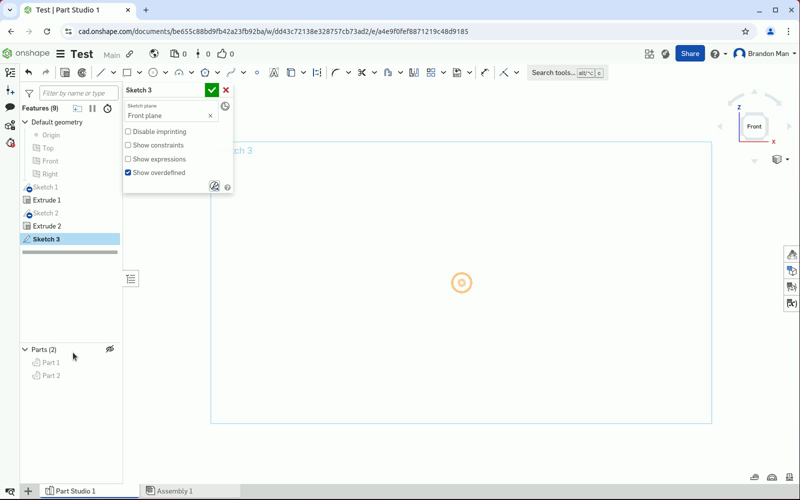
key(c)
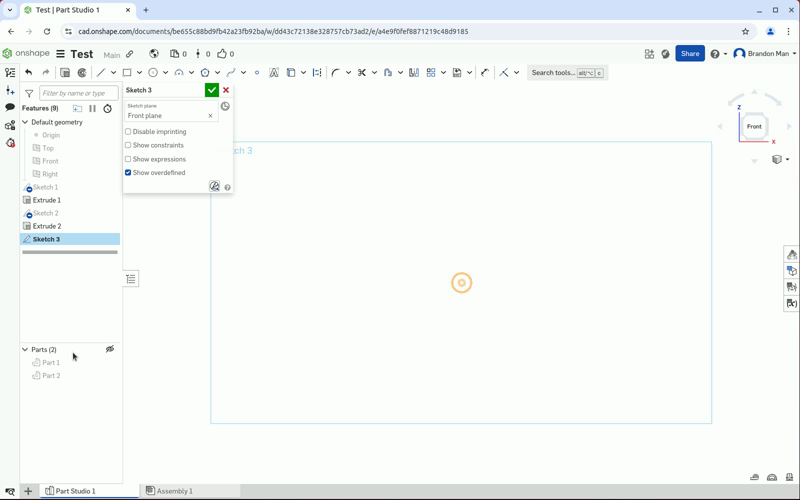
key_down(shift)
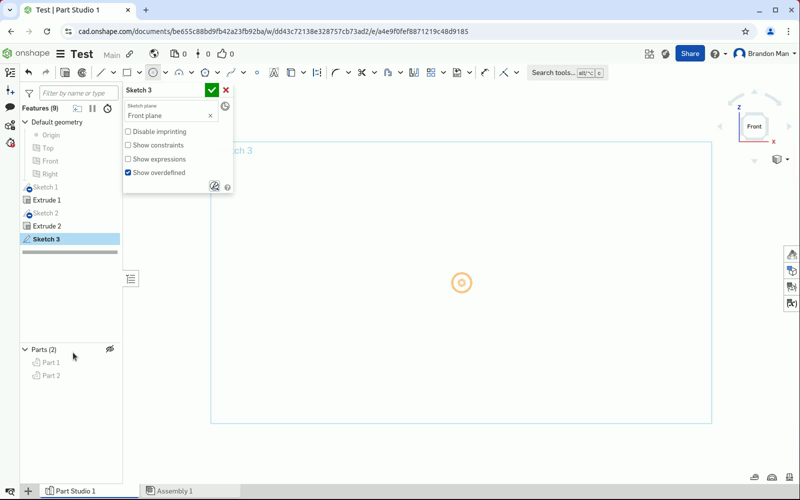
mouse_move(501, 282)
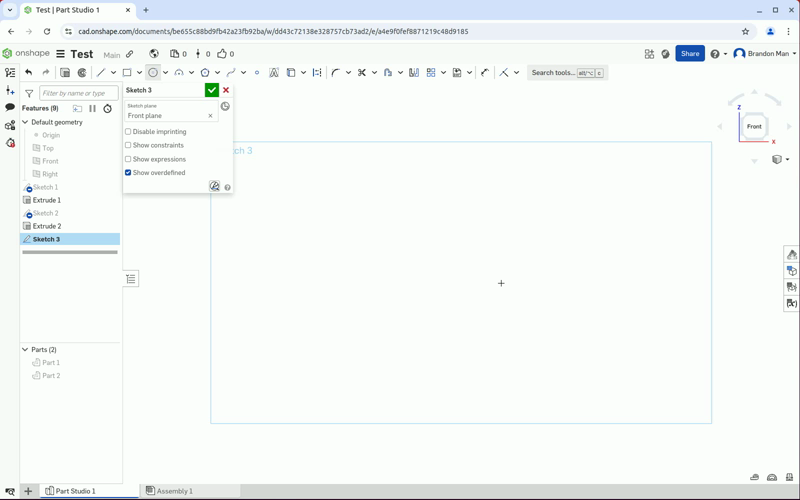
click(501, 282)
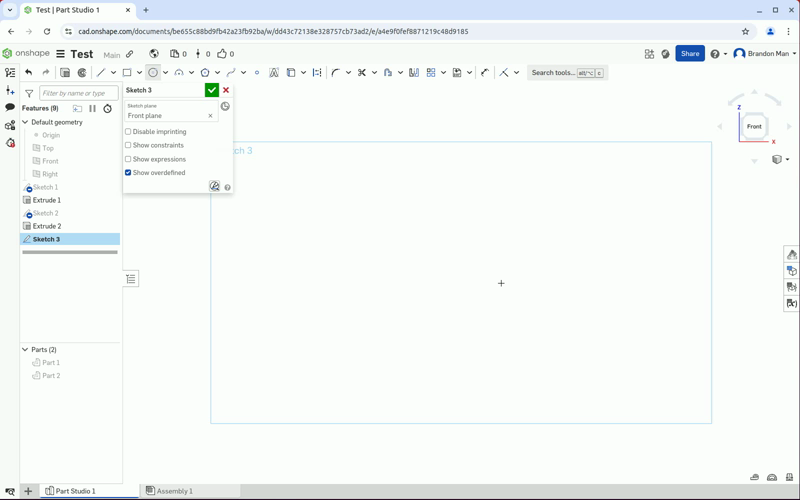
key_up(shift)
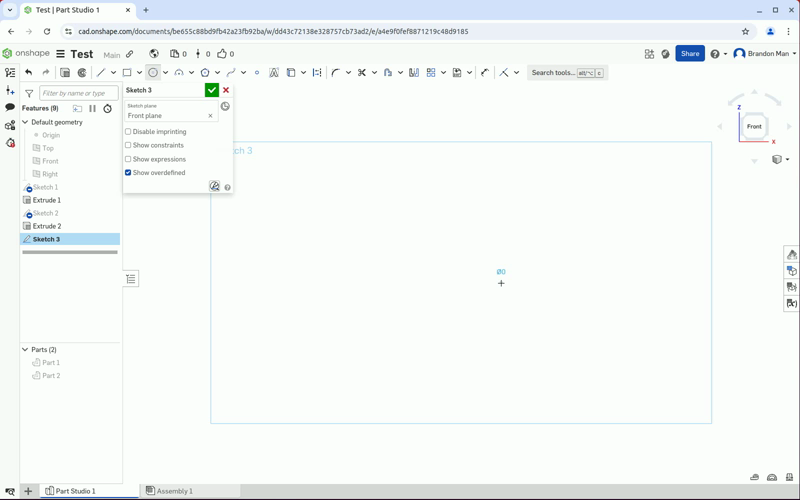
mouse_move(508, 282)
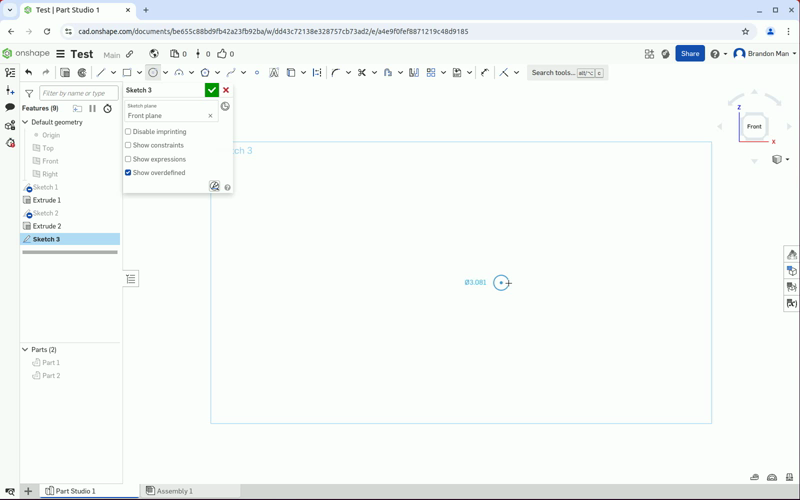
click(508, 282)
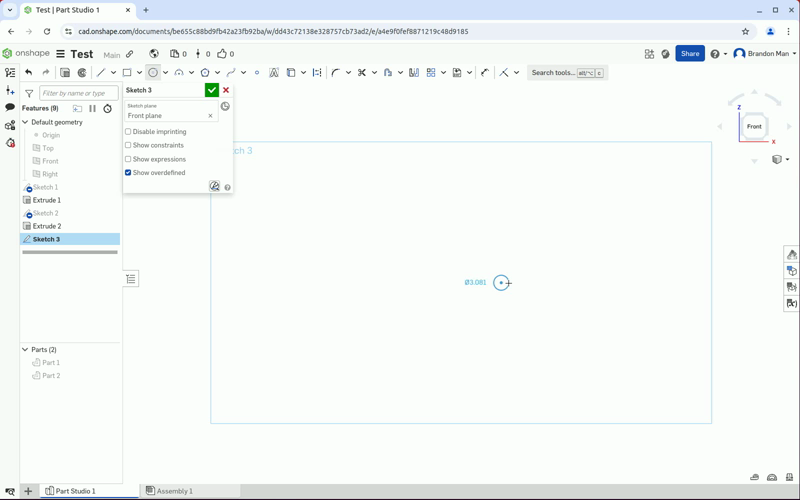
key(esc)
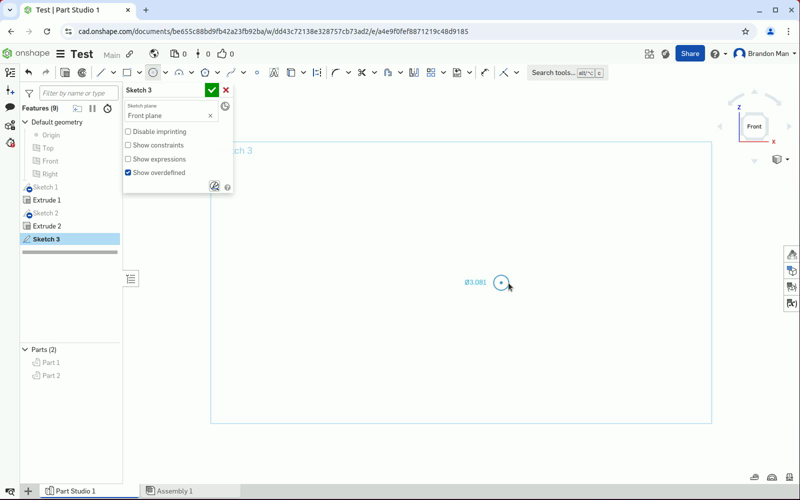
key(c)
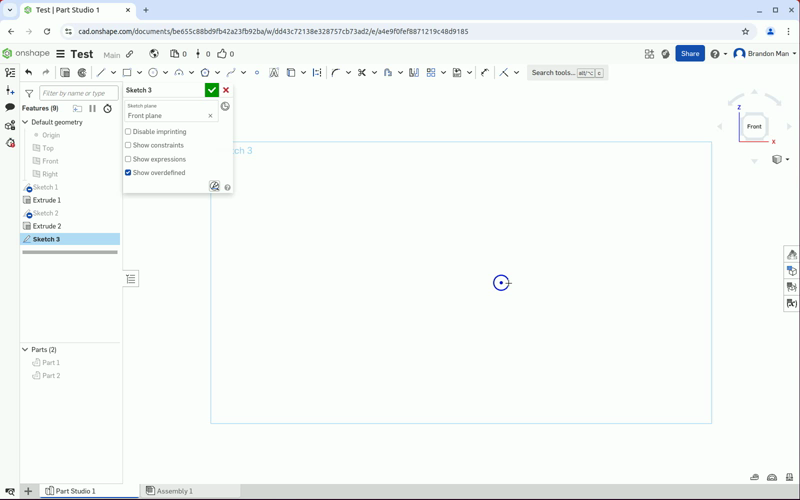
key_down(shift)
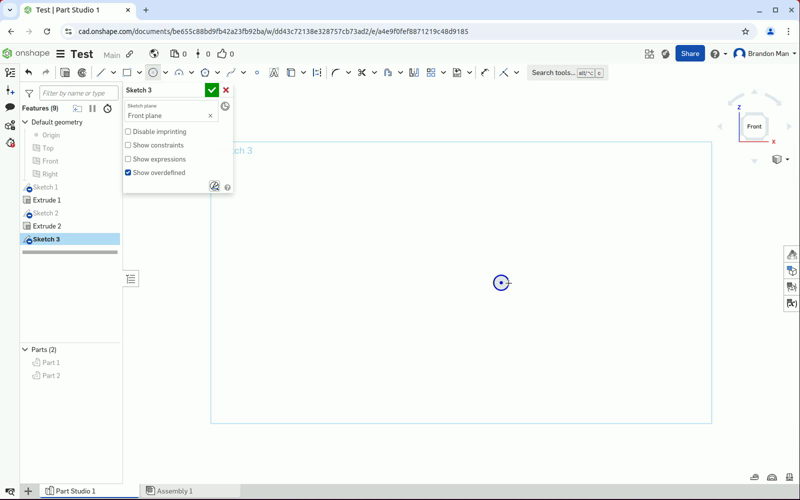
mouse_move(501, 282)
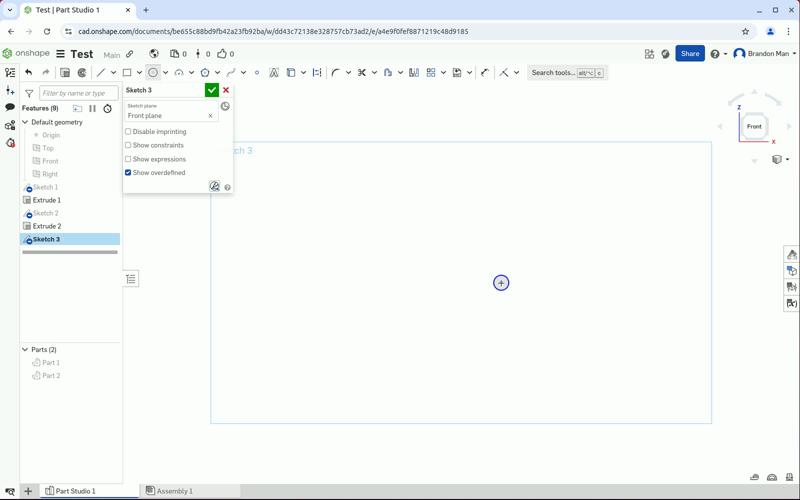
click(501, 282)
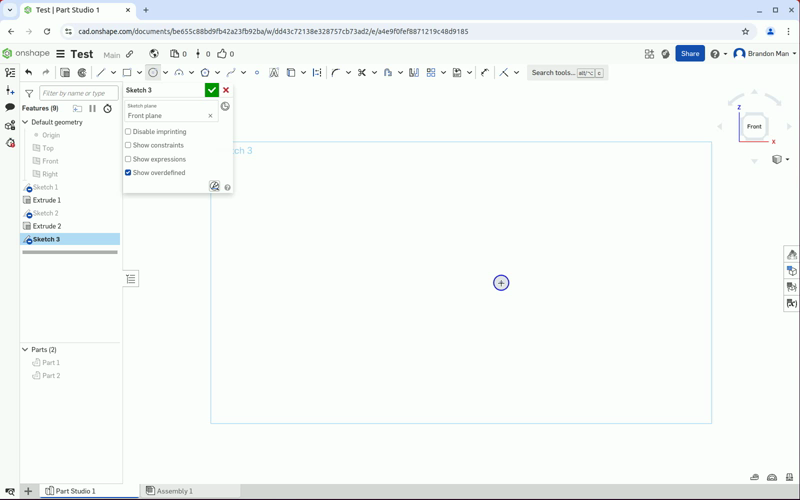
key_up(shift)
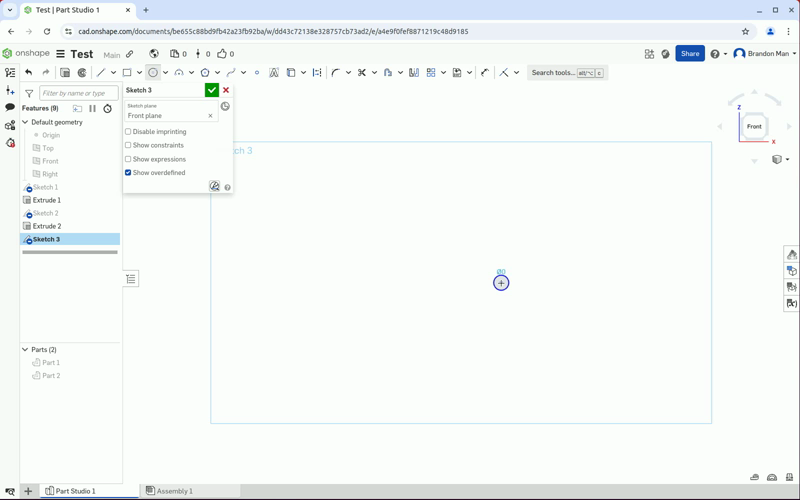
mouse_move(504, 282)
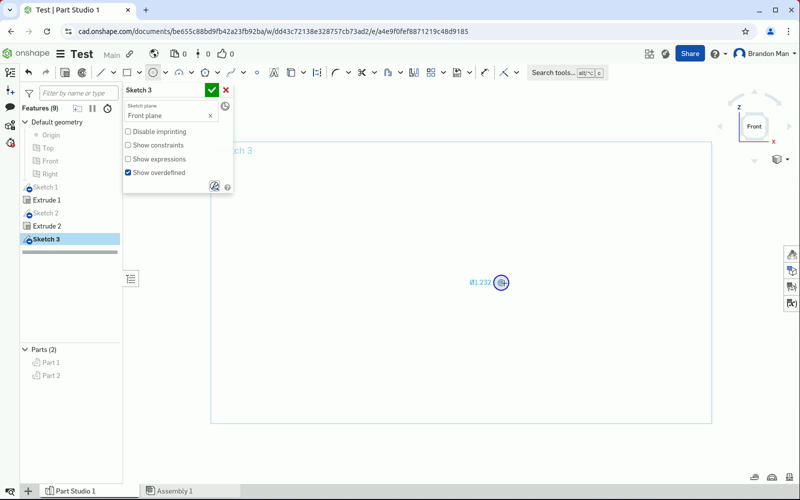
scroll(6)
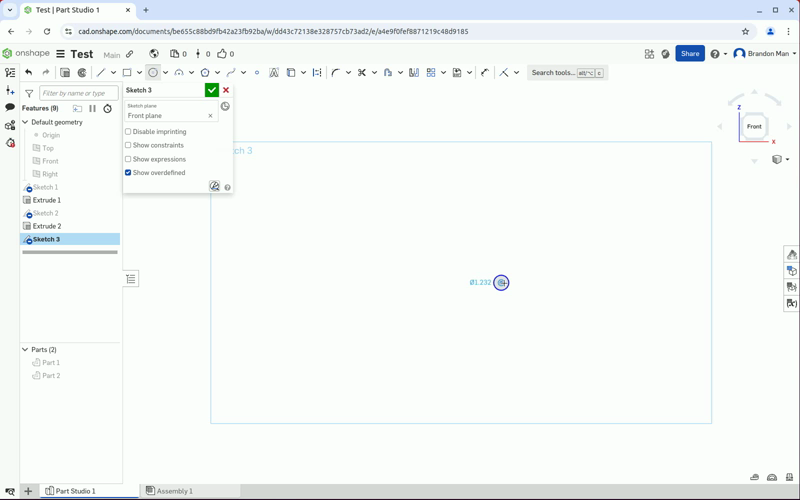
scroll(6)
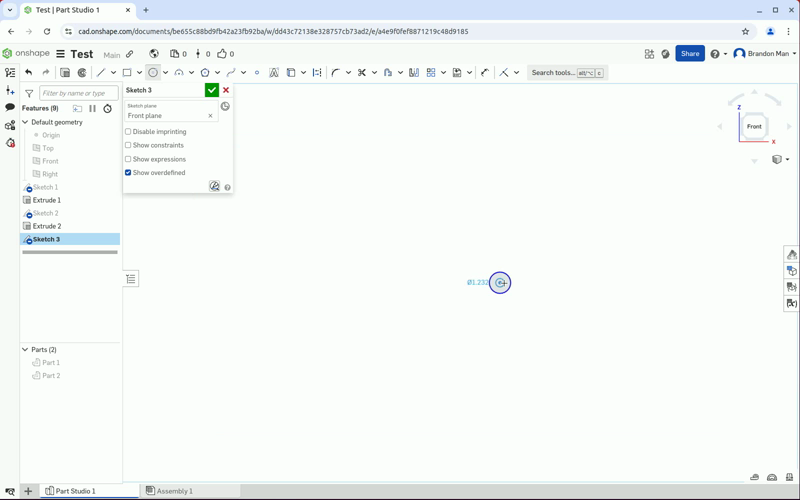
scroll(6)
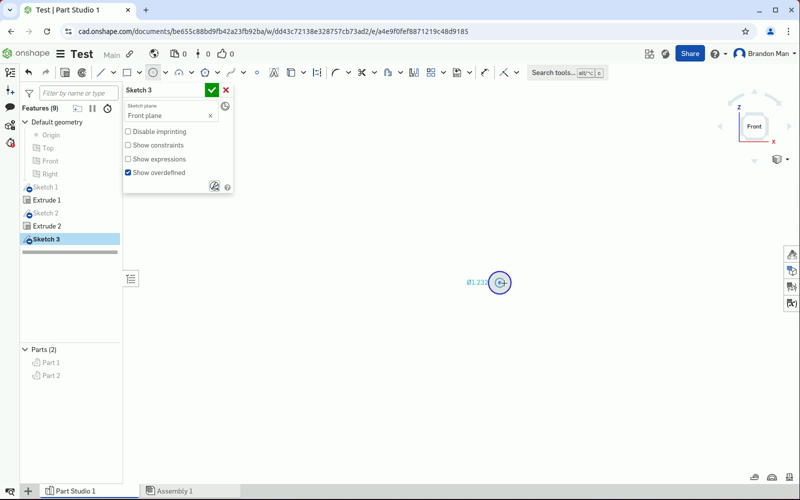
scroll(6)
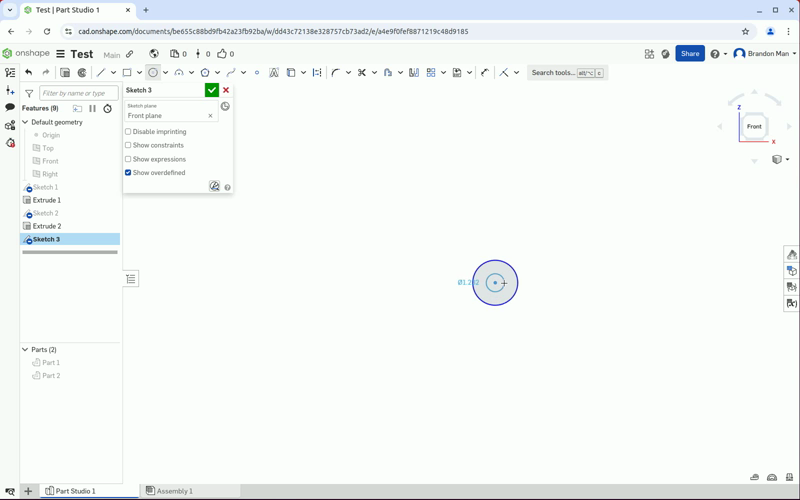
scroll(6)
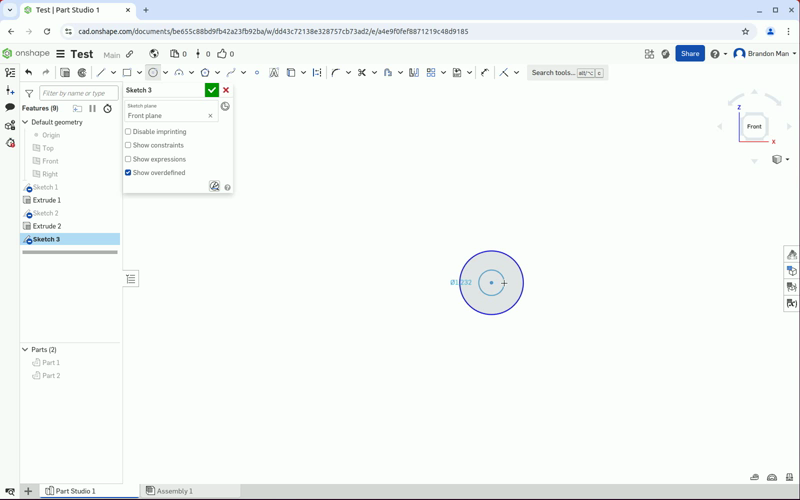
scroll(6)
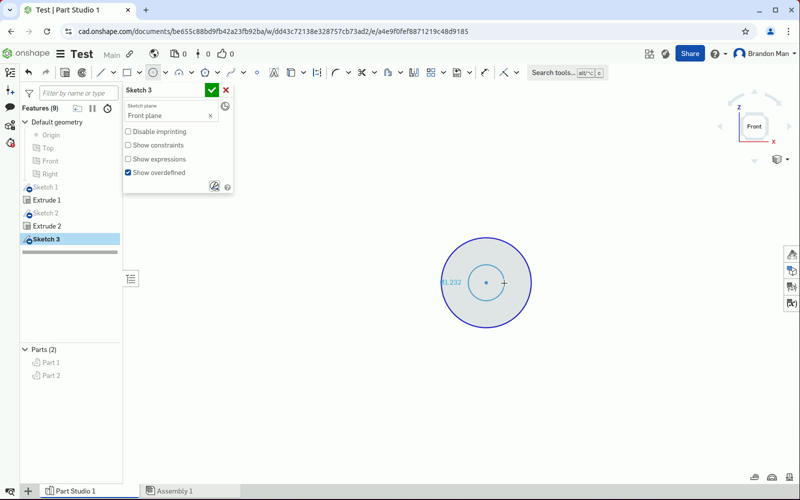
scroll(6)
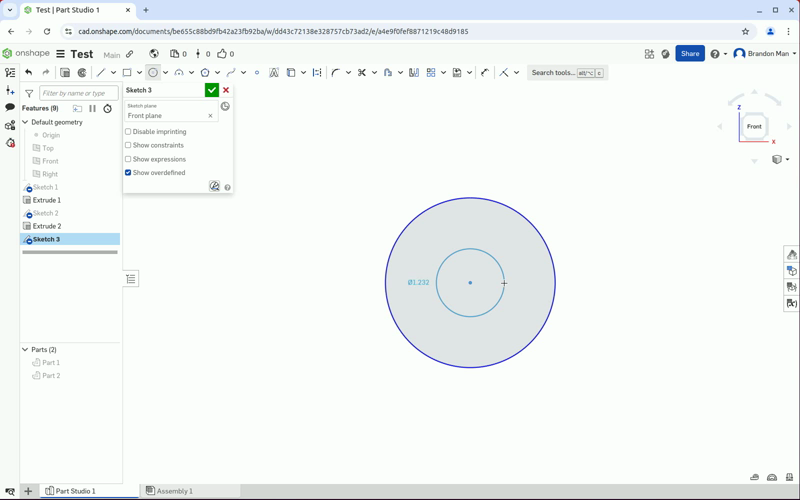
click(504, 282)
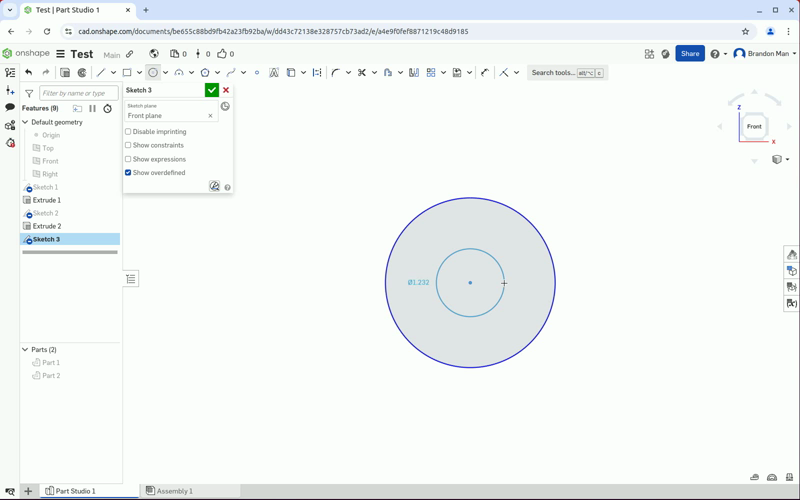
scroll(-6)
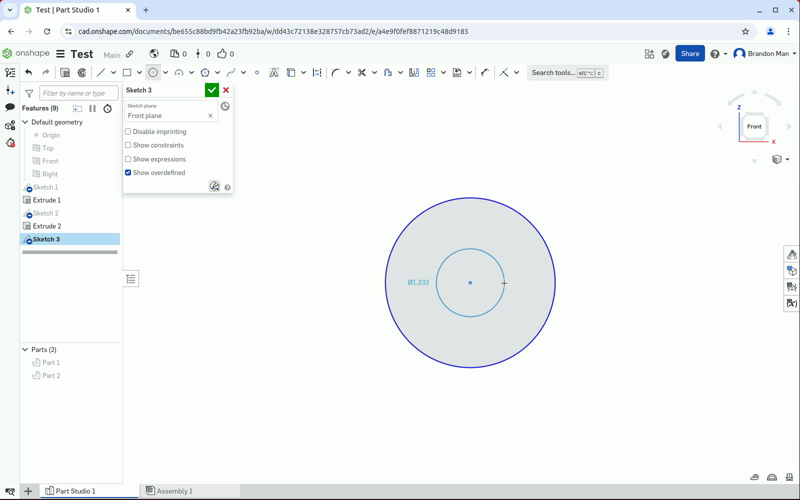
scroll(-6)
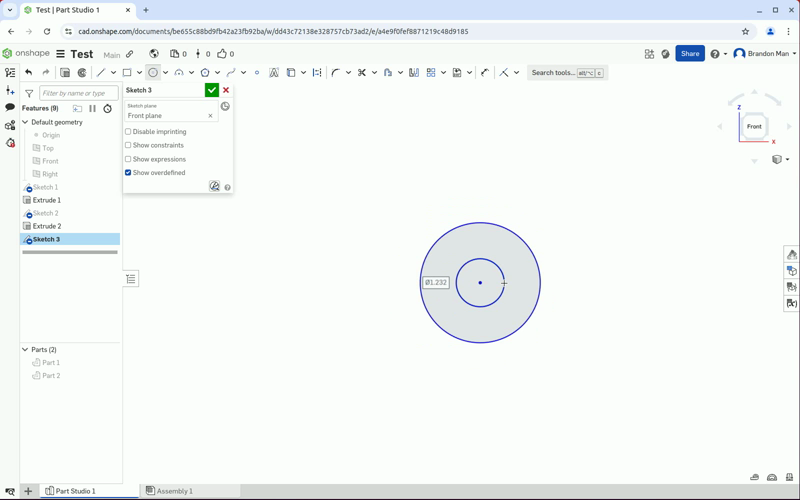
scroll(-6)
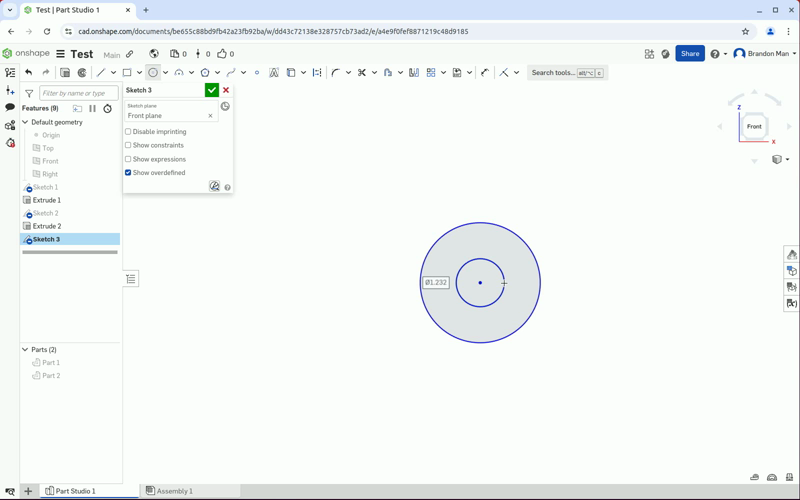
scroll(-6)
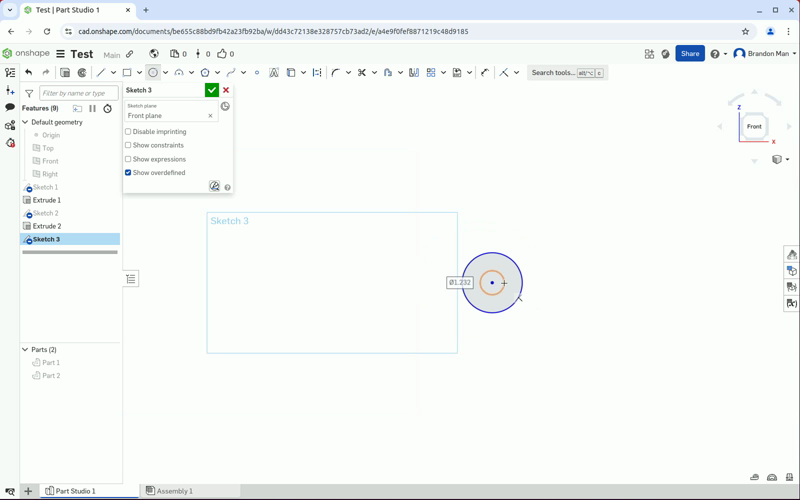
scroll(-6)
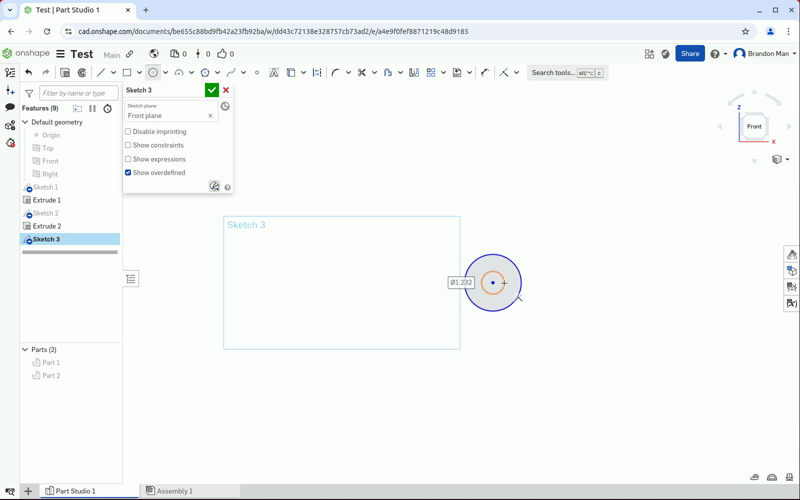
scroll(-6)
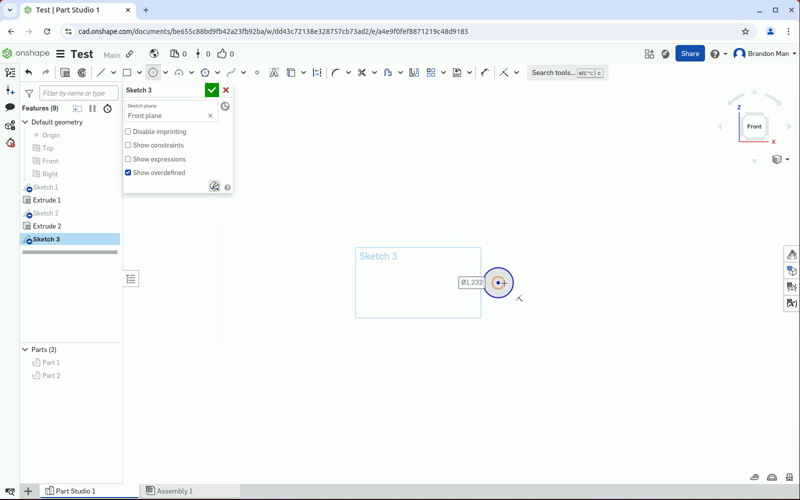
scroll(-6)
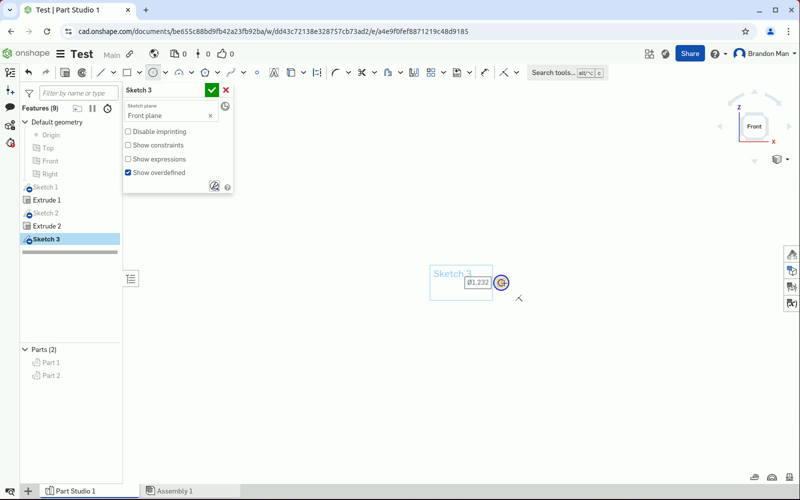
key(esc)
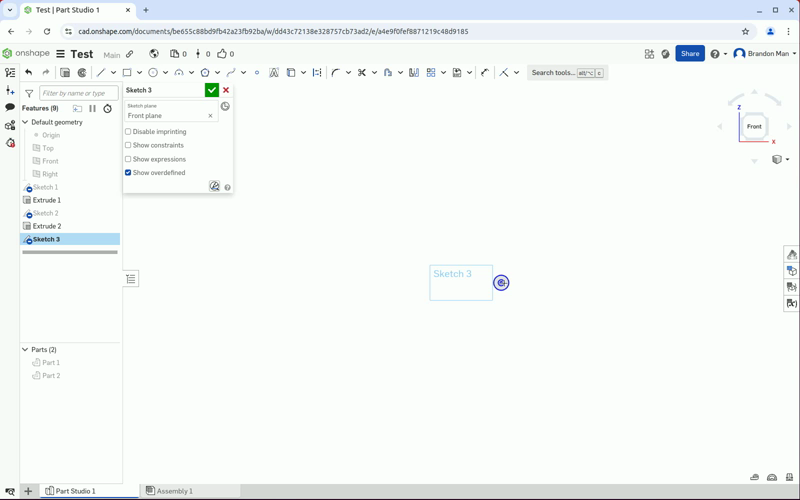
mouse_move(501, 278)
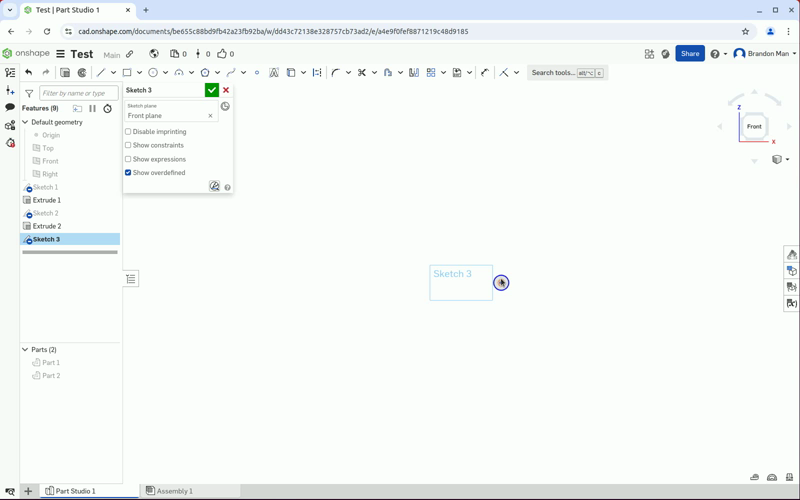
scroll(6)
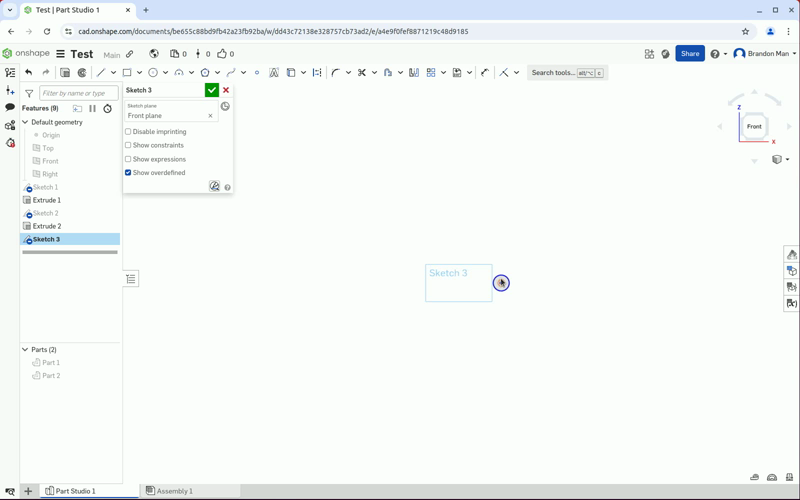
scroll(6)
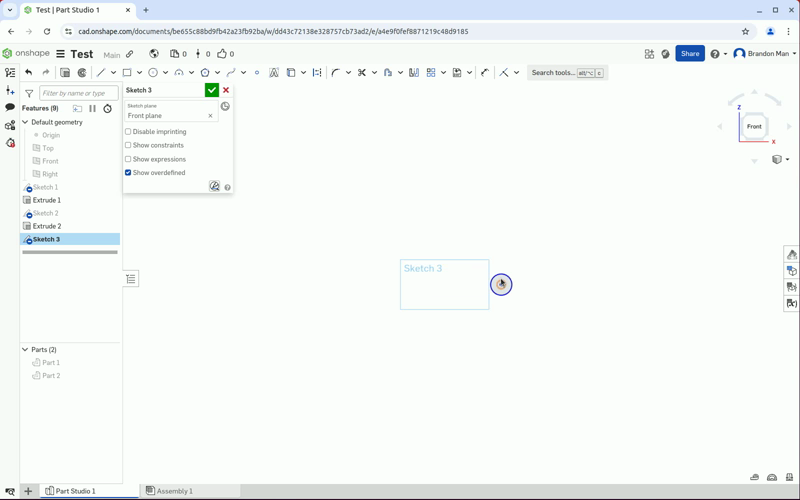
scroll(6)
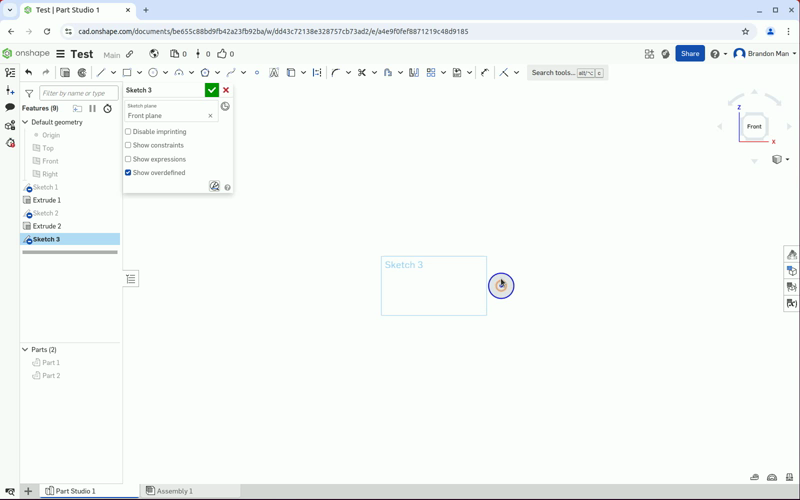
scroll(6)
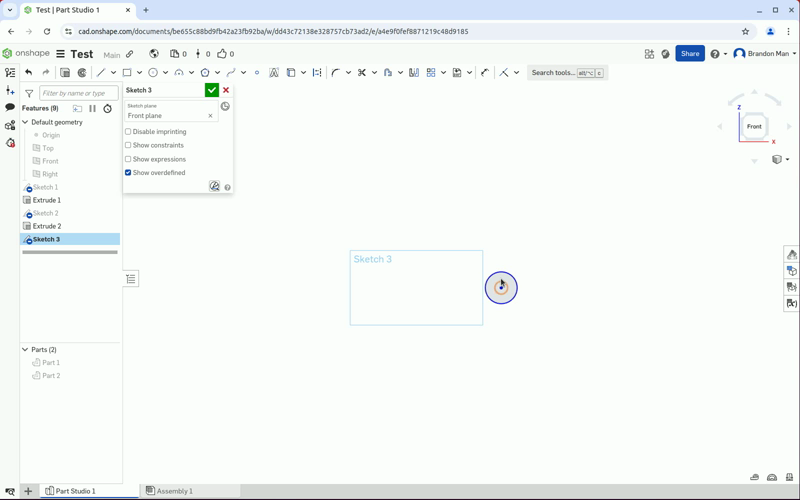
scroll(6)
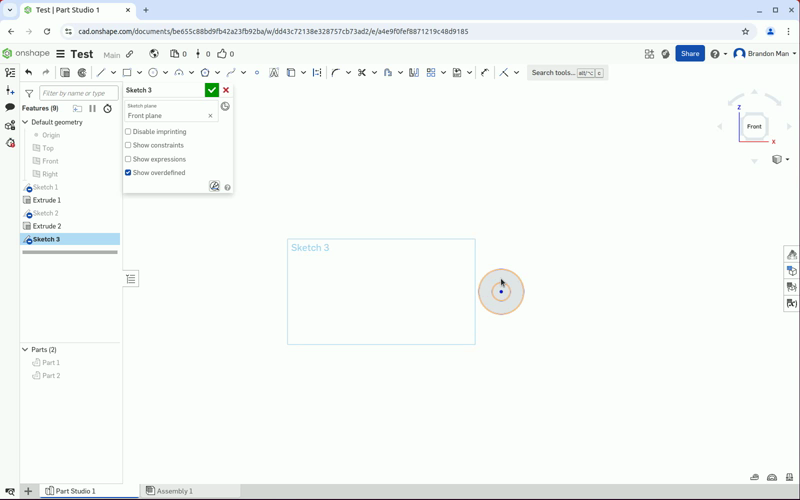
scroll(6)
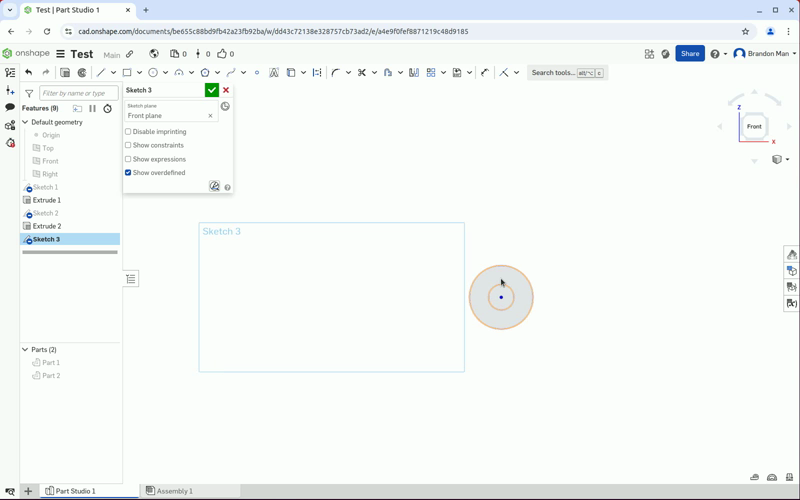
scroll(6)
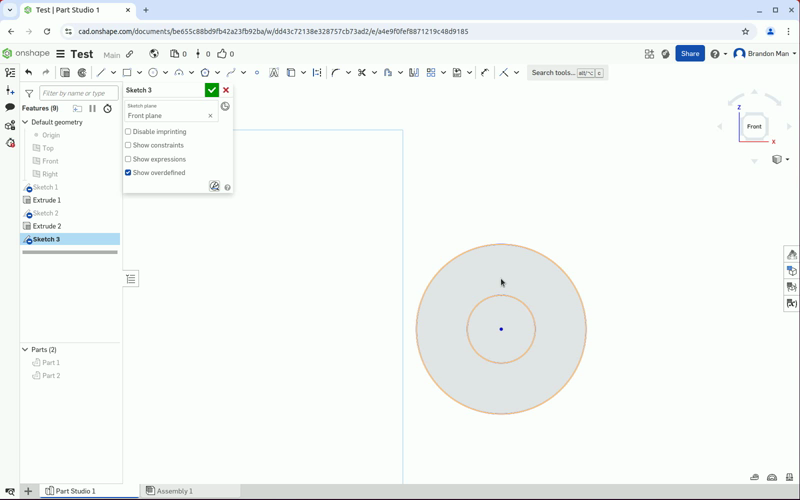
click(501, 278)
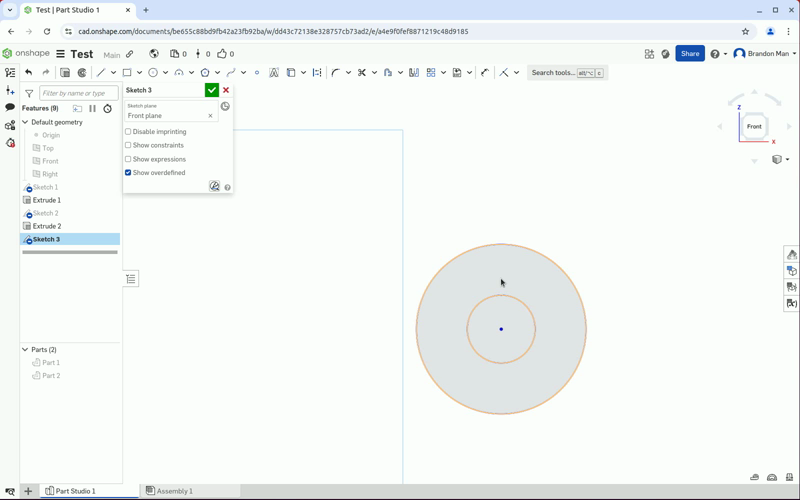
scroll(-6)
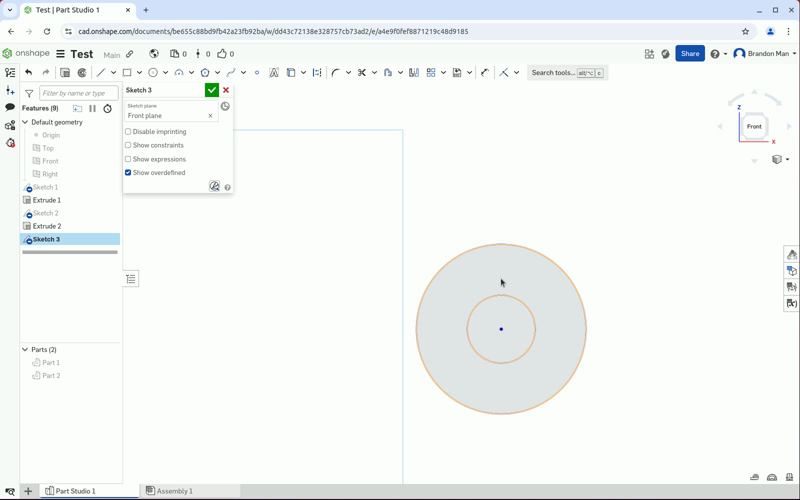
scroll(-6)
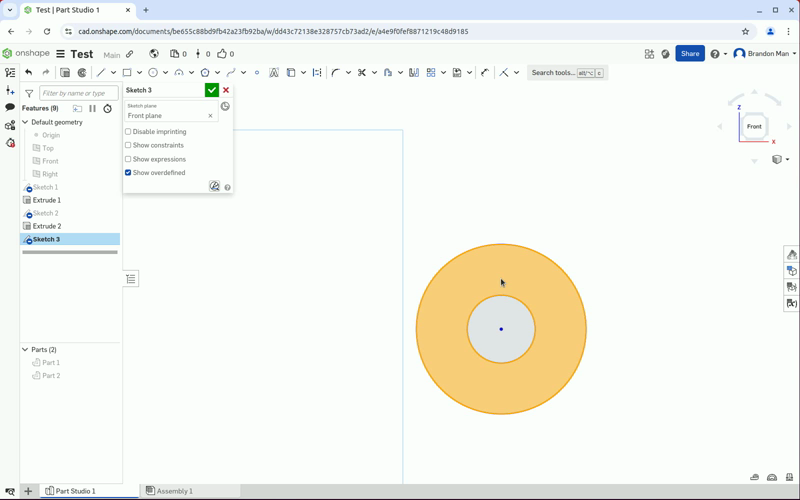
scroll(-6)
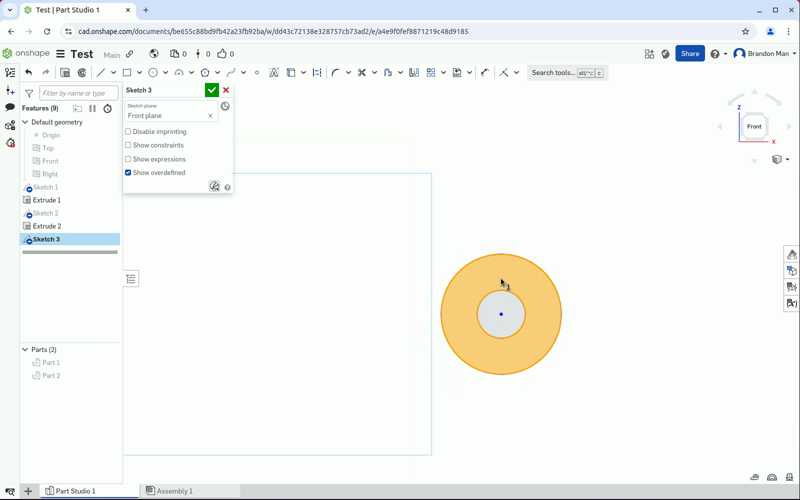
scroll(-6)
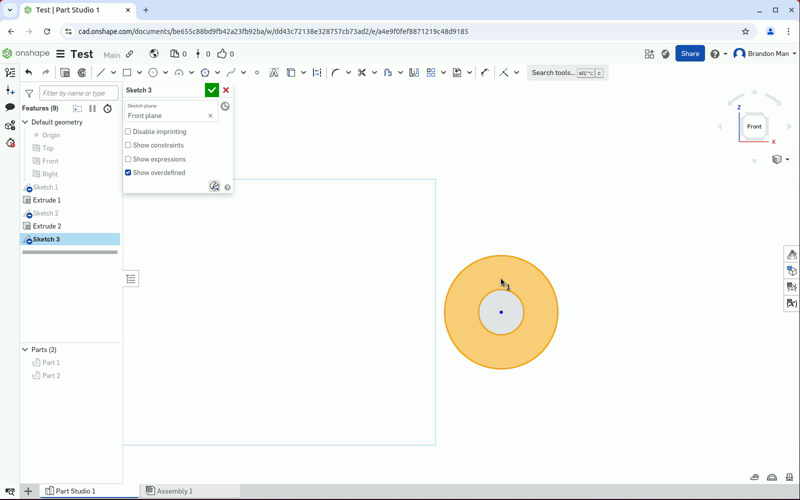
scroll(-6)
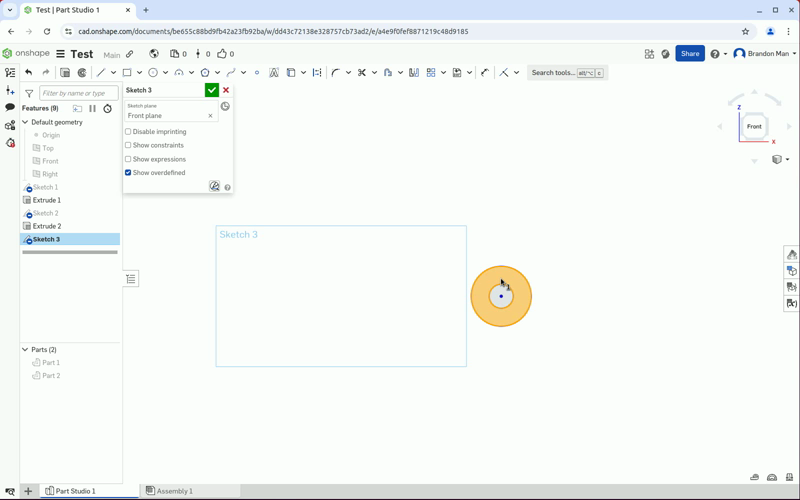
scroll(-6)
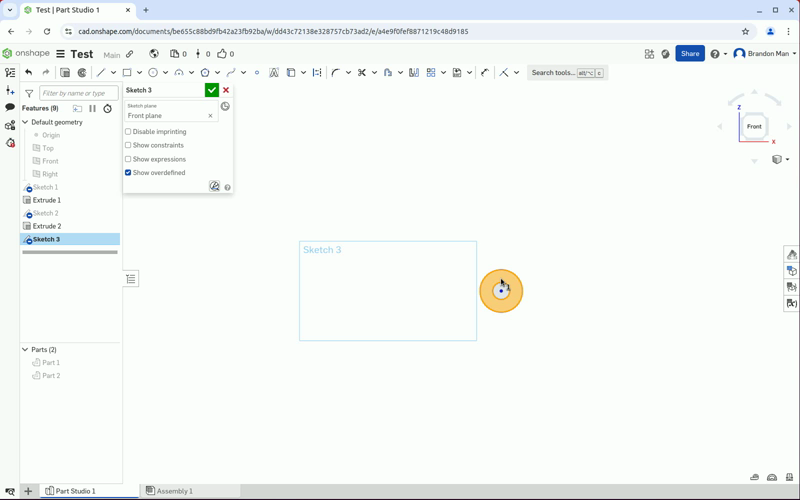
scroll(-6)
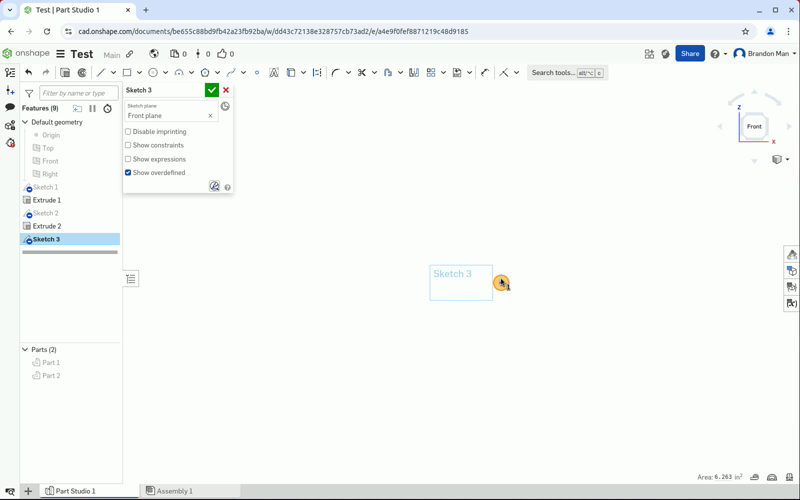
mouse_move(73, 352)
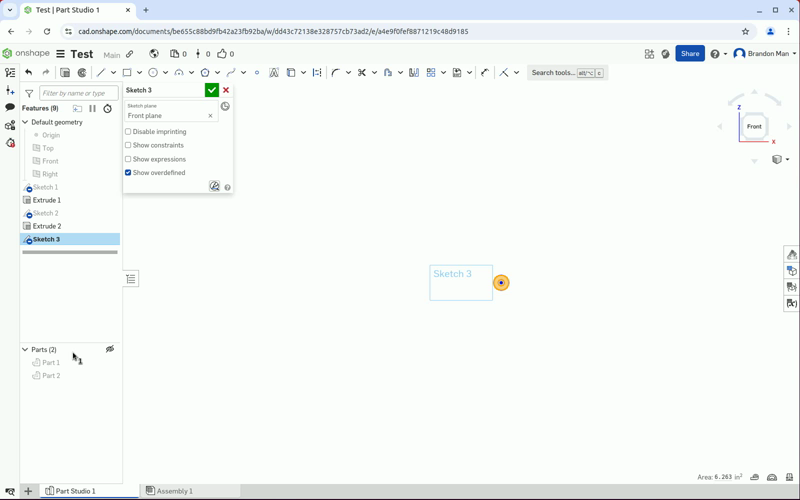
key(shift+y)
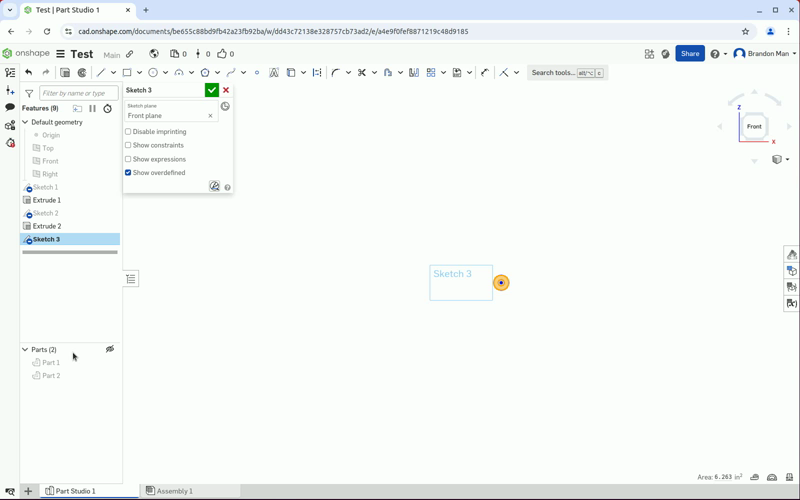
key(shift+e)
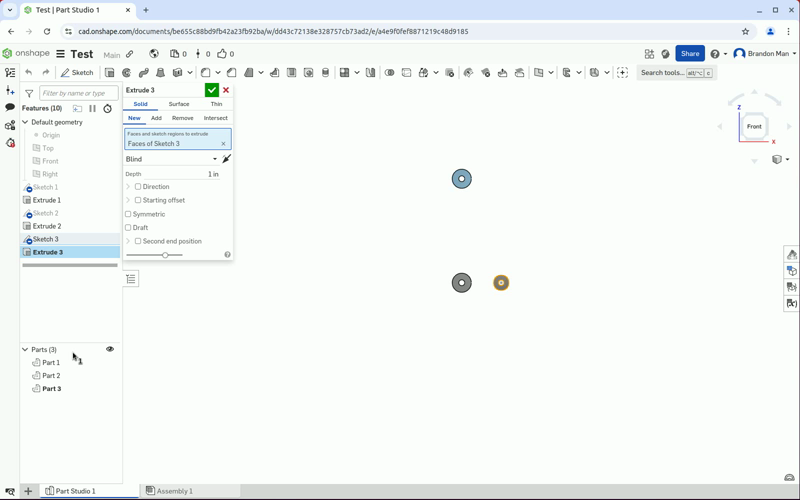
mouse_move(143, 106)
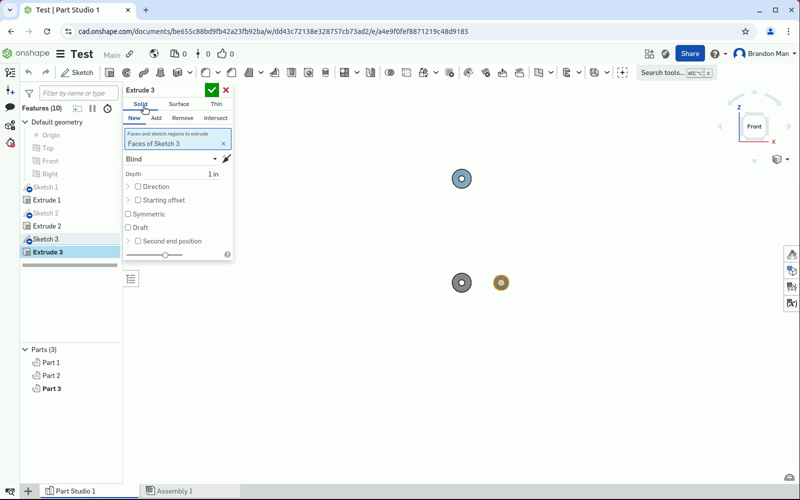
click(143, 106)
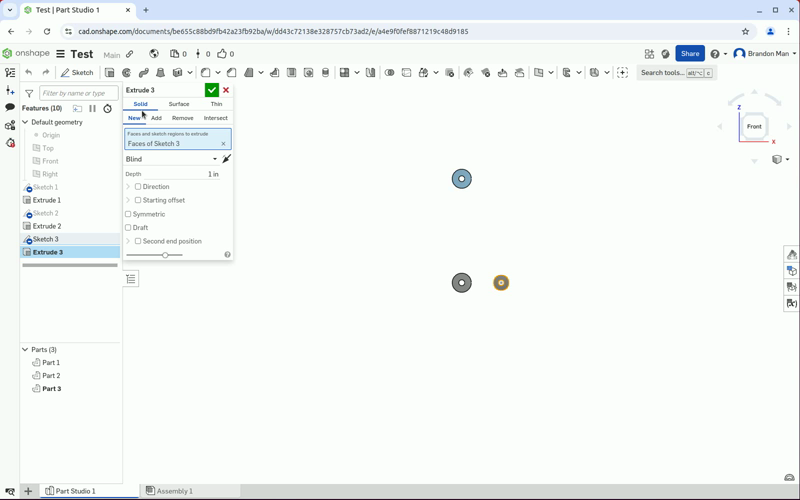
mouse_move(137, 120)
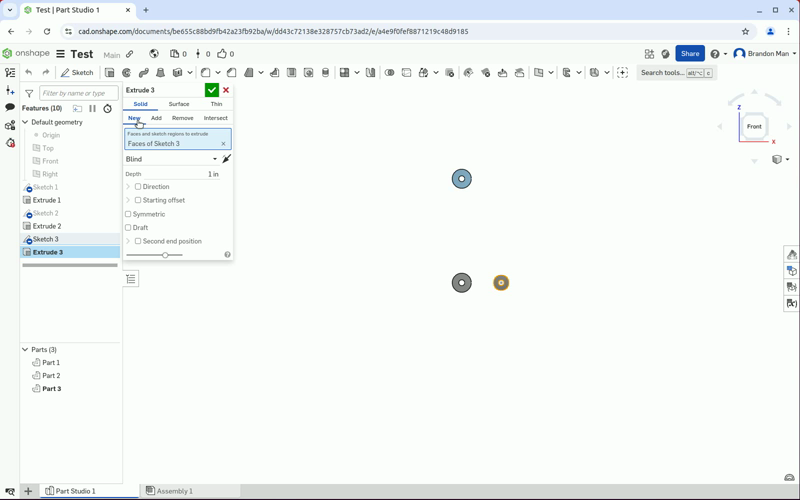
click(137, 120)
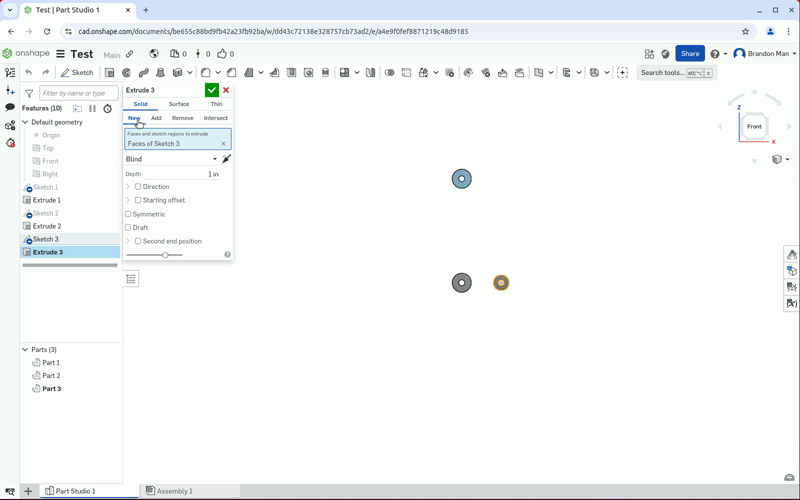
key(tab, 4)
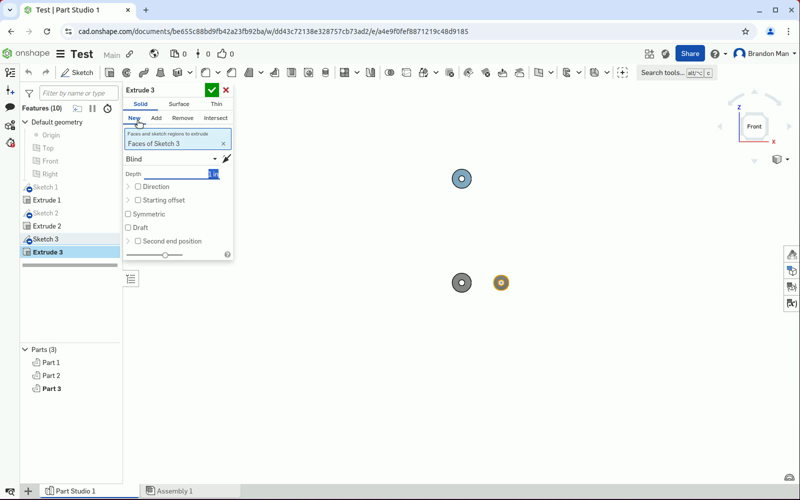
text(0.481)
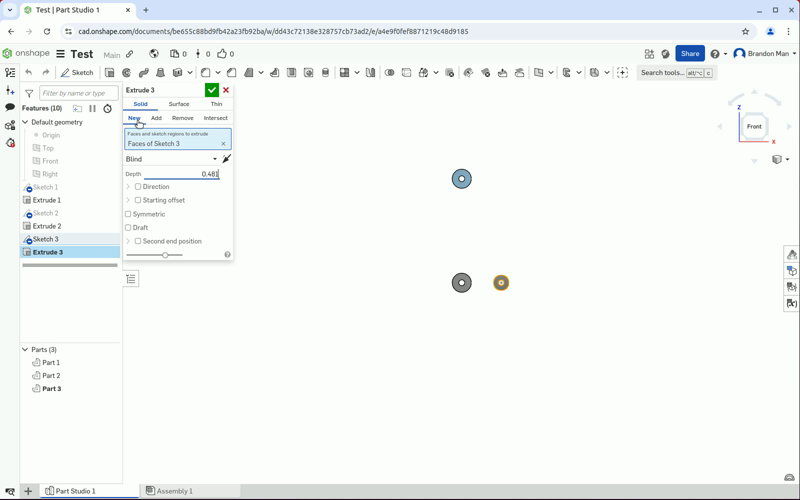
key(enter)
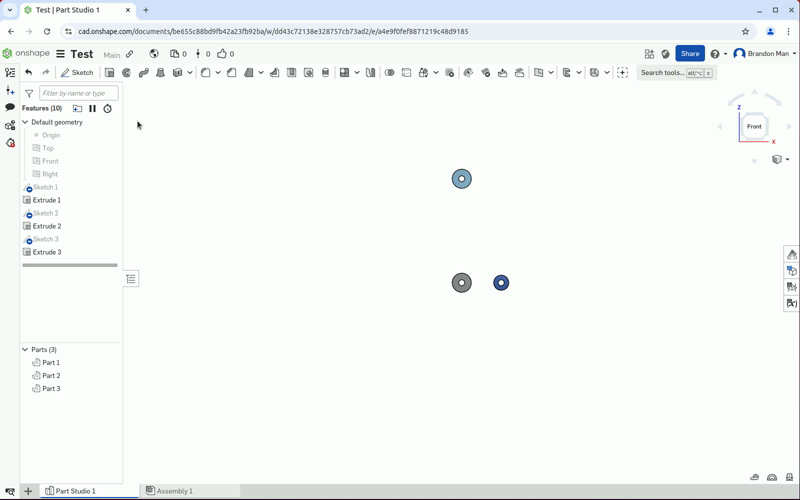
key(shift+h)
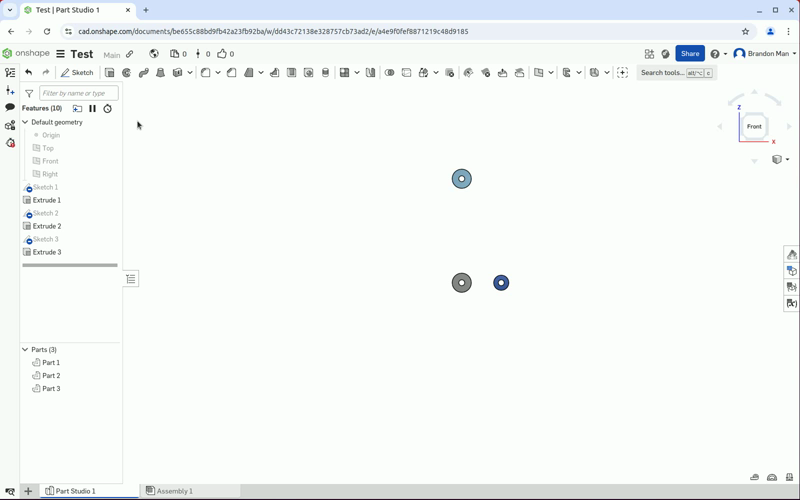
key(shift+h)
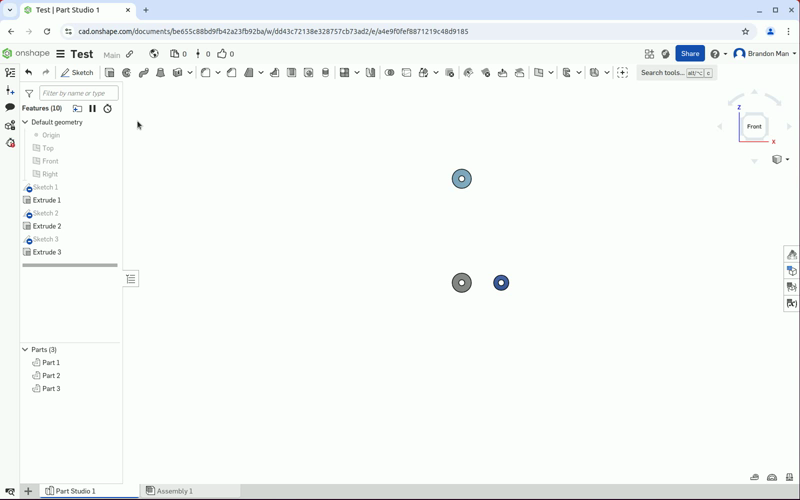
mouse_move(73, 189)
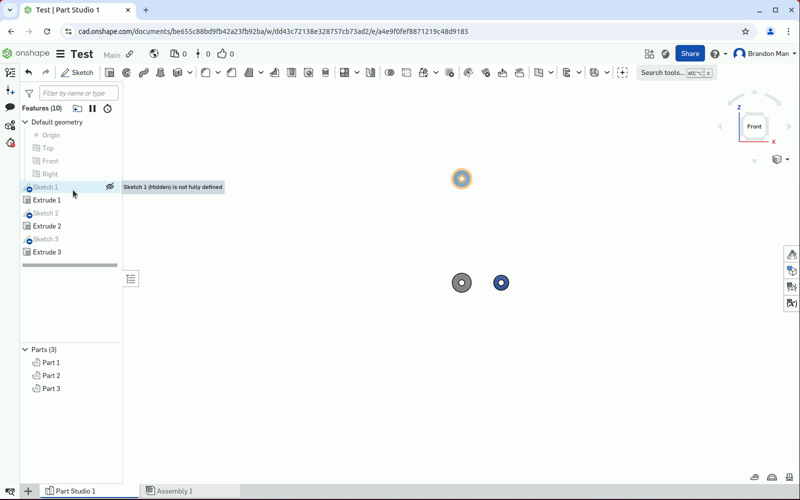
click(73, 189)
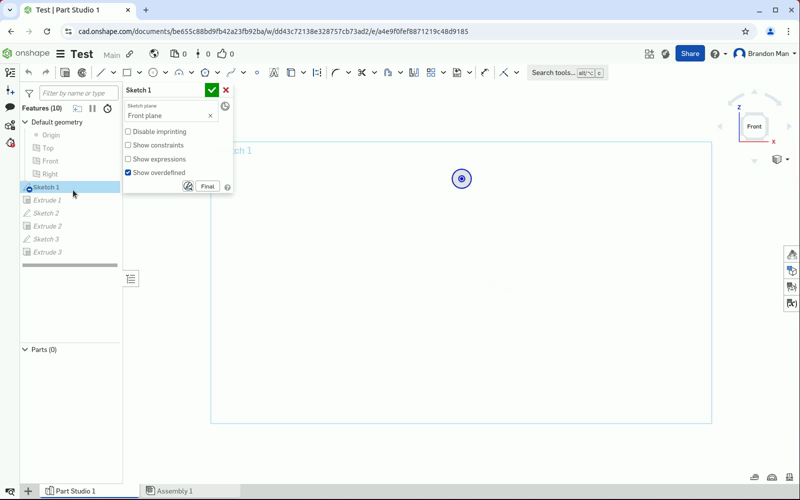
mouse_move(229, 92)
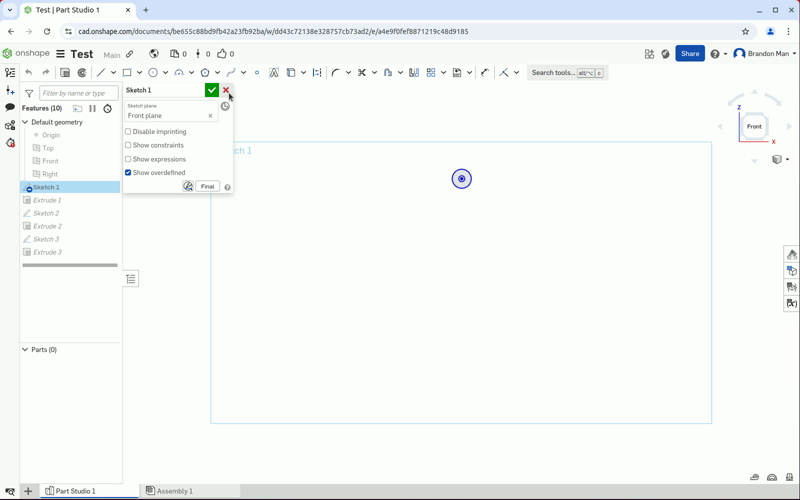
click(229, 92)
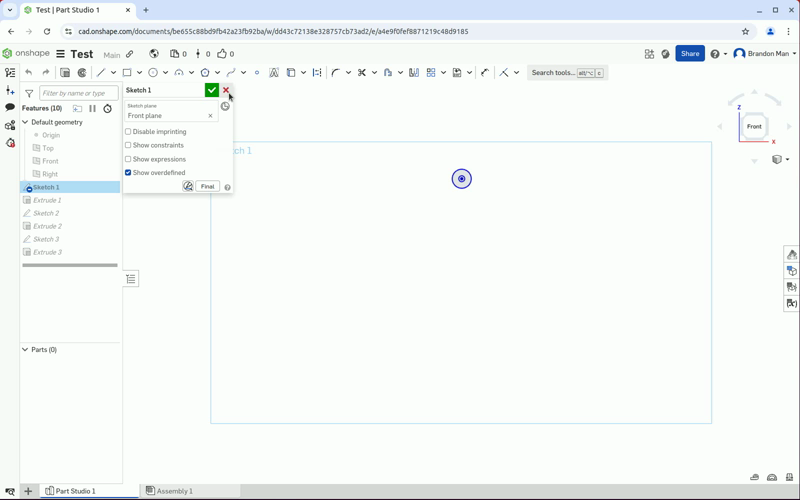
key(shift+s)
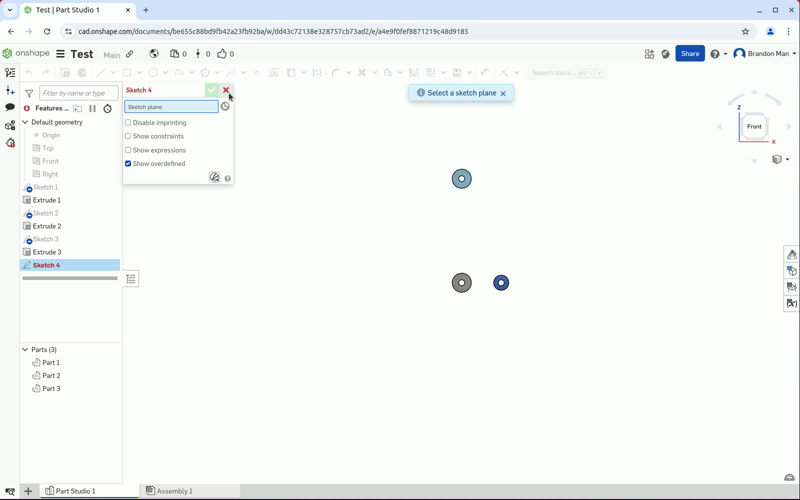
mouse_move(73, 163)
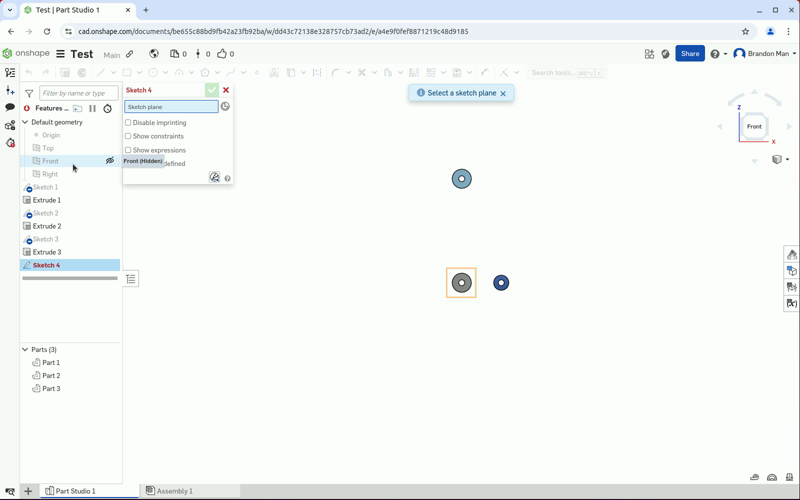
click(73, 163)
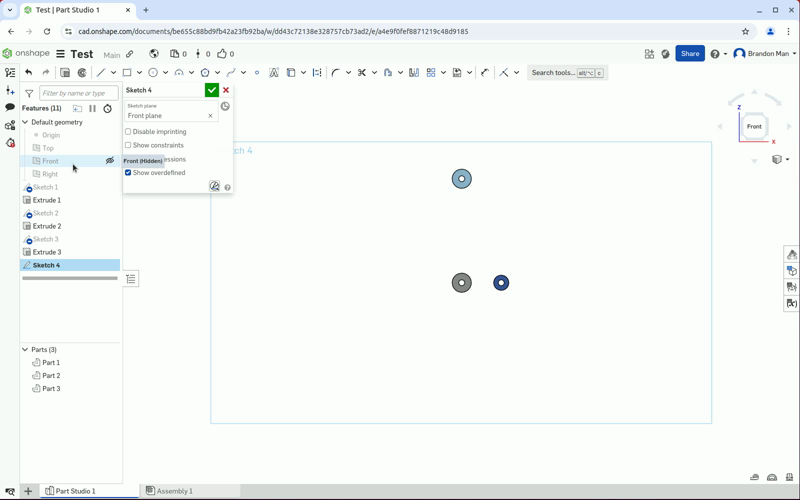
mouse_move(73, 352)
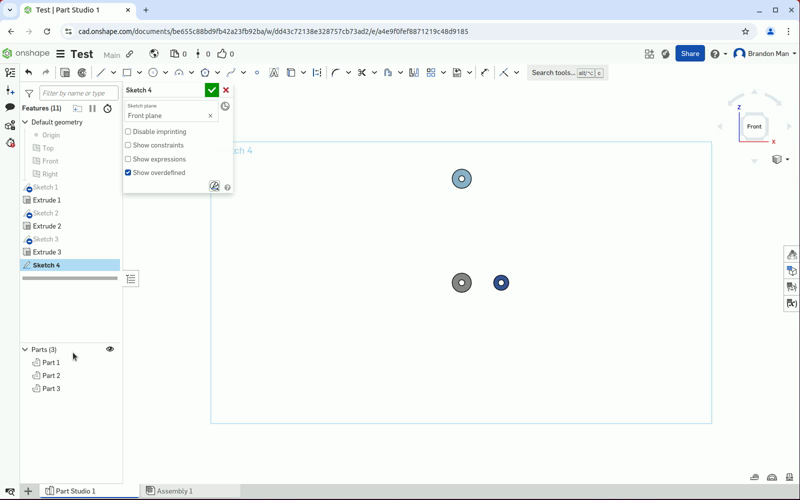
key(y)
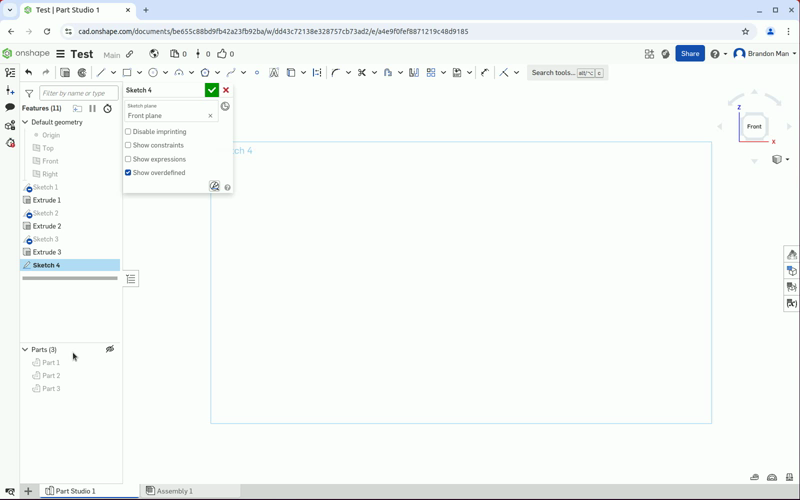
key(a)
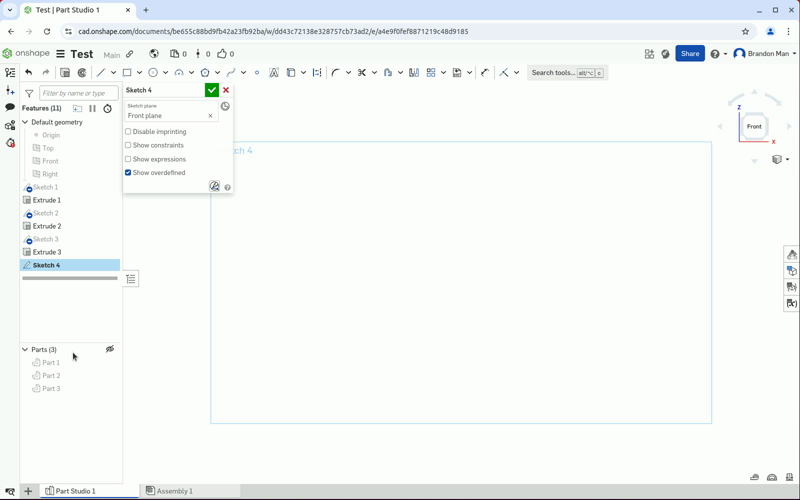
key_down(shift)
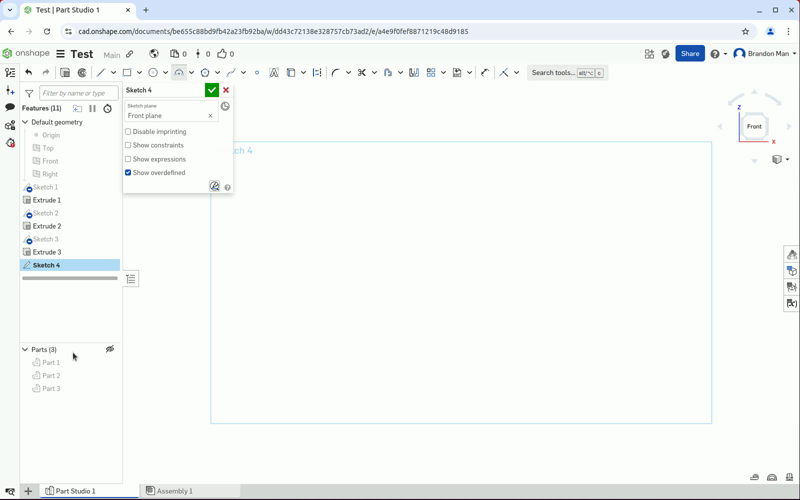
mouse_move(446, 223)
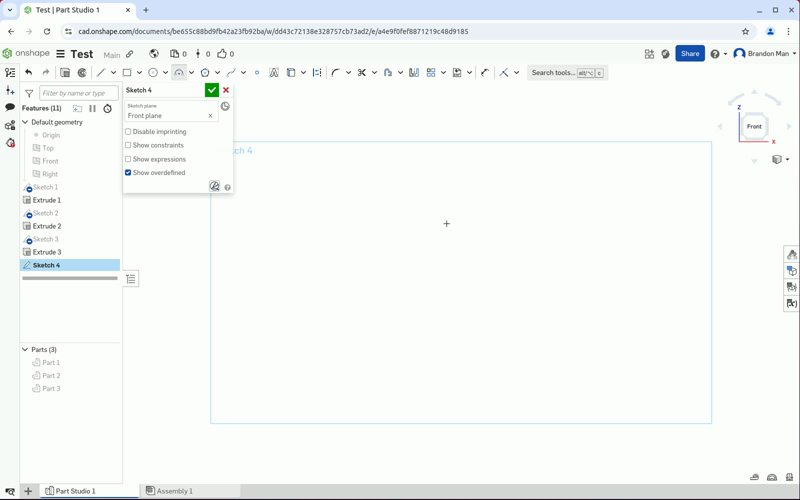
click(446, 223)
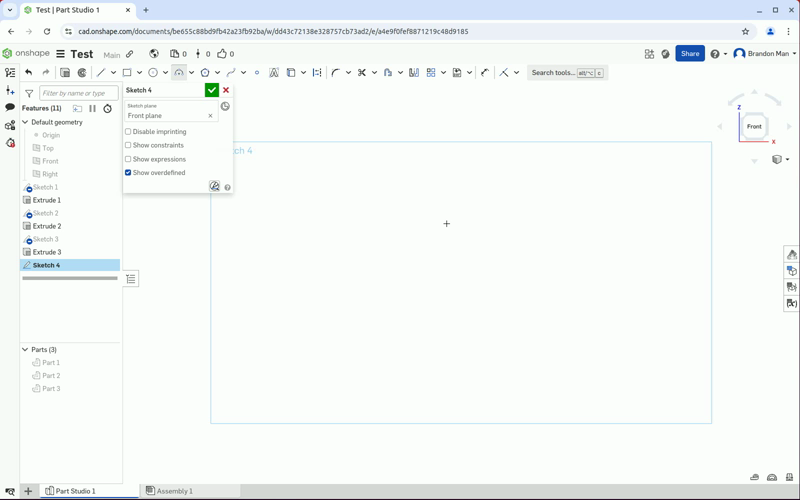
key_up(shift)
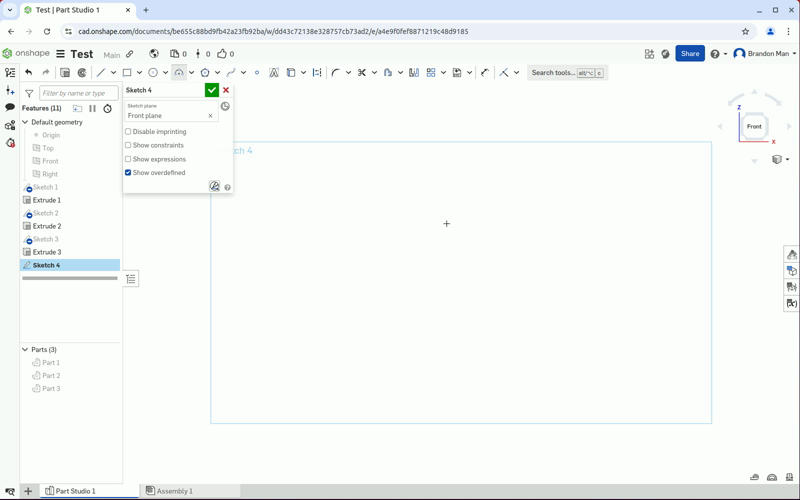
key_down(shift)
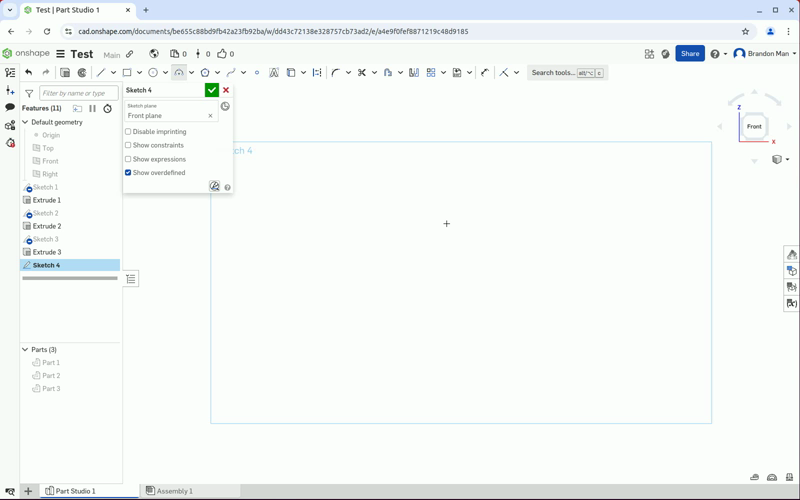
mouse_move(476, 223)
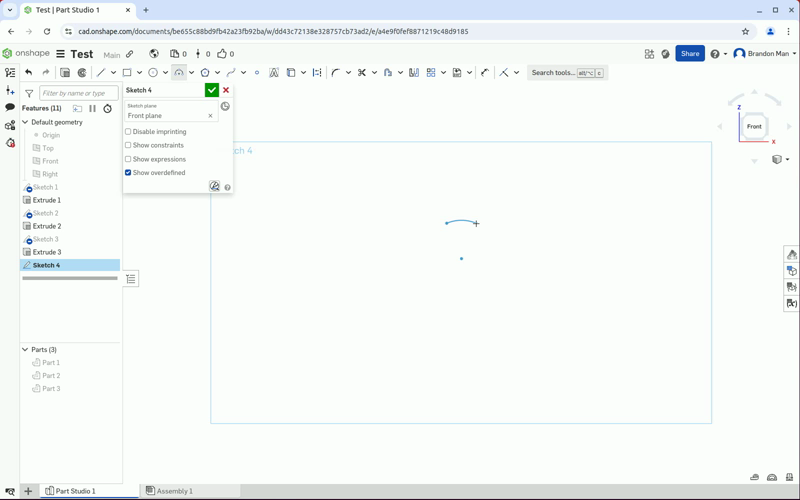
click(476, 223)
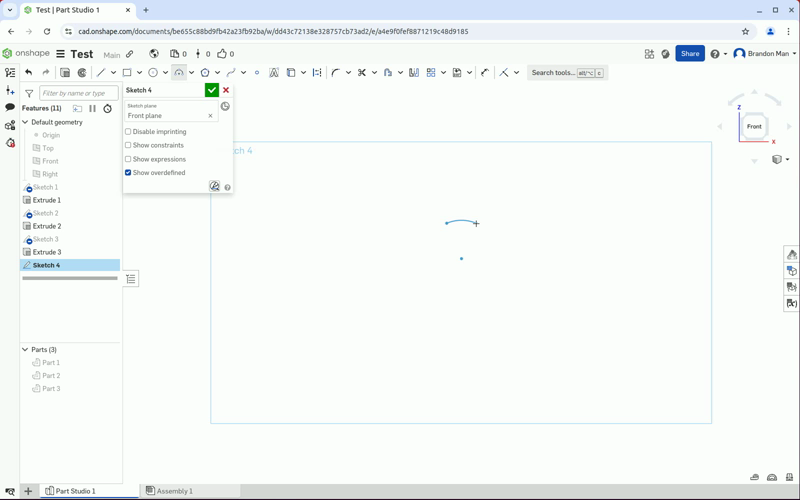
mouse_move(461, 210)
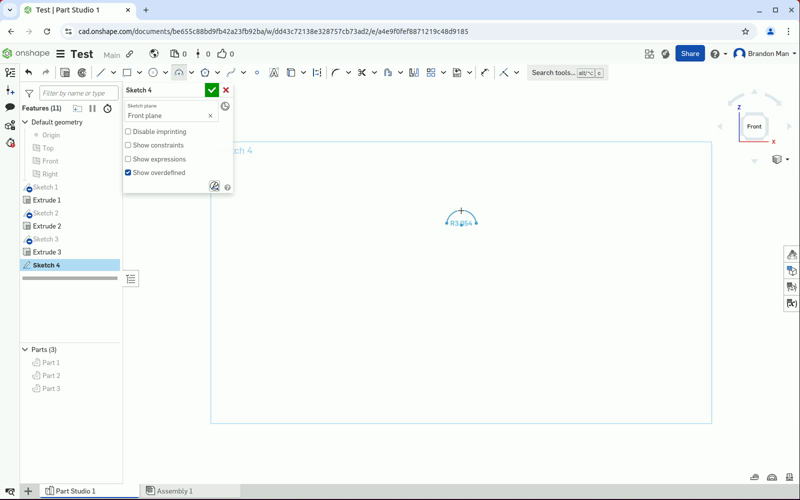
click(461, 210)
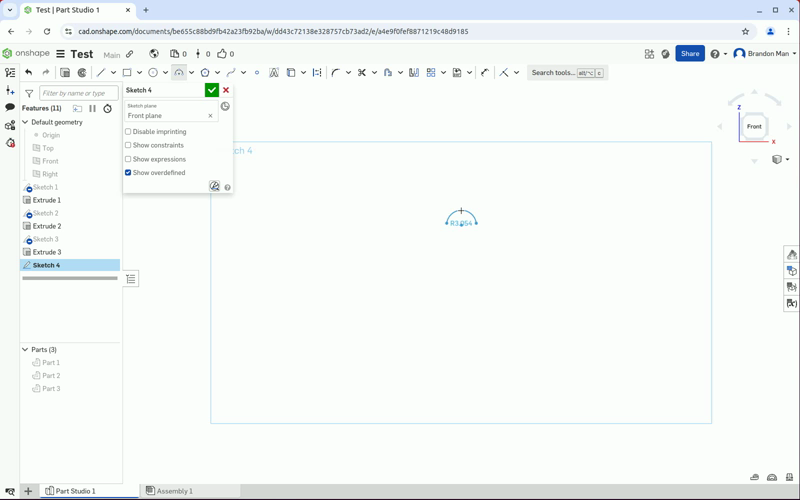
key_up(shift)
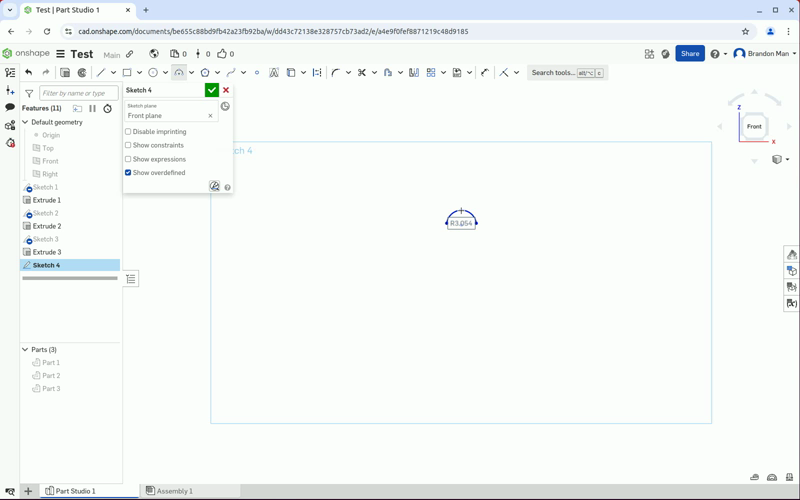
key(esc)
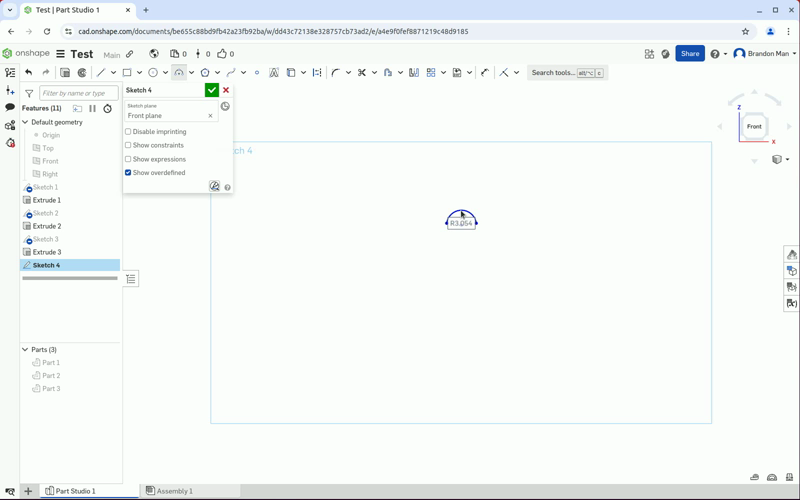
key(l)
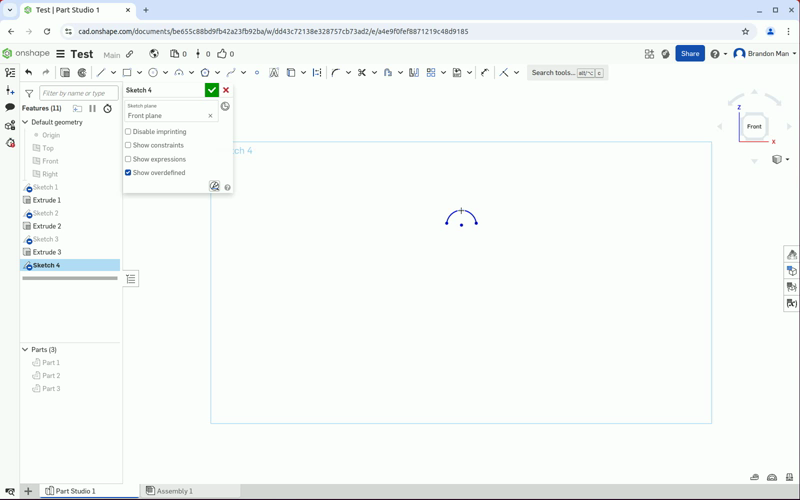
mouse_move(476, 223)
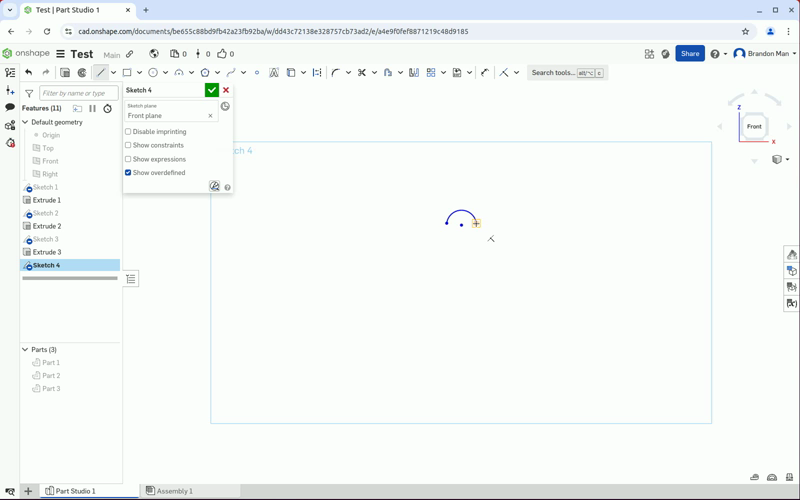
click(476, 223)
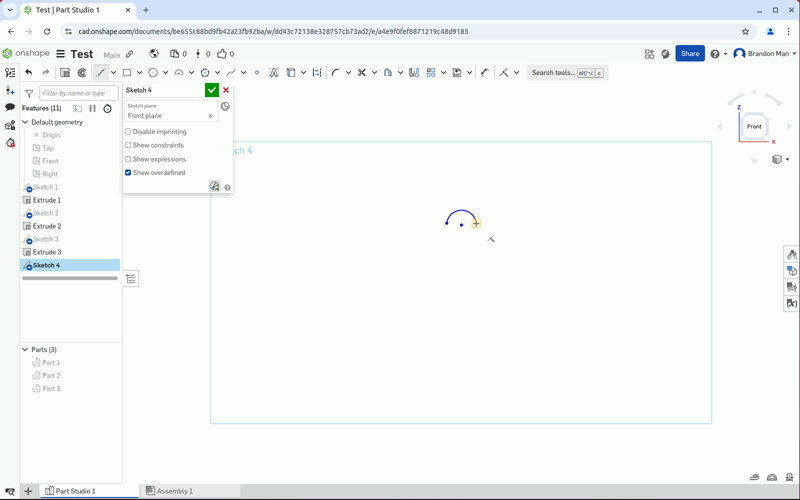
key_down(shift)
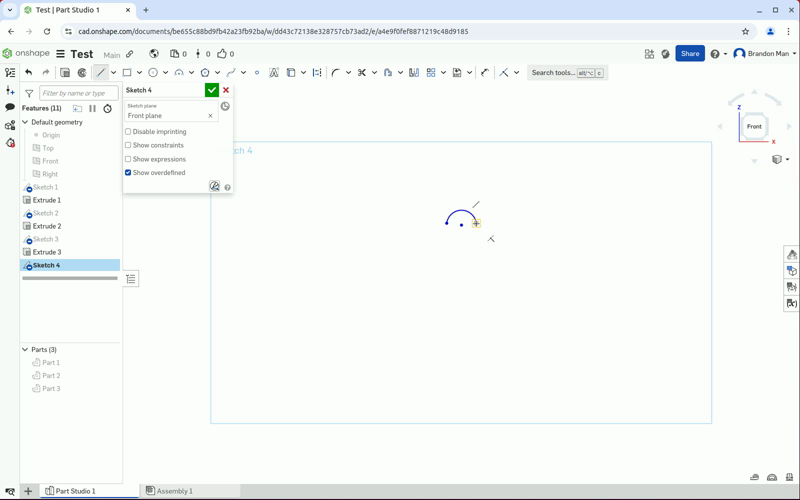
mouse_move(506, 223)
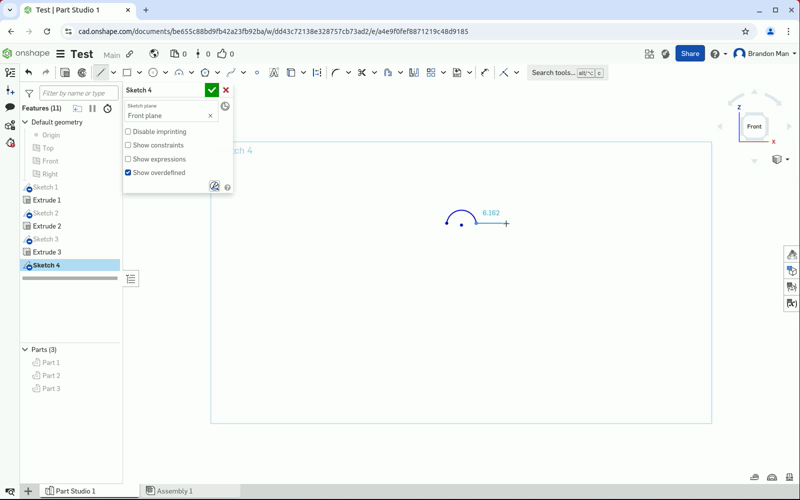
mouse_move(470, 176)
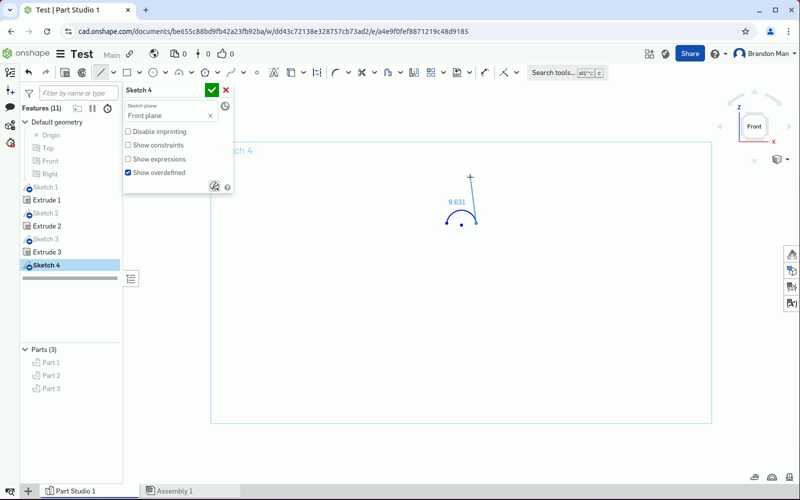
click(470, 176)
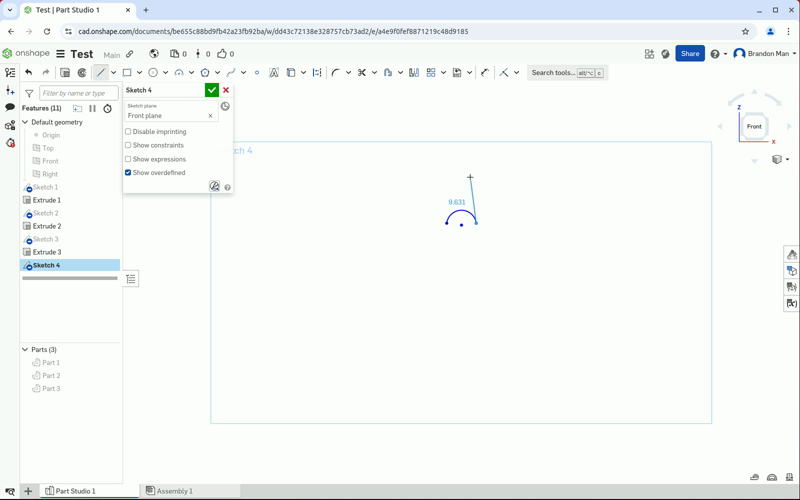
key_up(shift)
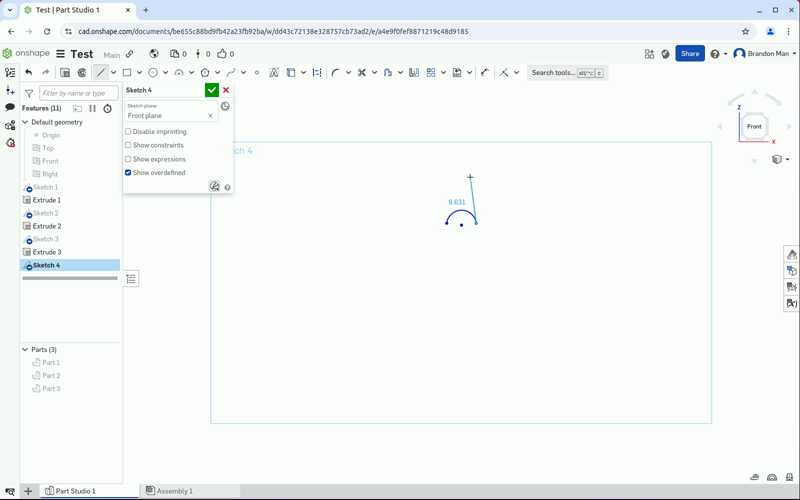
key(esc)
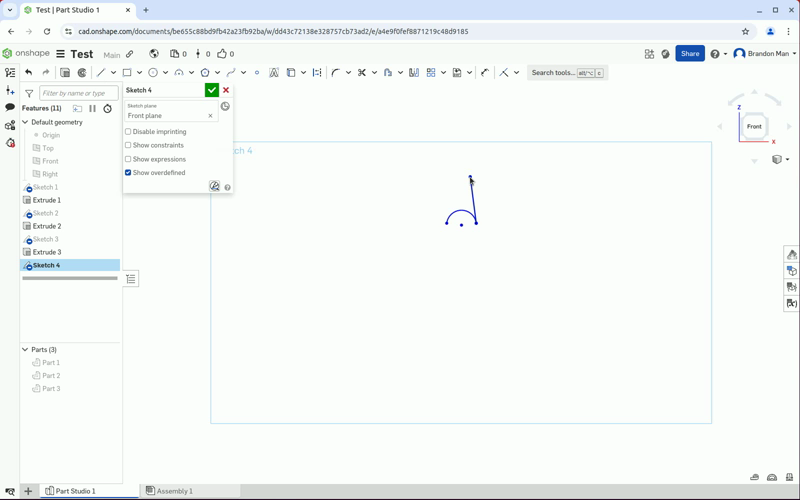
key(a)
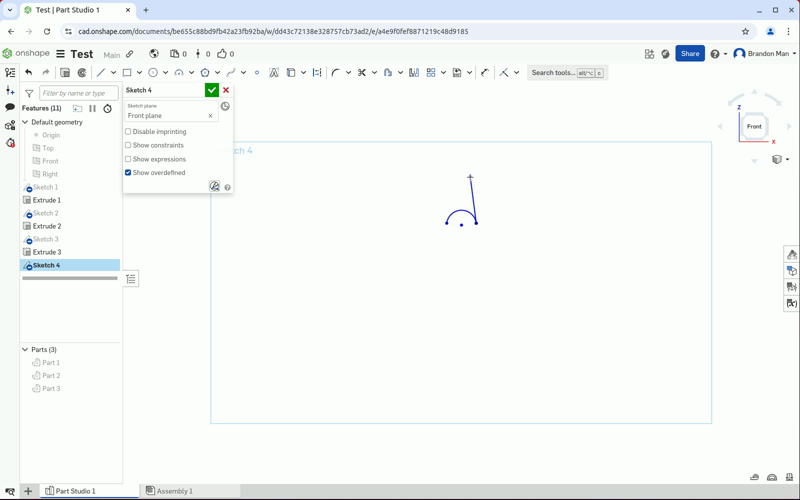
mouse_move(470, 176)
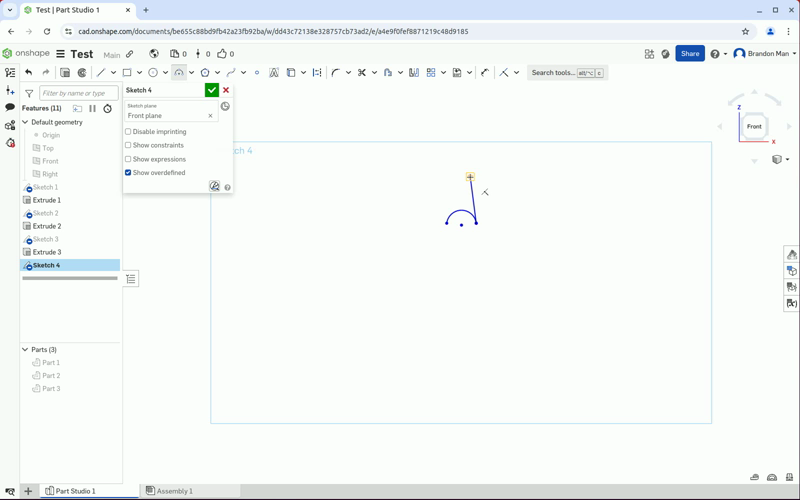
click(470, 176)
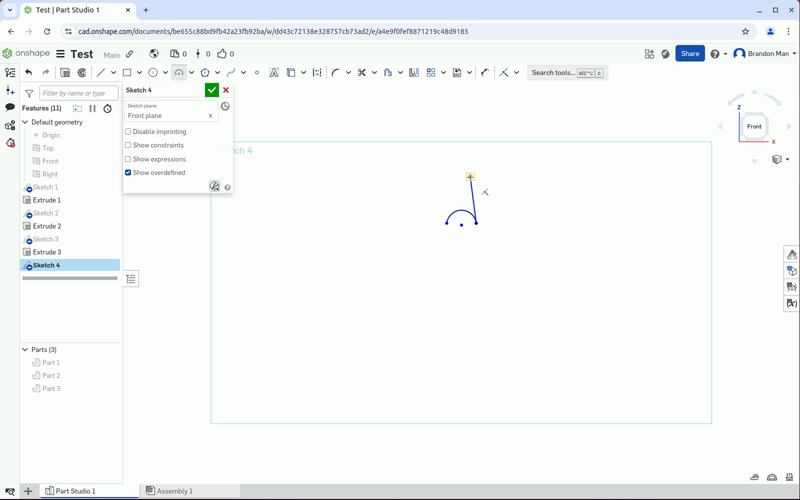
key_down(shift)
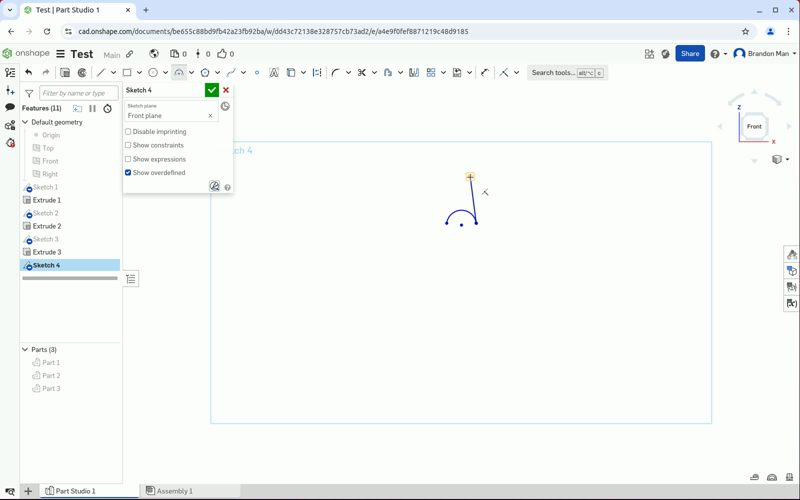
mouse_move(452, 176)
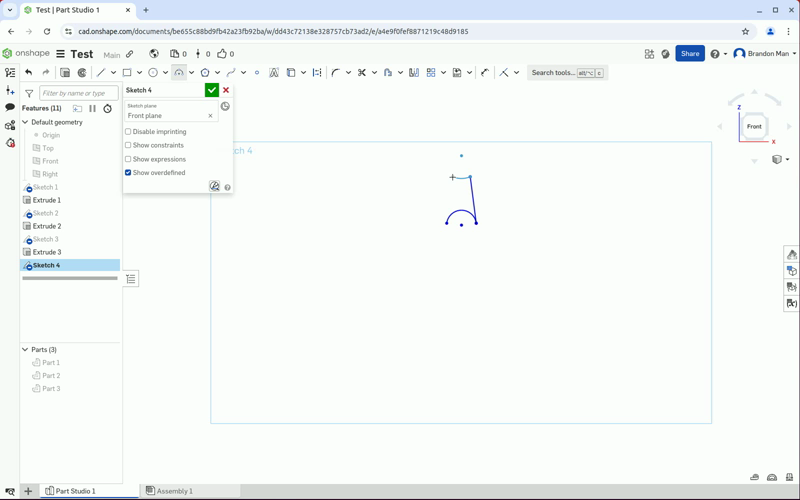
click(452, 176)
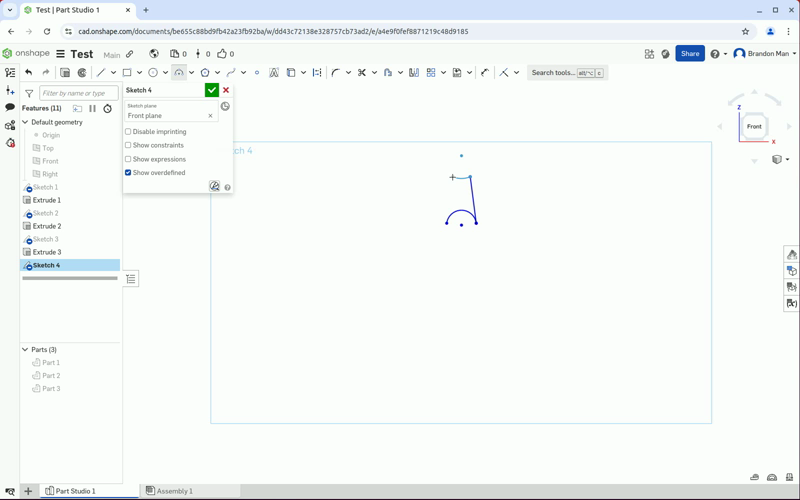
mouse_move(461, 186)
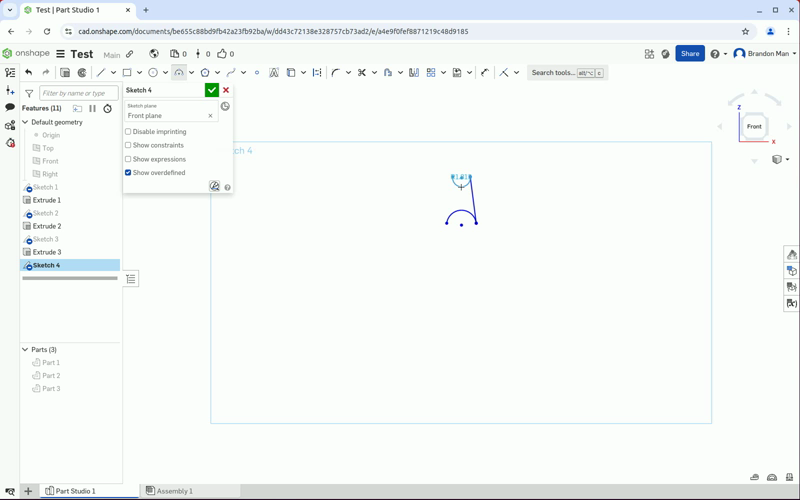
click(461, 186)
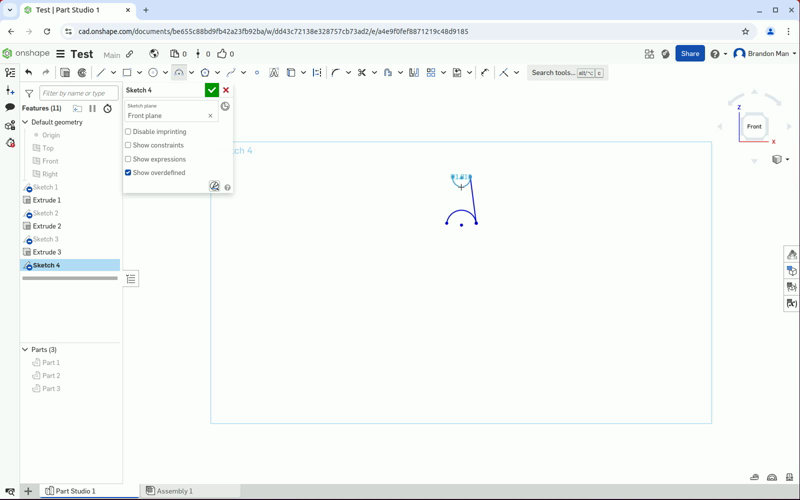
key_up(shift)
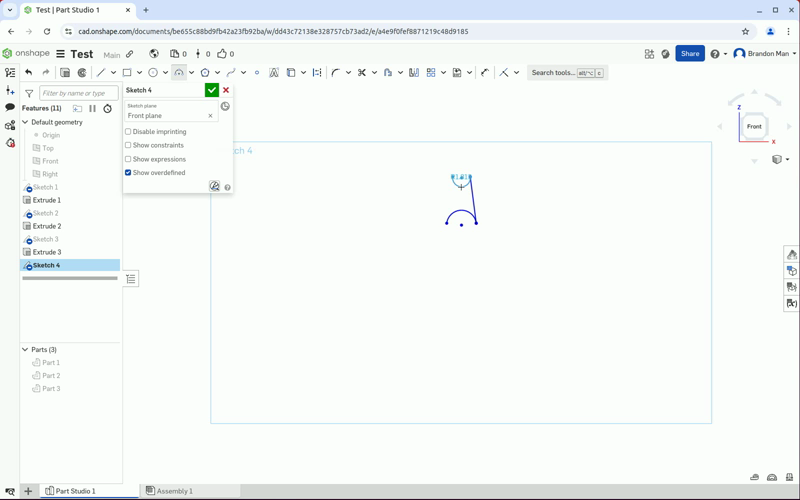
key(esc)
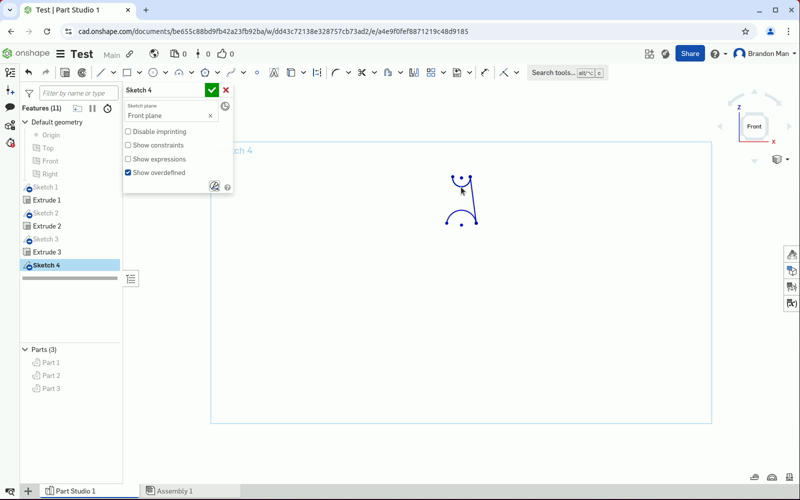
key(l)
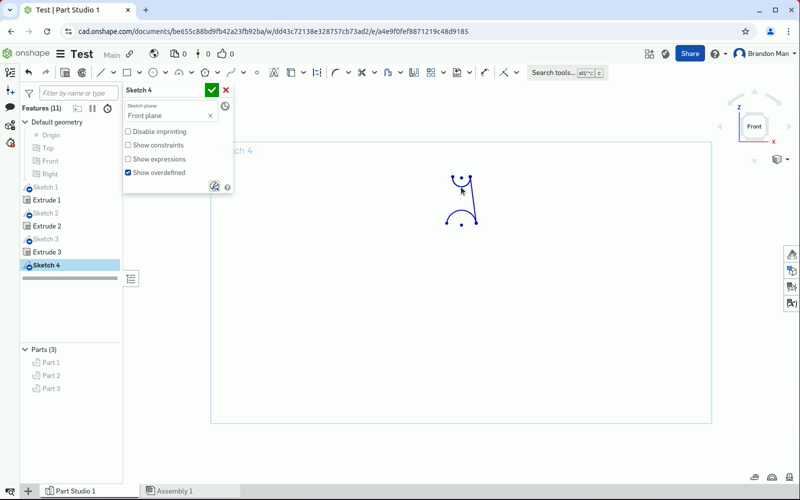
mouse_move(452, 176)
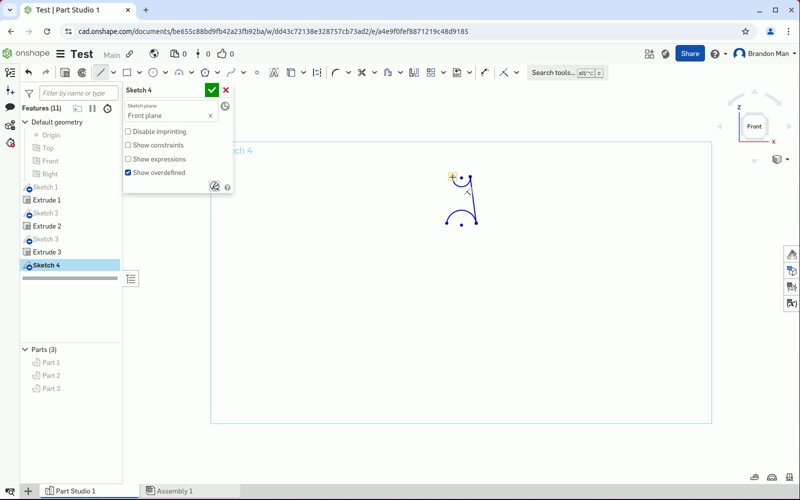
click(452, 176)
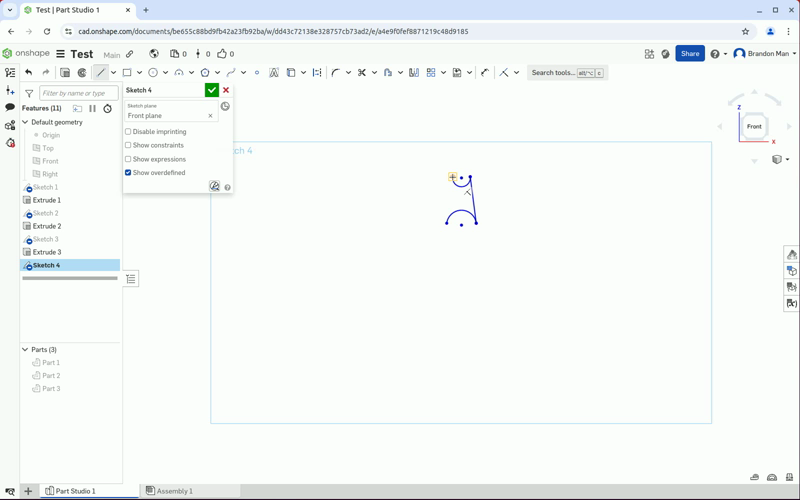
mouse_move(482, 176)
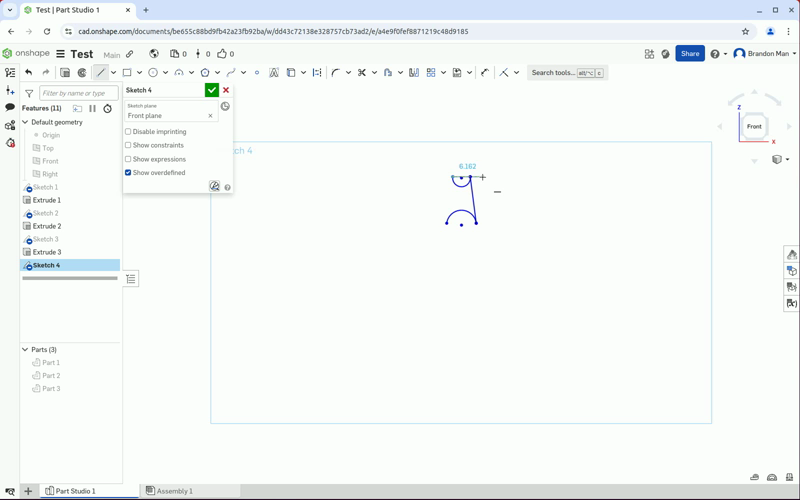
key_down(shift)
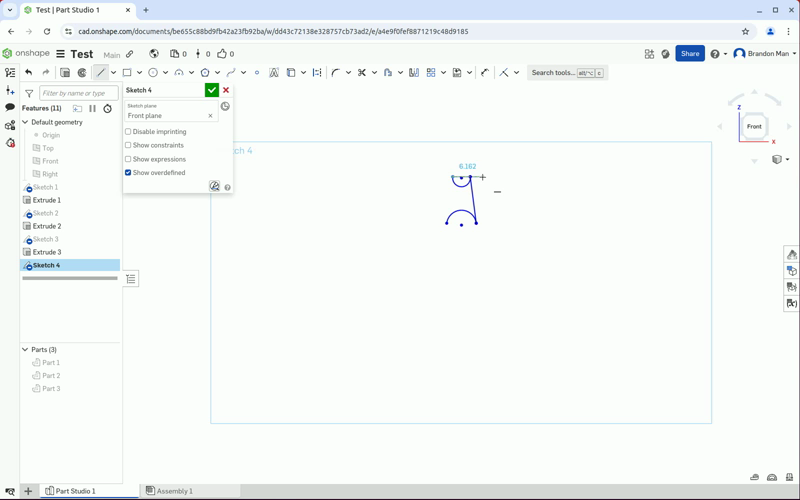
mouse_move(446, 223)
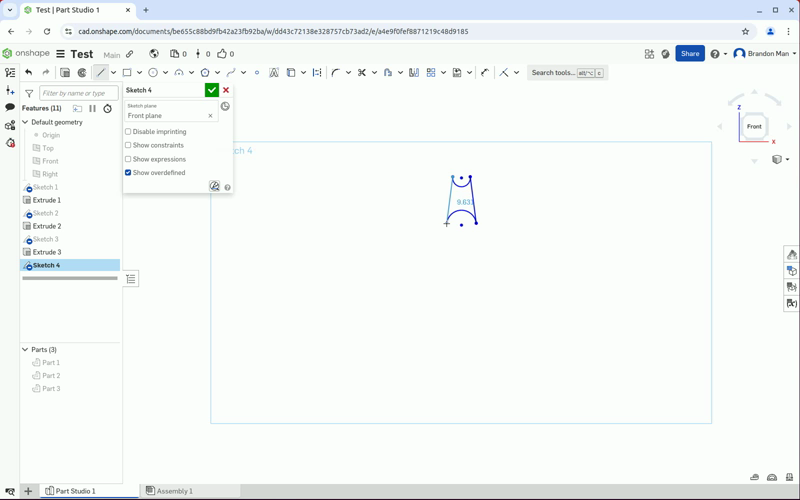
key_up(shift)
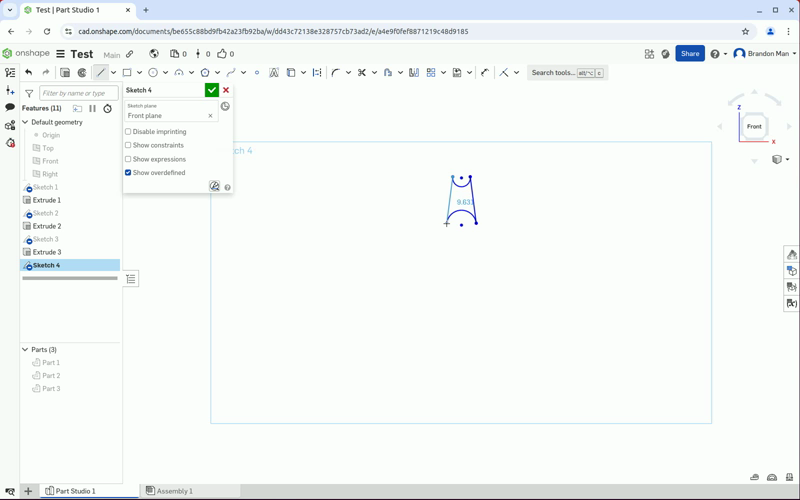
click(446, 223)
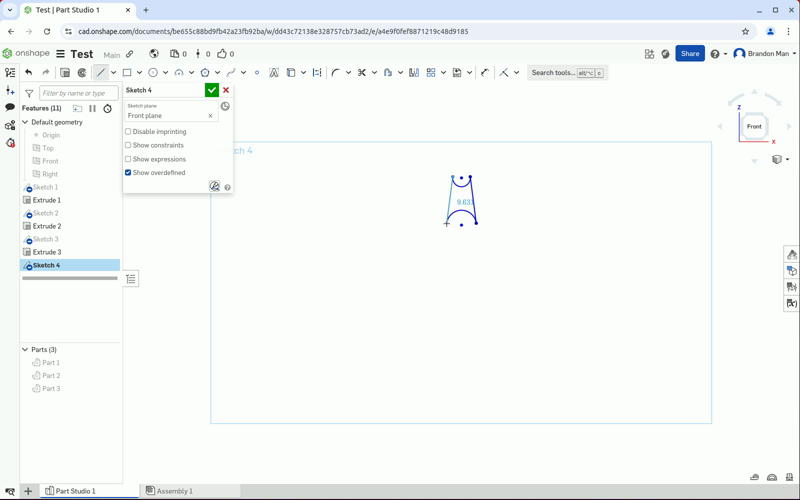
key(esc)
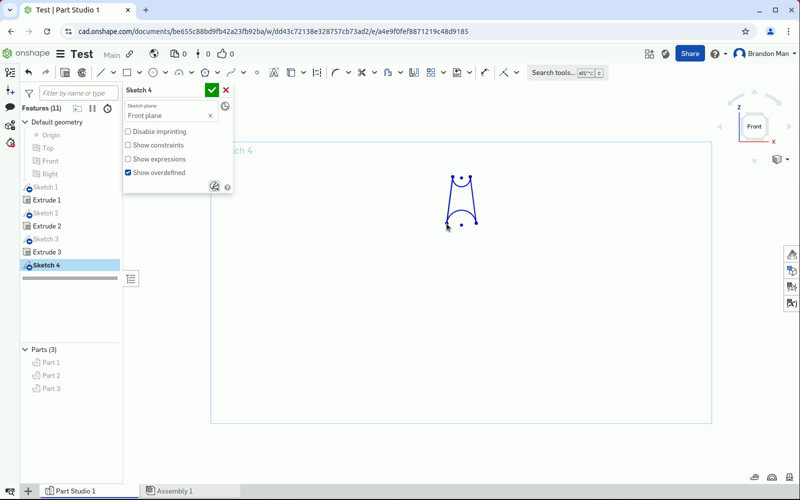
key(c)
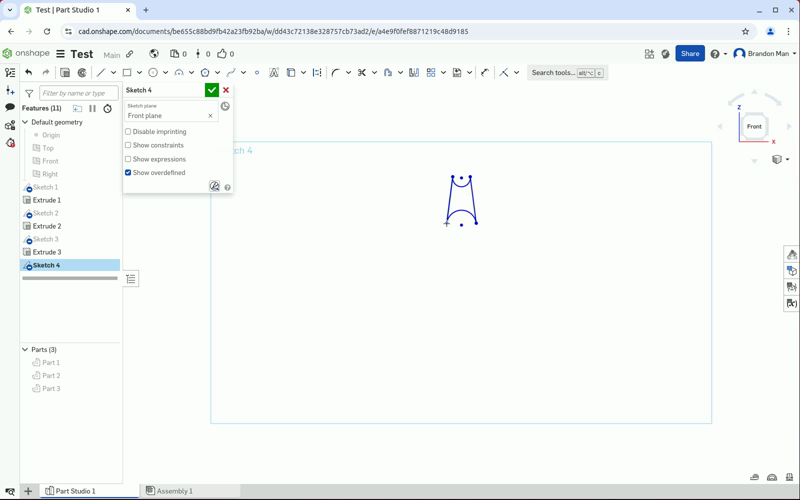
key_down(shift)
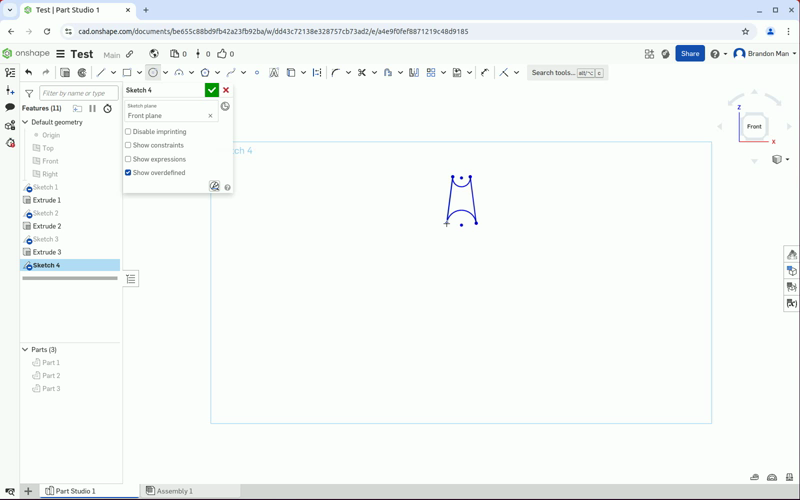
mouse_move(458, 191)
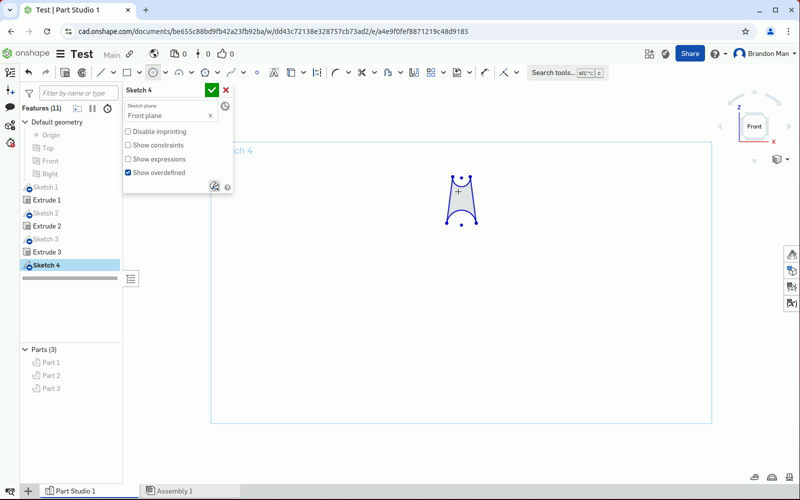
click(458, 191)
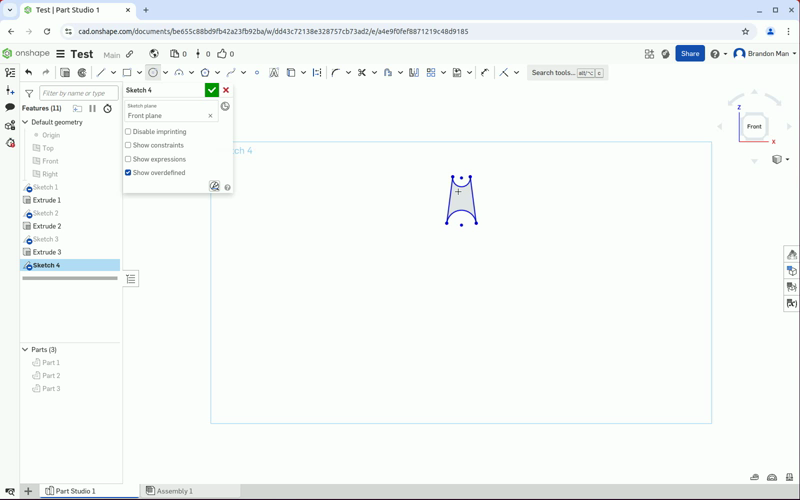
key_up(shift)
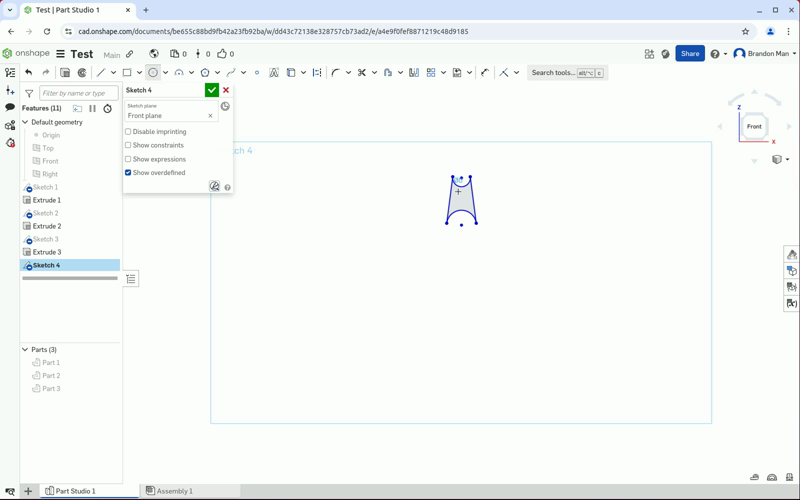
mouse_move(461, 191)
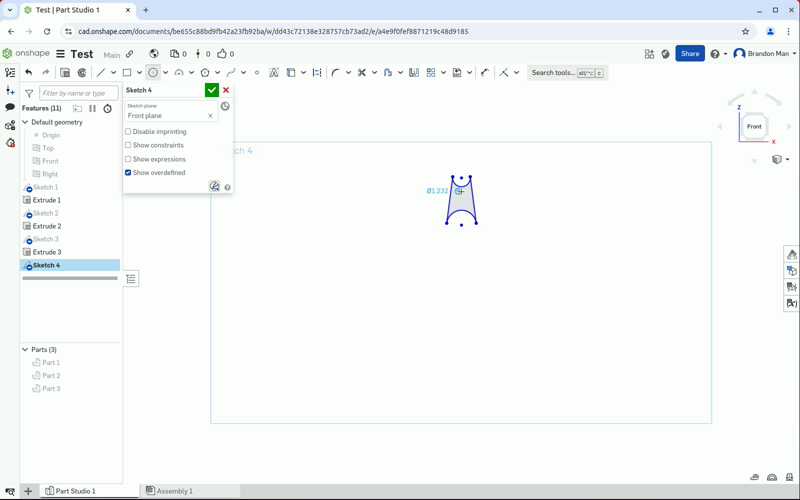
scroll(6)
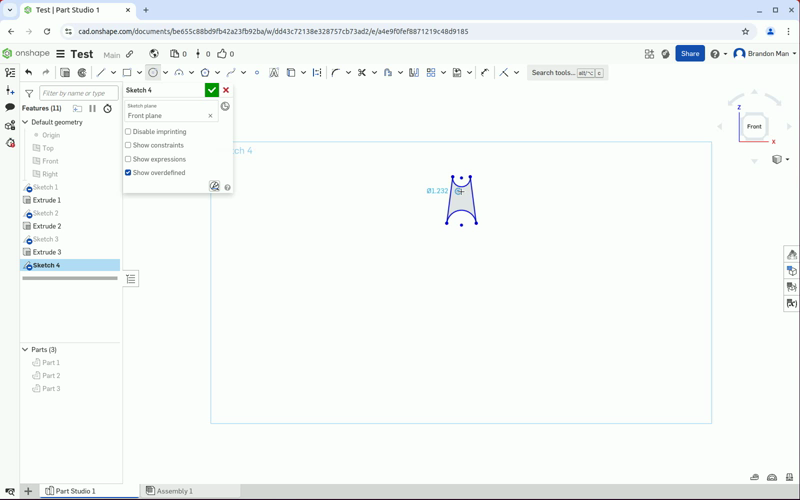
scroll(6)
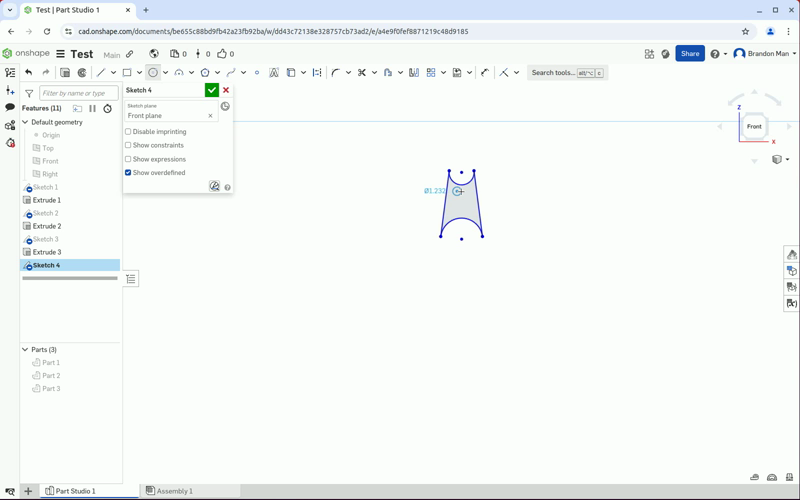
scroll(6)
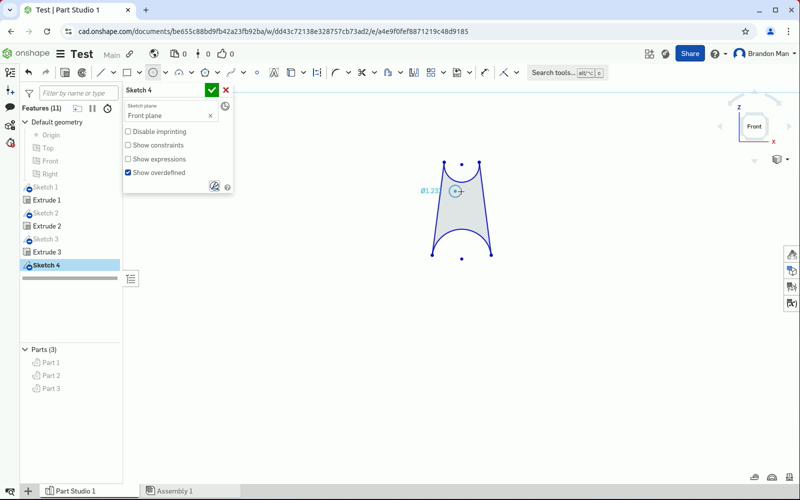
scroll(6)
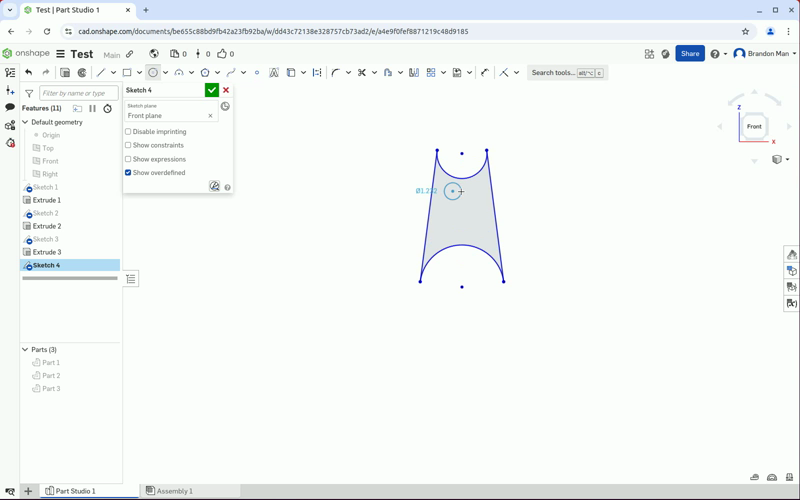
scroll(6)
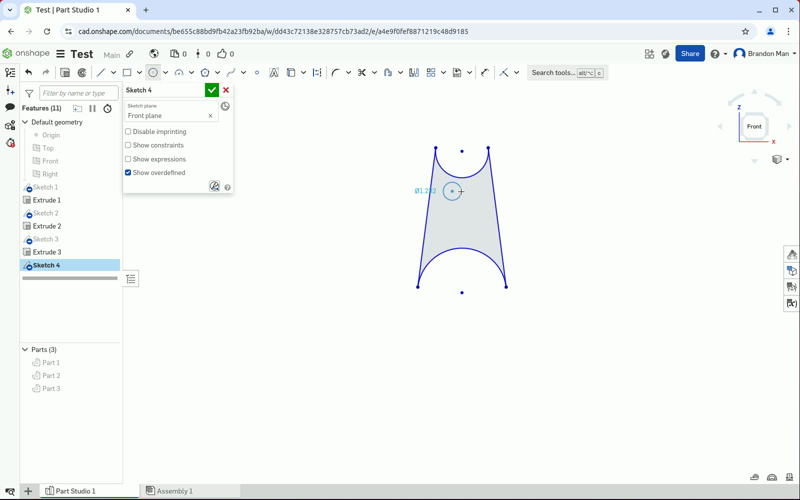
scroll(6)
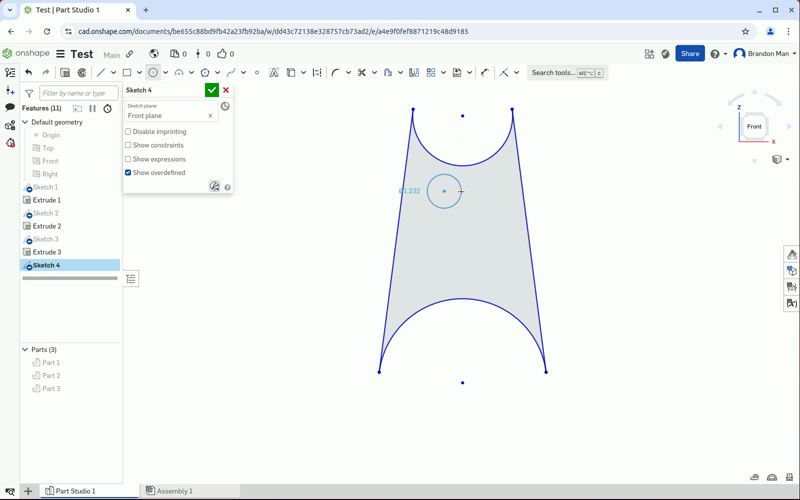
scroll(6)
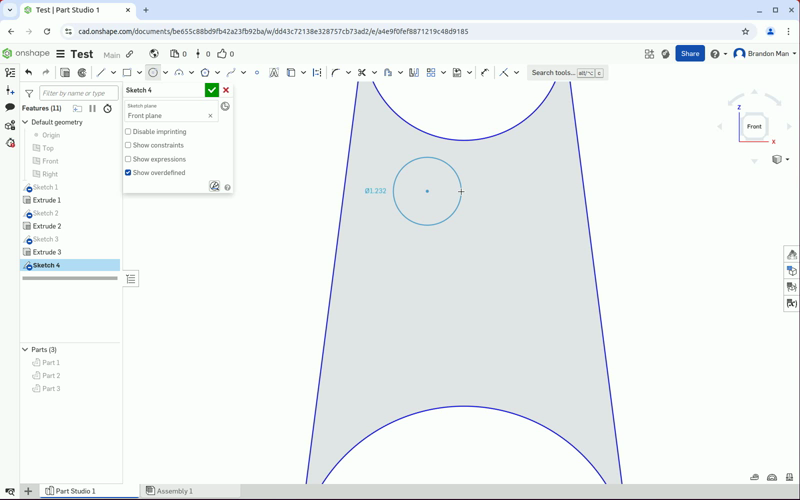
click(461, 191)
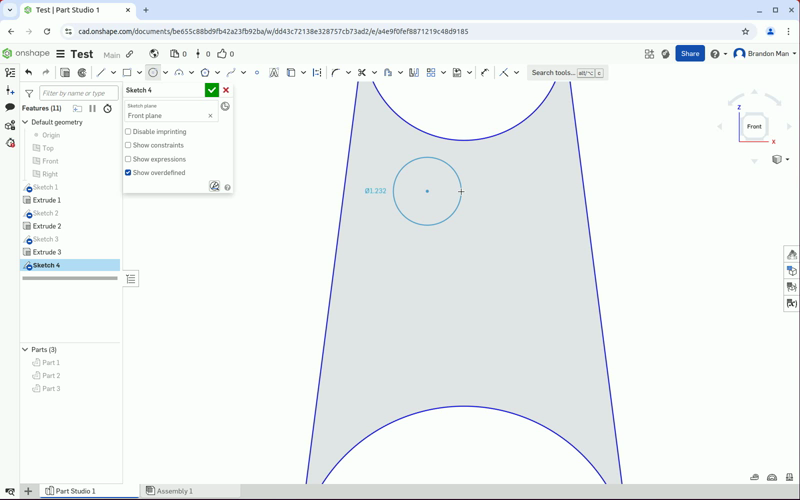
scroll(-6)
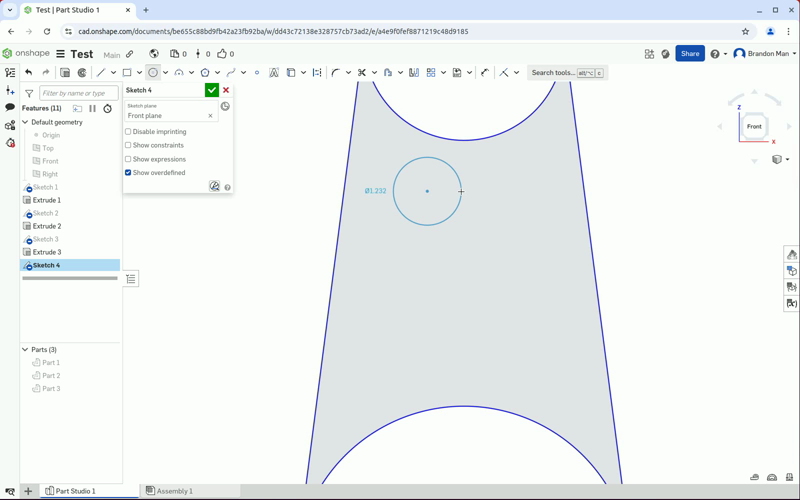
scroll(-6)
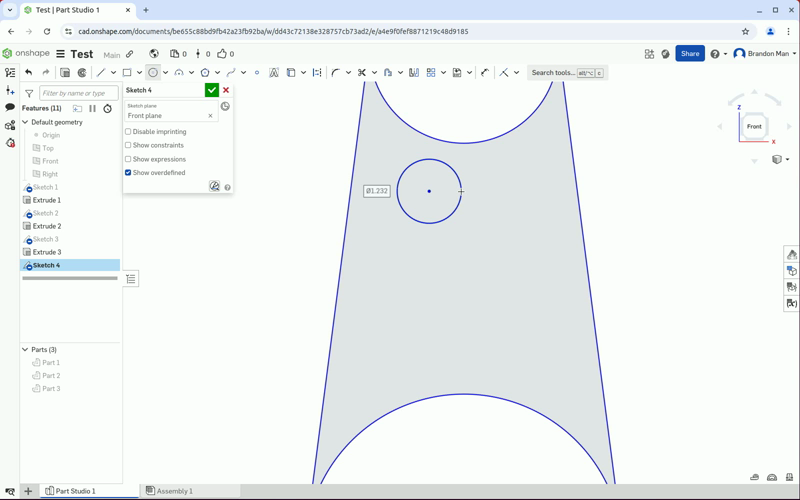
scroll(-6)
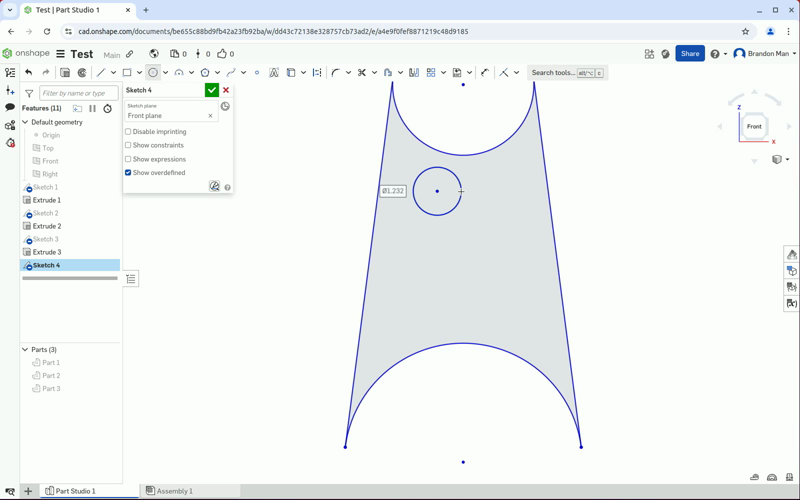
scroll(-6)
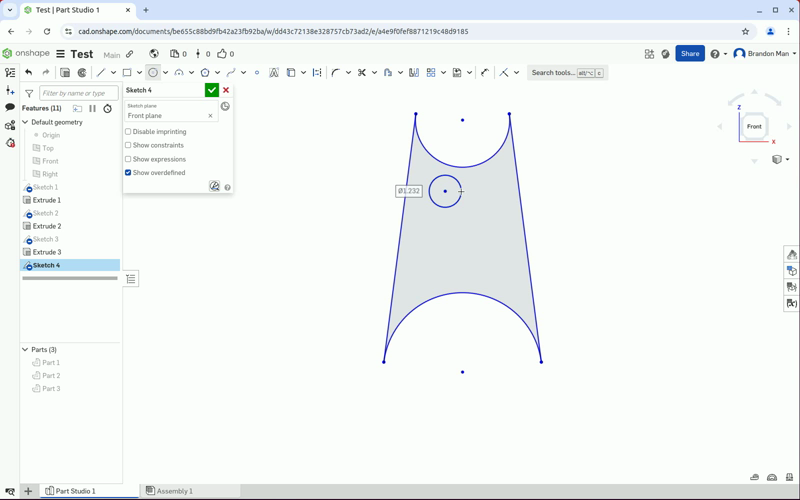
scroll(-6)
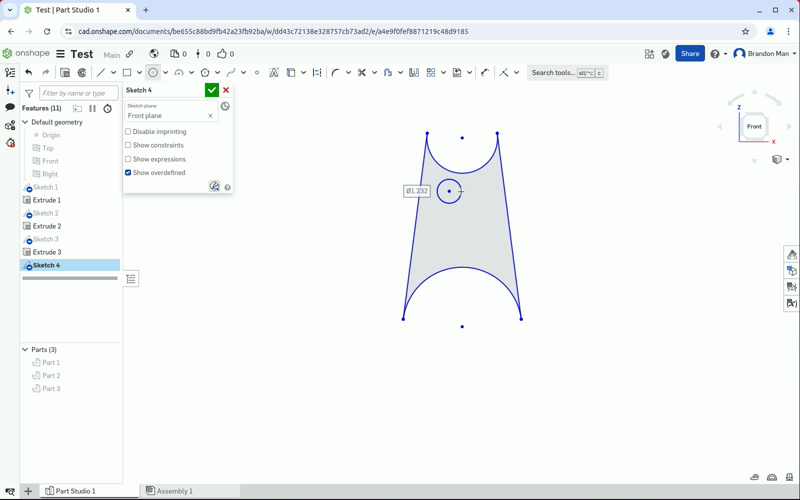
scroll(-6)
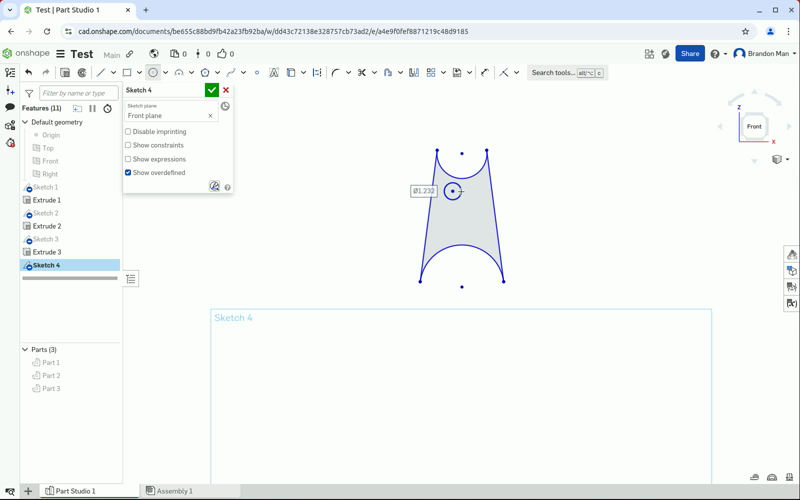
scroll(-6)
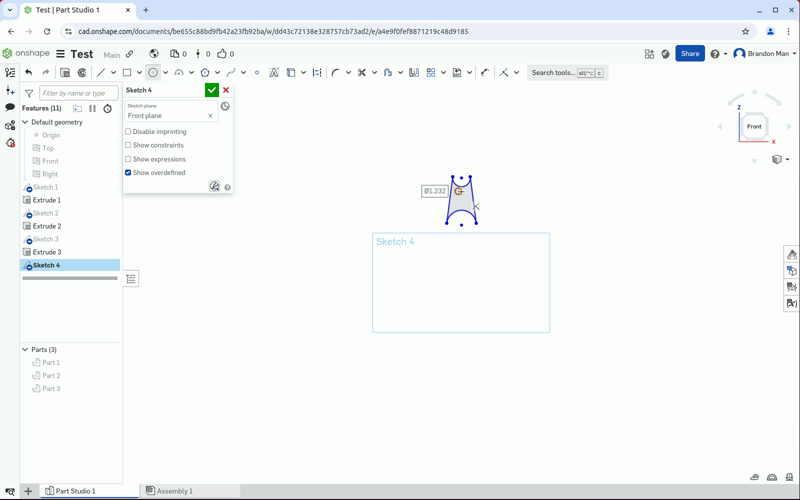
key(esc)
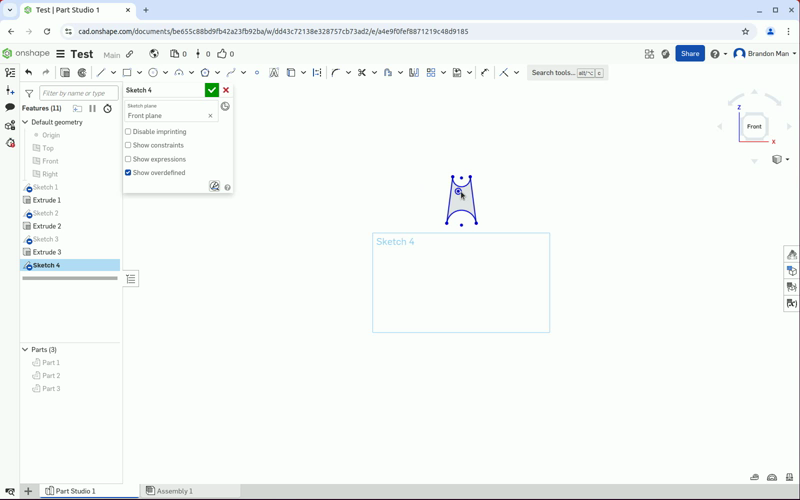
mouse_move(472, 213)
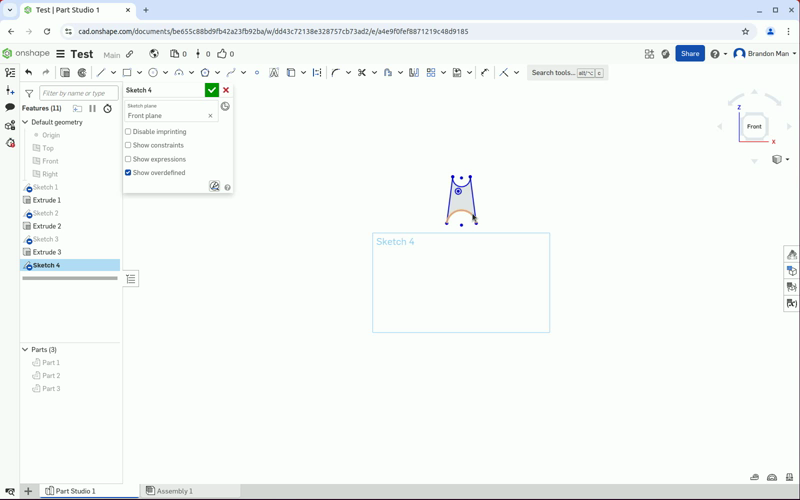
scroll(6)
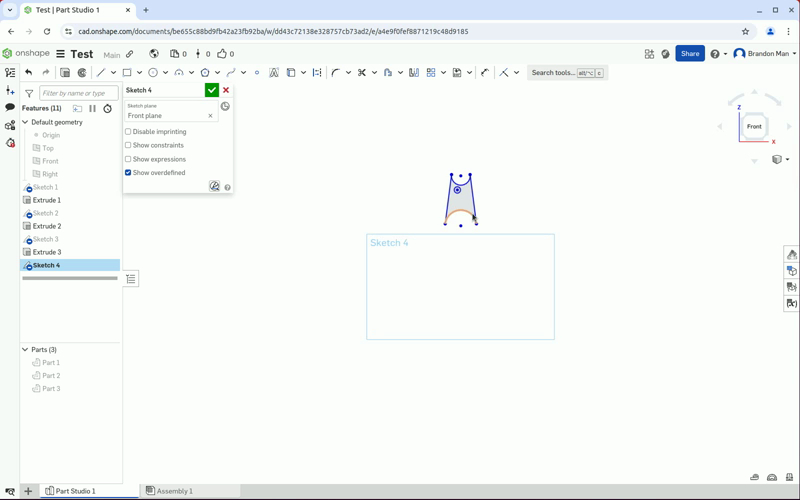
scroll(6)
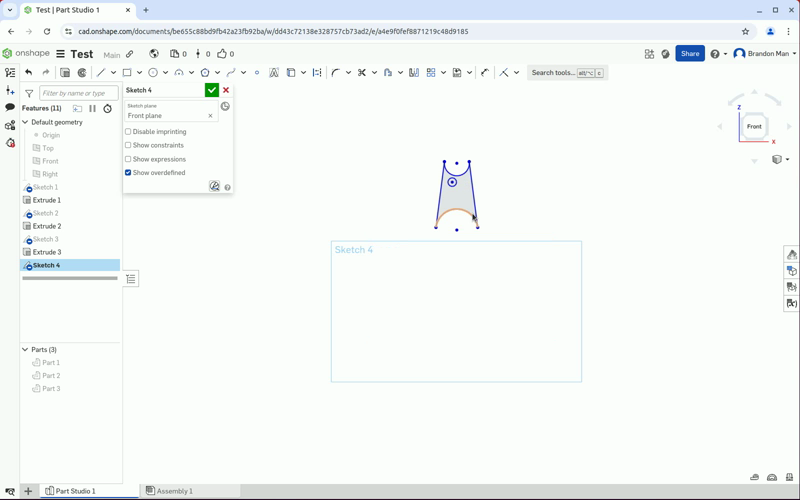
scroll(6)
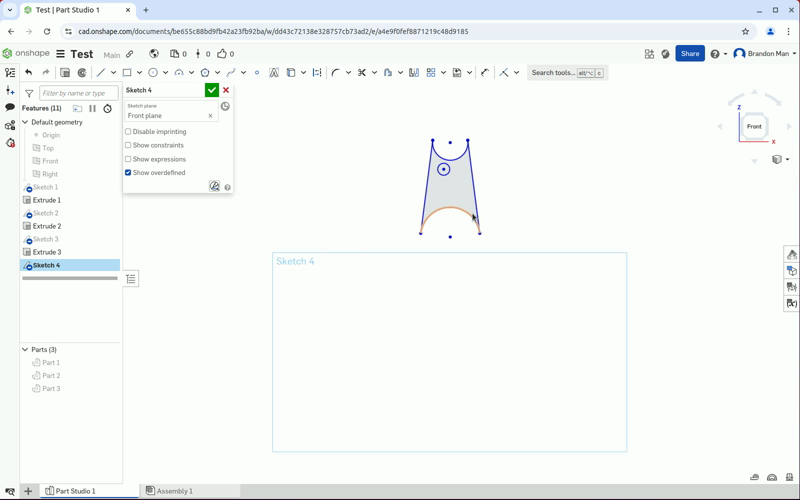
scroll(6)
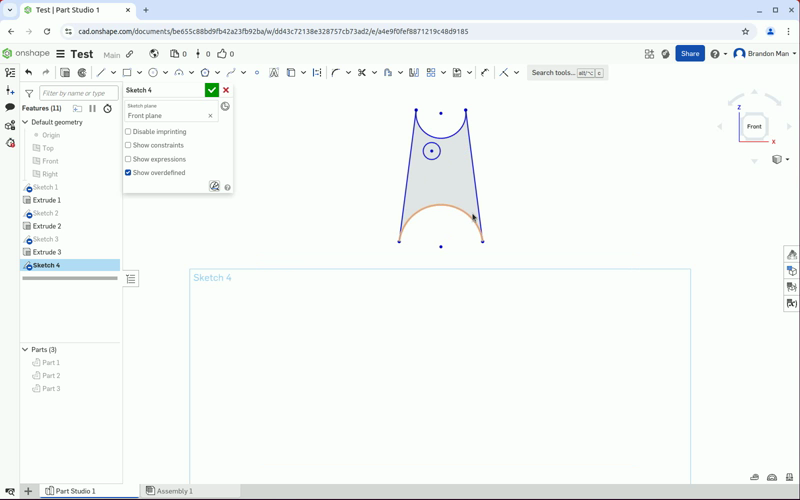
scroll(6)
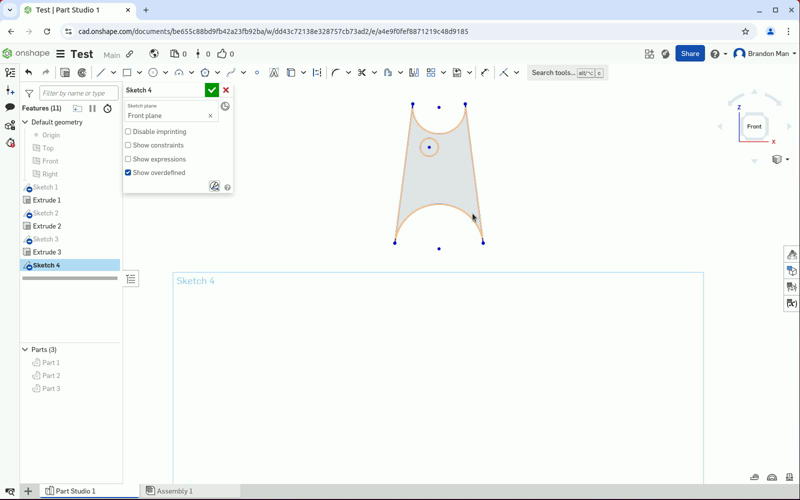
scroll(6)
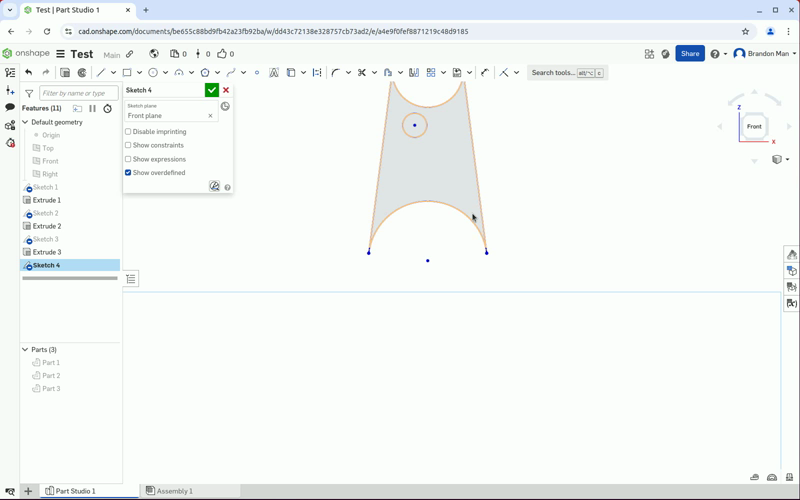
scroll(6)
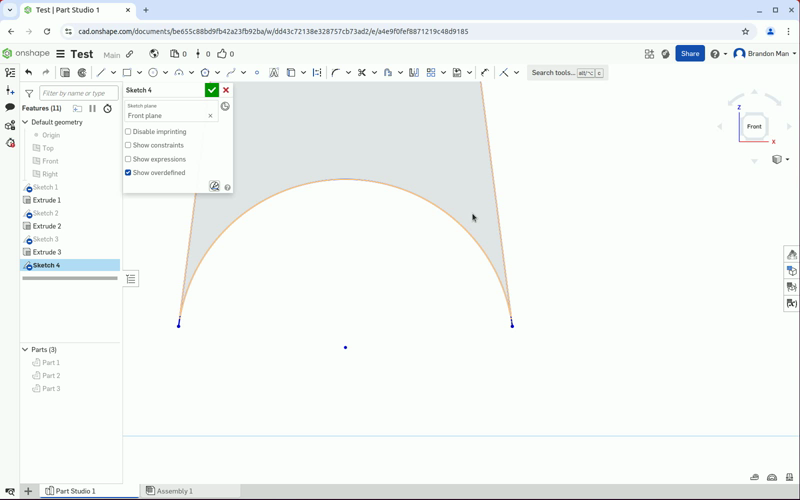
click(472, 213)
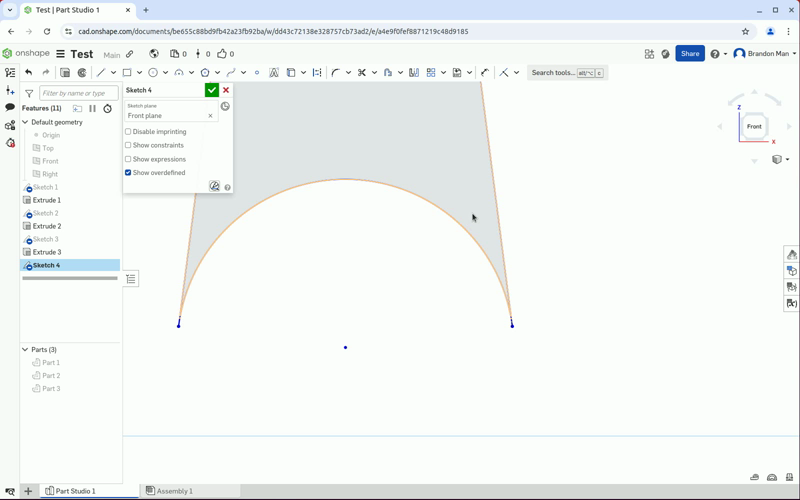
scroll(-6)
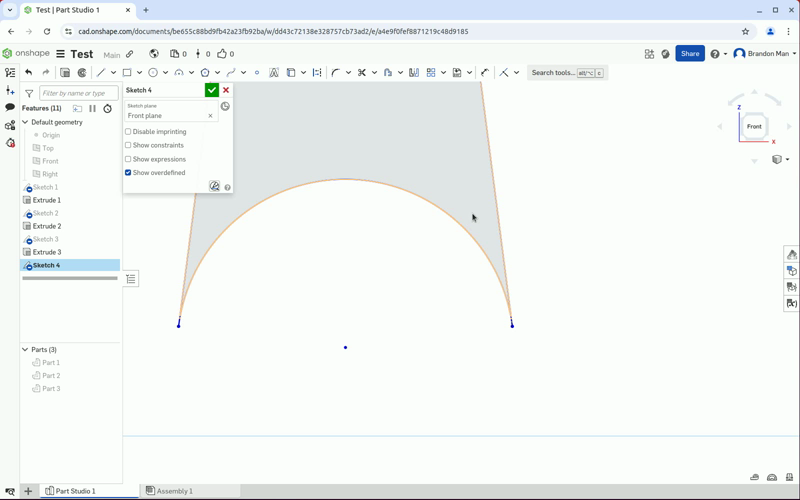
scroll(-6)
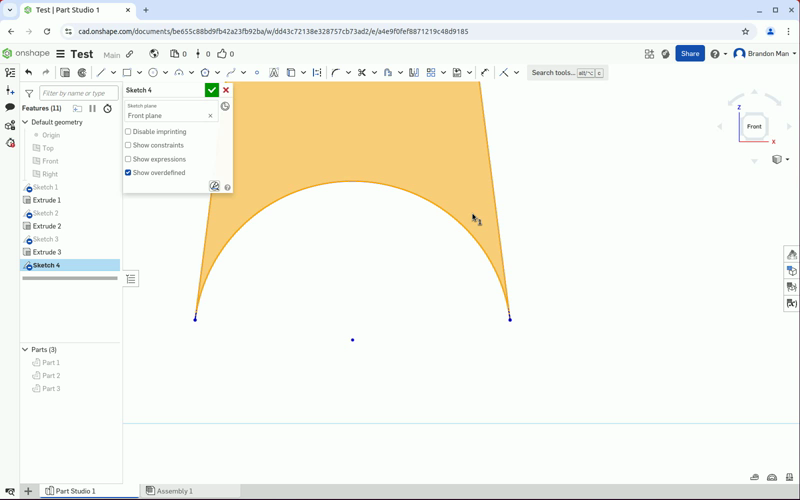
scroll(-6)
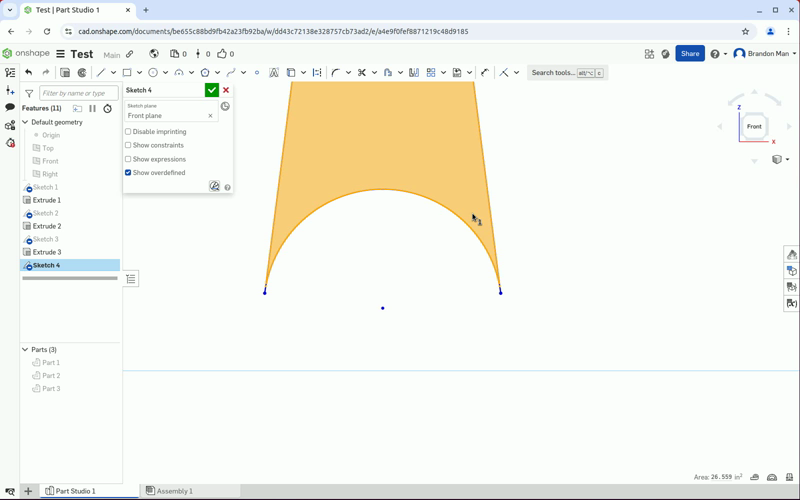
scroll(-6)
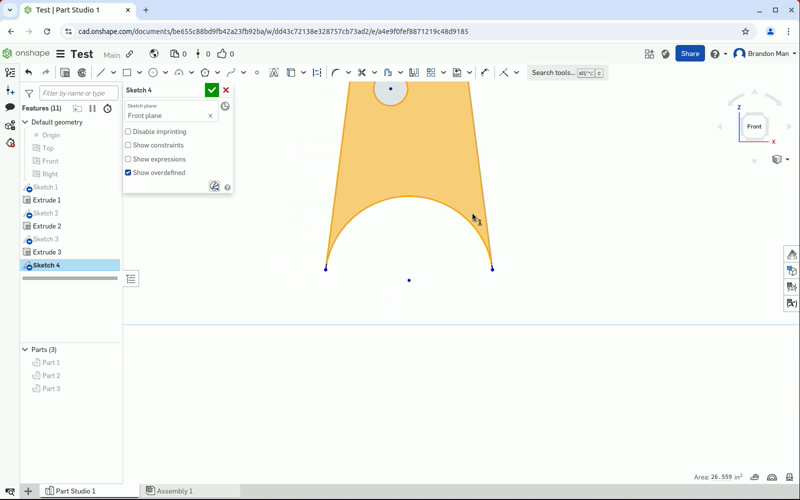
scroll(-6)
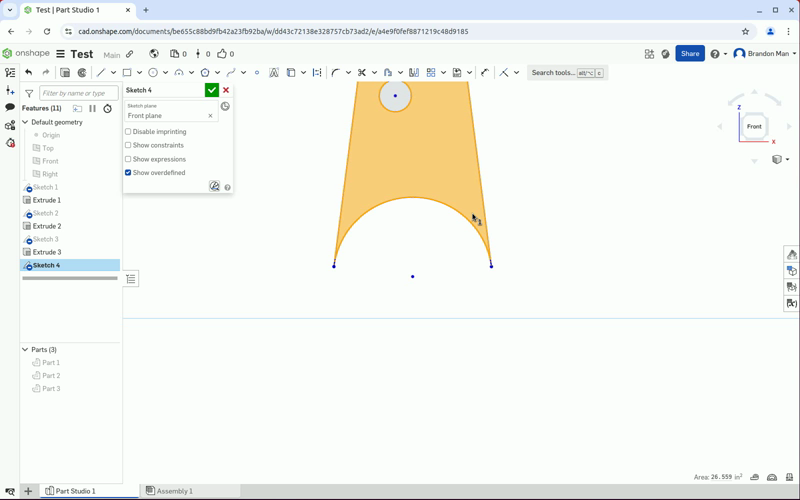
scroll(-6)
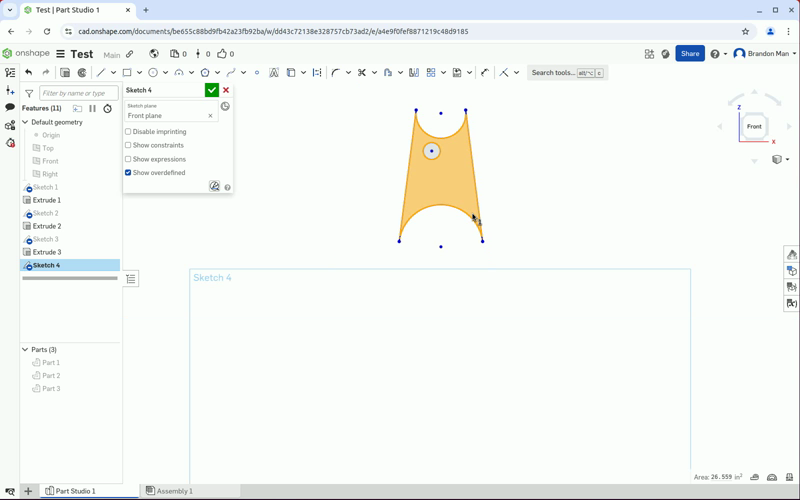
scroll(-6)
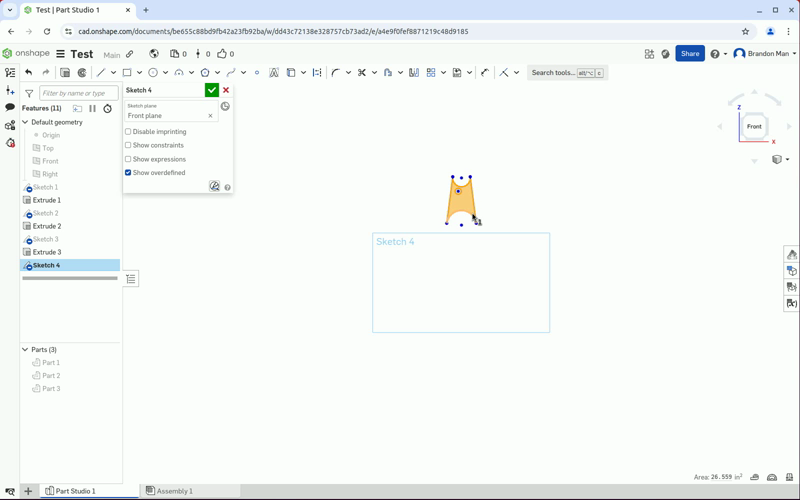
mouse_move(73, 352)
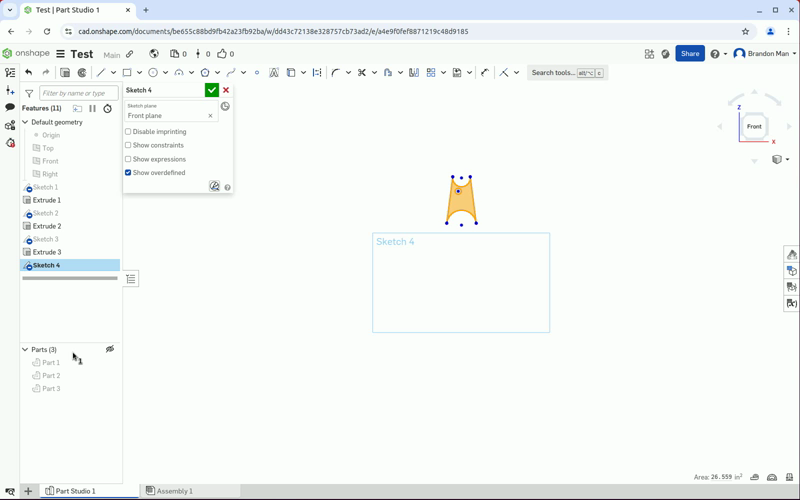
key(shift+y)
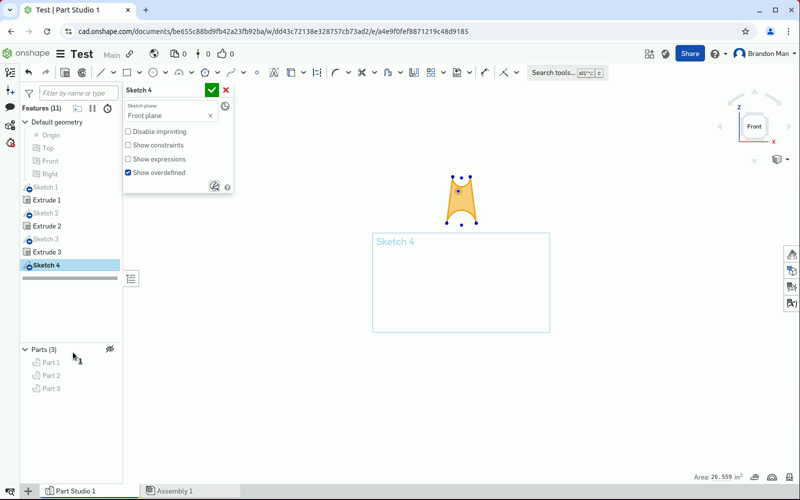
key(shift+e)
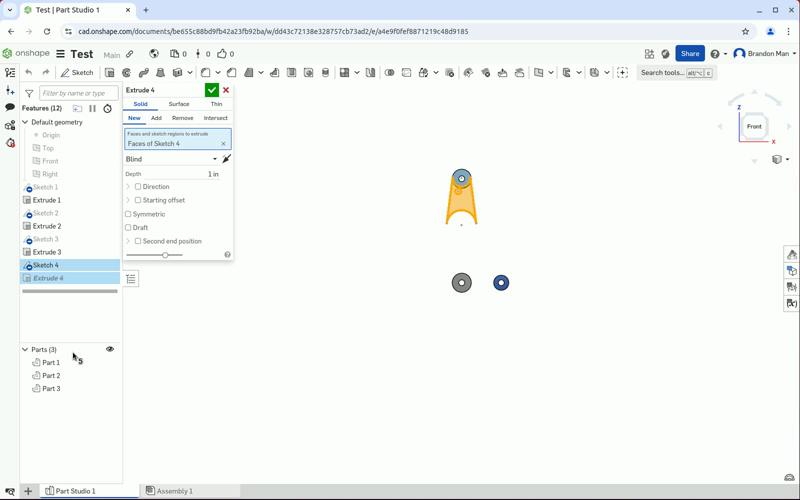
mouse_move(143, 106)
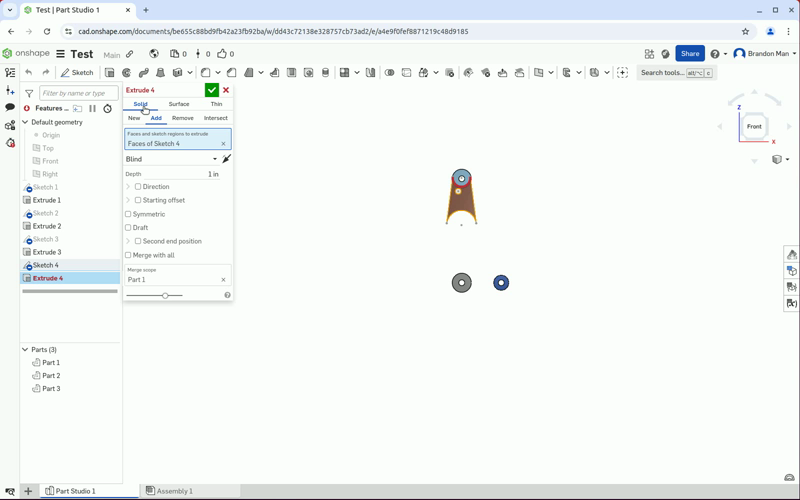
click(143, 106)
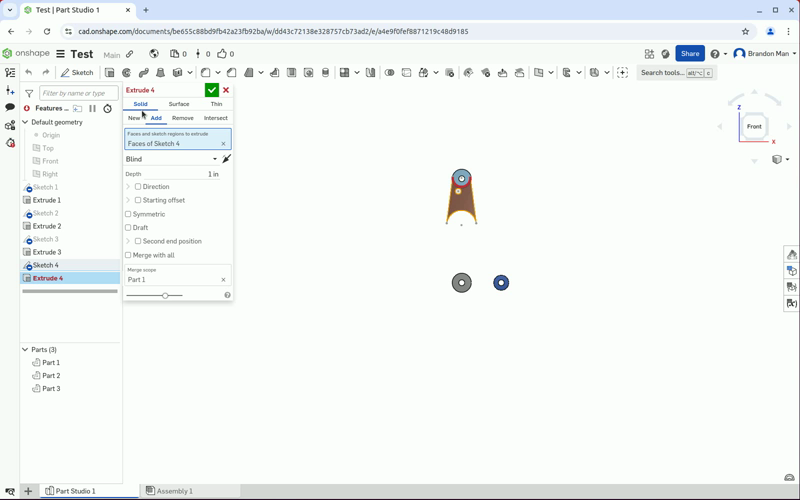
mouse_move(137, 120)
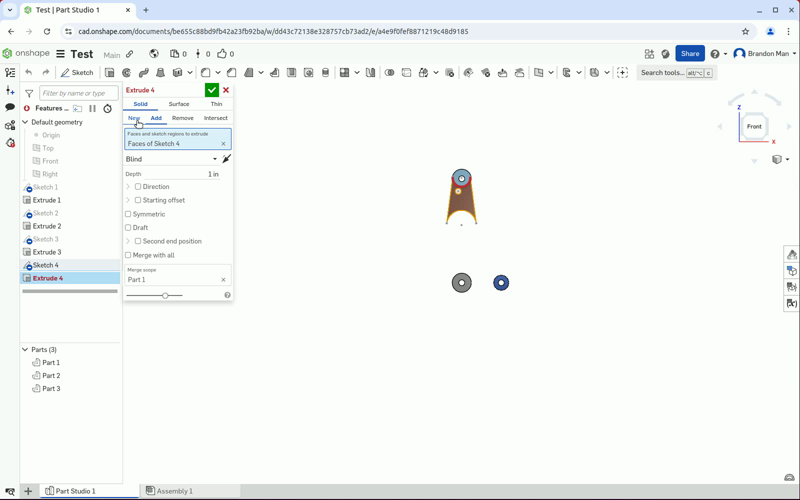
click(137, 120)
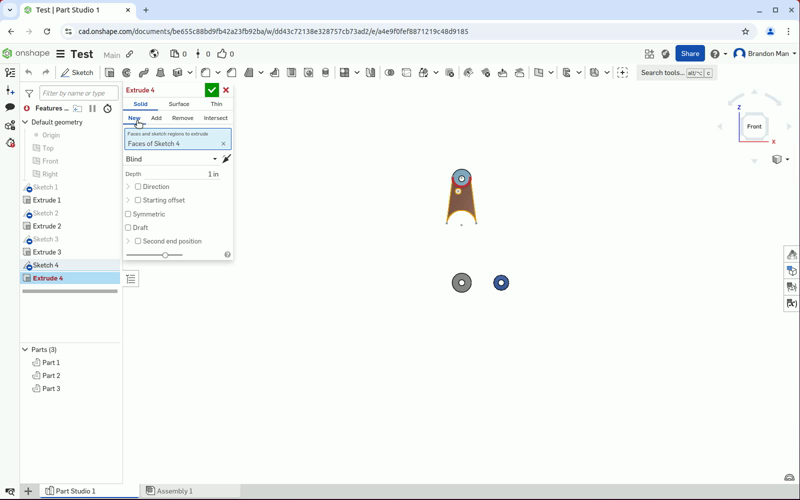
key(tab, 4)
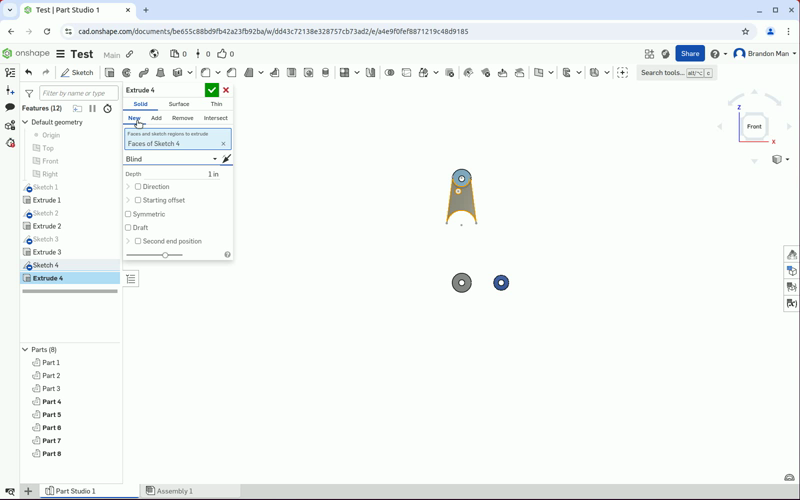
text(0.481)
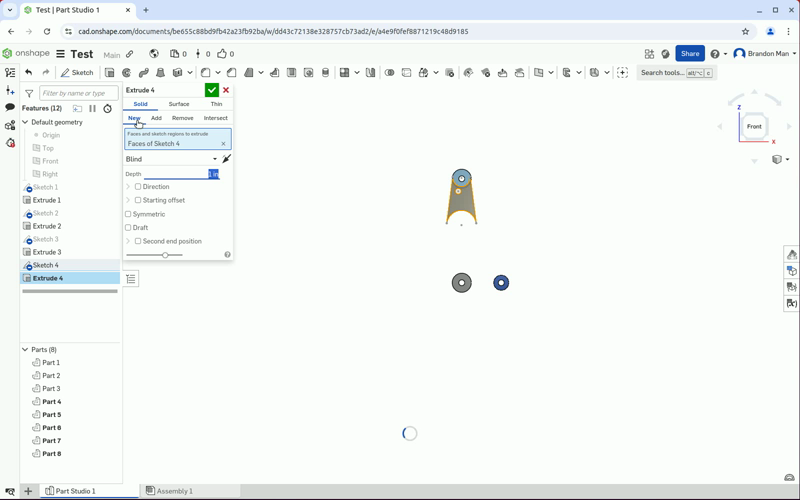
key(enter)
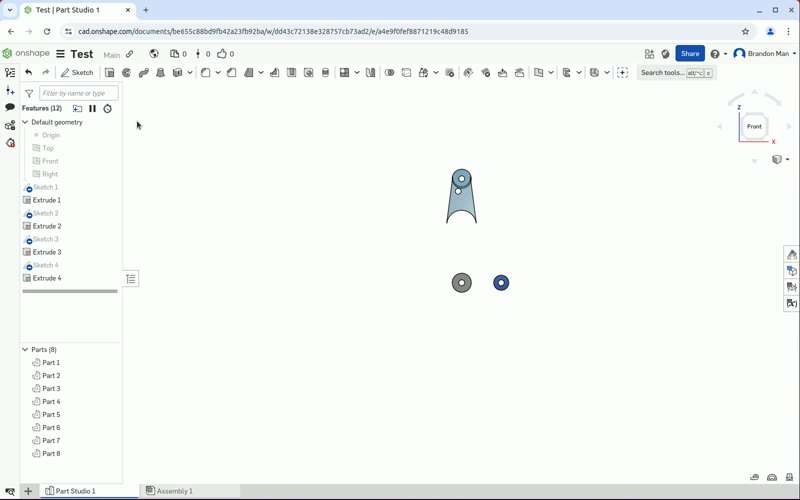
key(shift+h)
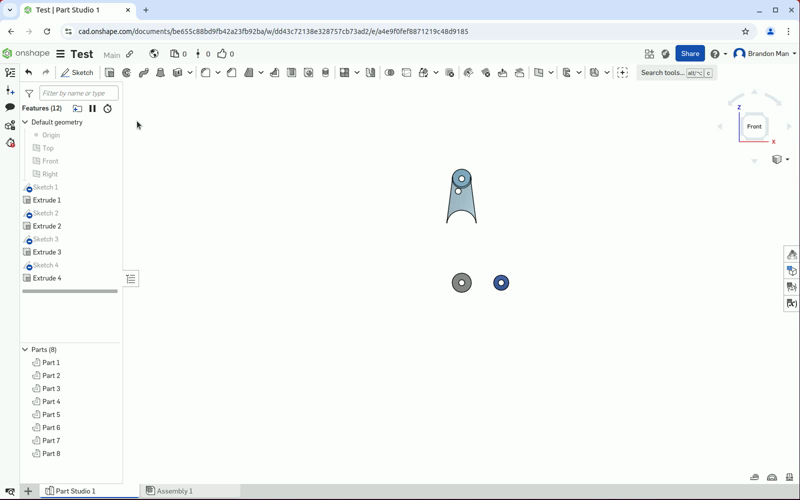
key(shift+h)
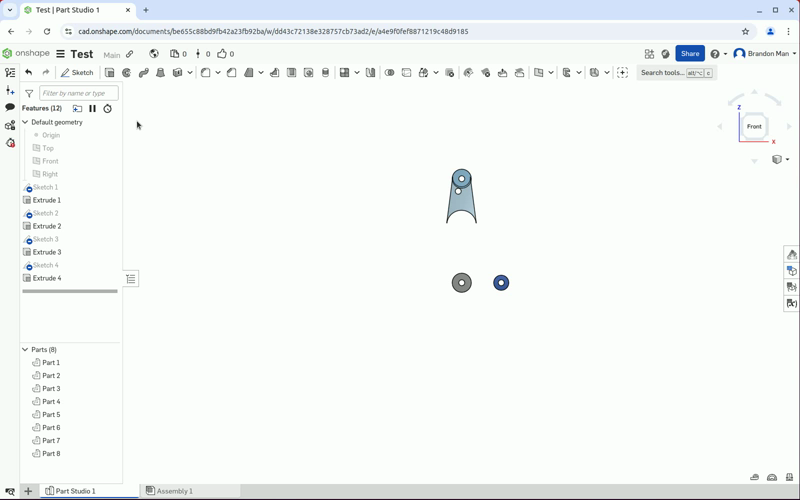
mouse_move(73, 189)
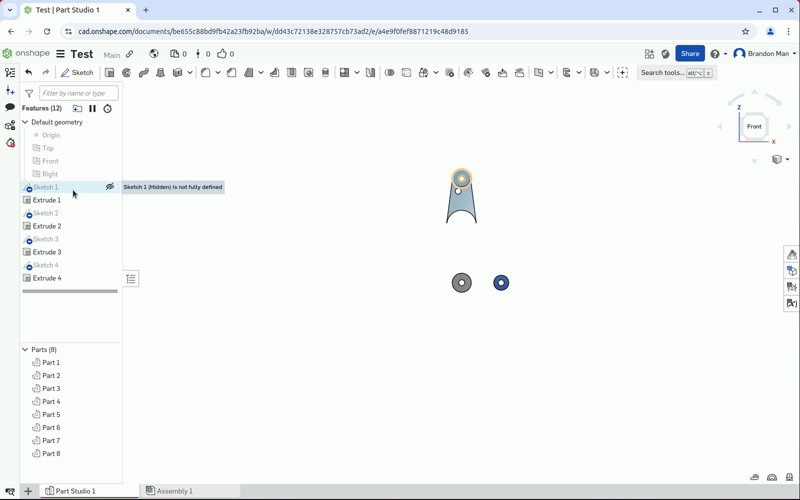
click(73, 189)
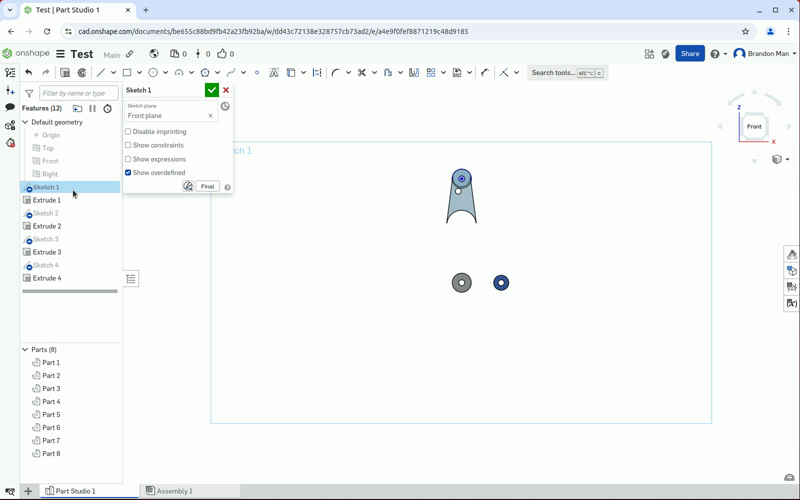
mouse_move(229, 92)
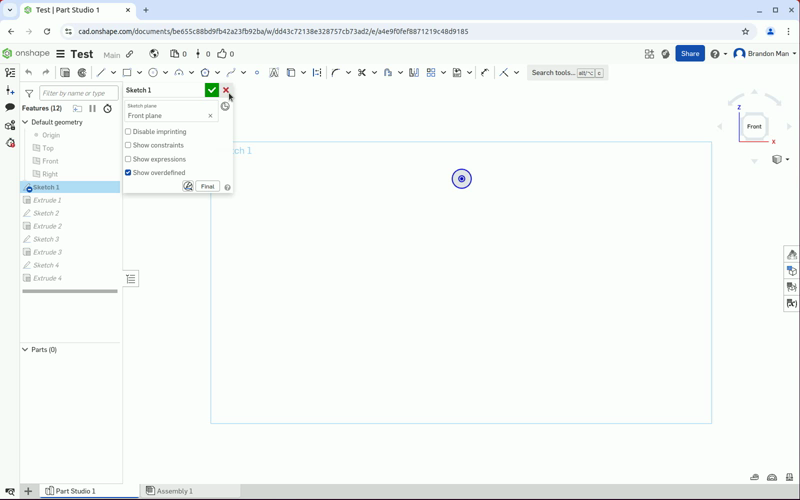
click(229, 92)
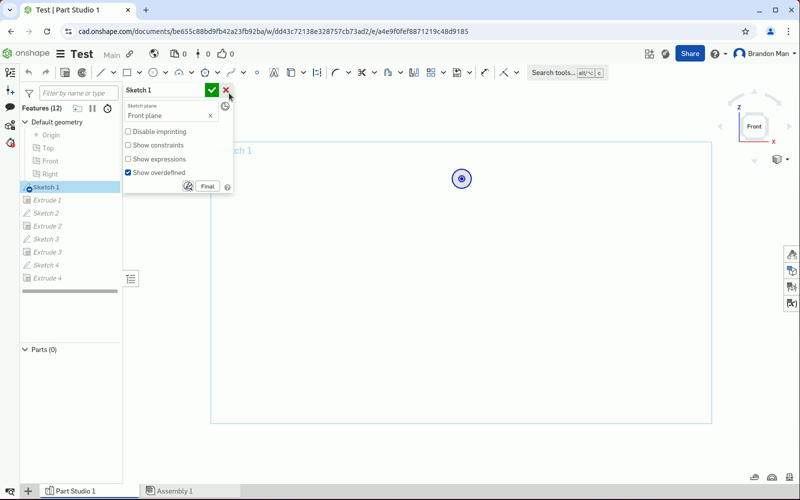
key(shift+s)
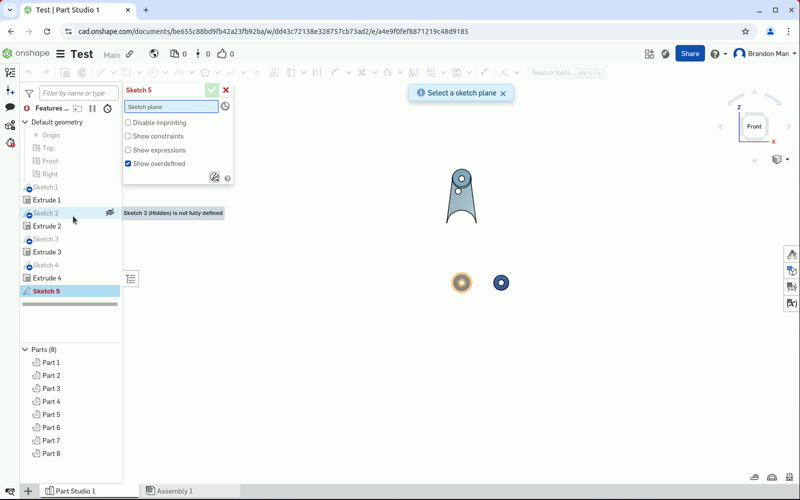
scroll(3)
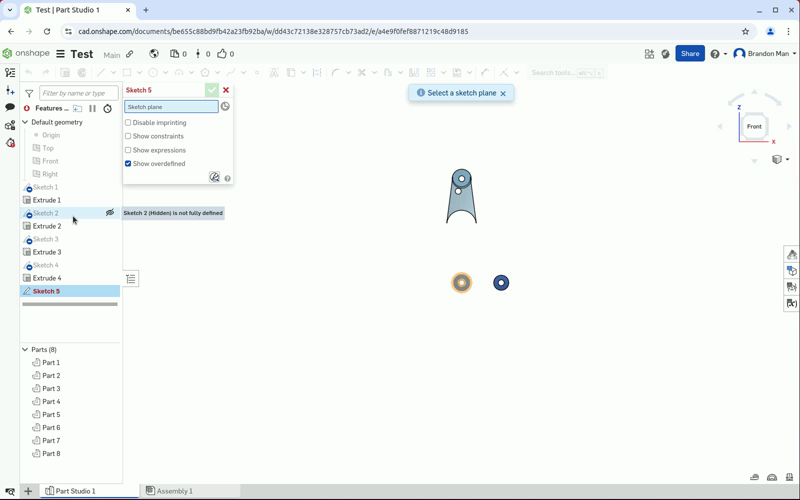
mouse_move(73, 163)
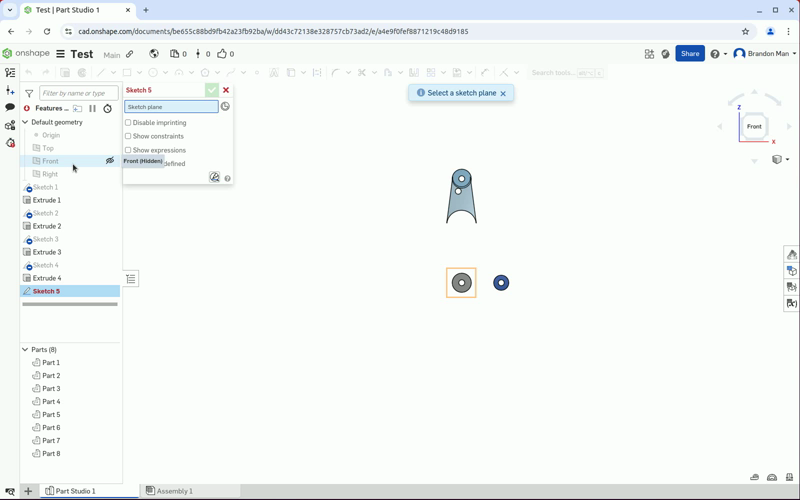
click(73, 163)
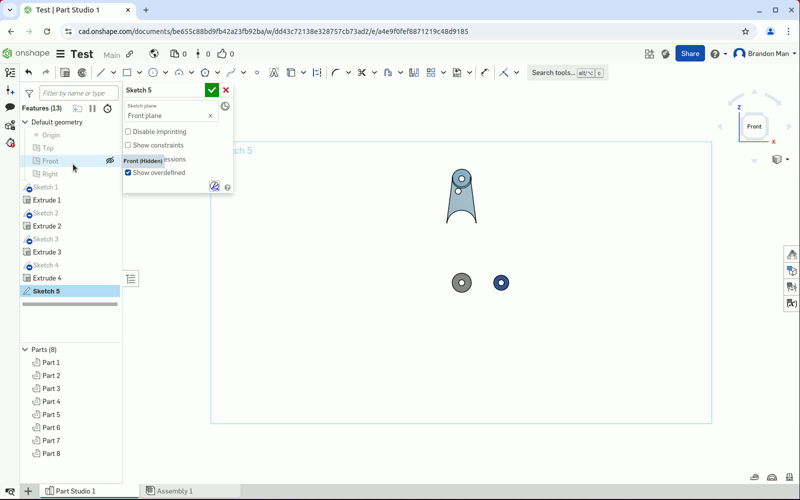
mouse_move(73, 352)
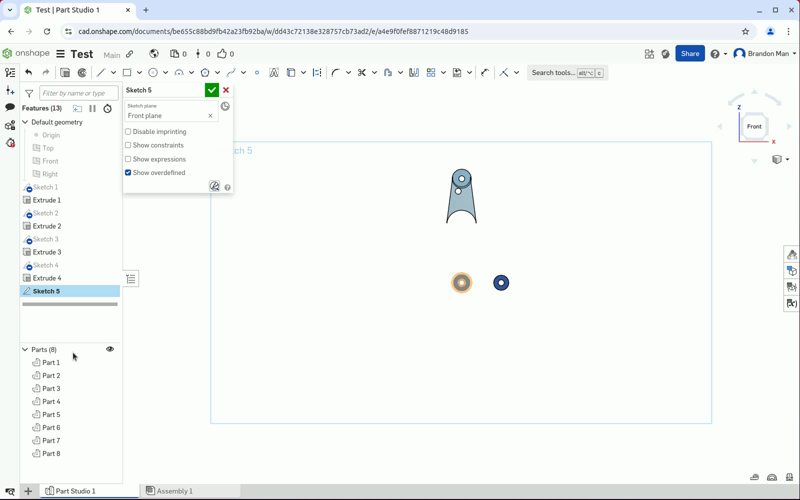
key(y)
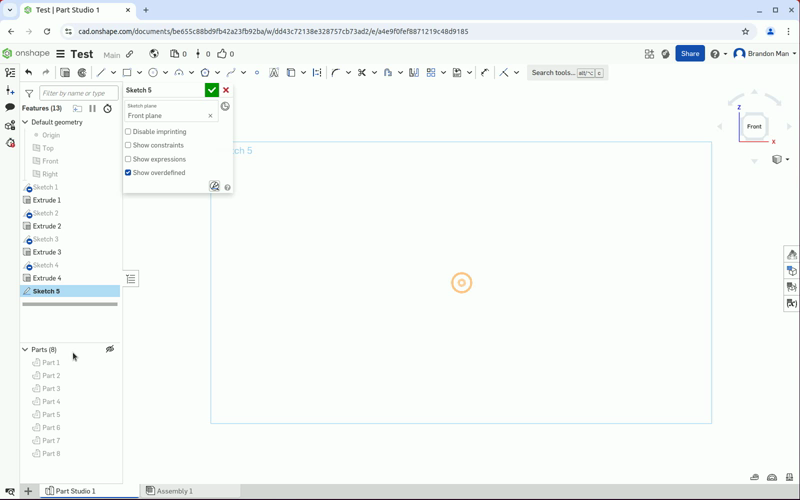
key(c)
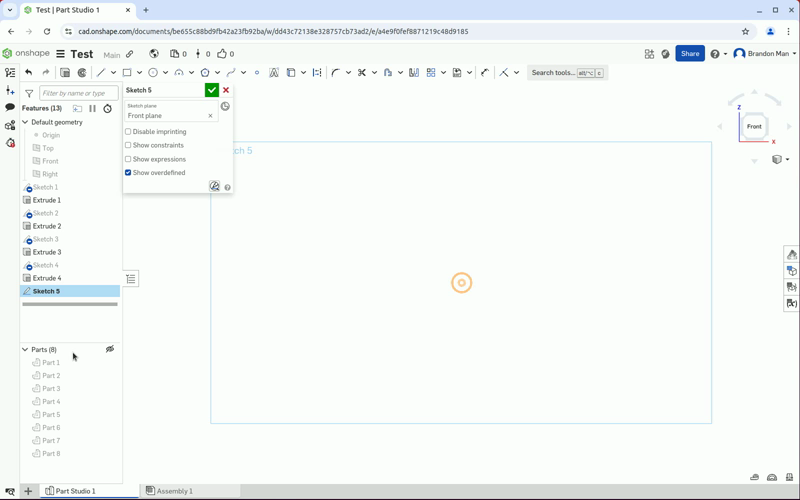
key_down(shift)
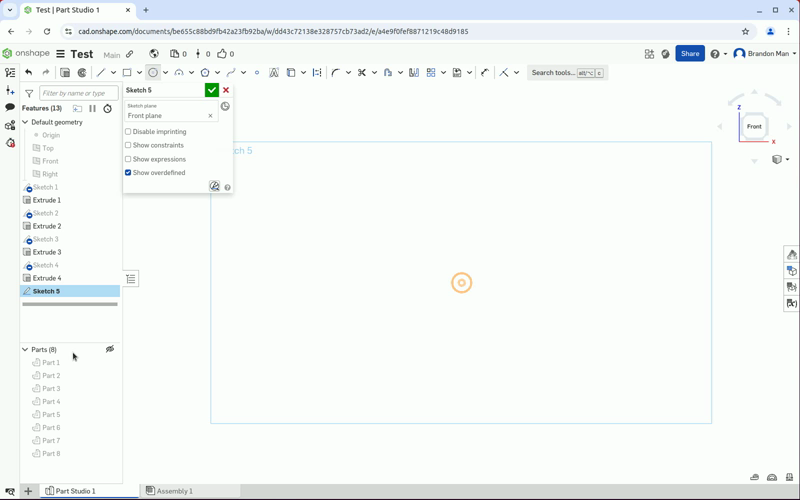
mouse_move(461, 225)
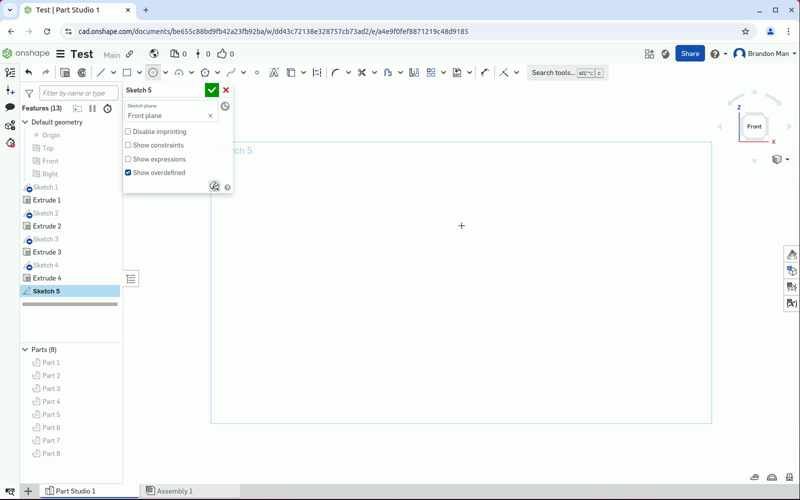
click(461, 225)
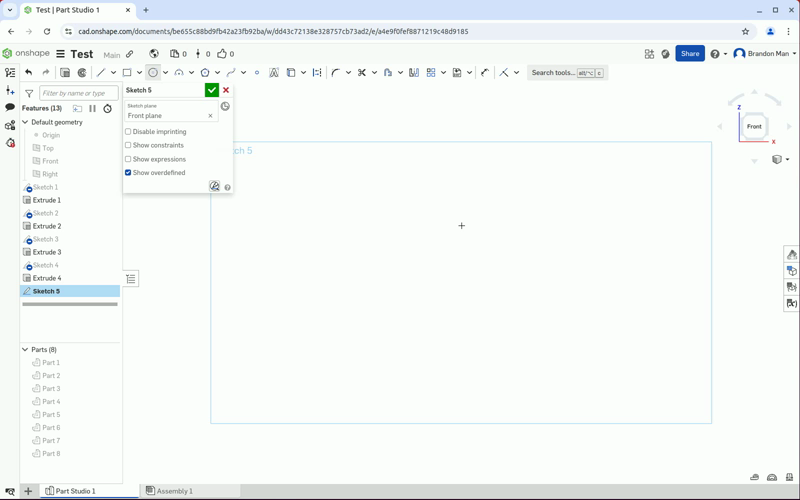
key_up(shift)
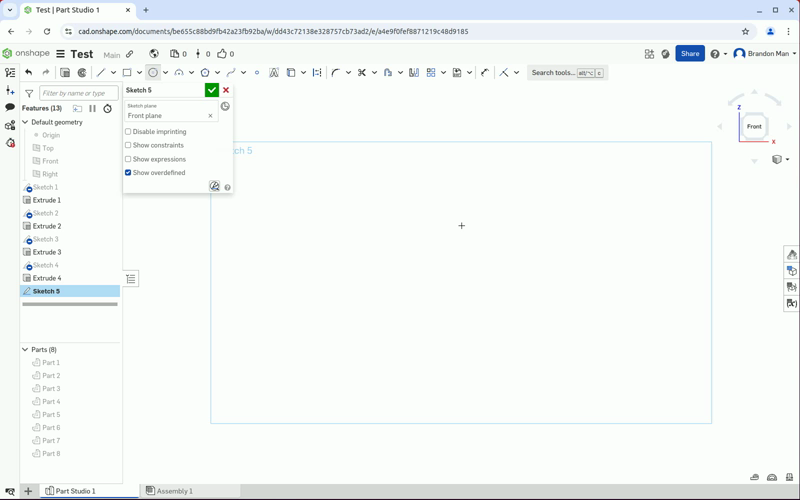
mouse_move(477, 225)
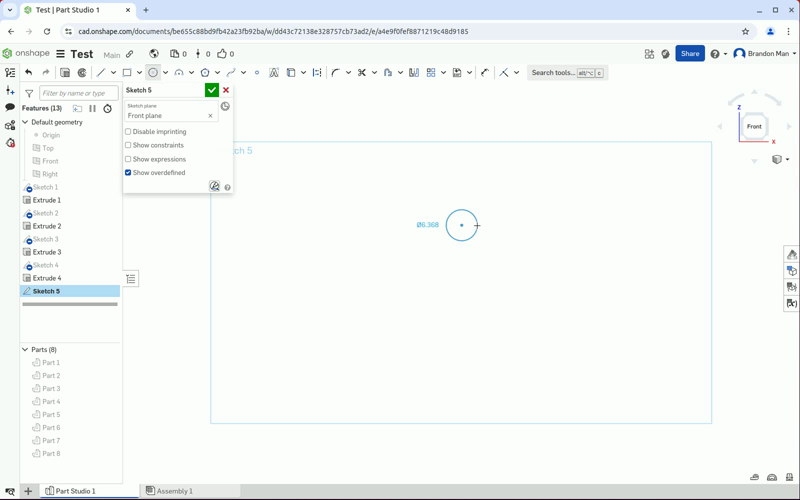
click(477, 225)
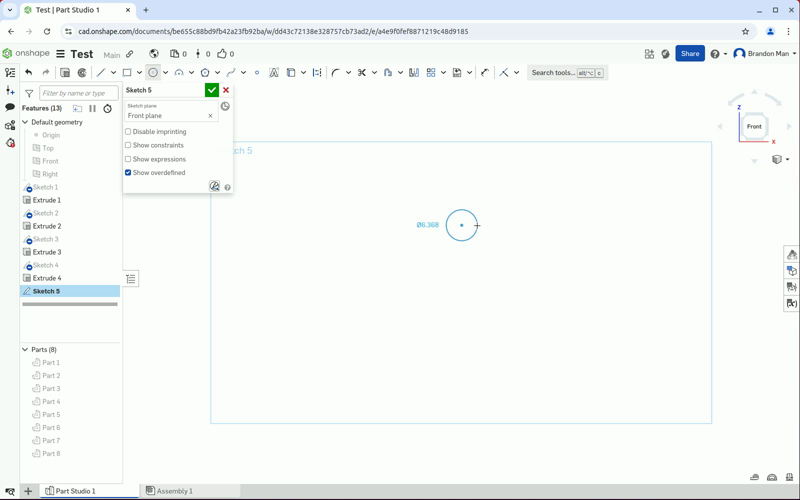
key(esc)
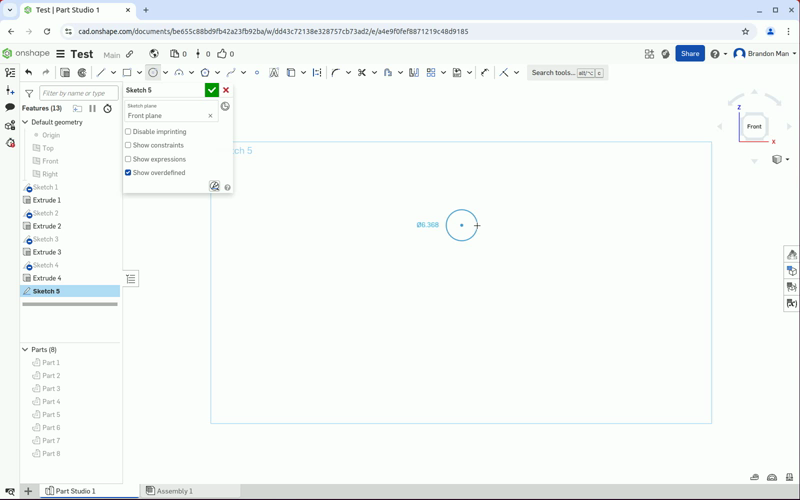
key(c)
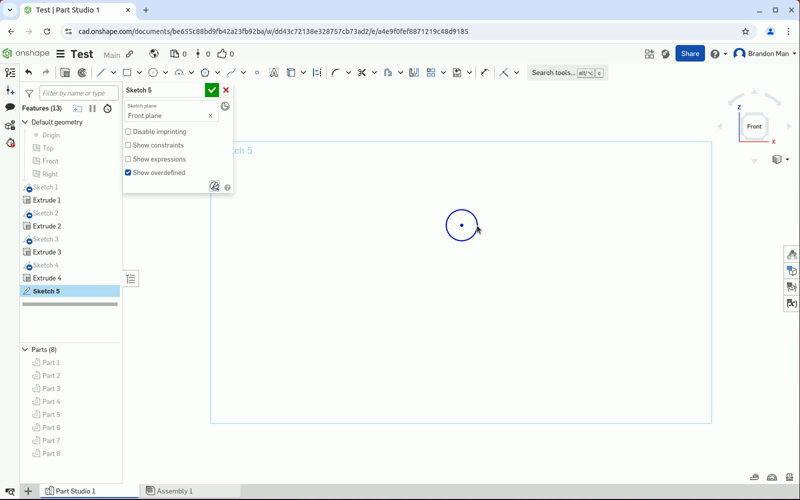
key_down(shift)
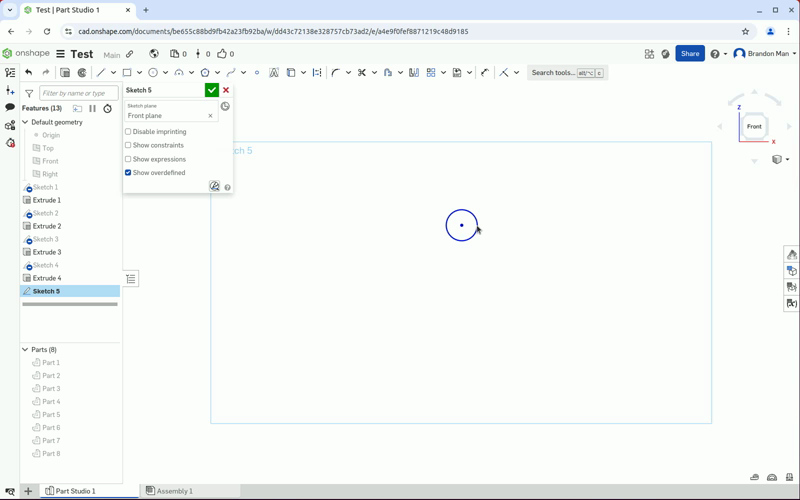
mouse_move(461, 225)
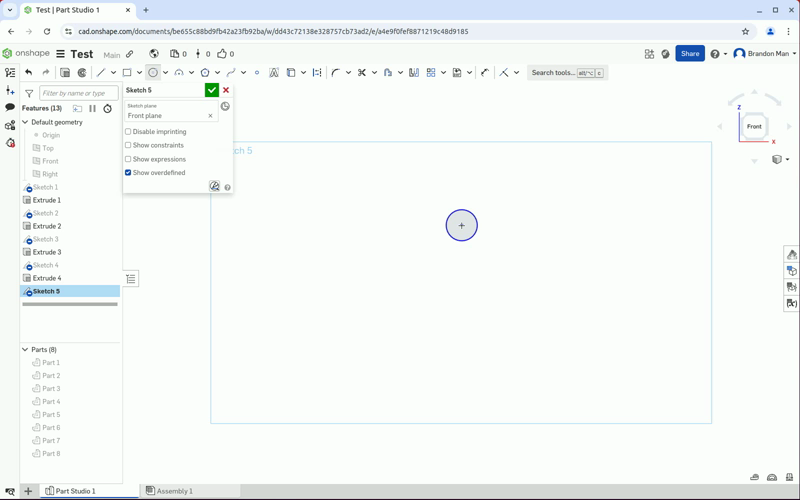
click(461, 225)
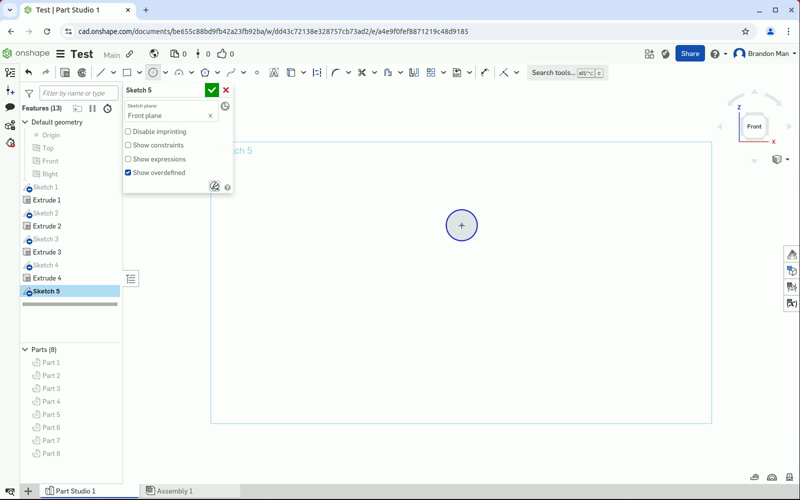
key_up(shift)
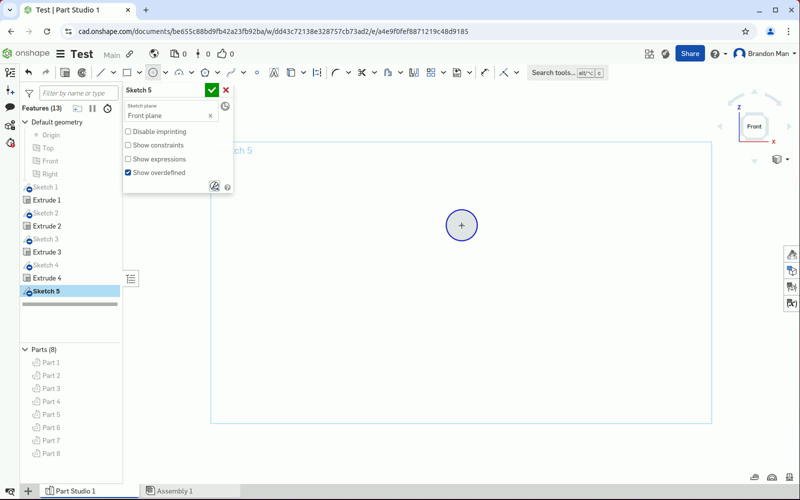
mouse_move(465, 225)
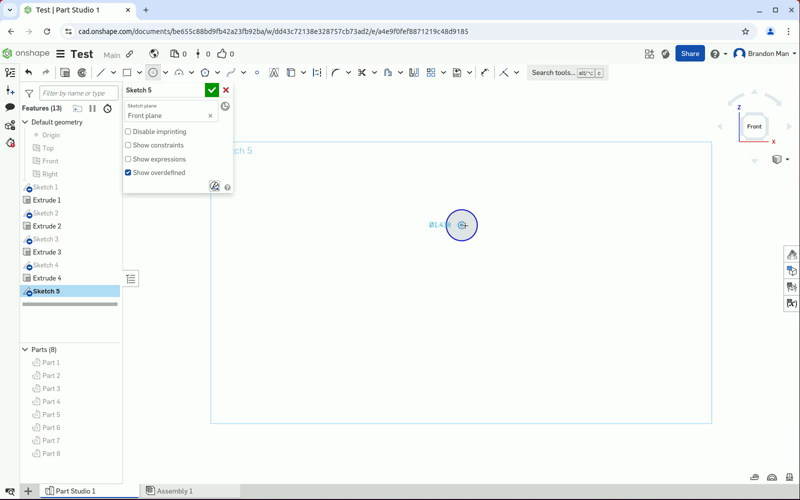
scroll(6)
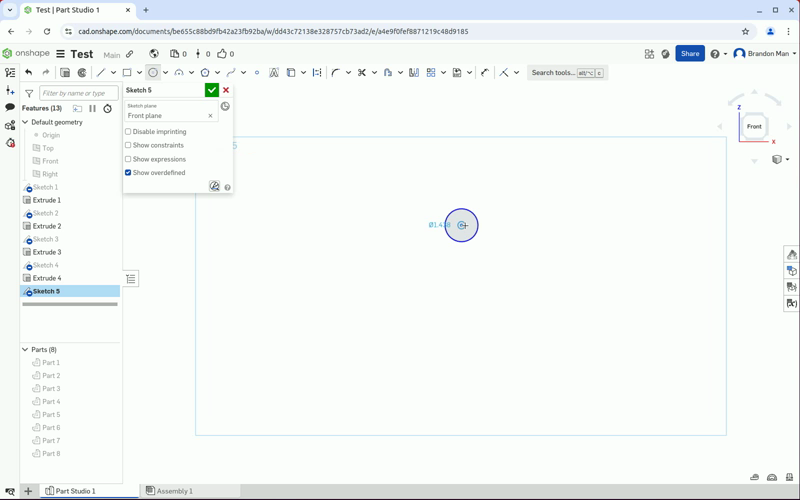
scroll(6)
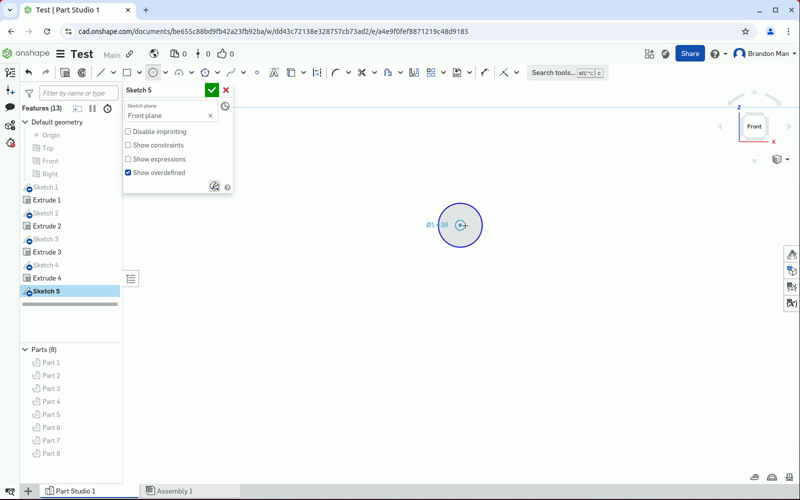
scroll(6)
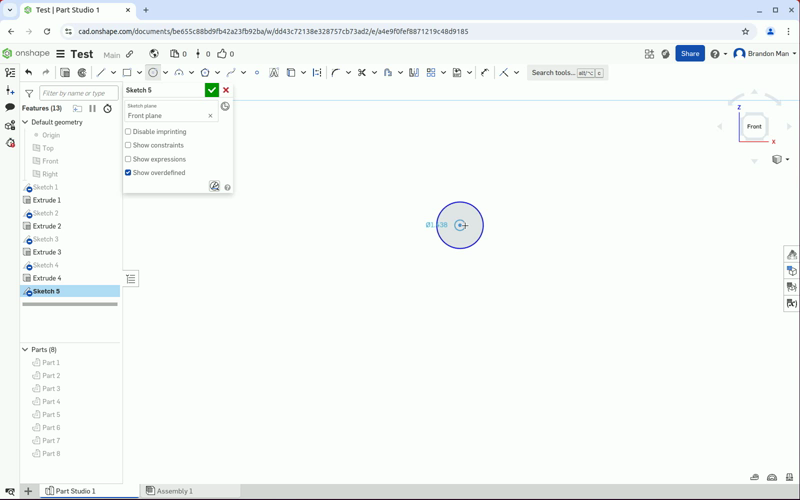
scroll(6)
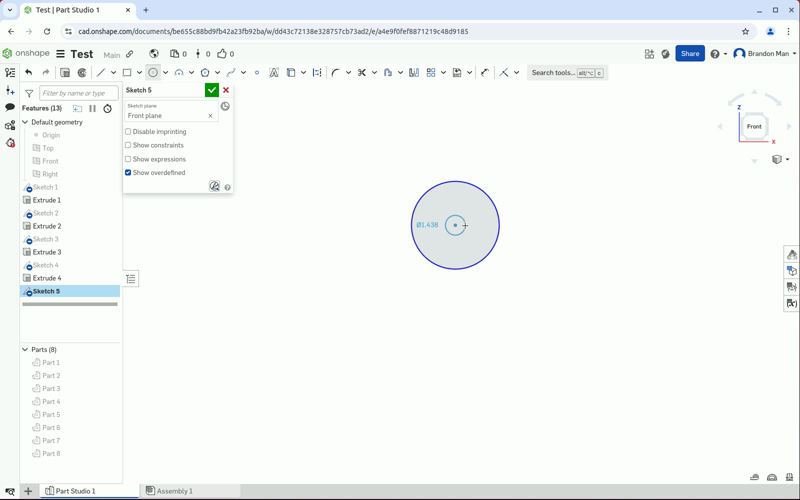
scroll(6)
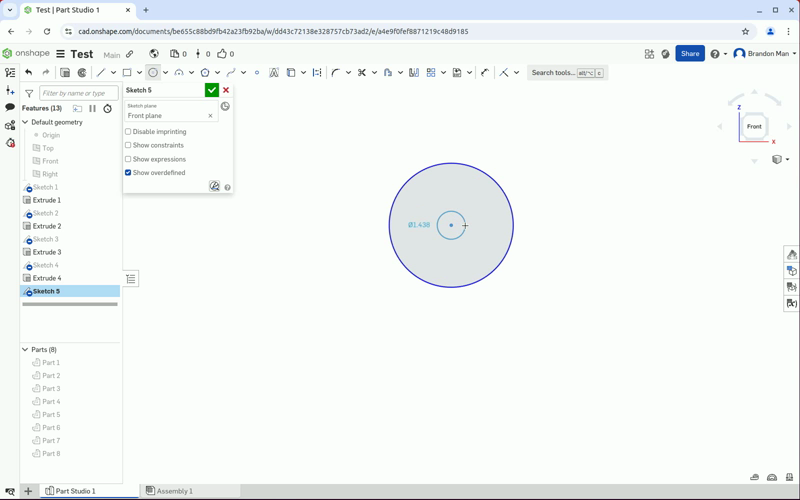
scroll(6)
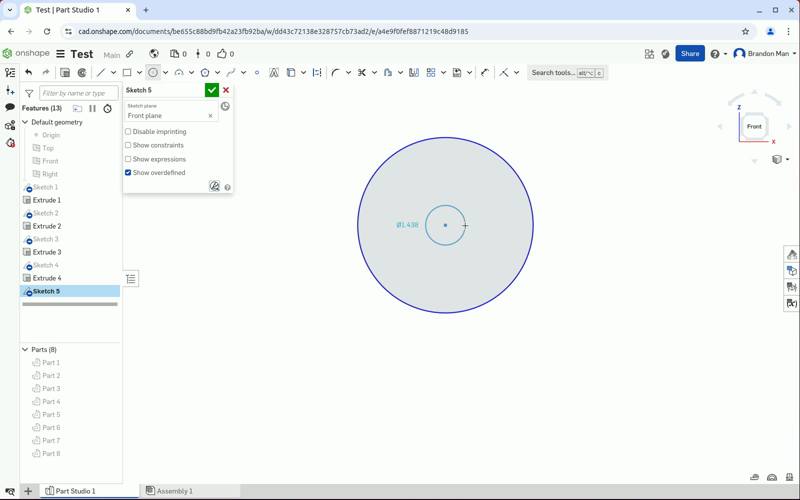
scroll(6)
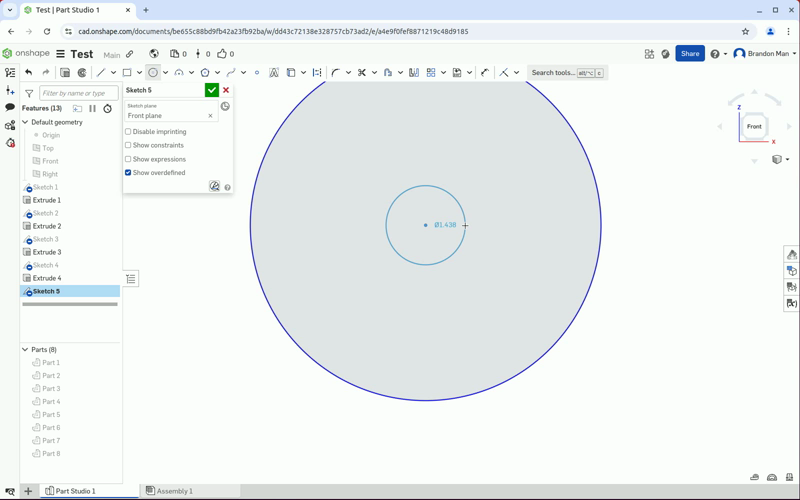
click(465, 225)
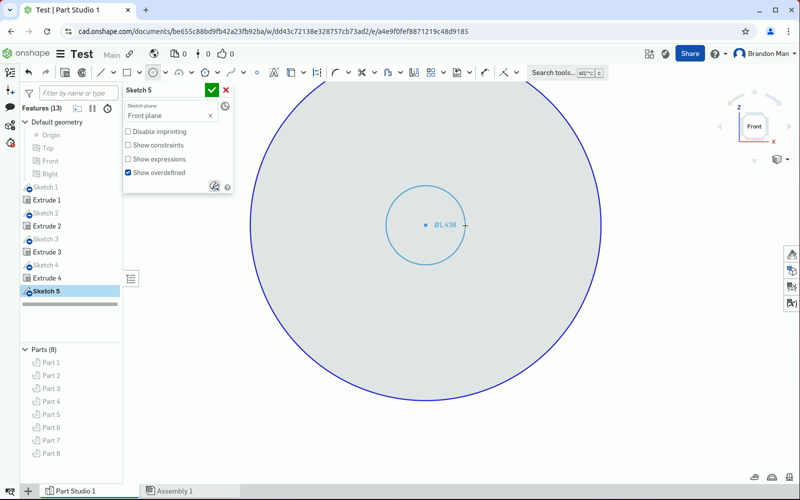
scroll(-6)
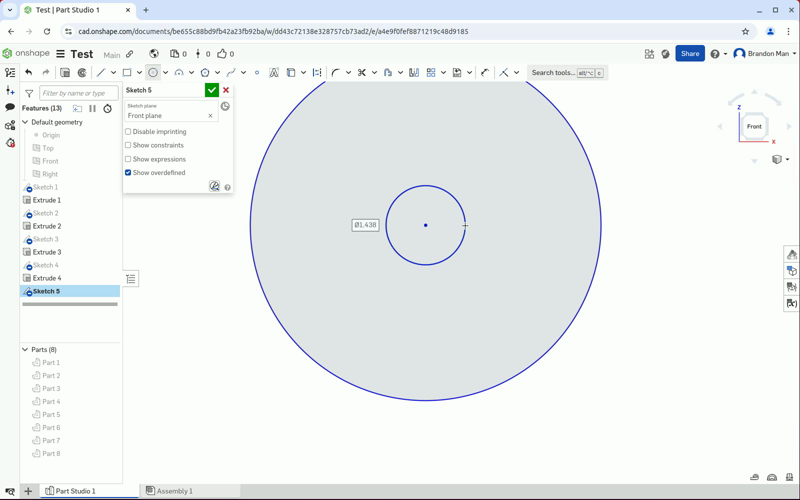
scroll(-6)
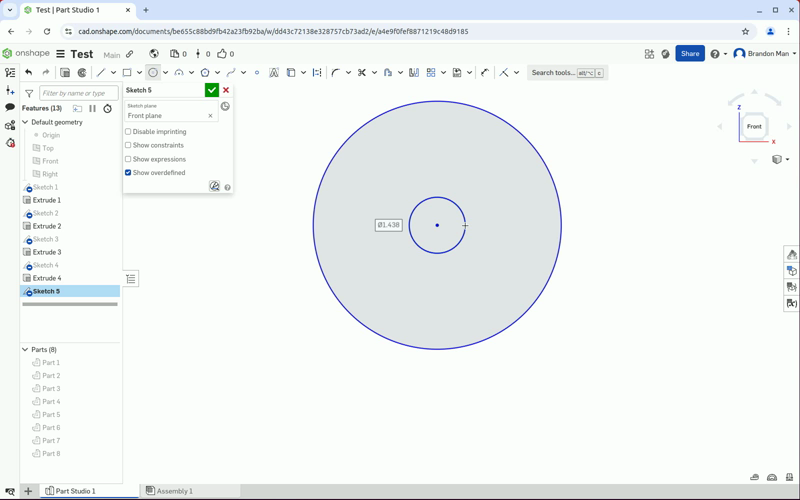
scroll(-6)
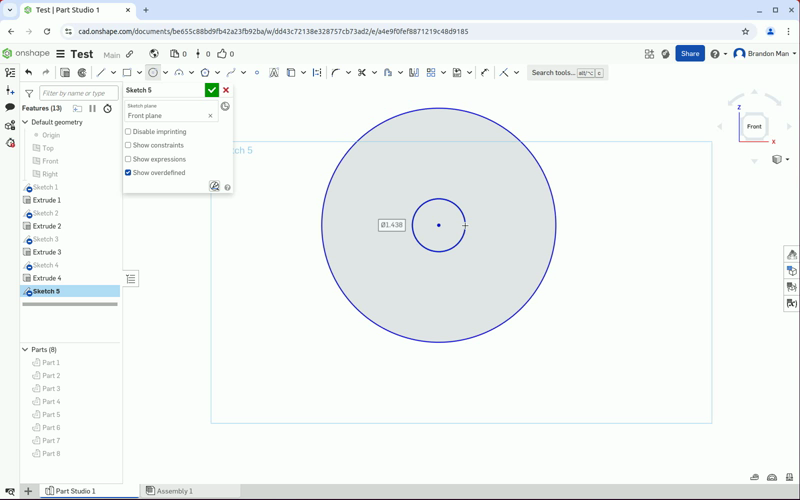
scroll(-6)
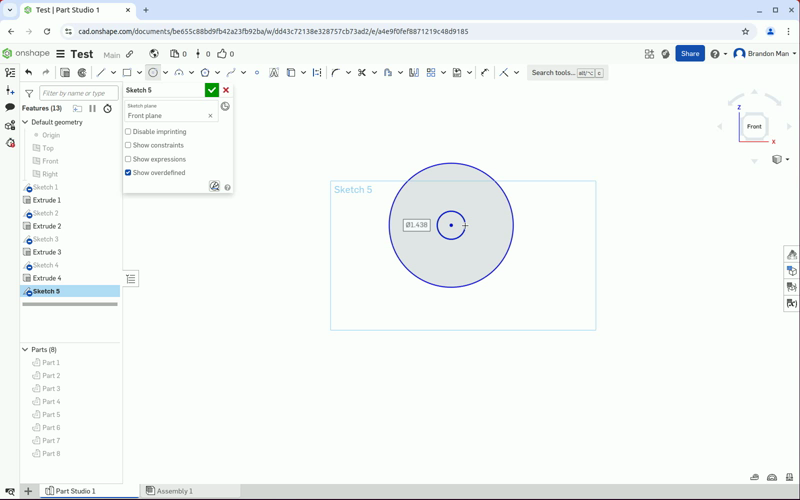
scroll(-6)
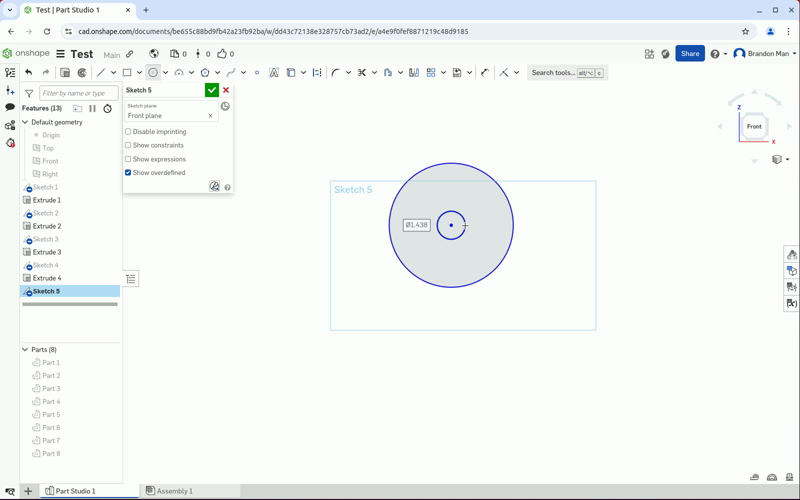
scroll(-6)
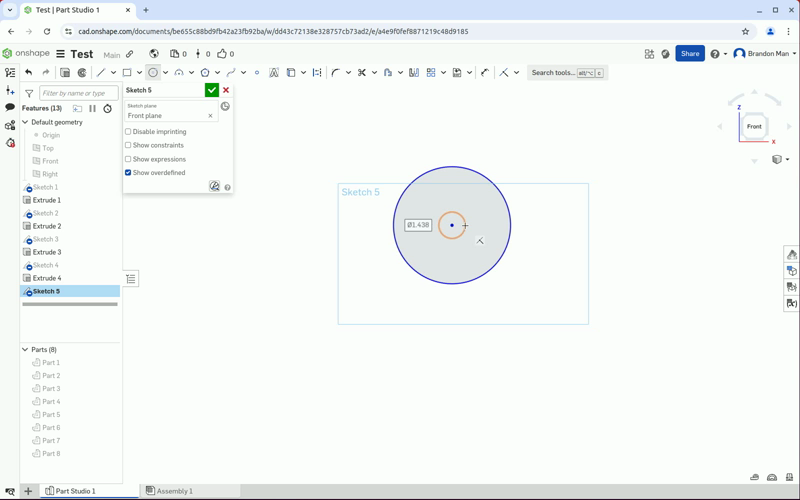
scroll(-6)
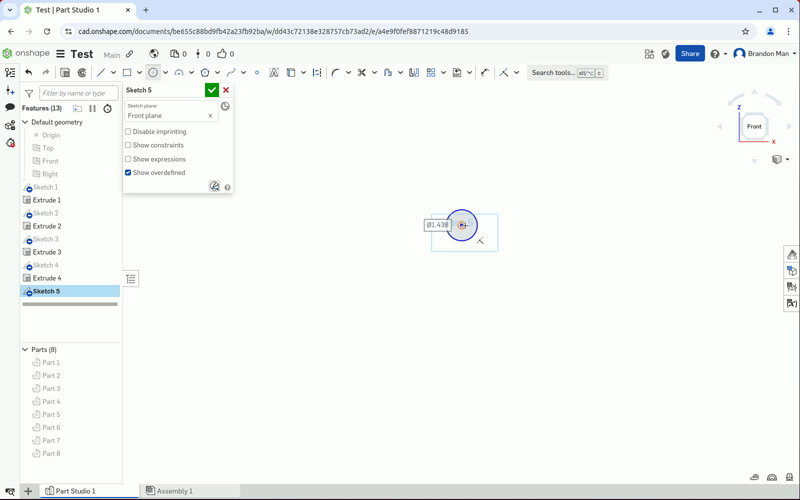
key(esc)
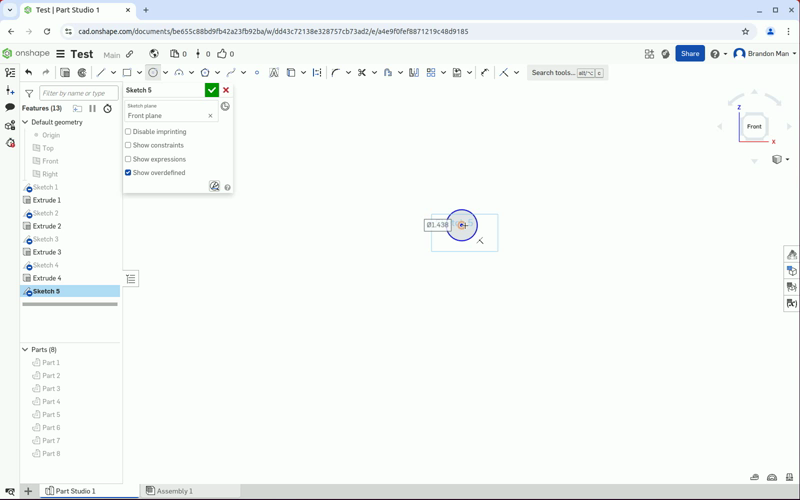
mouse_move(455, 237)
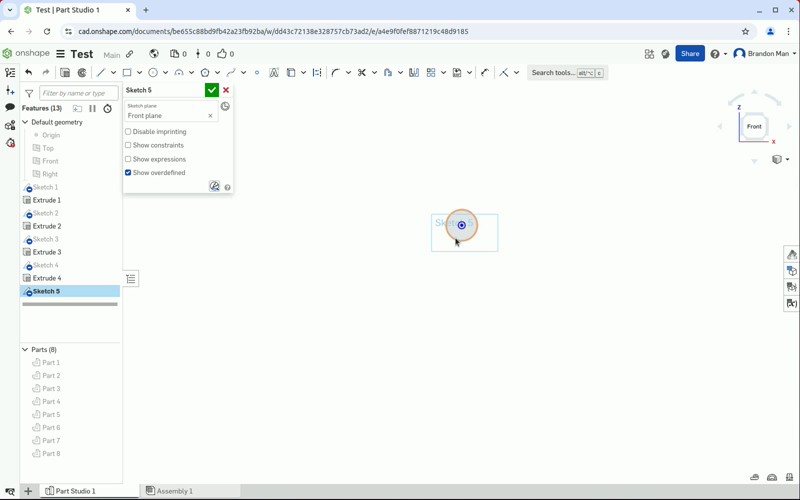
scroll(6)
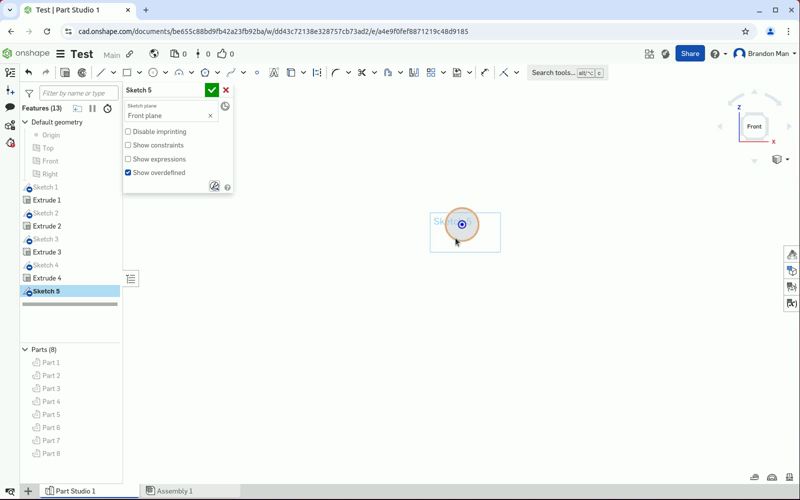
scroll(6)
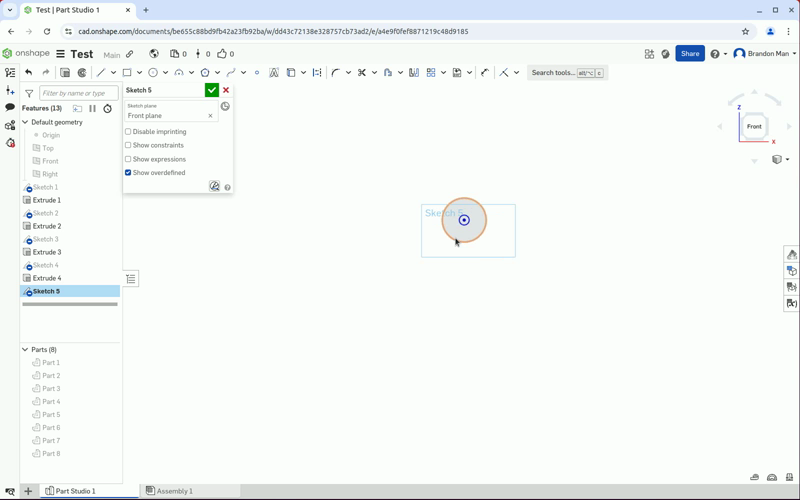
scroll(6)
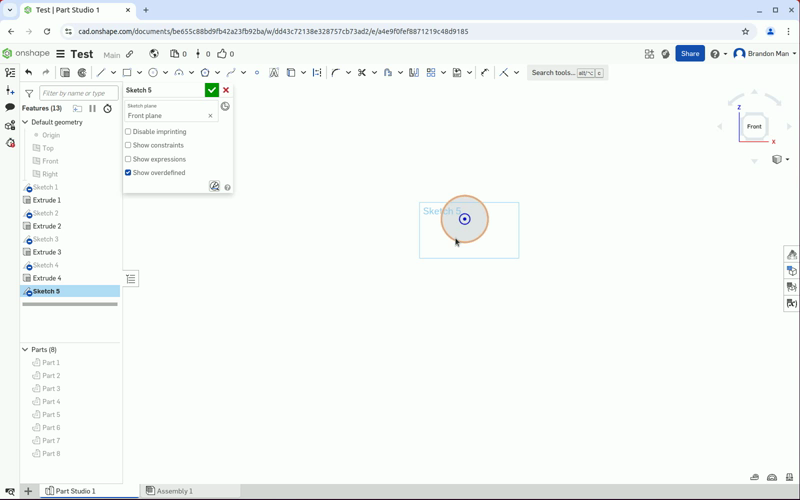
scroll(6)
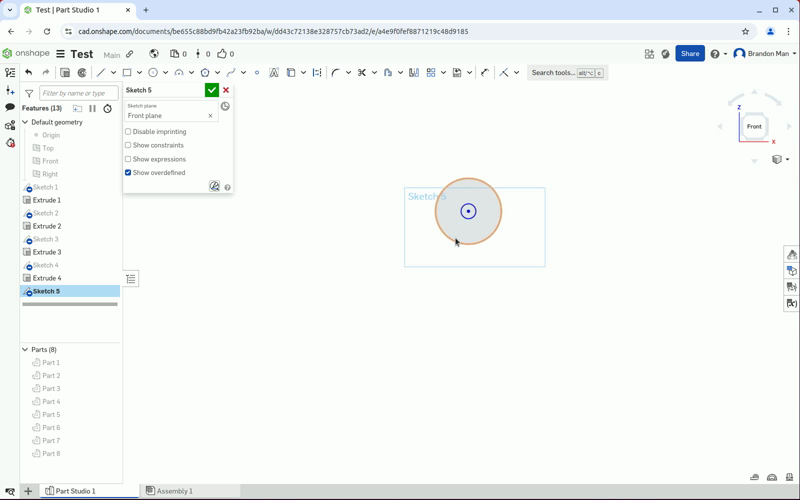
scroll(6)
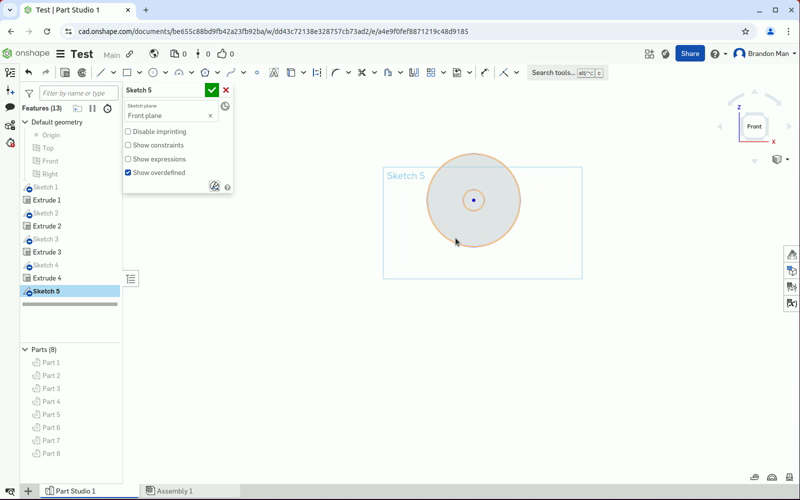
scroll(6)
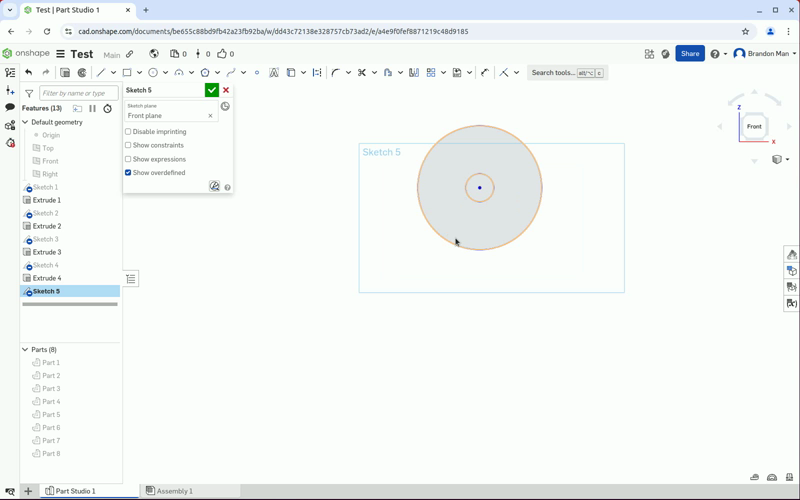
scroll(6)
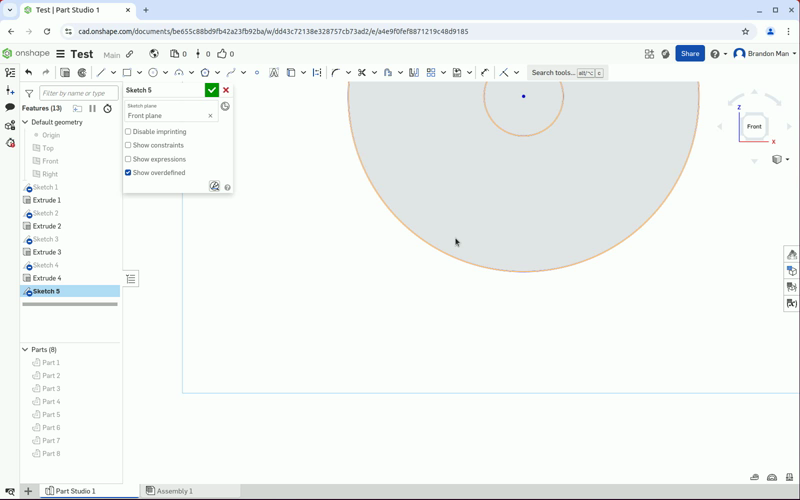
click(455, 237)
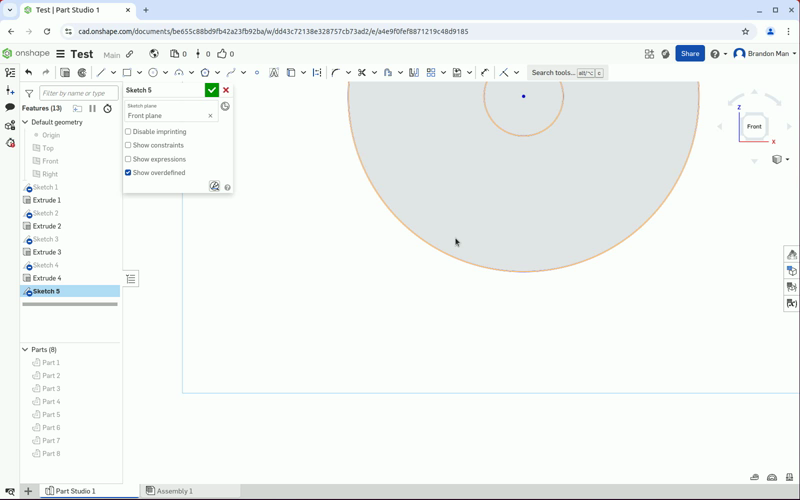
scroll(-6)
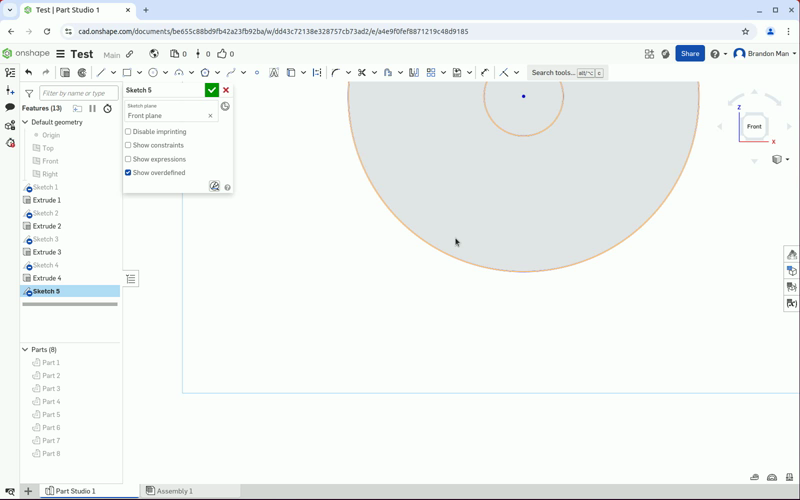
scroll(-6)
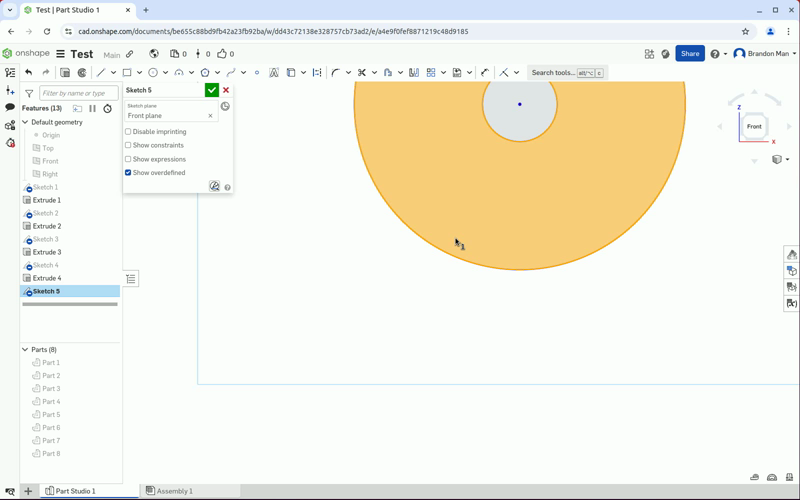
scroll(-6)
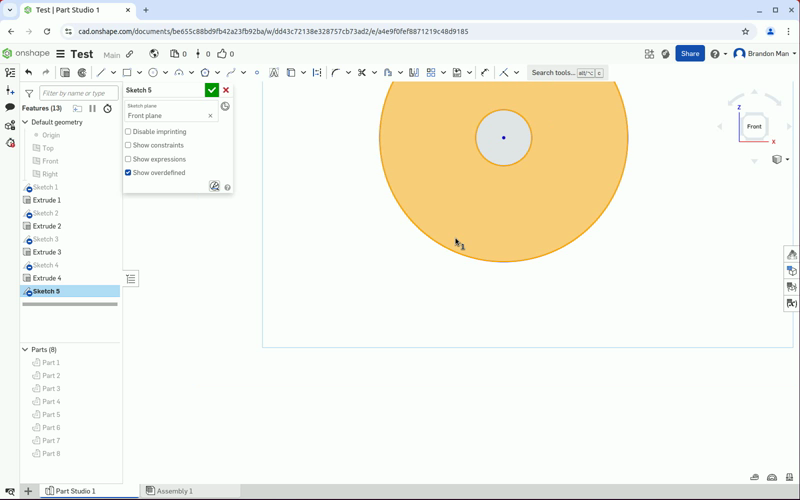
scroll(-6)
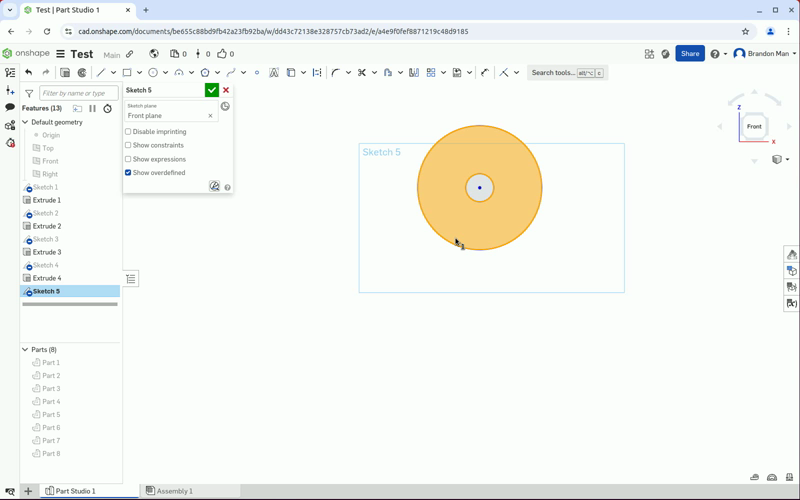
scroll(-6)
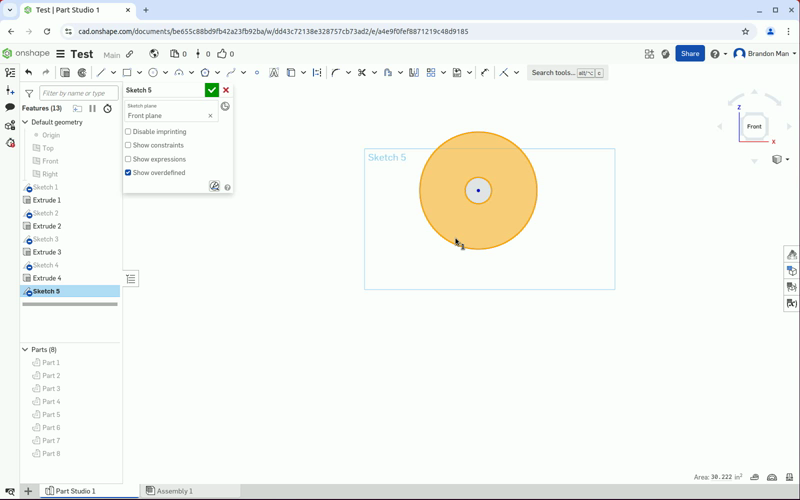
scroll(-6)
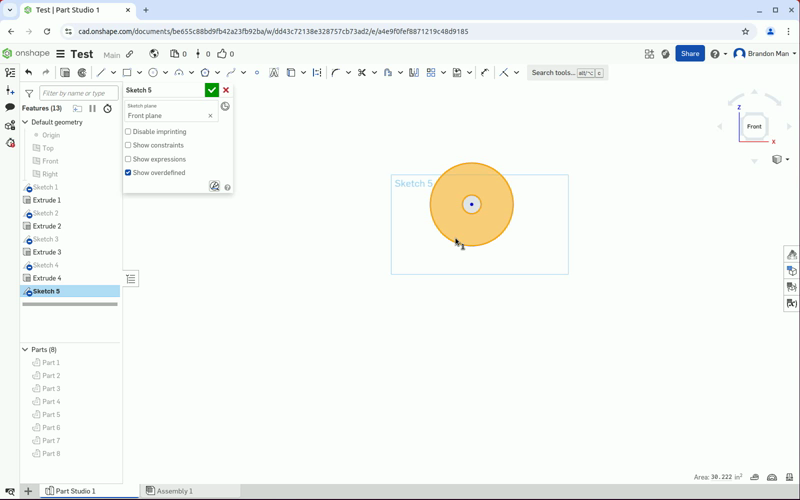
scroll(-6)
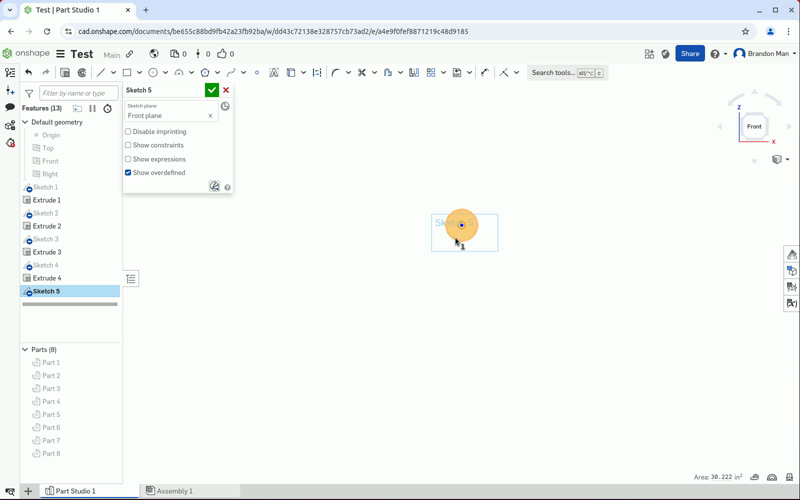
mouse_move(73, 352)
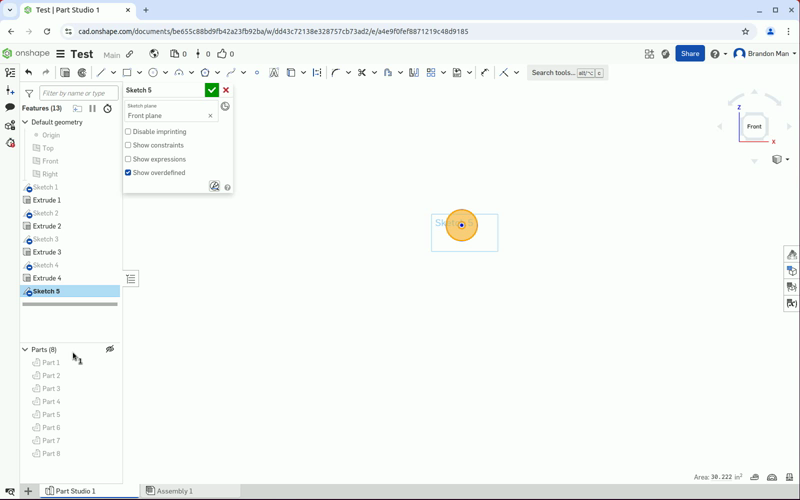
key(shift+y)
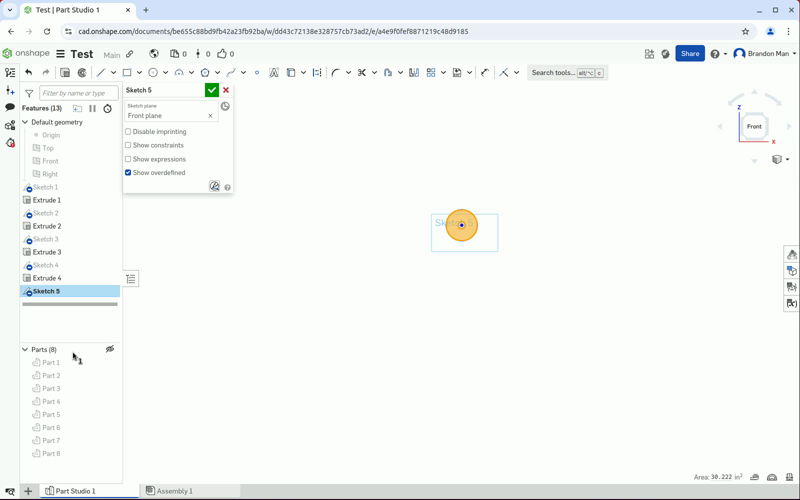
key(shift+e)
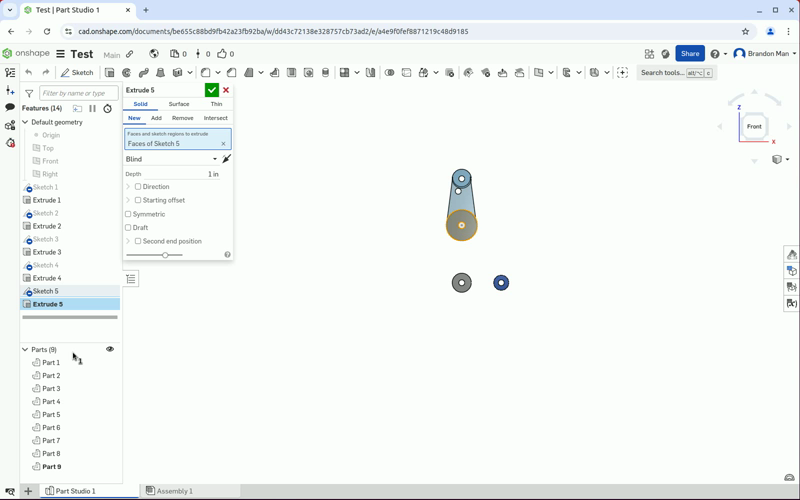
mouse_move(143, 106)
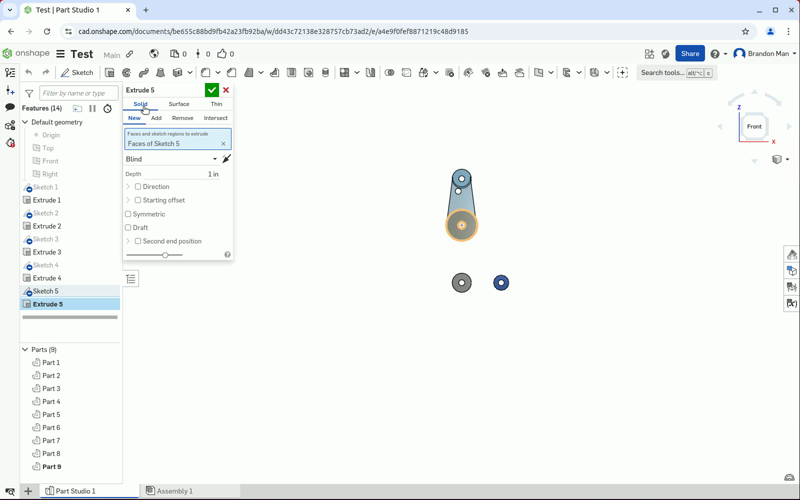
click(143, 106)
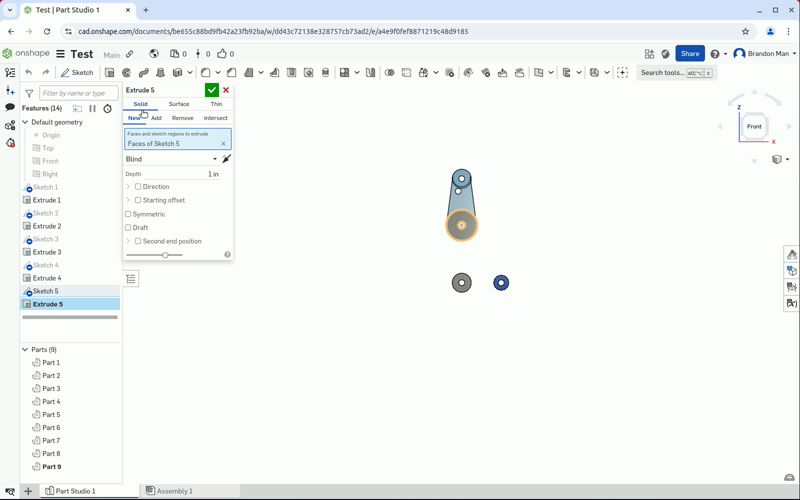
mouse_move(137, 120)
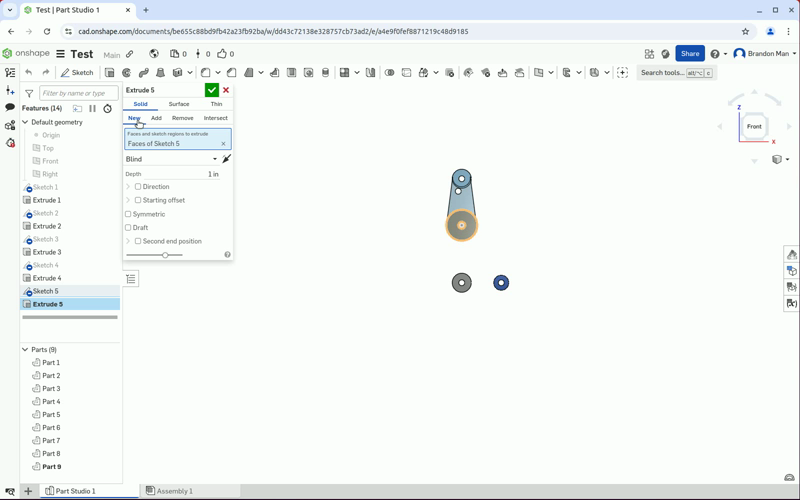
click(137, 120)
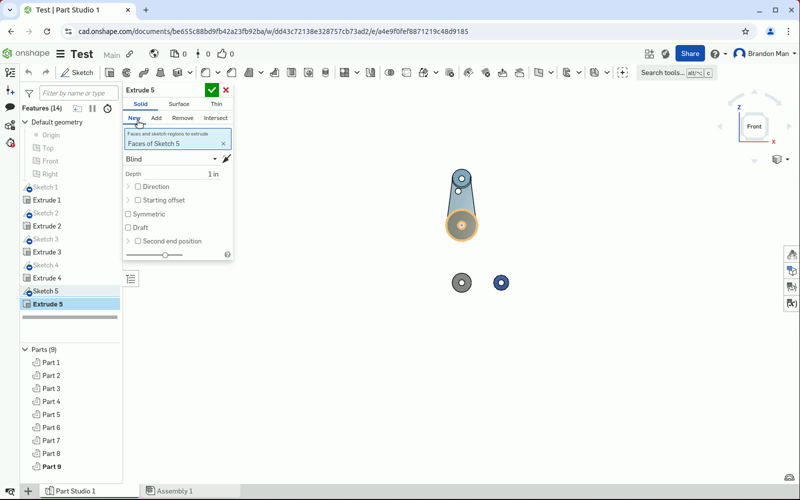
key(tab, 4)
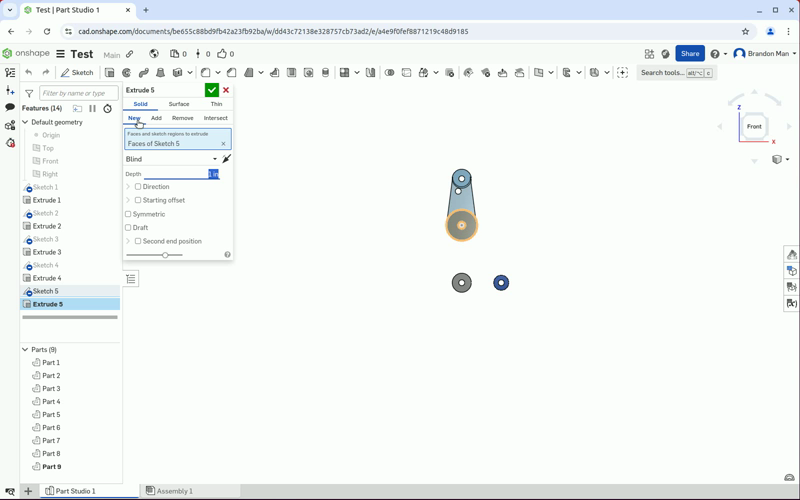
text(0.481)
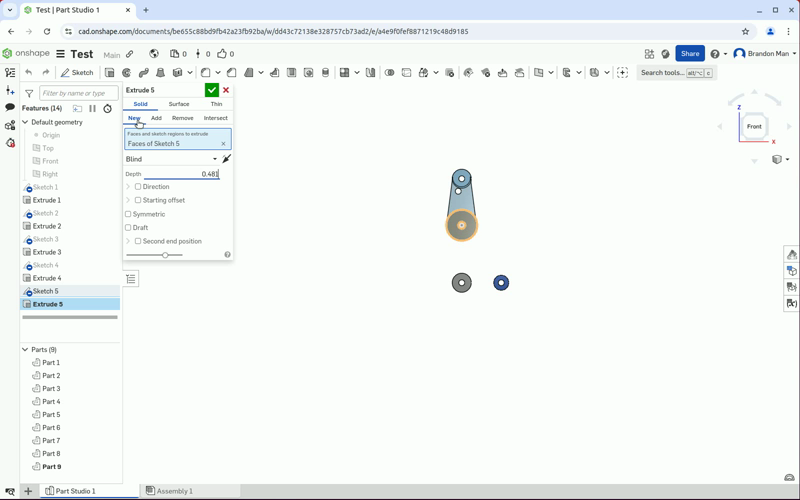
key(enter)
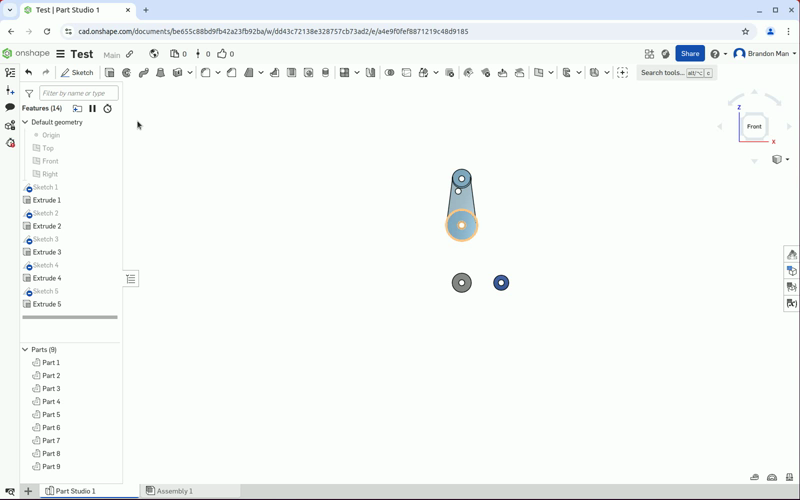
key(shift+h)
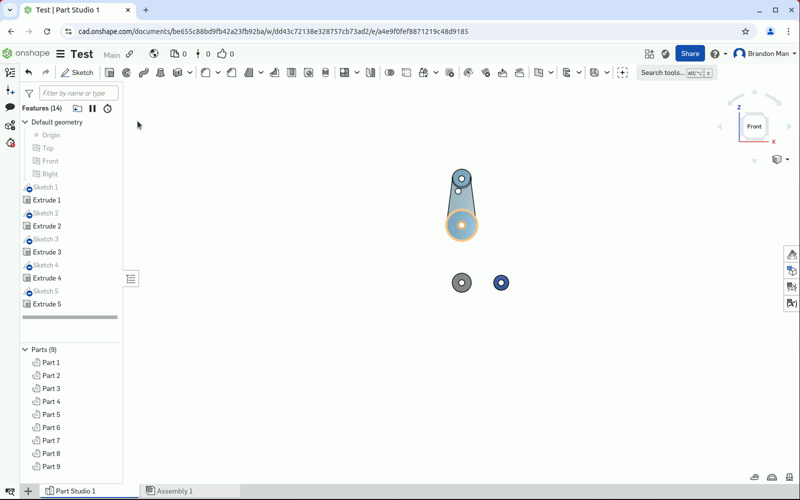
key(shift+h)
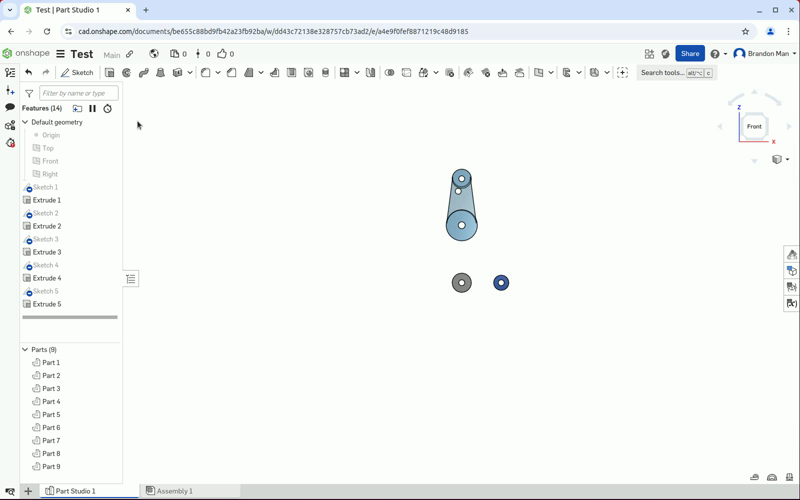
mouse_move(73, 189)
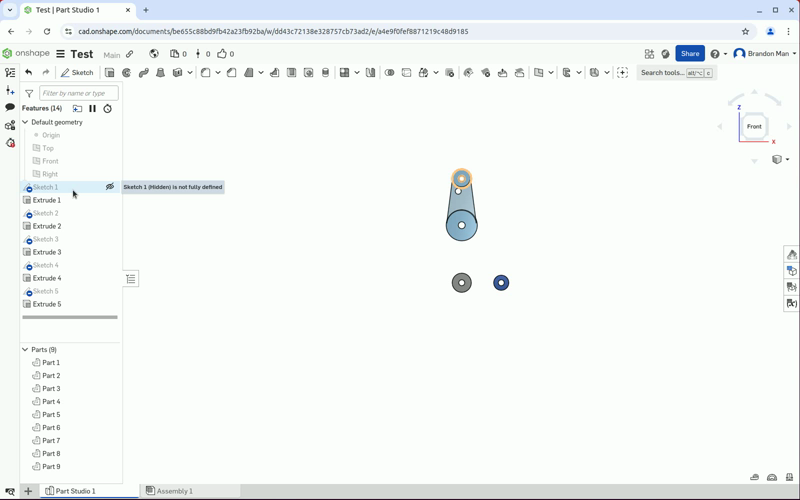
click(73, 189)
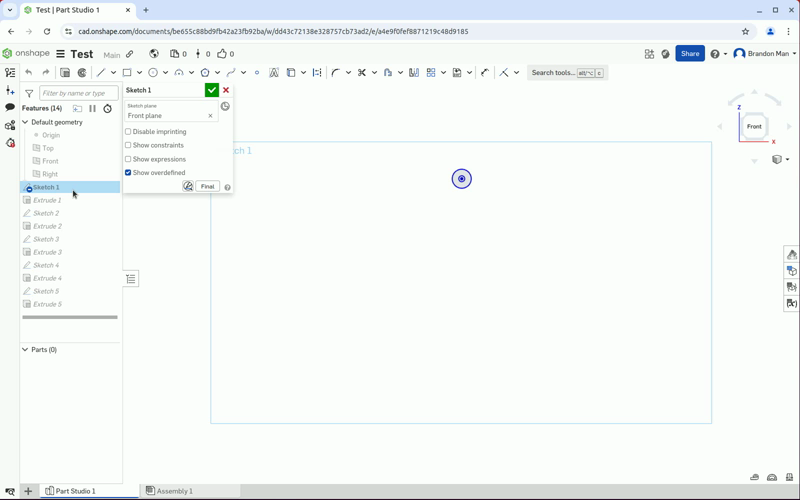
mouse_move(229, 92)
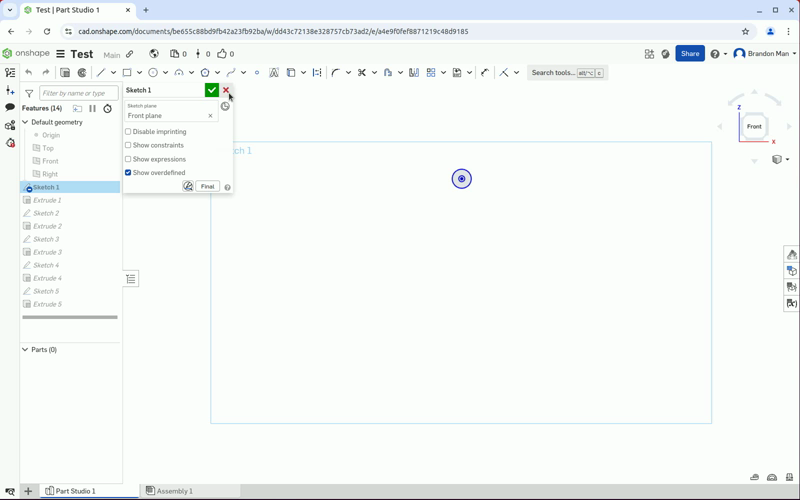
click(229, 92)
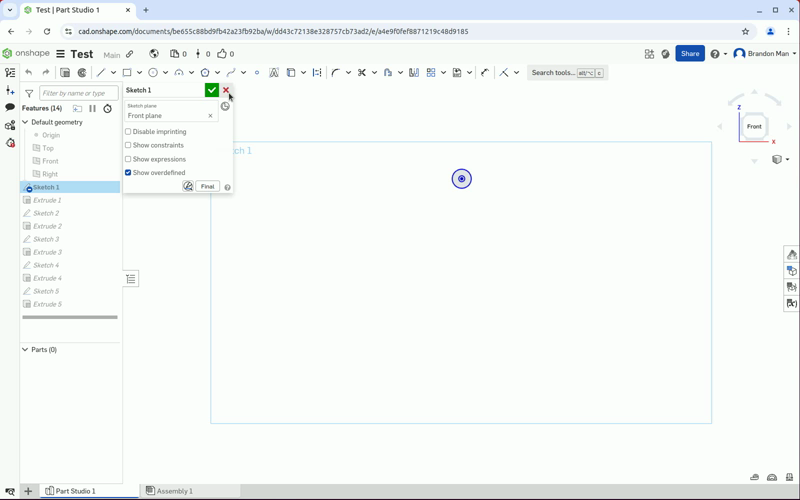
key(shift+s)
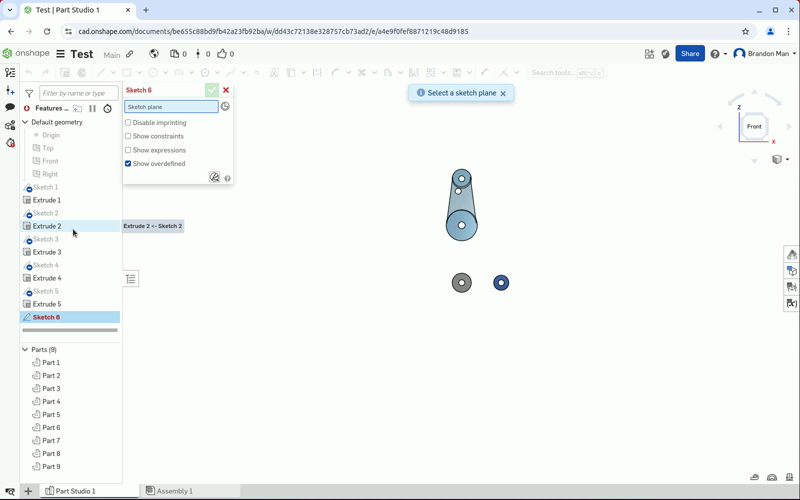
scroll(3)
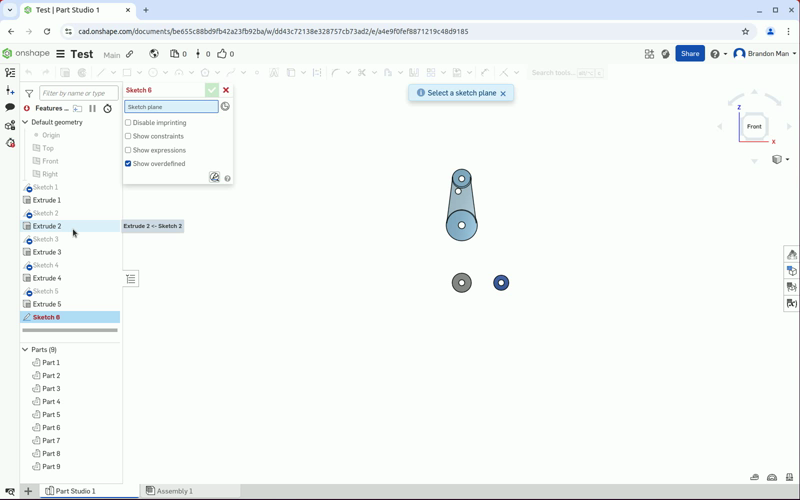
mouse_move(73, 163)
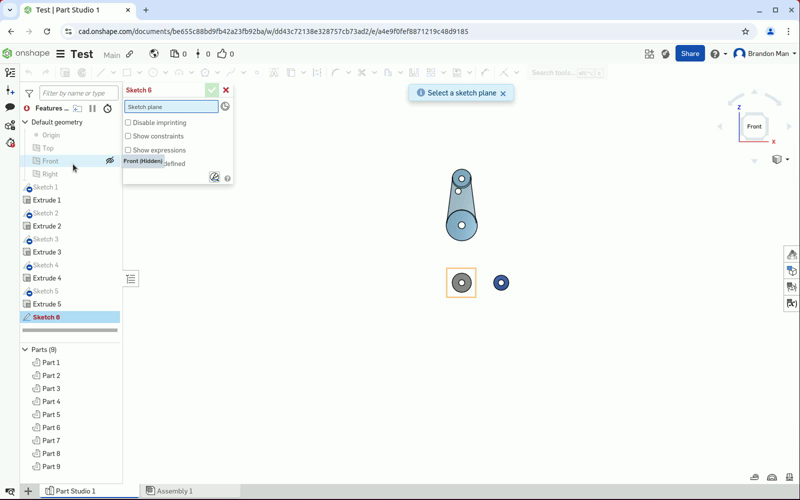
click(73, 163)
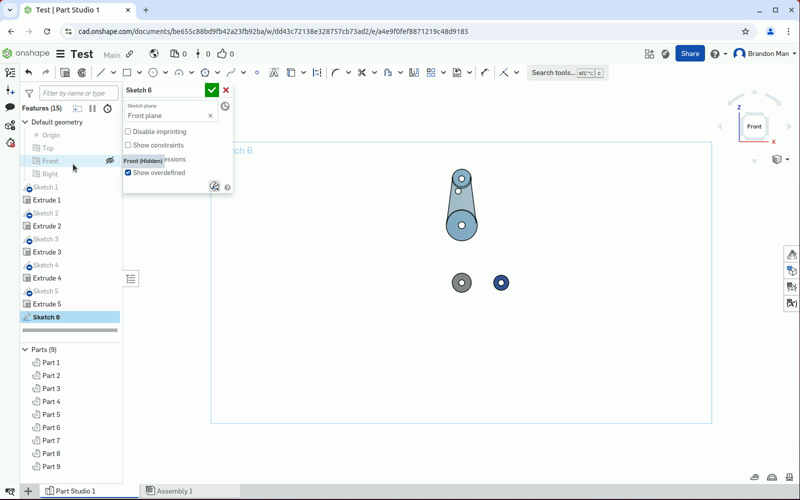
mouse_move(73, 352)
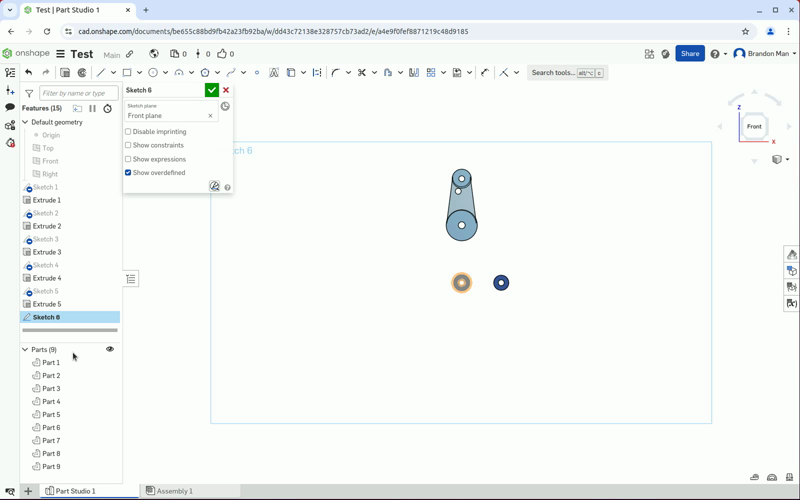
key(y)
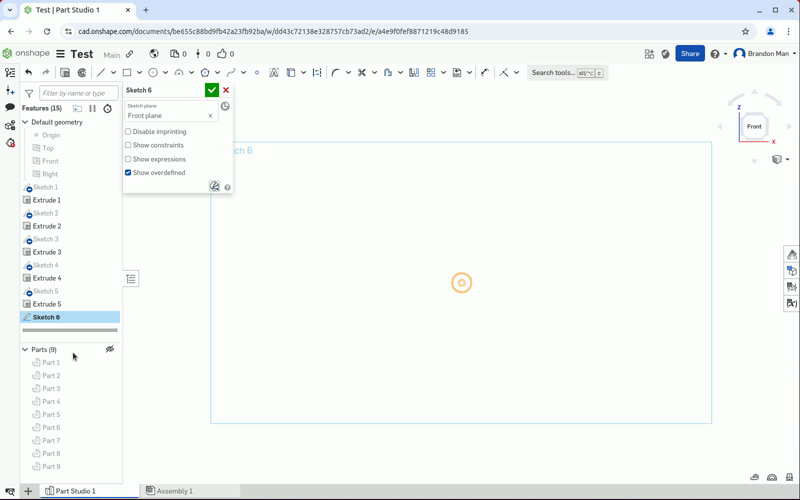
key(l)
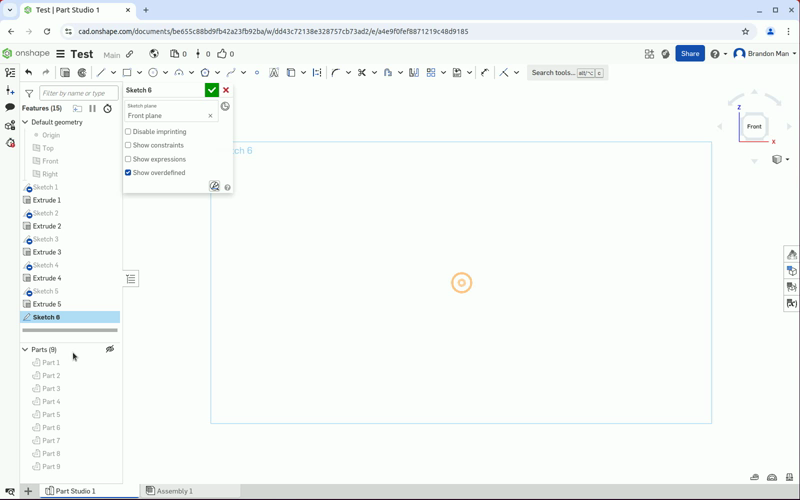
key_down(shift)
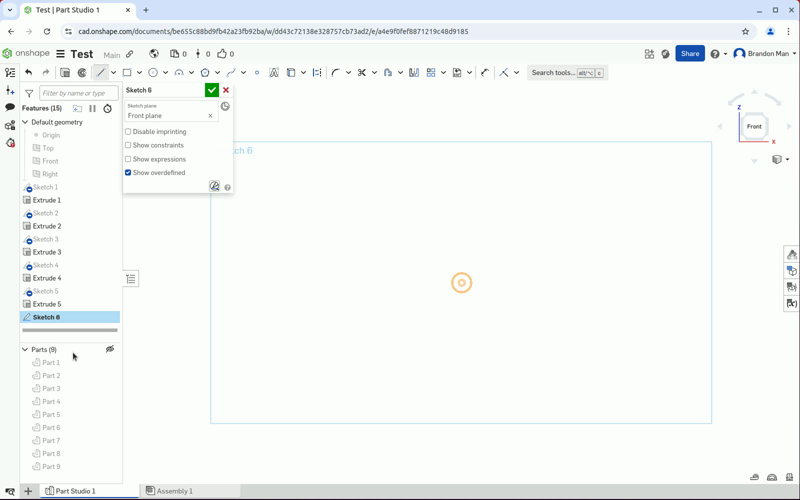
mouse_move(446, 226)
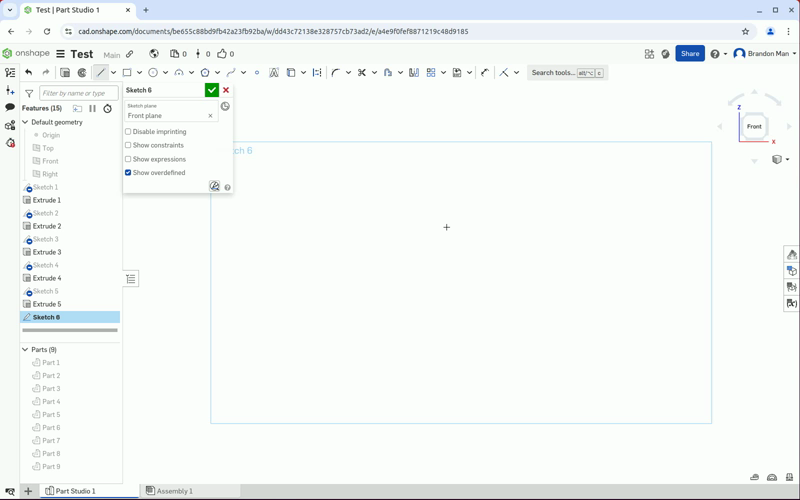
click(446, 226)
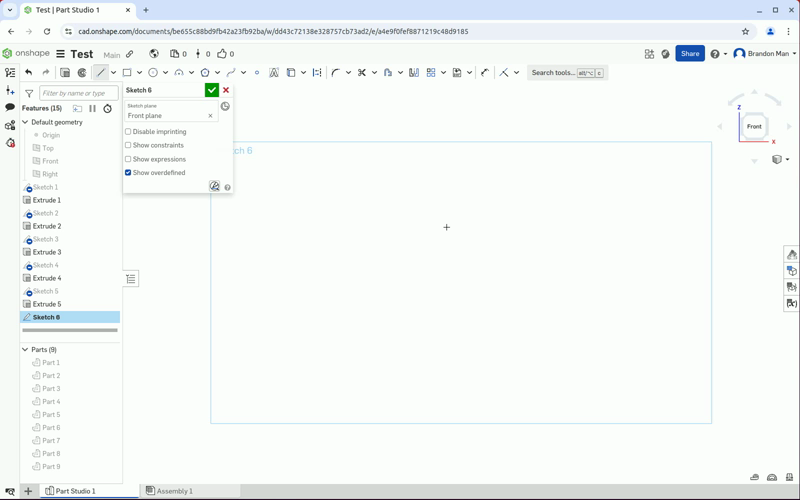
key_up(shift)
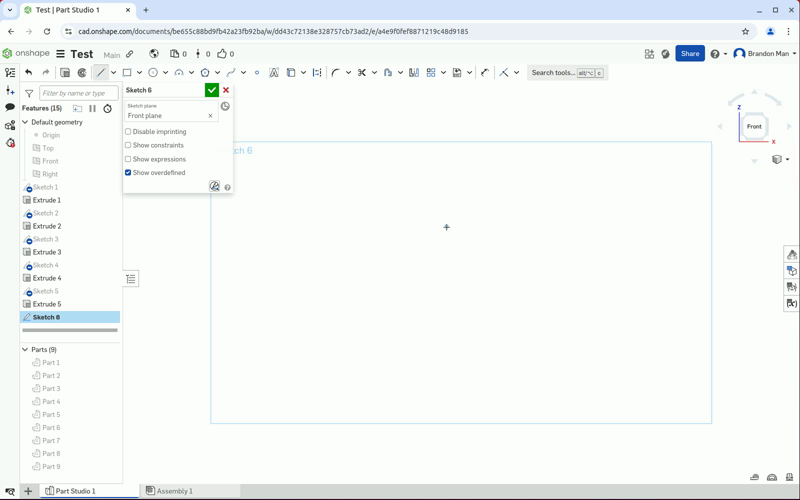
key_down(shift)
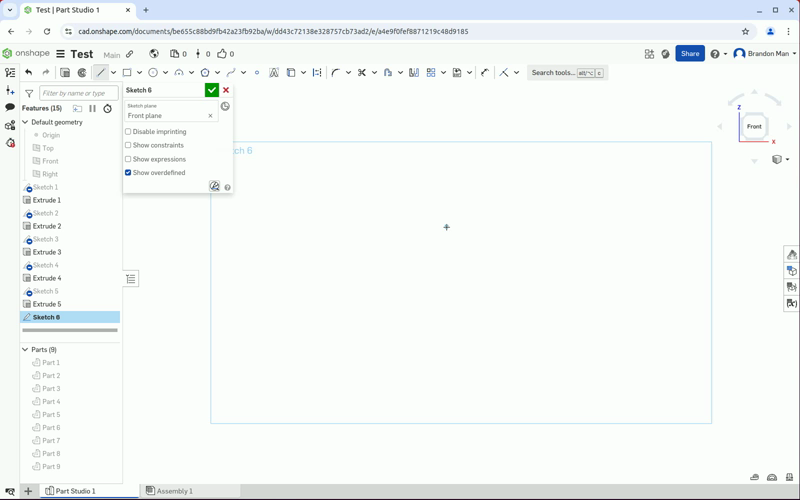
mouse_move(476, 226)
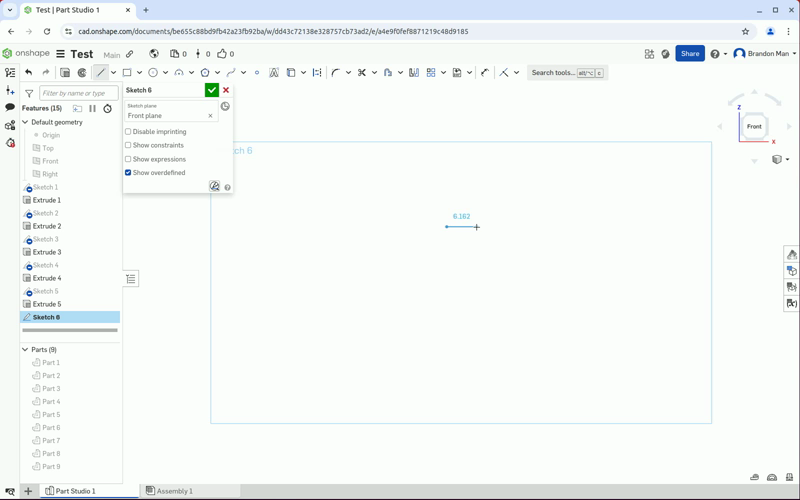
mouse_move(452, 282)
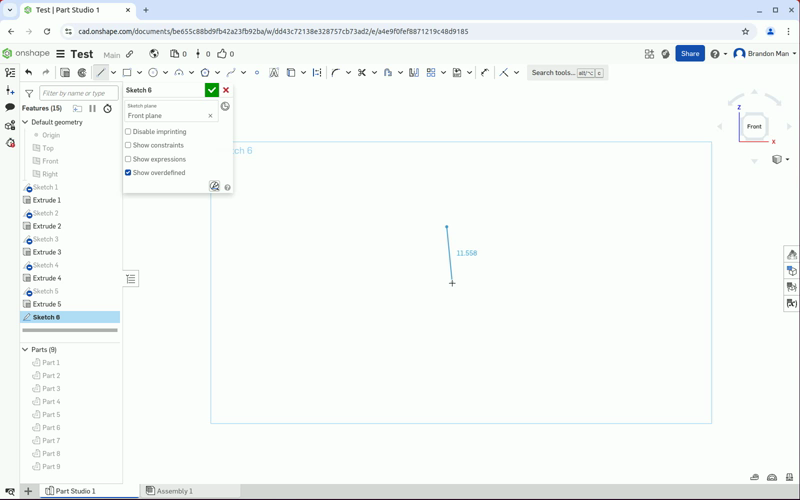
click(452, 282)
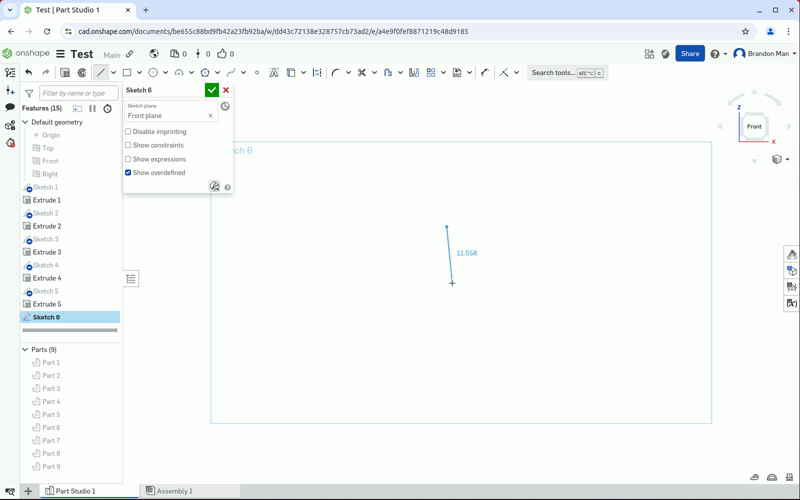
key_up(shift)
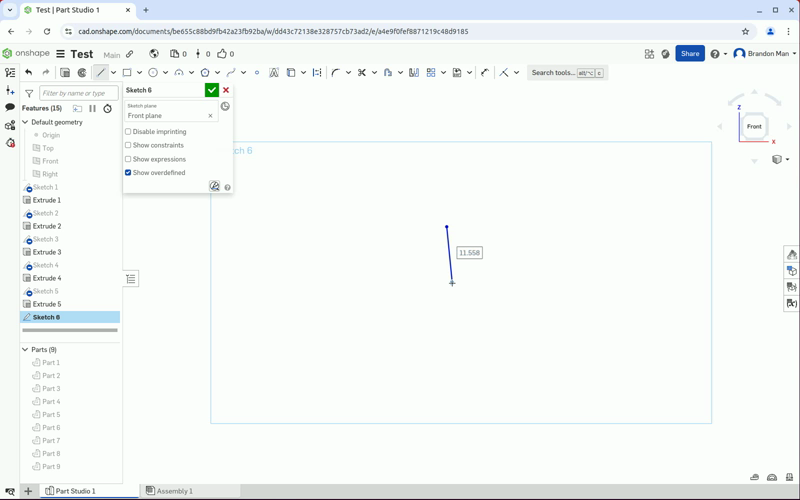
key(esc)
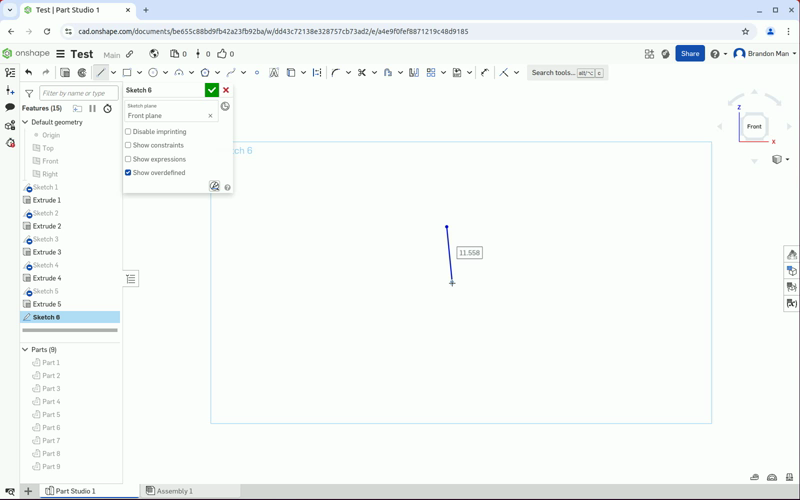
key(a)
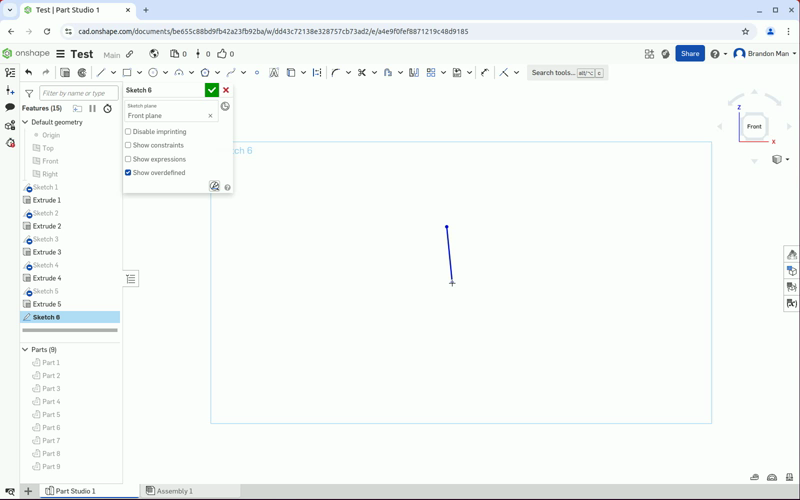
mouse_move(452, 282)
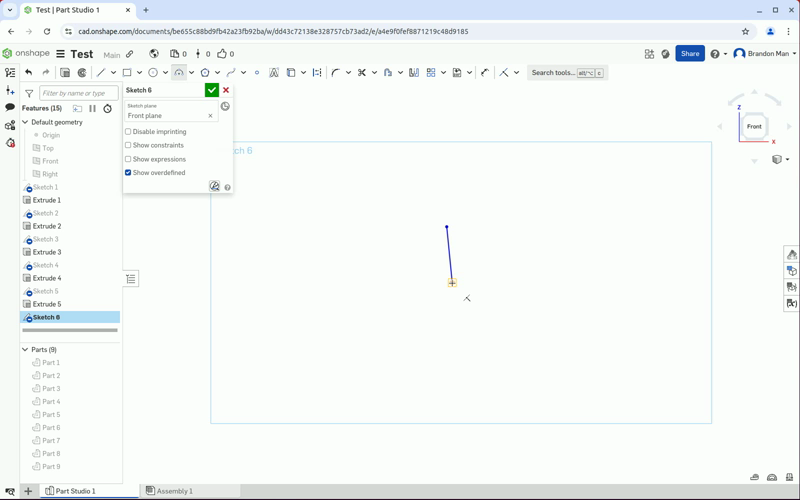
click(452, 282)
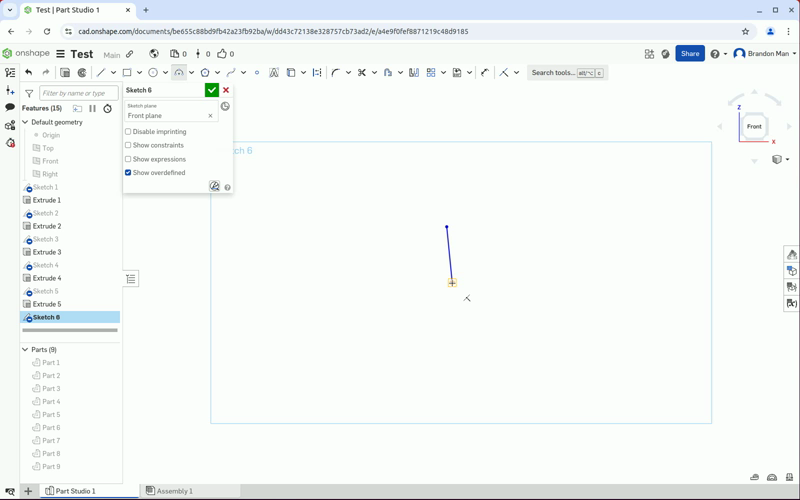
key_down(shift)
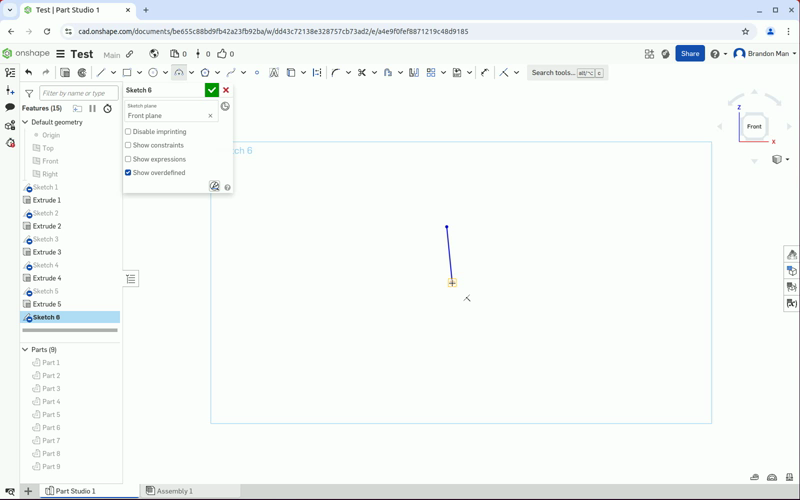
mouse_move(461, 291)
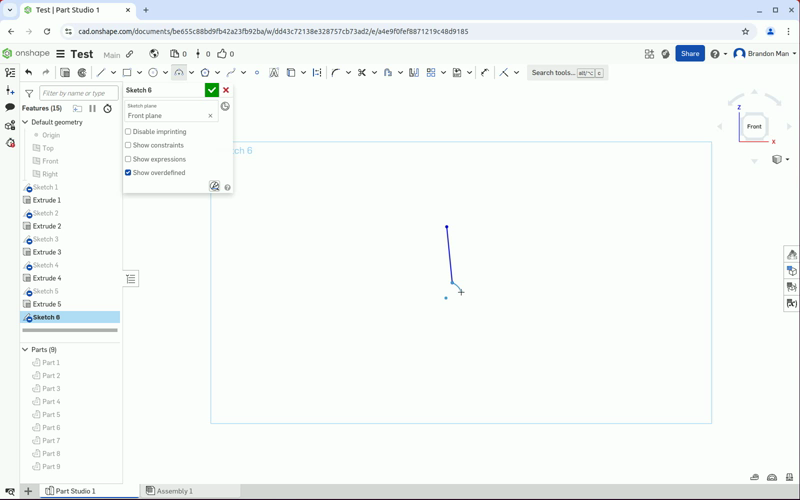
click(461, 291)
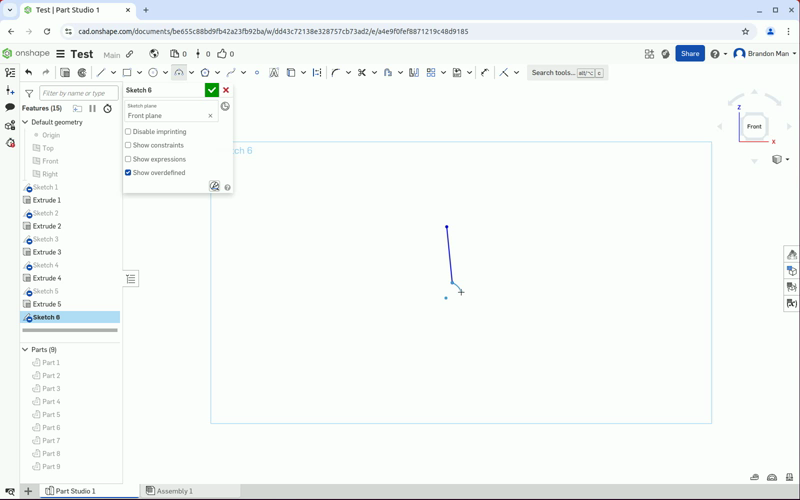
mouse_move(467, 276)
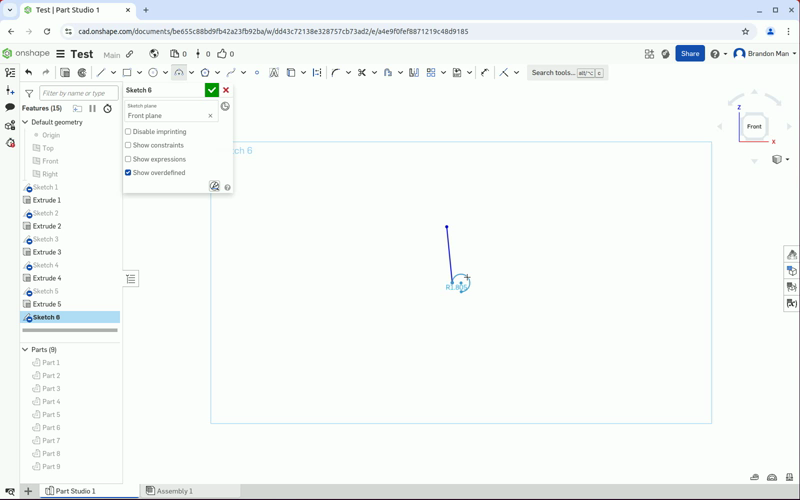
click(467, 276)
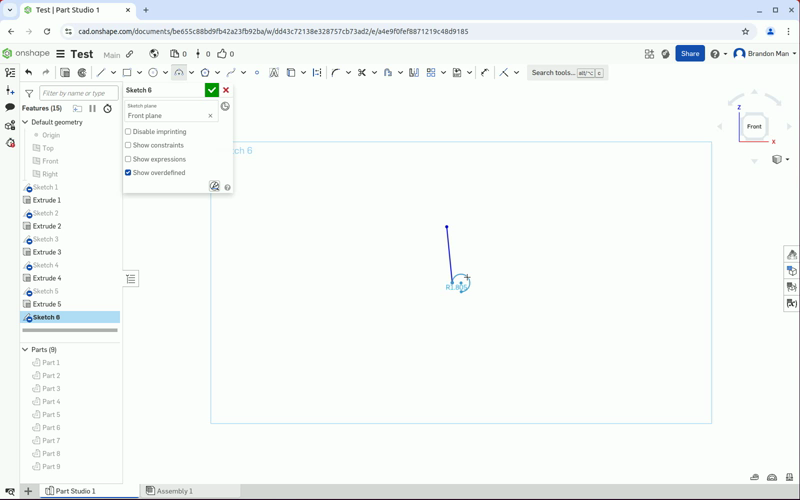
key_up(shift)
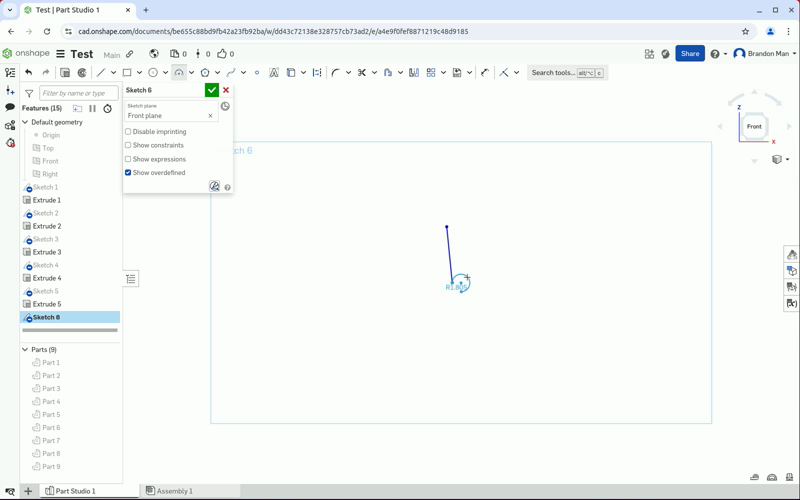
key(esc)
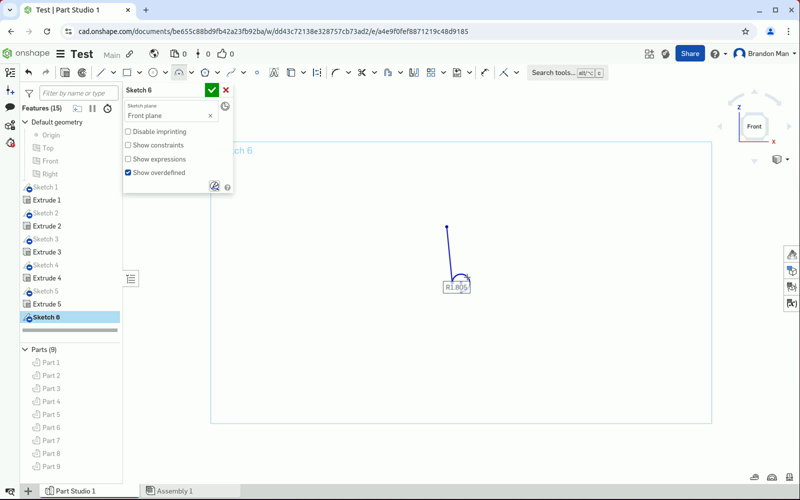
key(l)
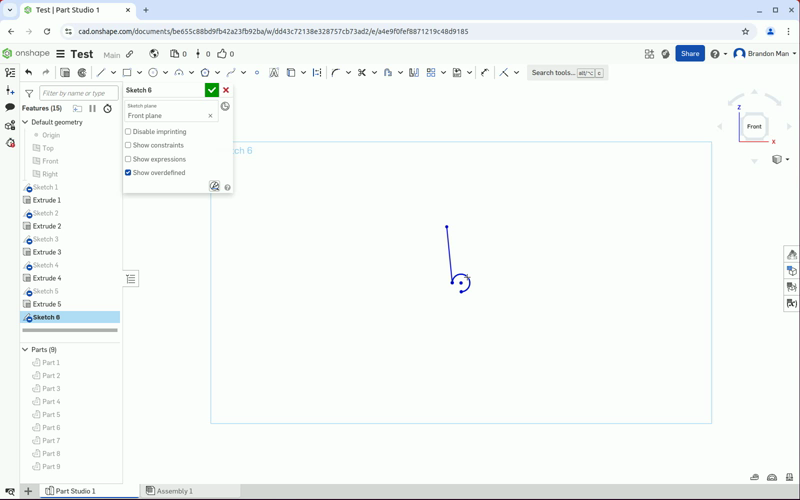
mouse_move(461, 291)
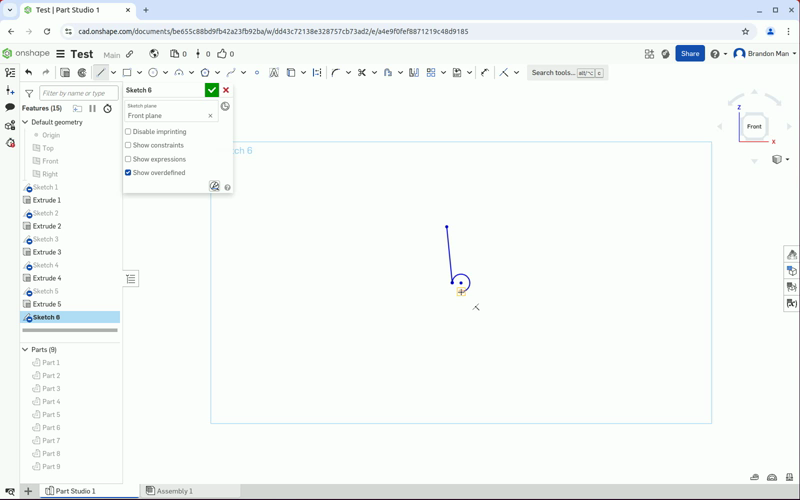
click(461, 291)
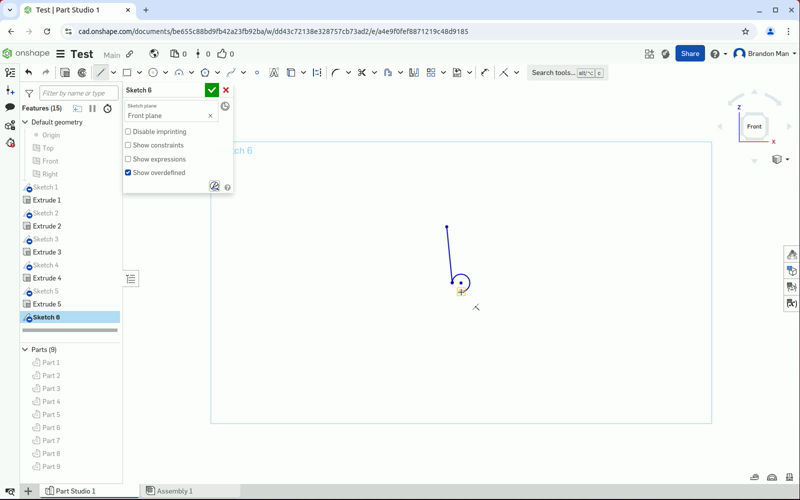
key_down(shift)
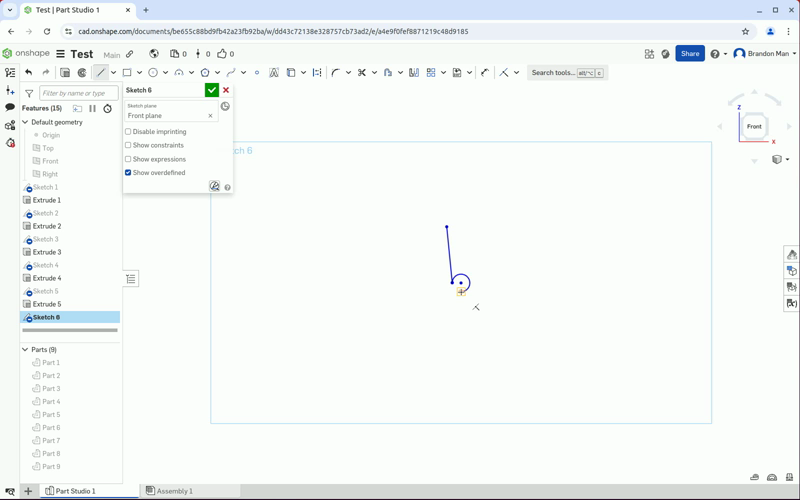
mouse_move(491, 291)
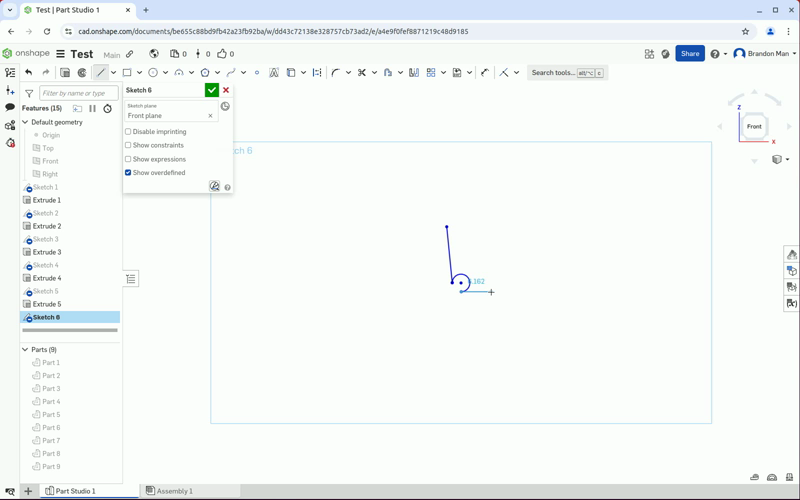
mouse_move(502, 290)
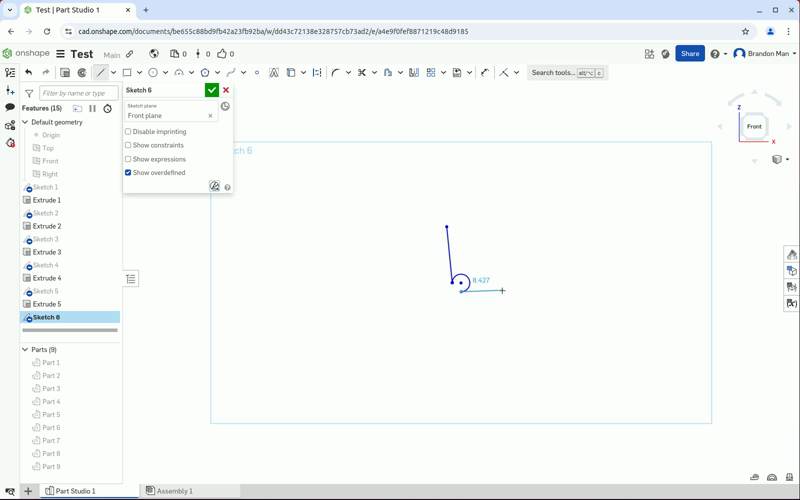
click(502, 290)
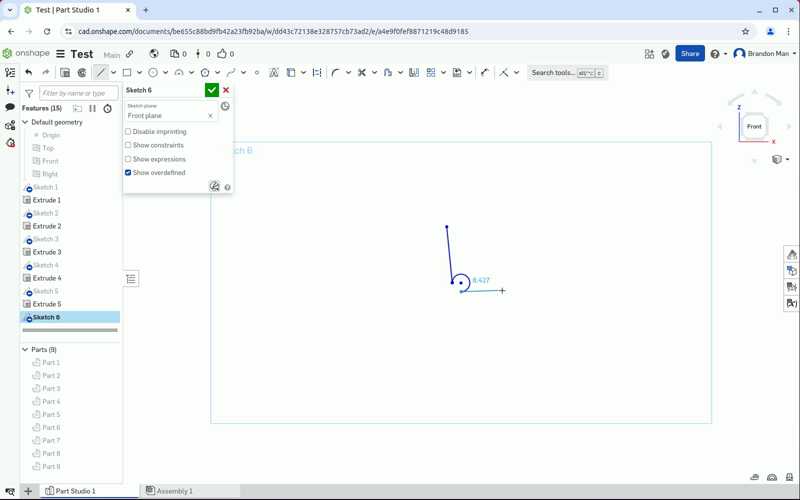
key_up(shift)
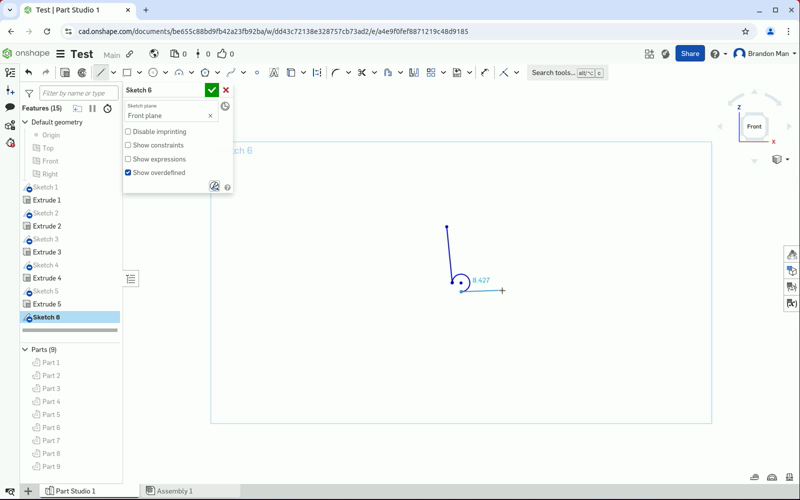
key(esc)
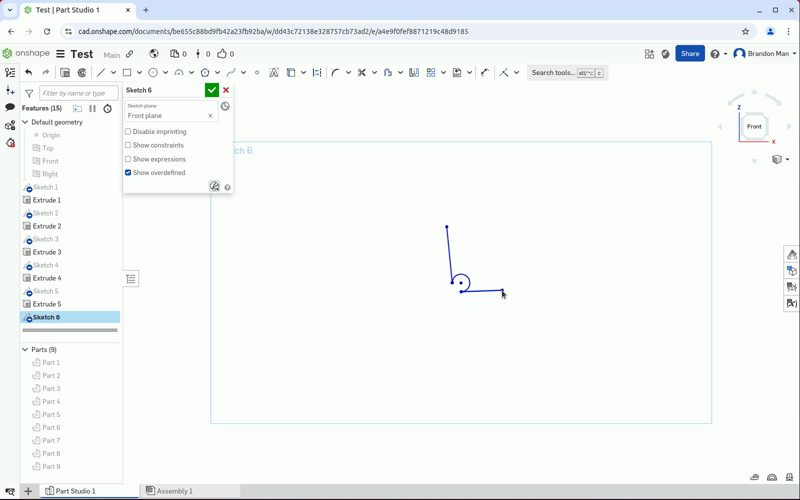
key(a)
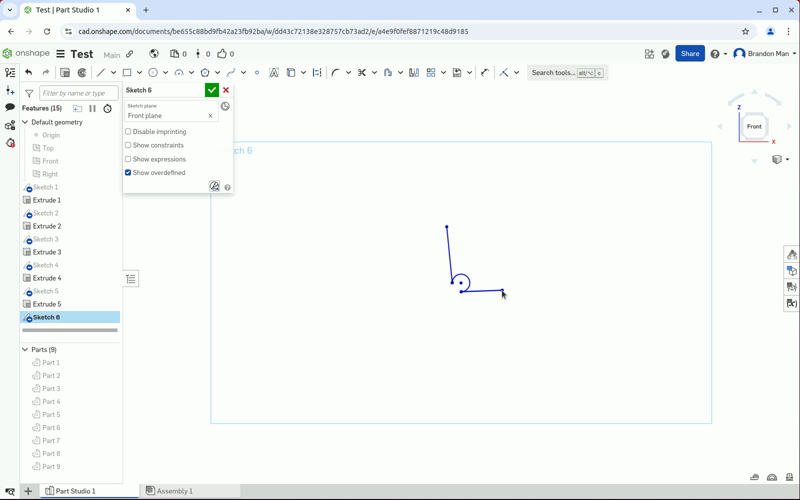
mouse_move(502, 290)
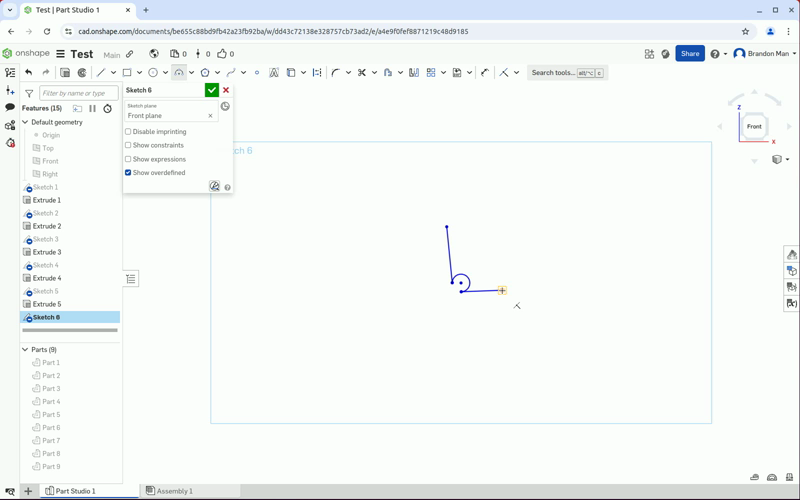
click(502, 290)
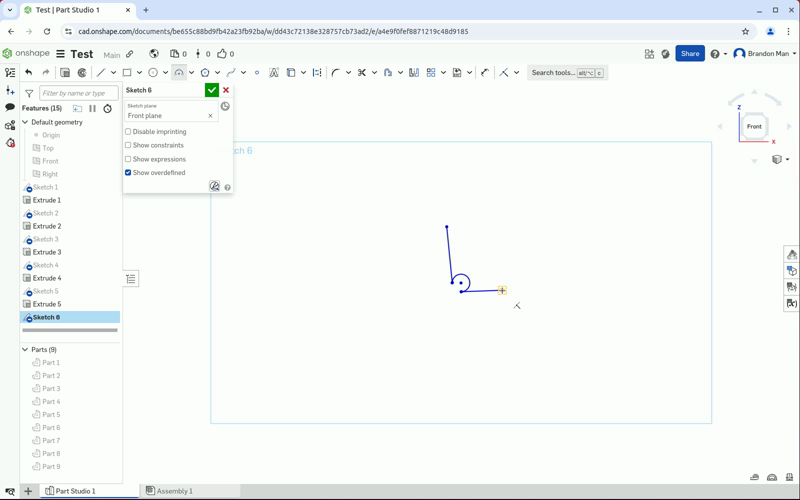
key_down(shift)
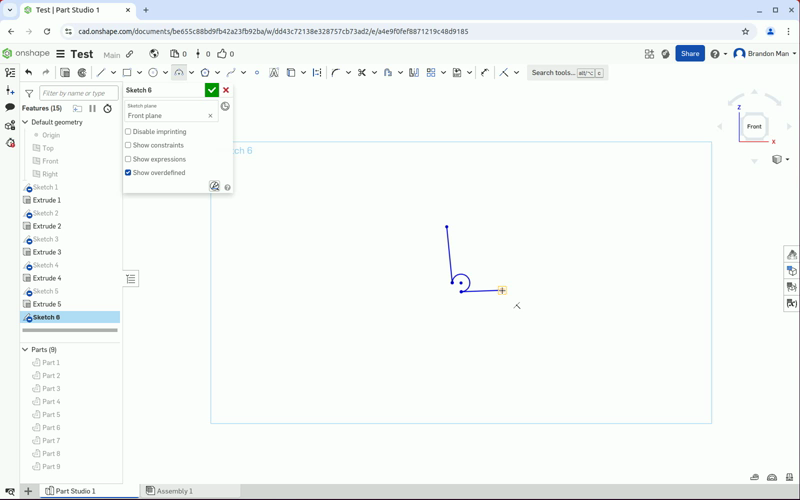
mouse_move(502, 276)
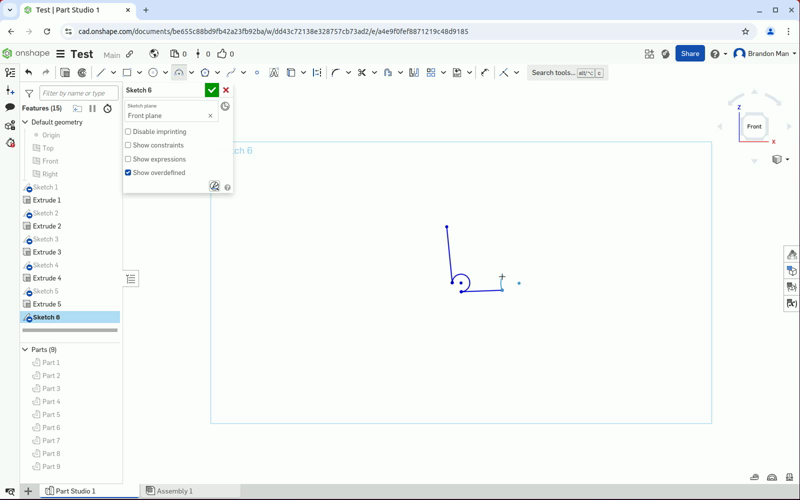
click(502, 276)
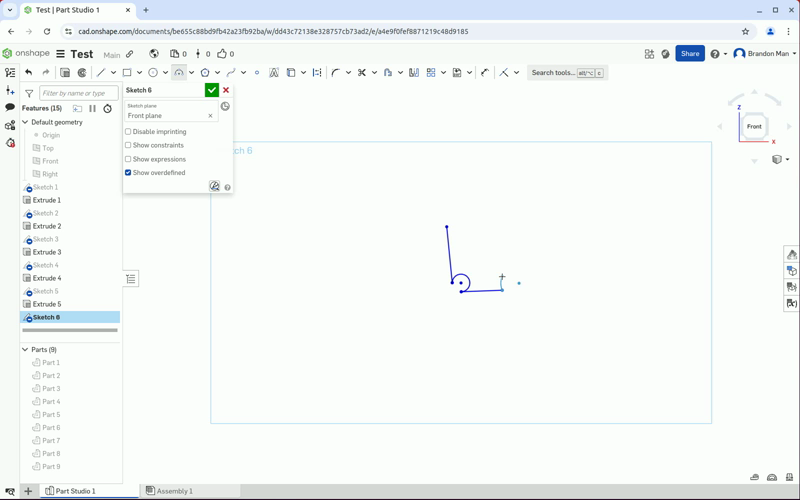
mouse_move(494, 282)
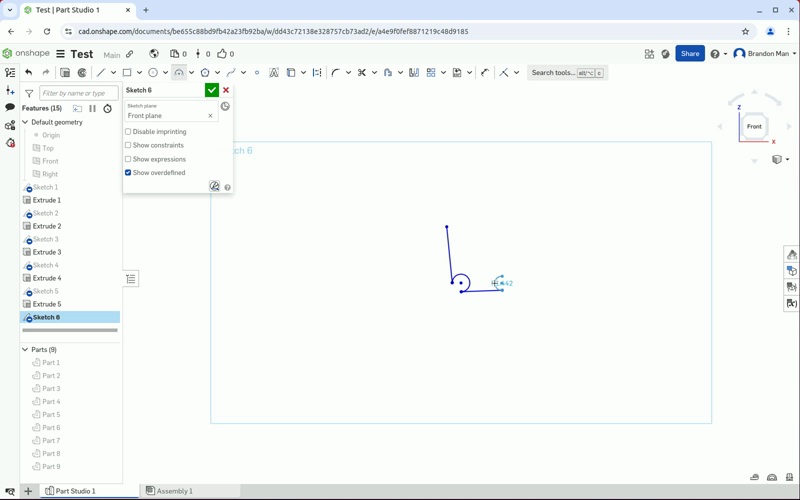
click(494, 282)
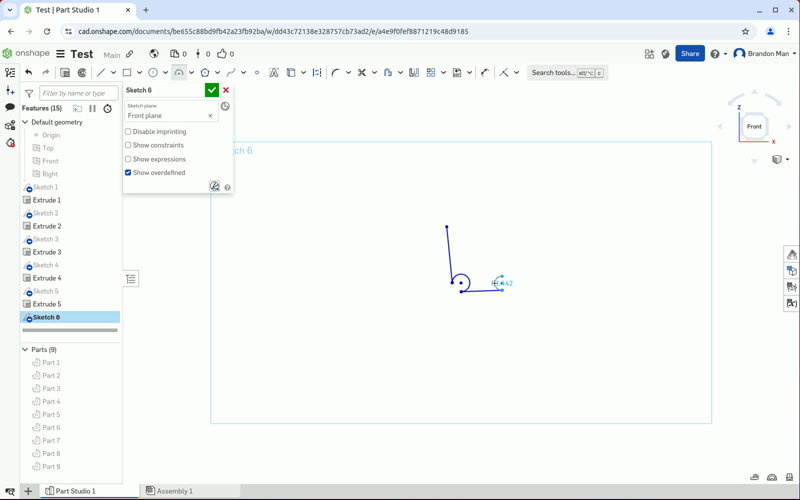
key_up(shift)
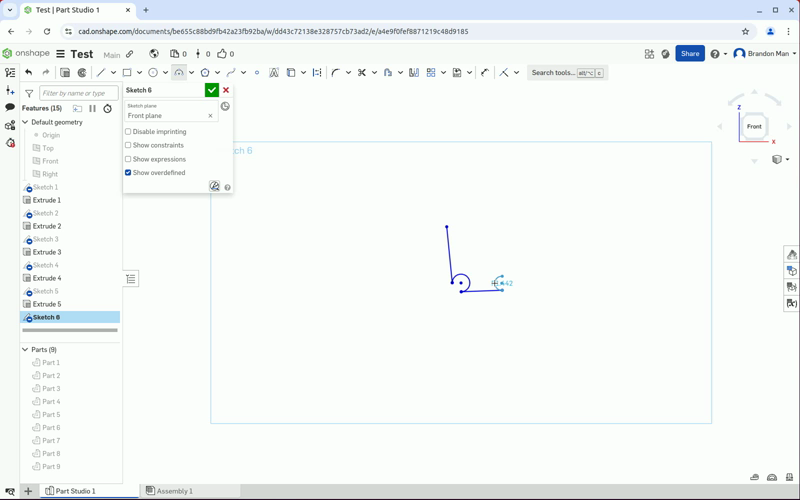
key(esc)
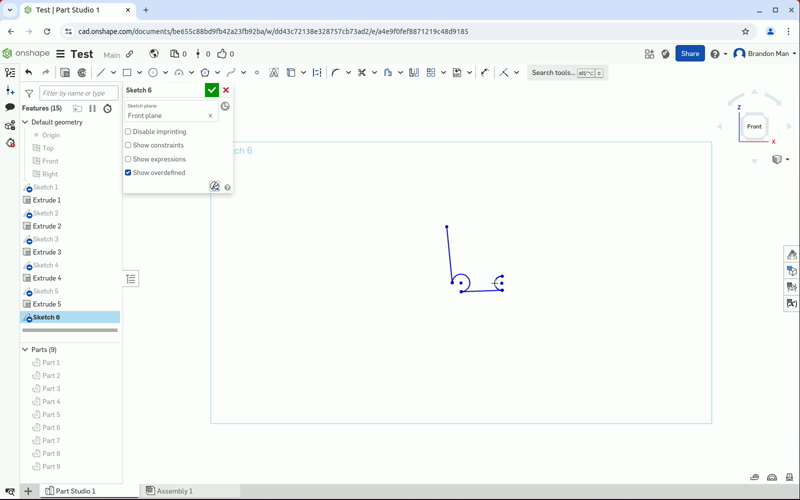
key(l)
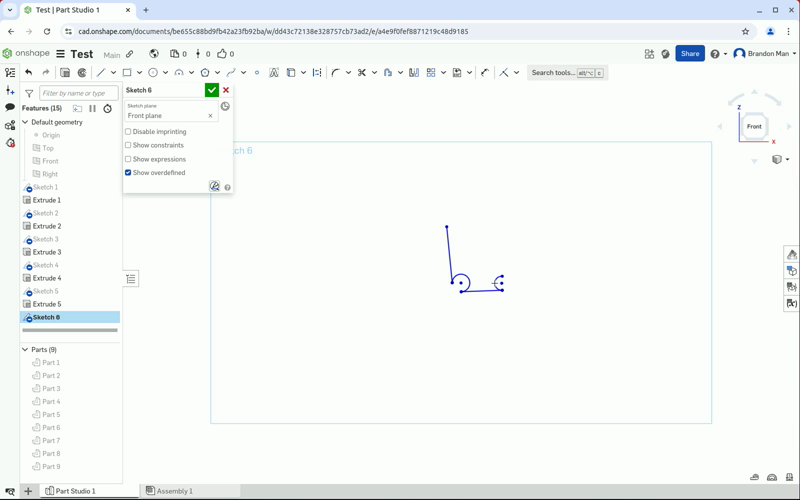
mouse_move(502, 276)
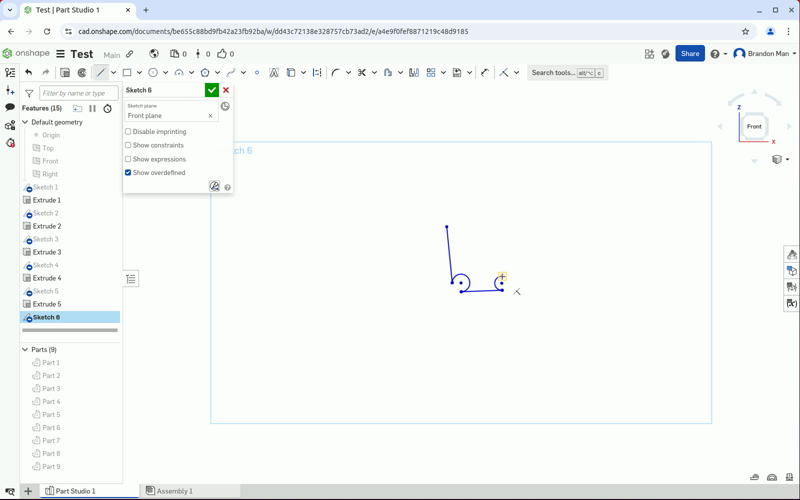
click(502, 276)
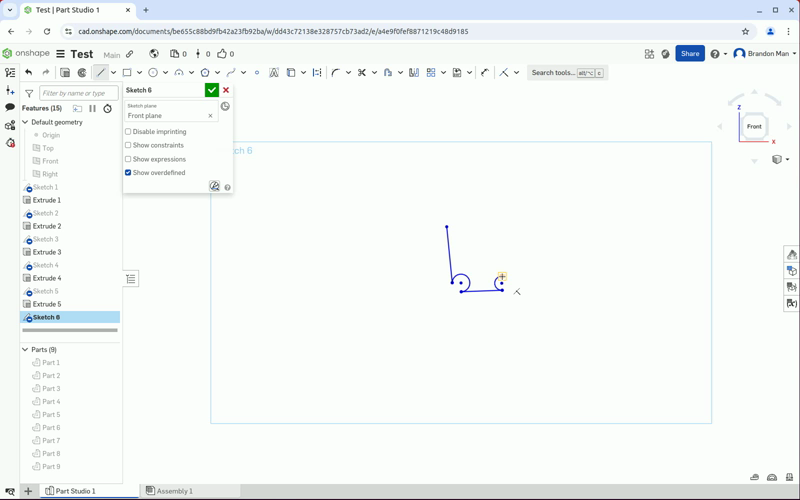
key_down(shift)
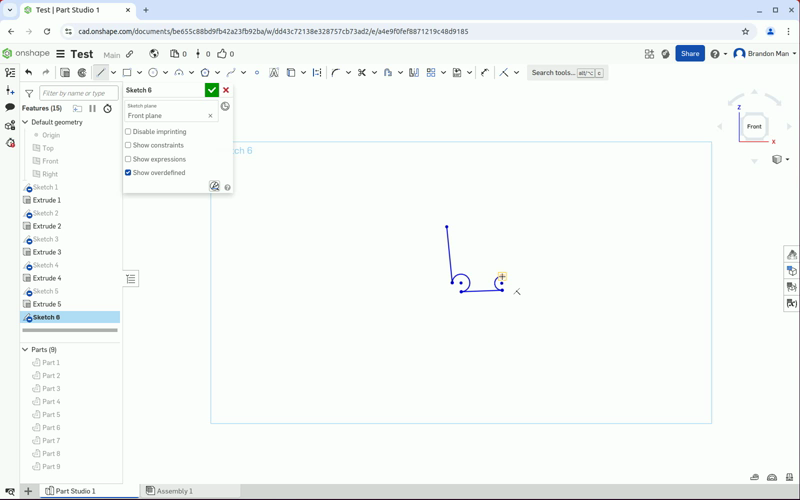
mouse_move(532, 276)
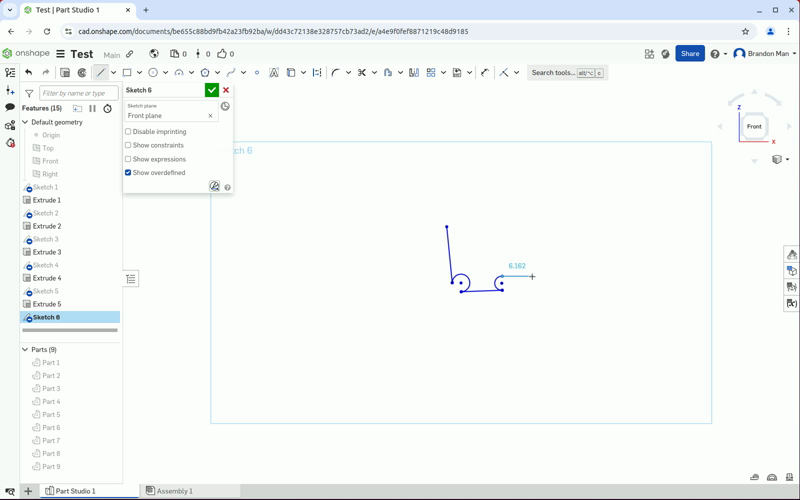
mouse_move(478, 275)
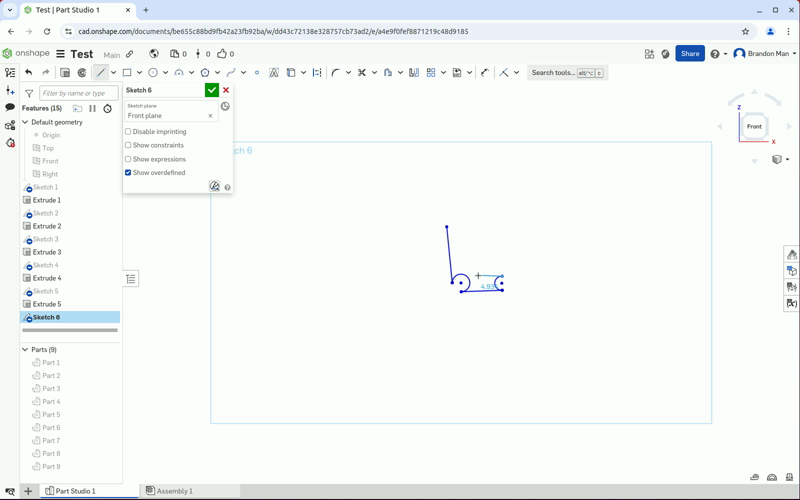
click(478, 275)
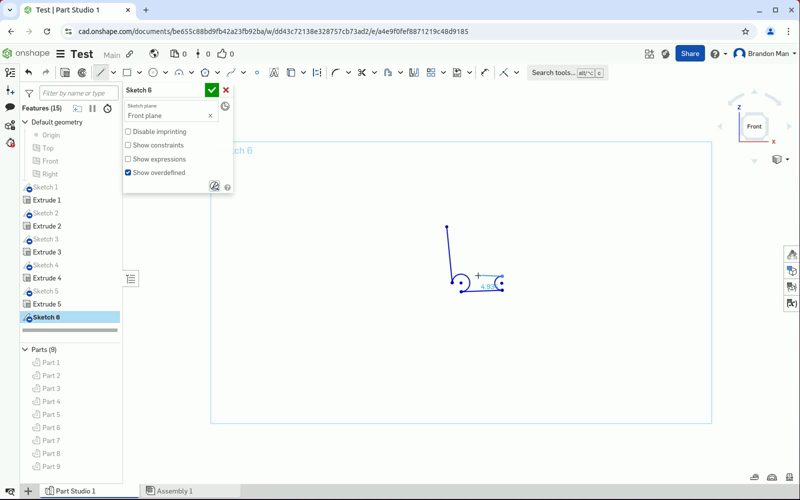
key_up(shift)
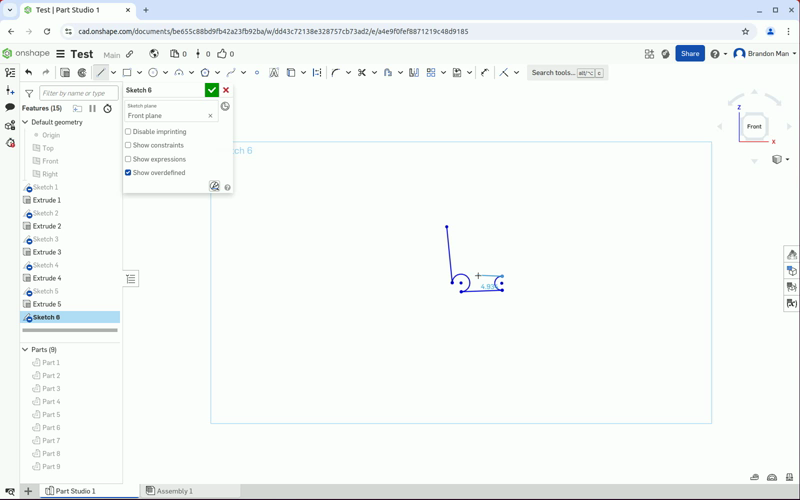
key(esc)
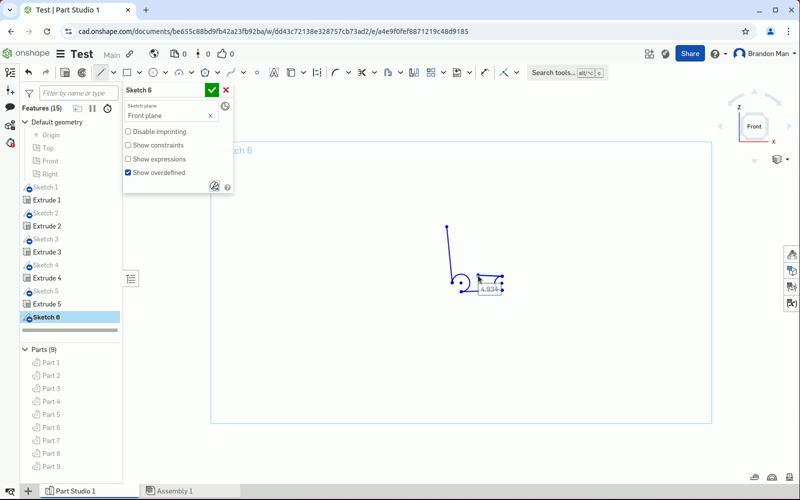
key(a)
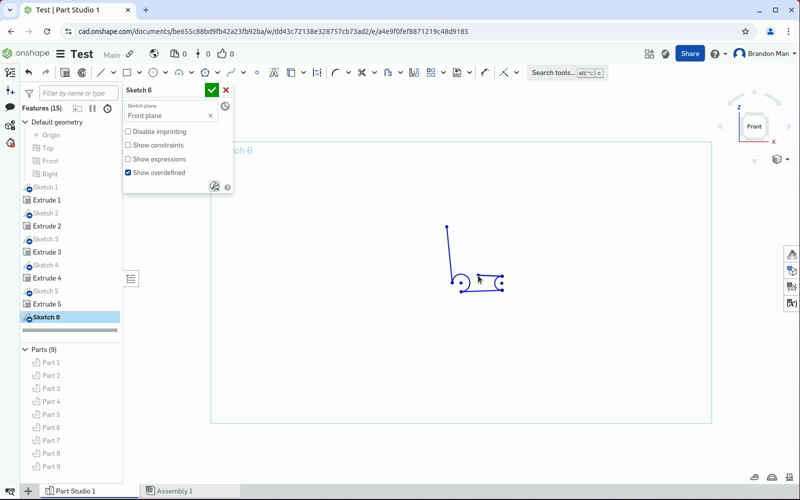
mouse_move(478, 275)
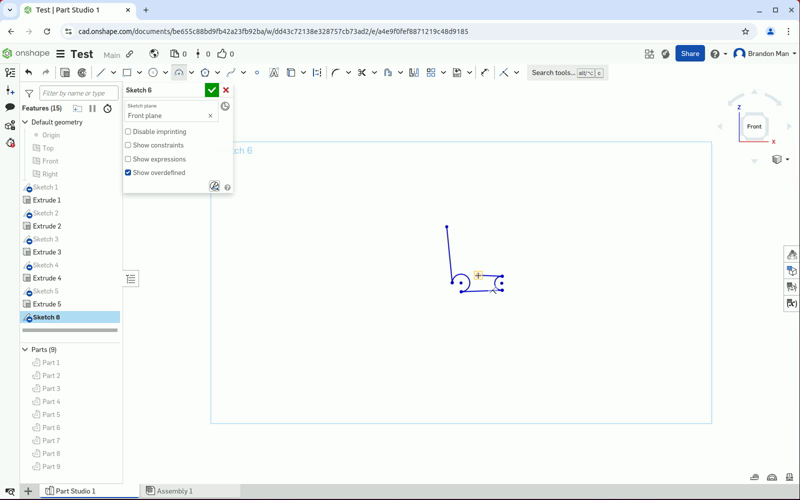
click(478, 275)
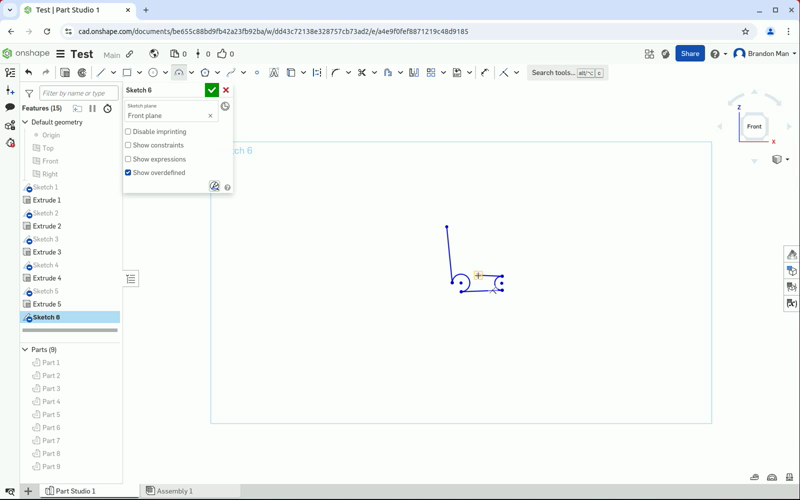
key_down(shift)
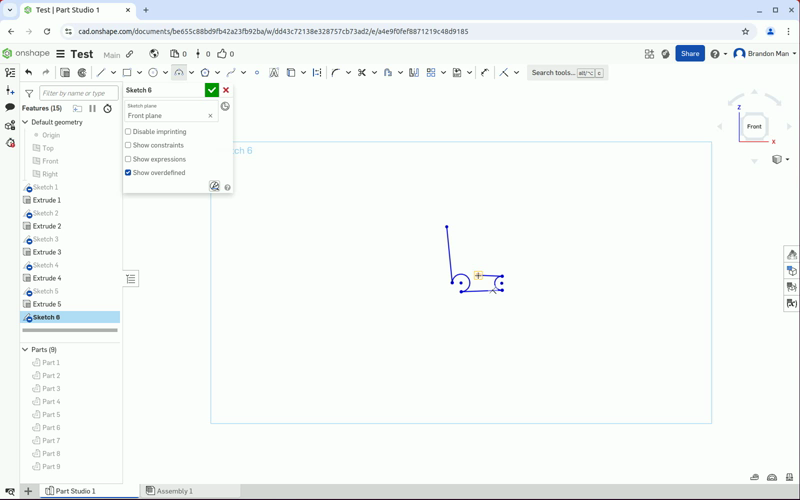
mouse_move(471, 267)
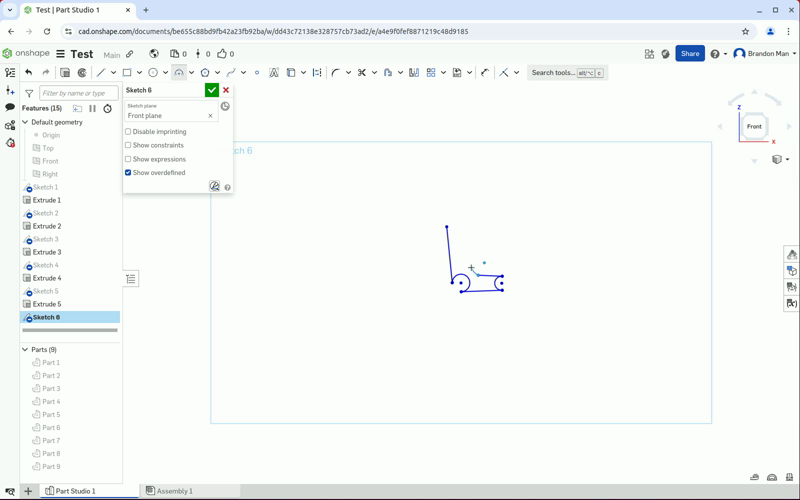
click(471, 267)
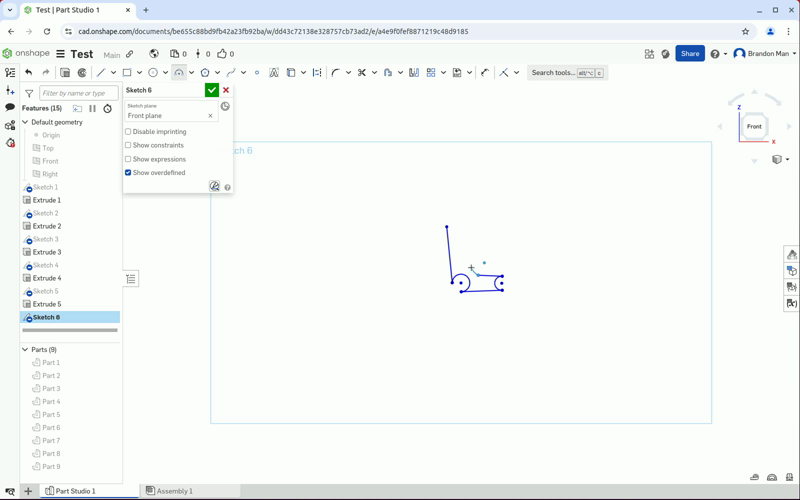
mouse_move(472, 272)
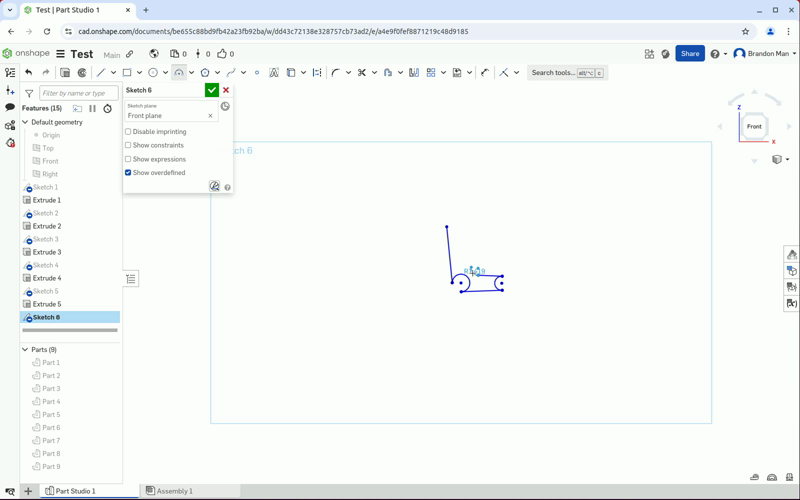
click(472, 272)
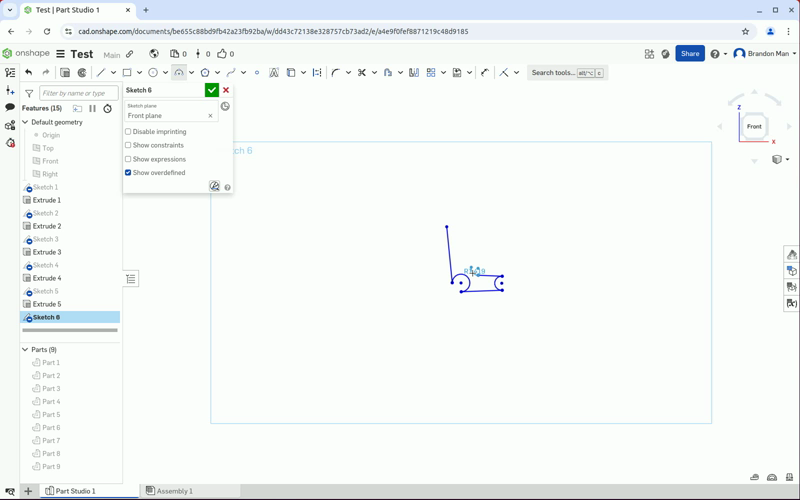
key_up(shift)
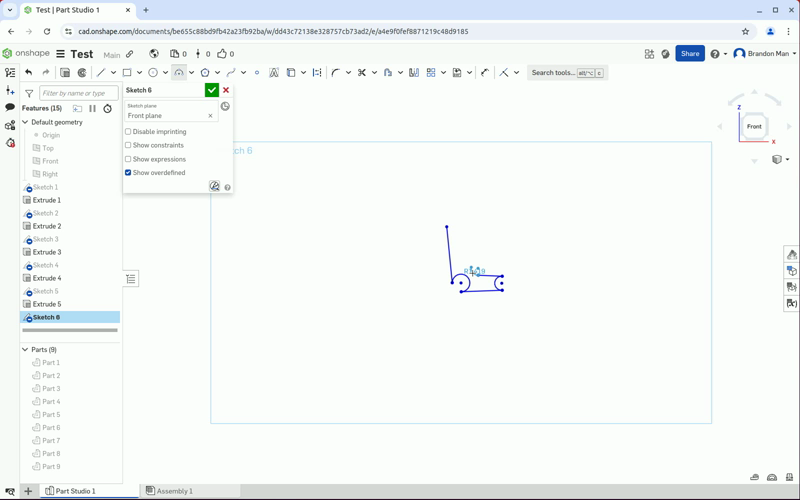
key(esc)
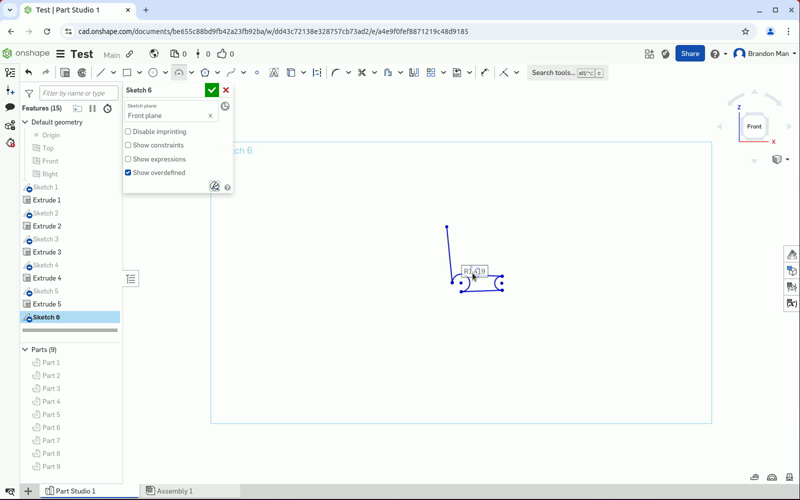
key(l)
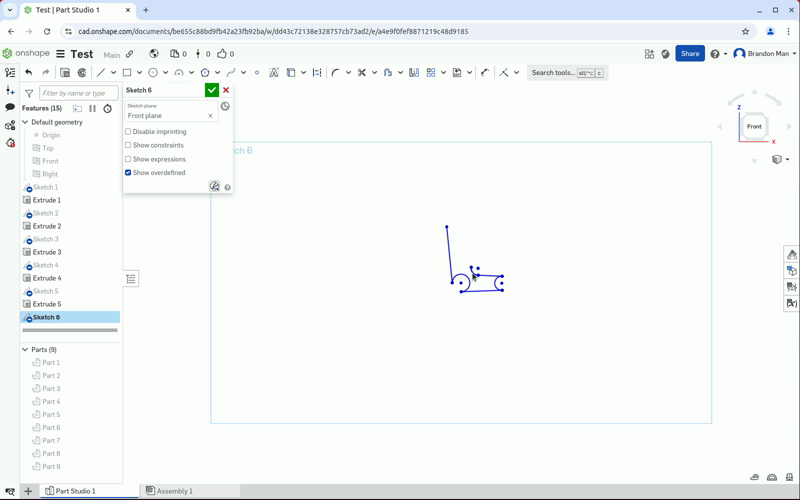
mouse_move(471, 267)
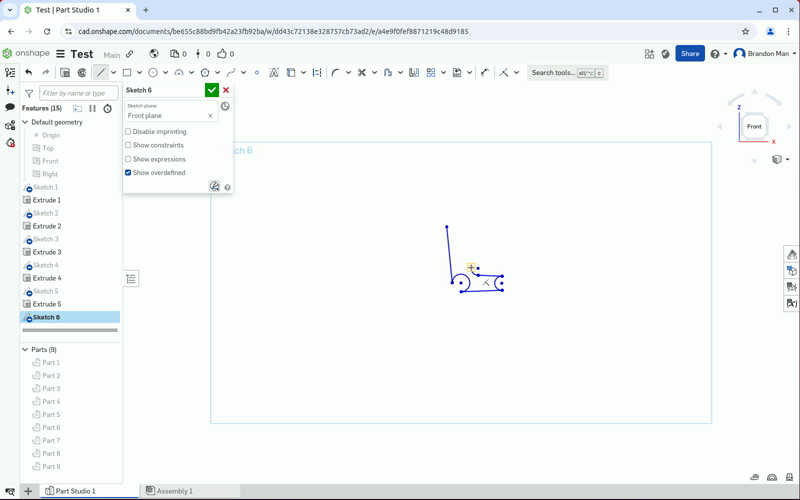
click(471, 267)
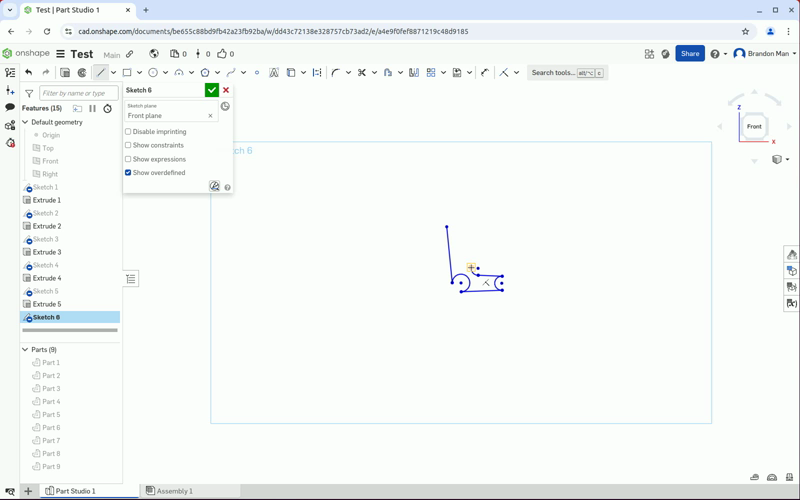
key_down(shift)
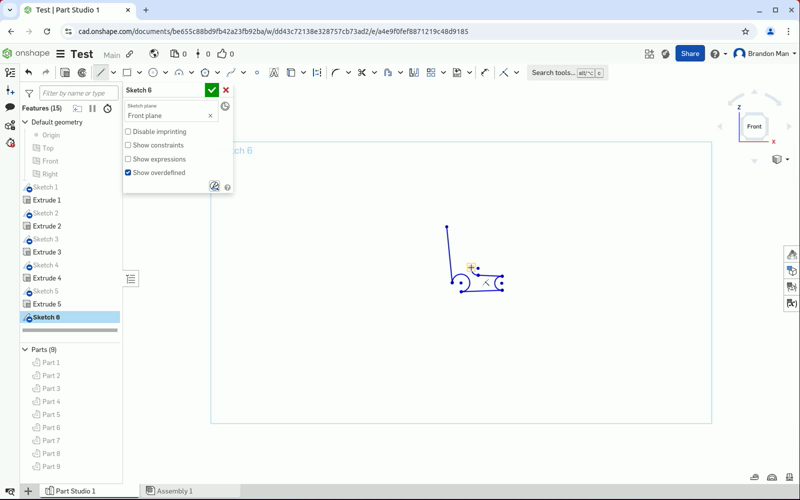
mouse_move(501, 267)
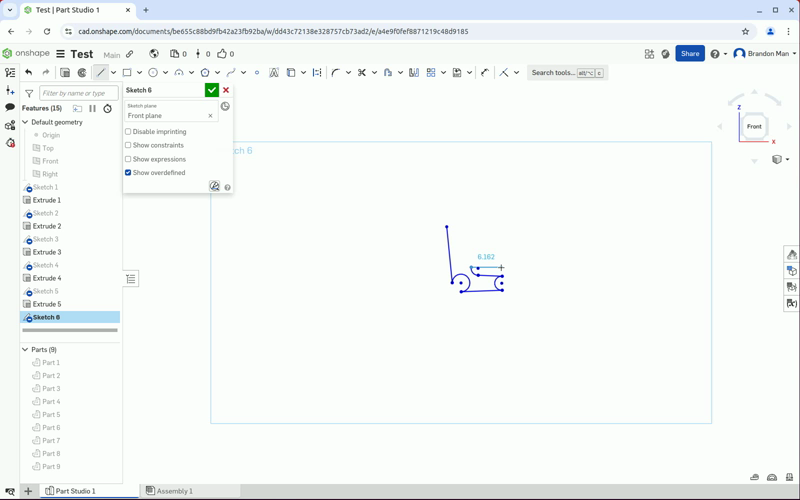
mouse_move(475, 226)
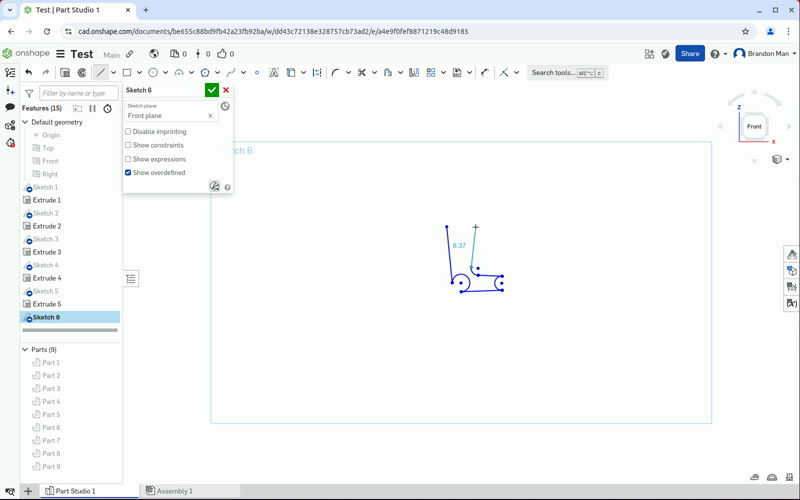
click(475, 226)
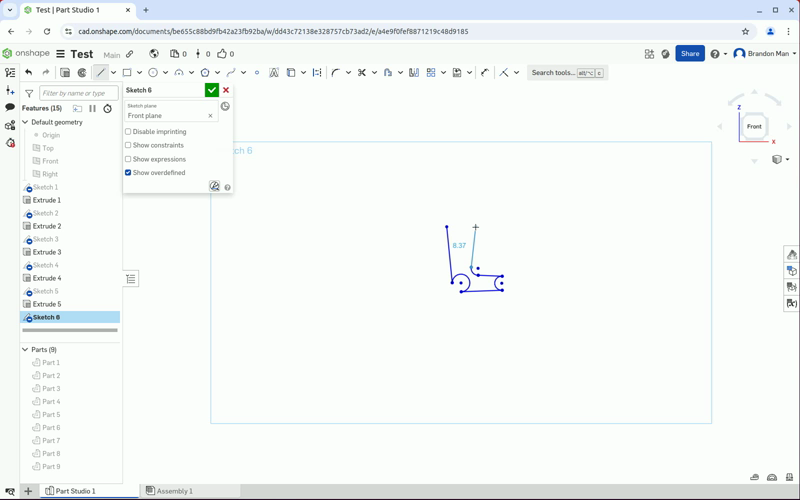
key_up(shift)
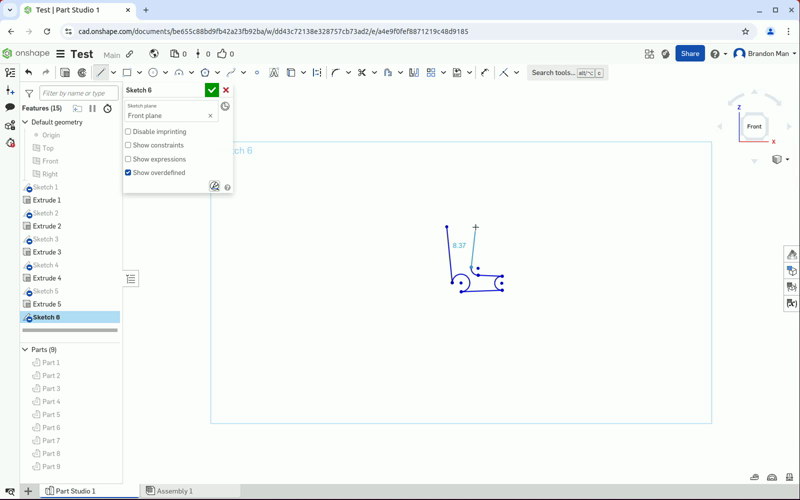
key(esc)
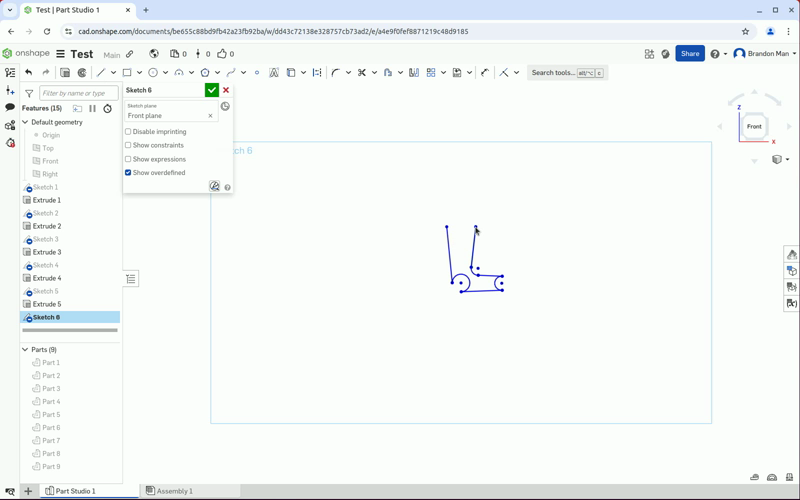
key(a)
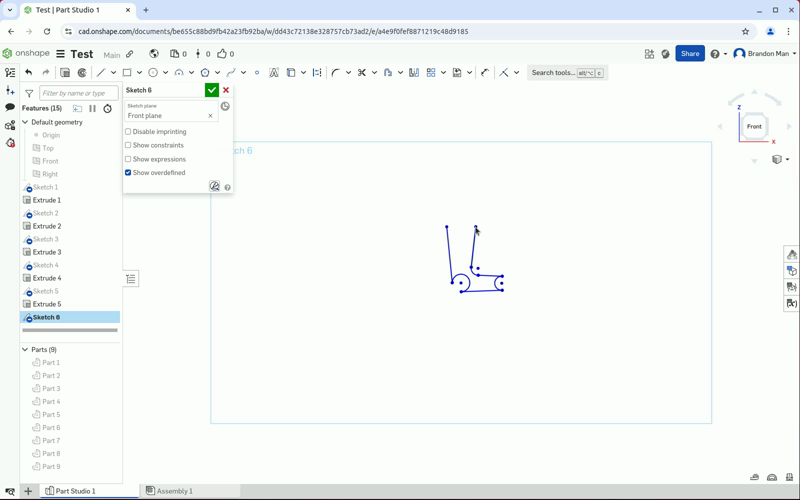
mouse_move(475, 226)
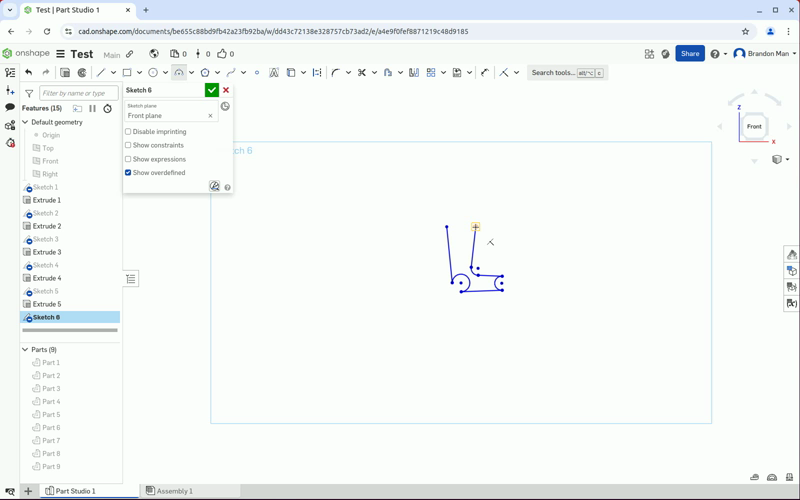
click(475, 226)
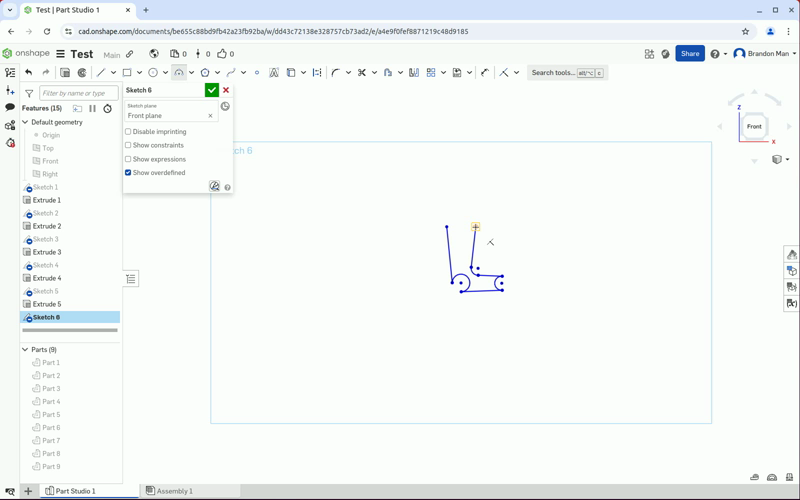
mouse_move(446, 226)
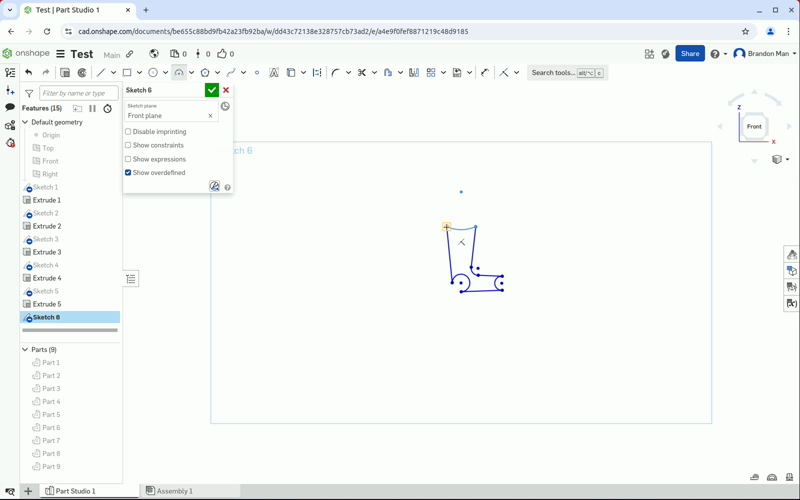
click(446, 226)
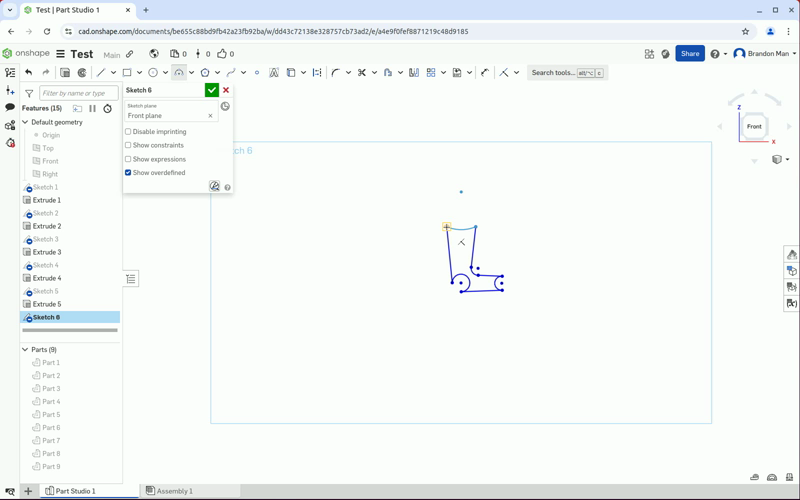
key_down(shift)
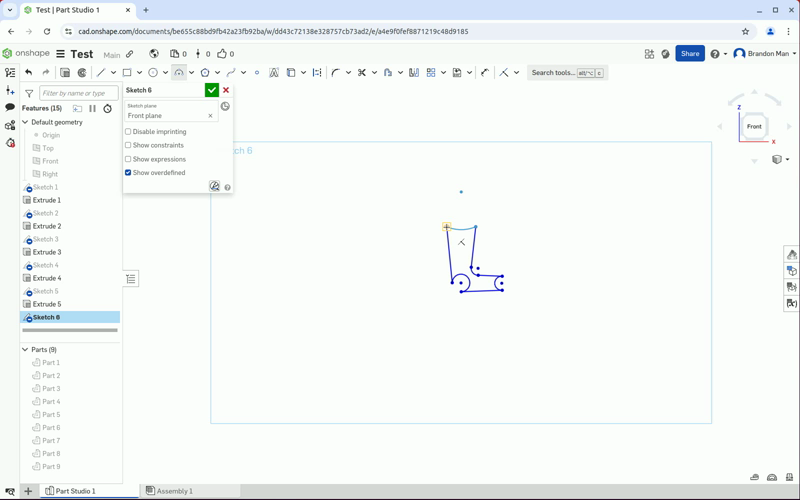
mouse_move(461, 239)
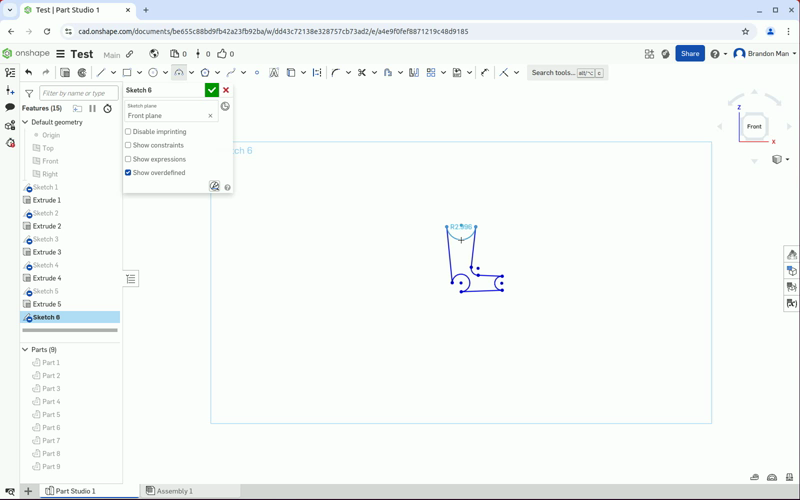
click(461, 239)
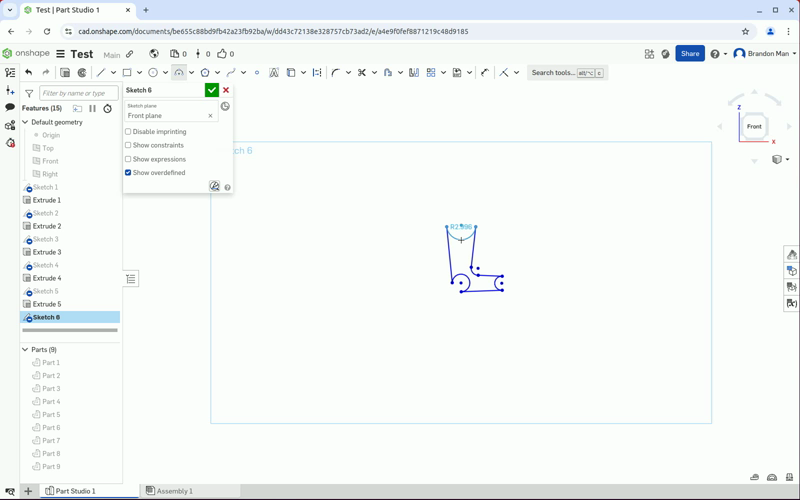
key_up(shift)
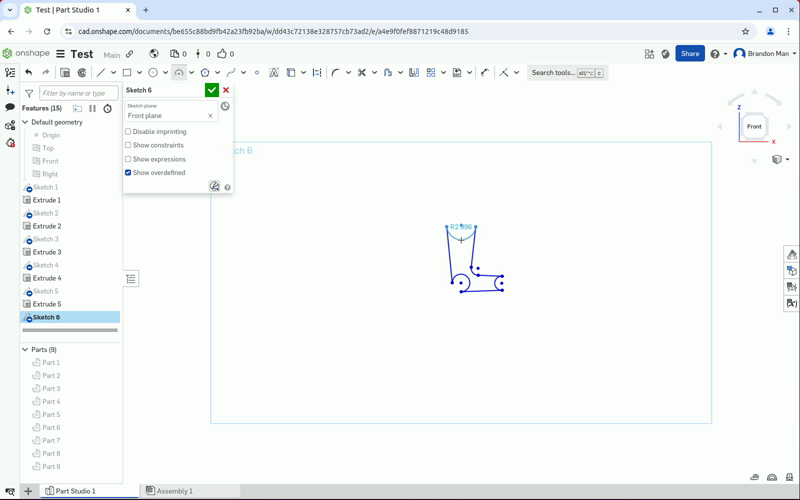
key(esc)
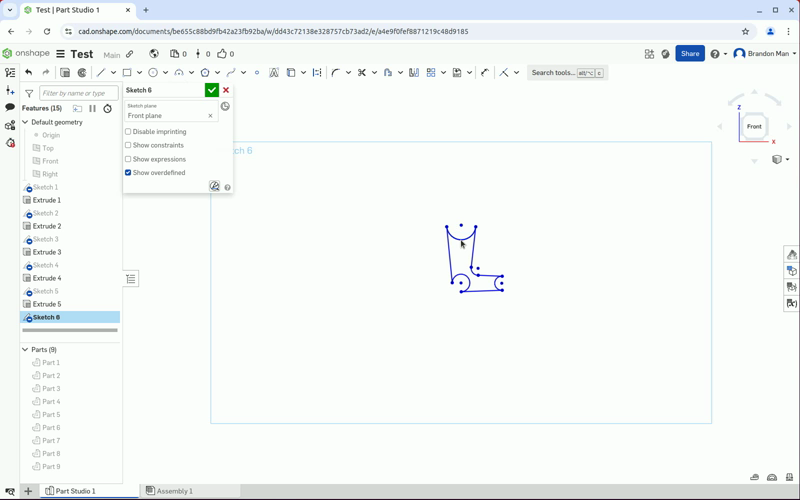
mouse_move(453, 243)
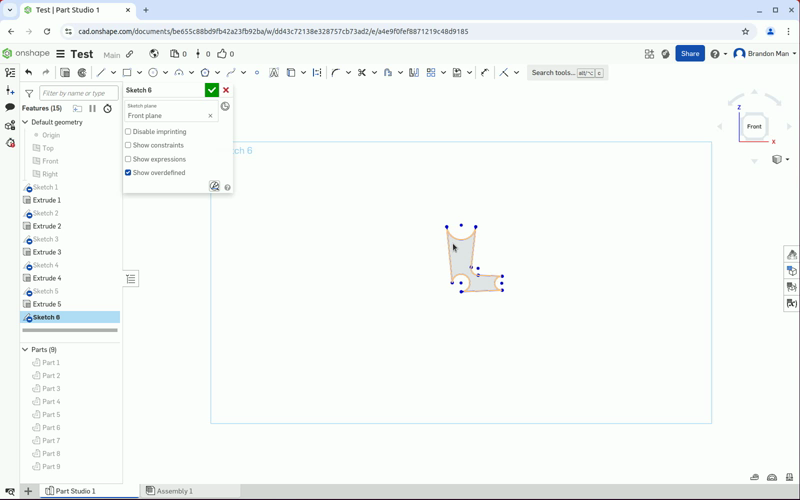
scroll(6)
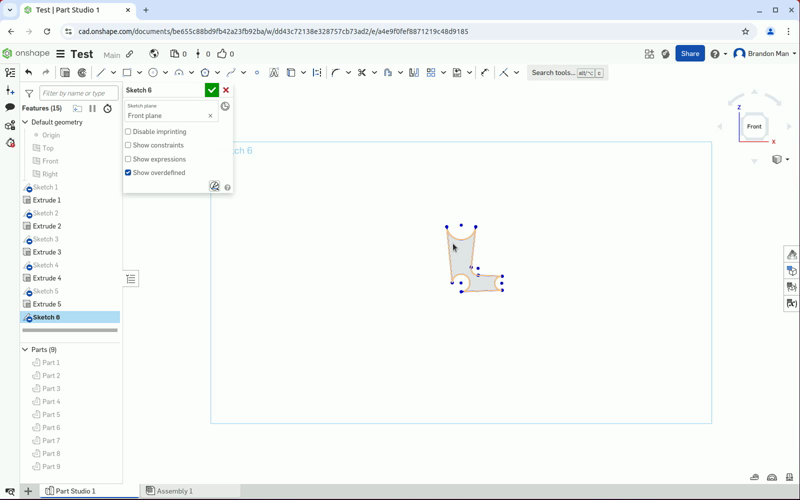
scroll(6)
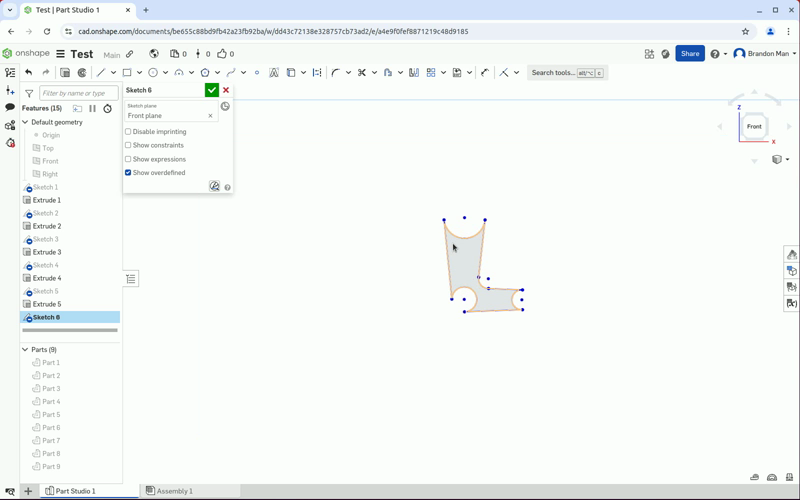
scroll(6)
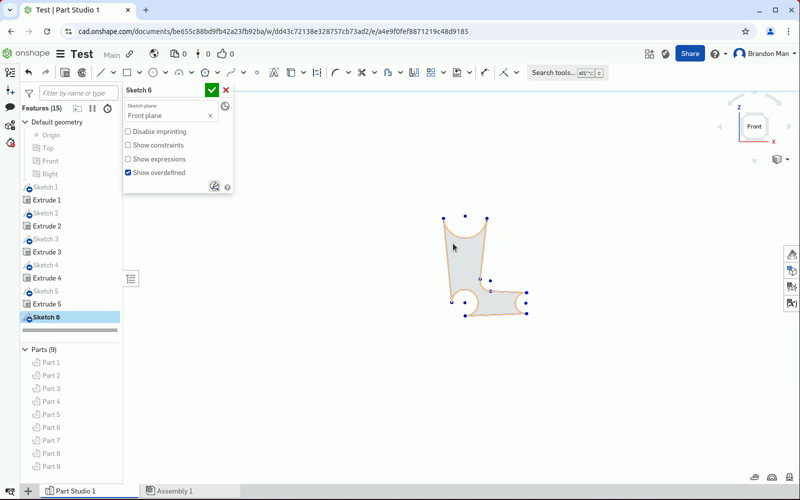
scroll(6)
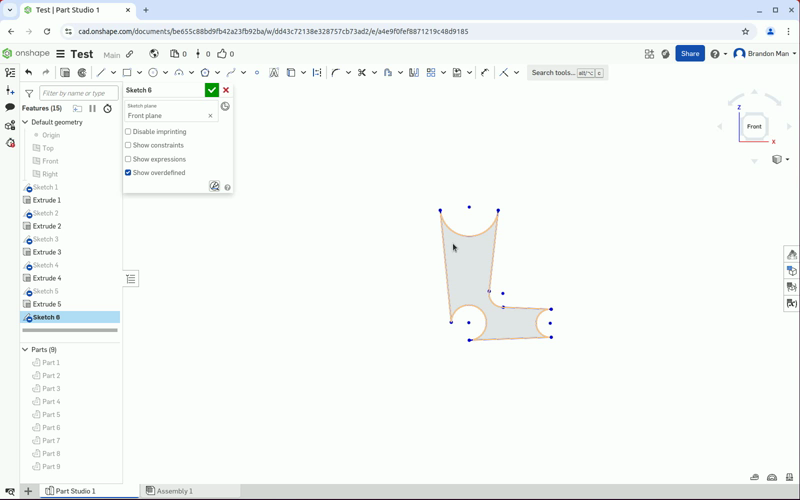
scroll(6)
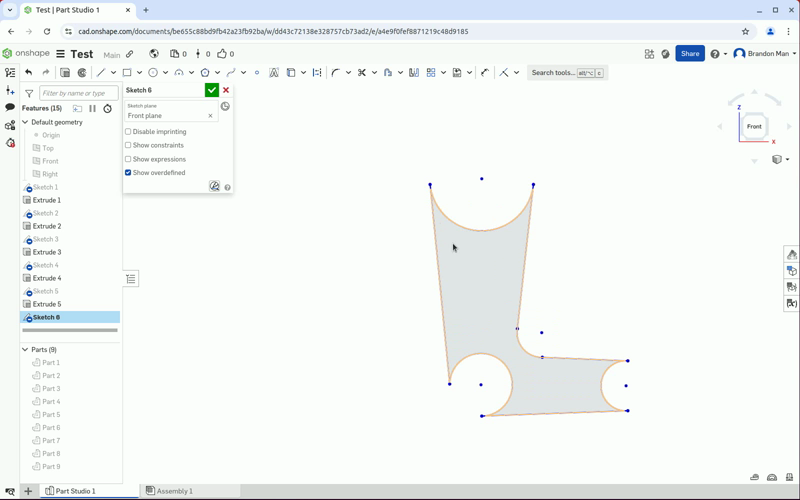
scroll(6)
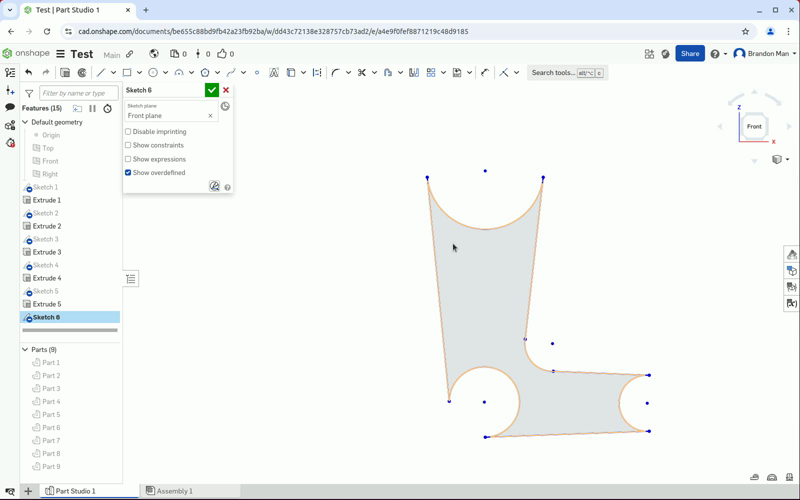
scroll(6)
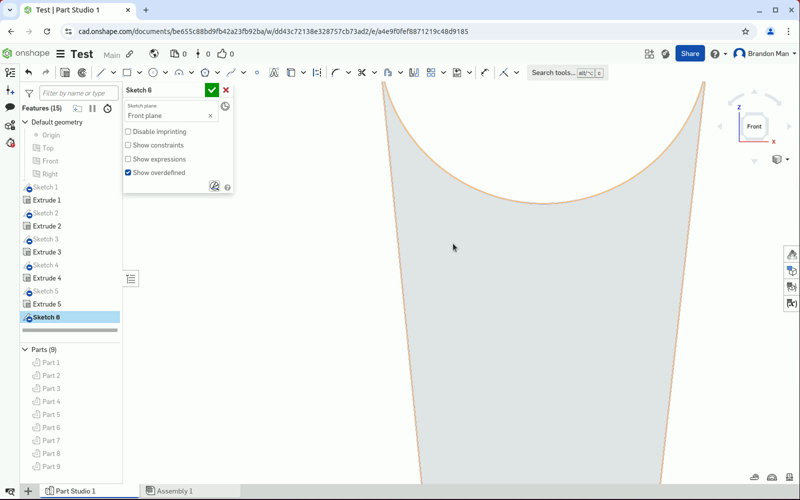
click(453, 243)
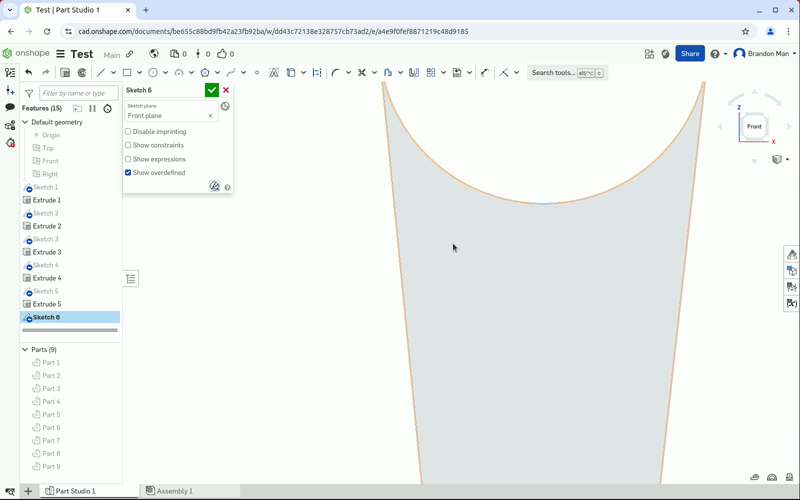
scroll(-6)
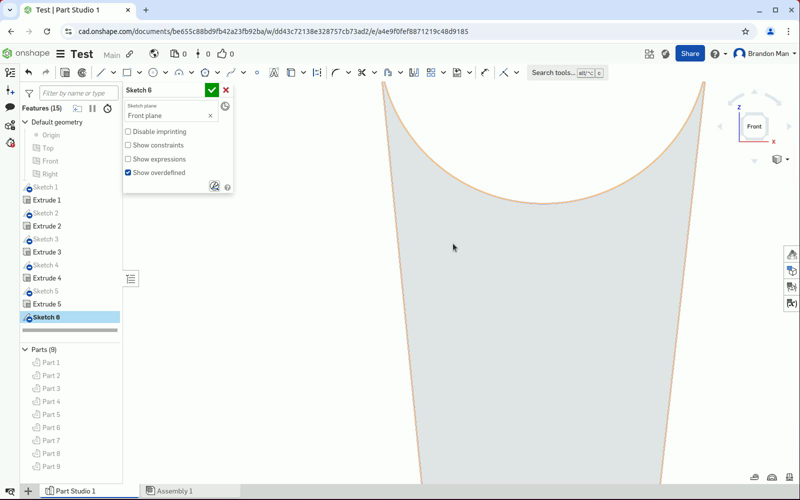
scroll(-6)
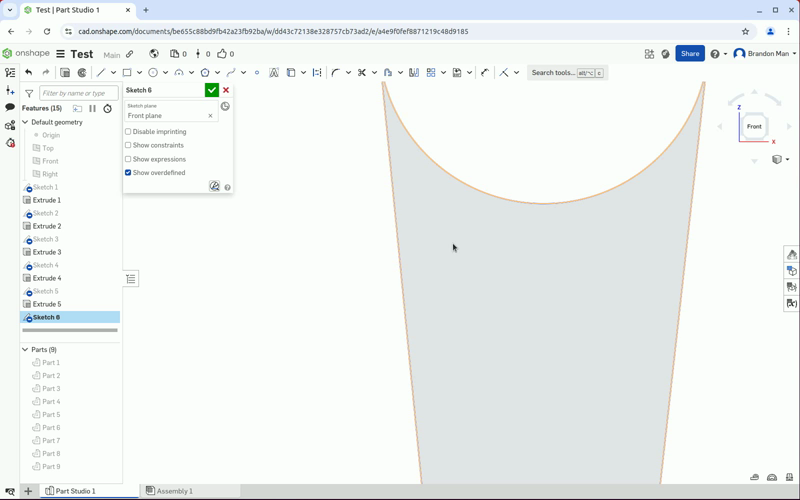
scroll(-6)
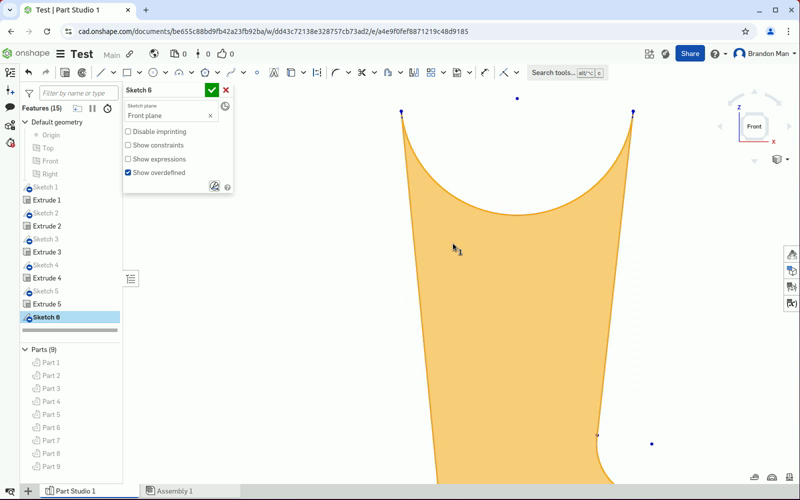
scroll(-6)
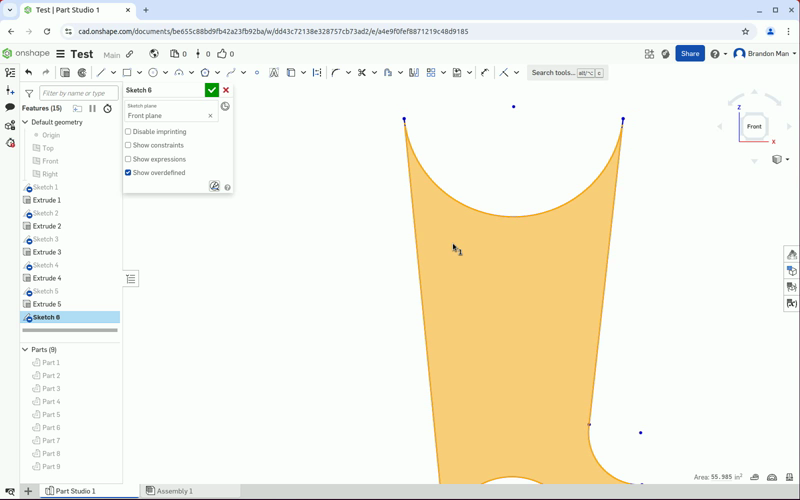
scroll(-6)
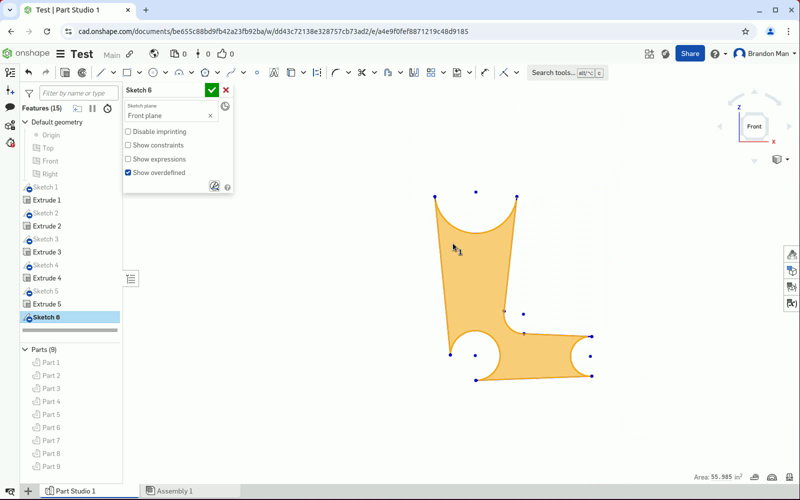
scroll(-6)
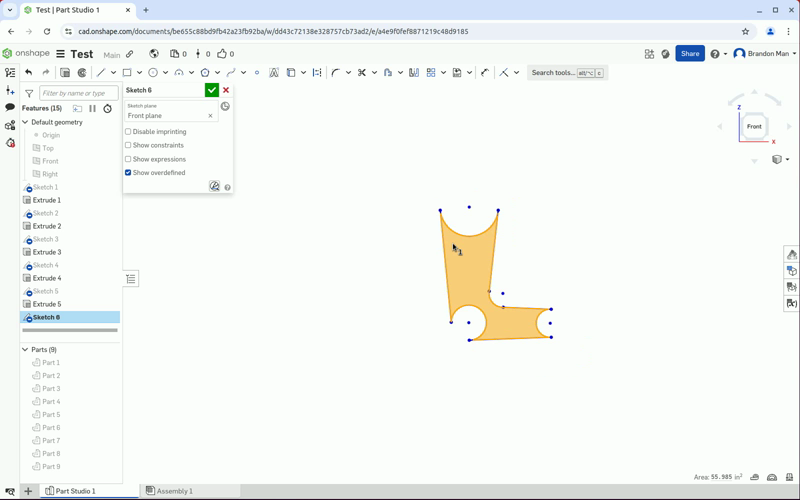
scroll(-6)
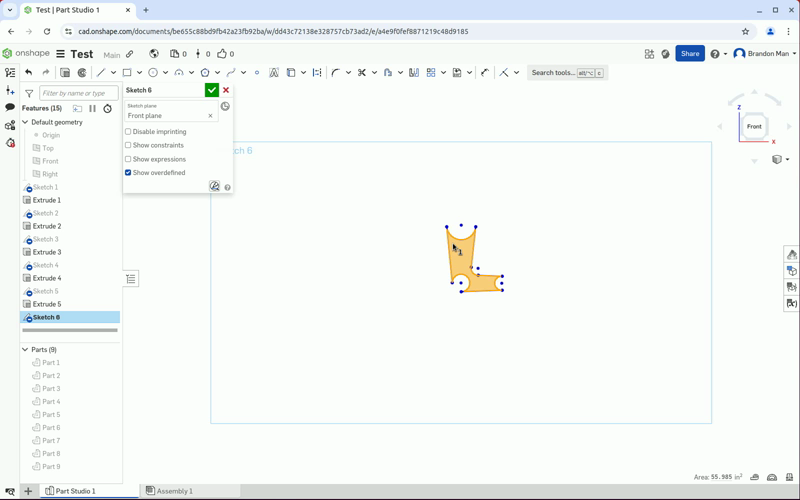
mouse_move(73, 352)
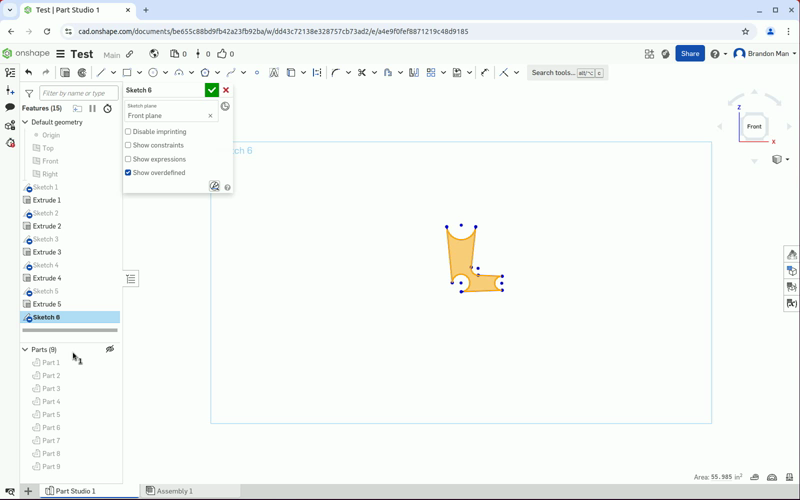
key(shift+y)
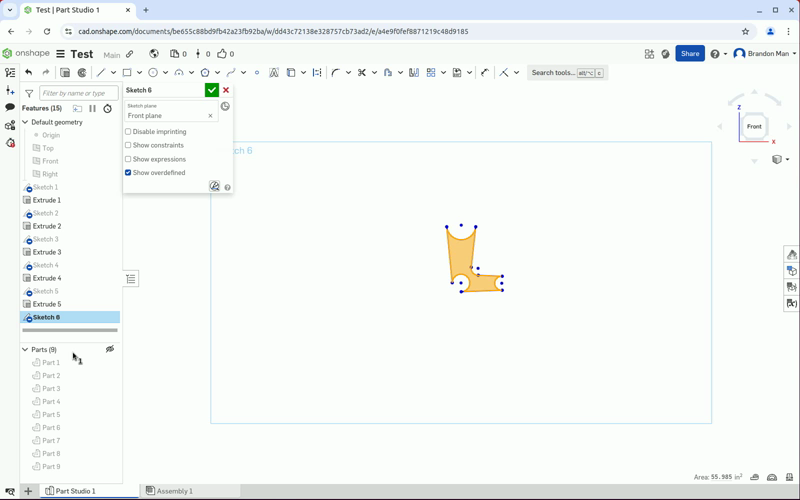
key(shift+e)
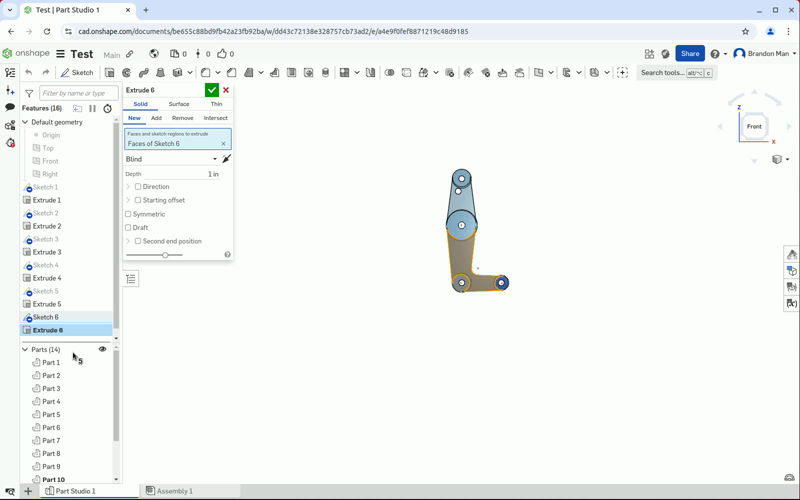
mouse_move(143, 106)
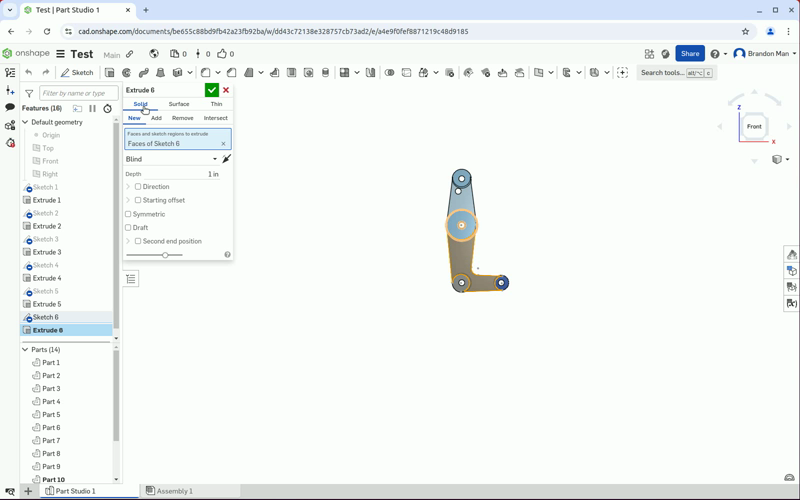
click(143, 106)
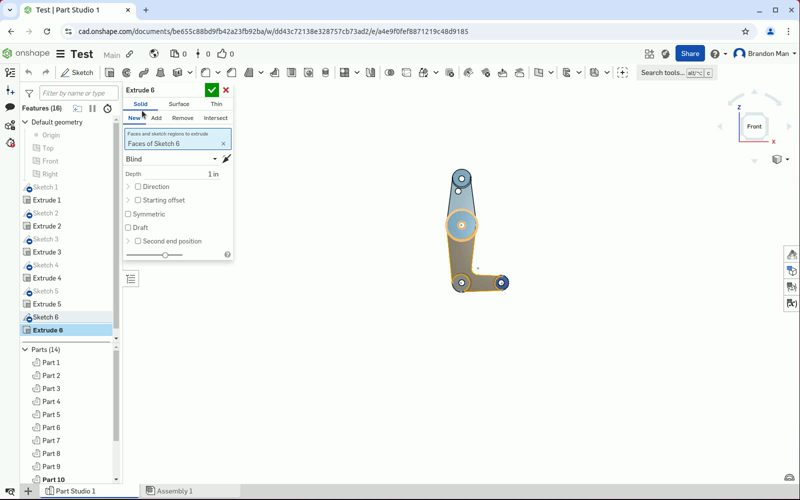
mouse_move(137, 120)
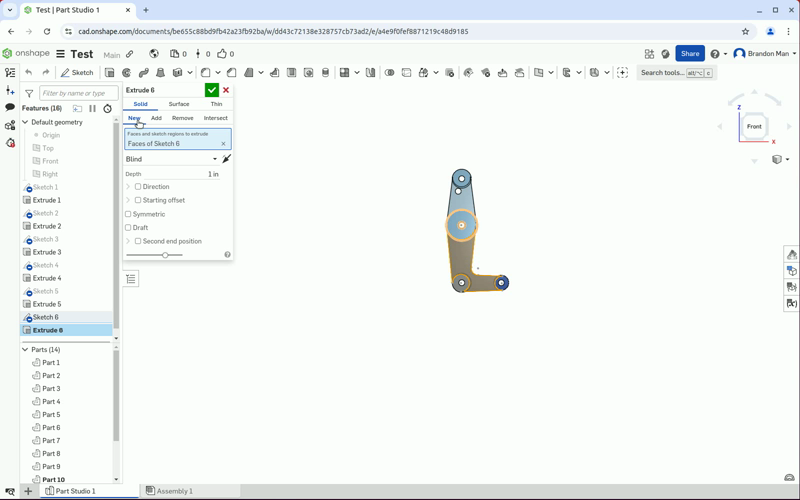
click(137, 120)
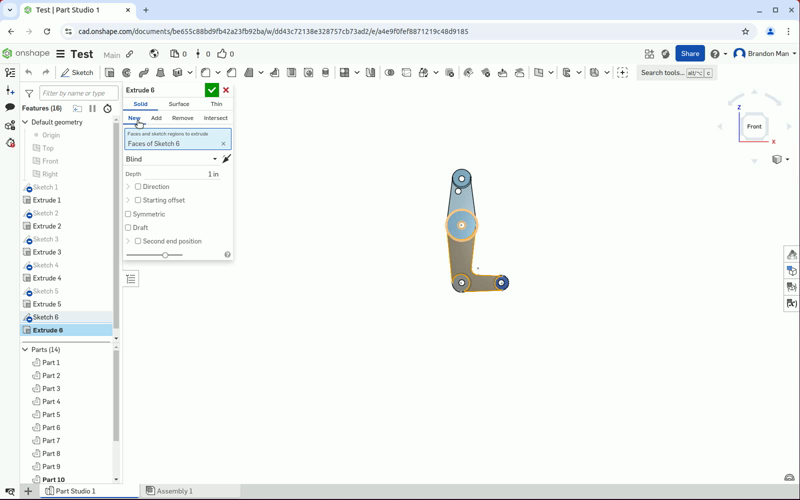
key(tab, 4)
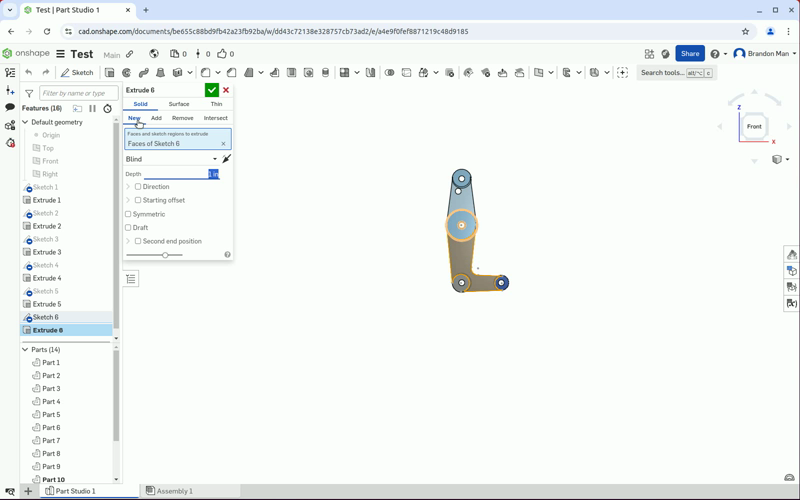
text(0.481)
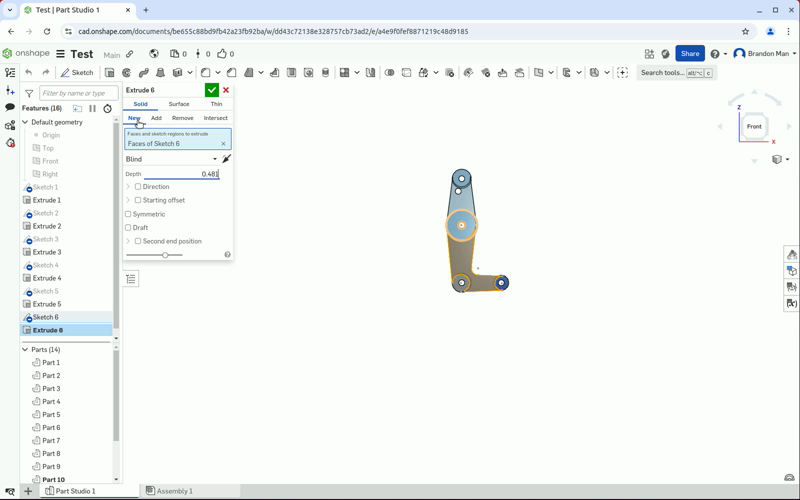
key(enter)
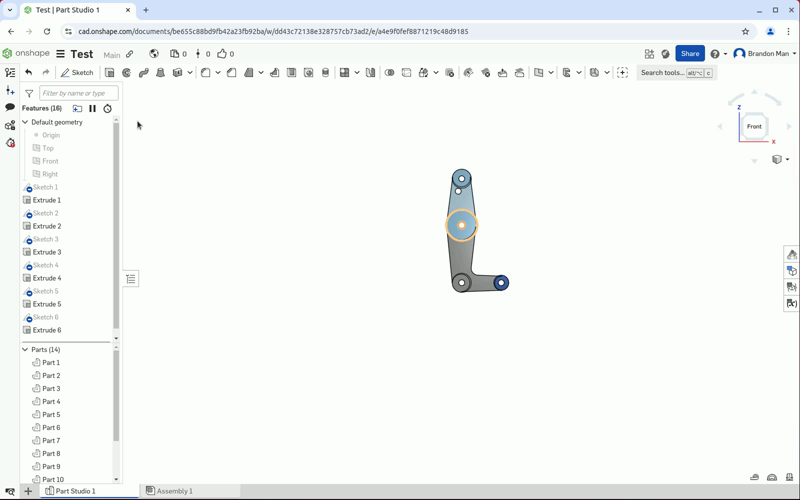
key(shift+h)
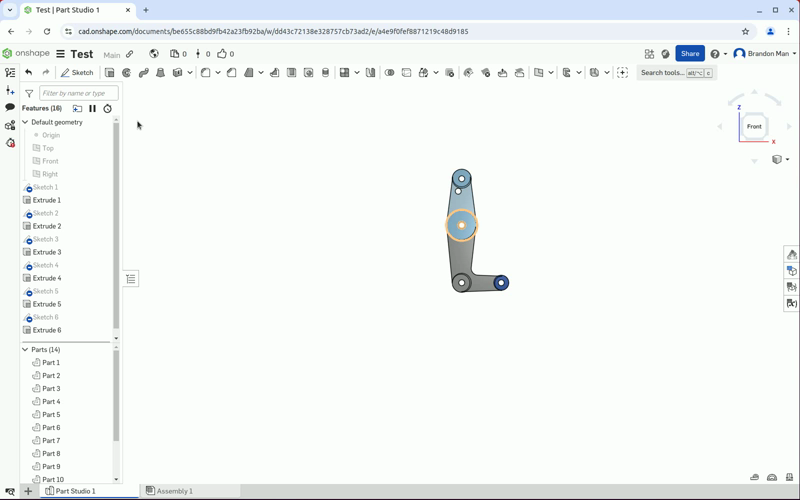
key(shift+h)
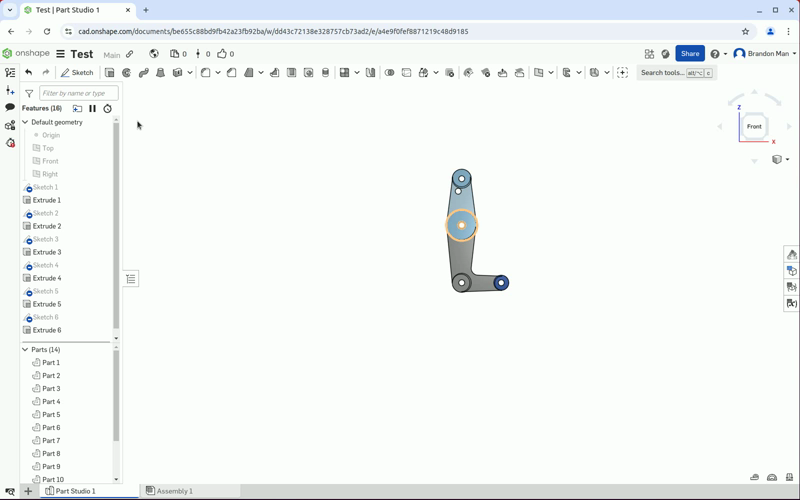
key(shift+7)
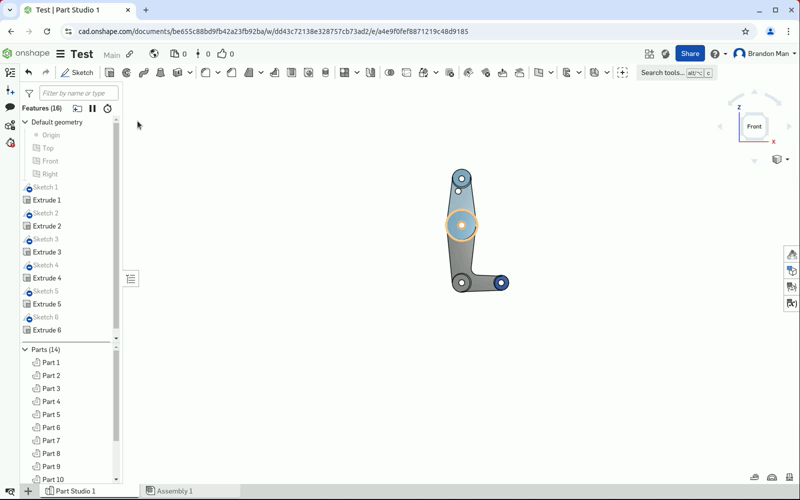
key(left, 2)
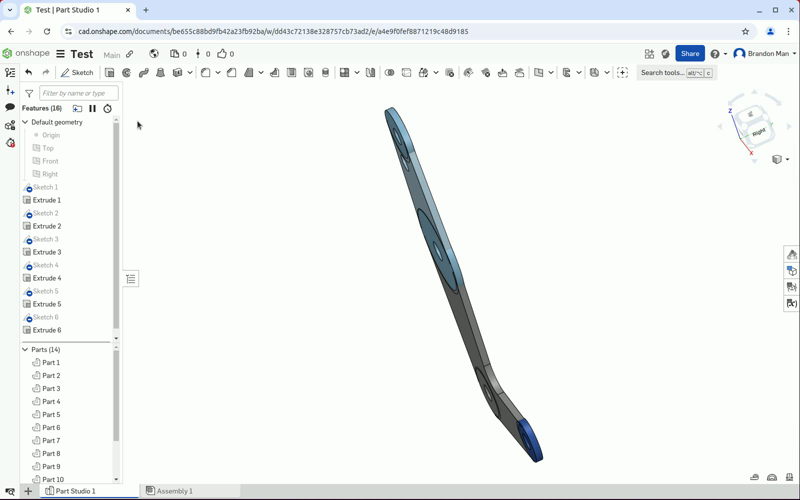
key(down, 2)
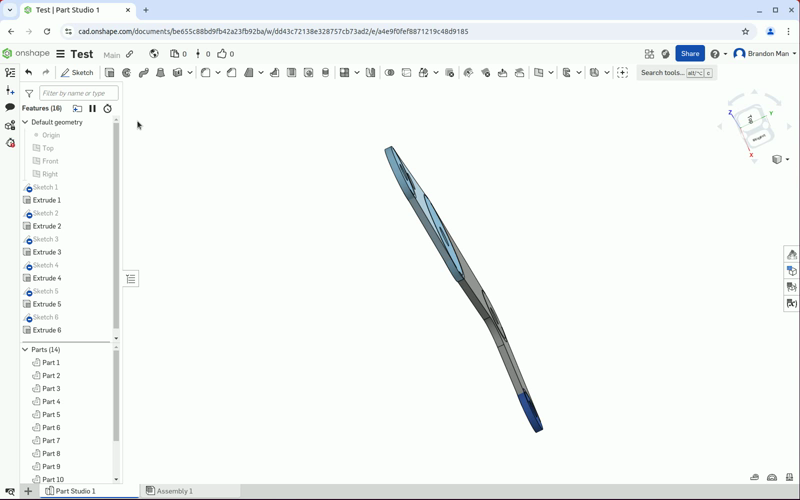
key(up, 2)
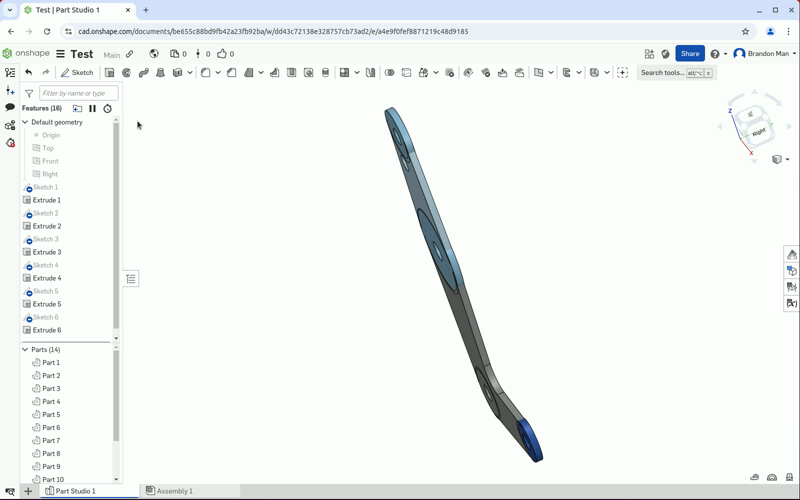
key(right, 2)
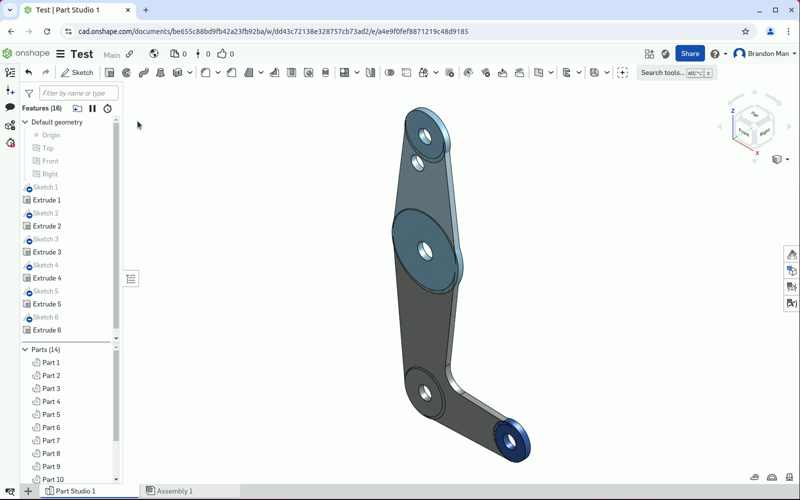
mouse_move(69, 189)
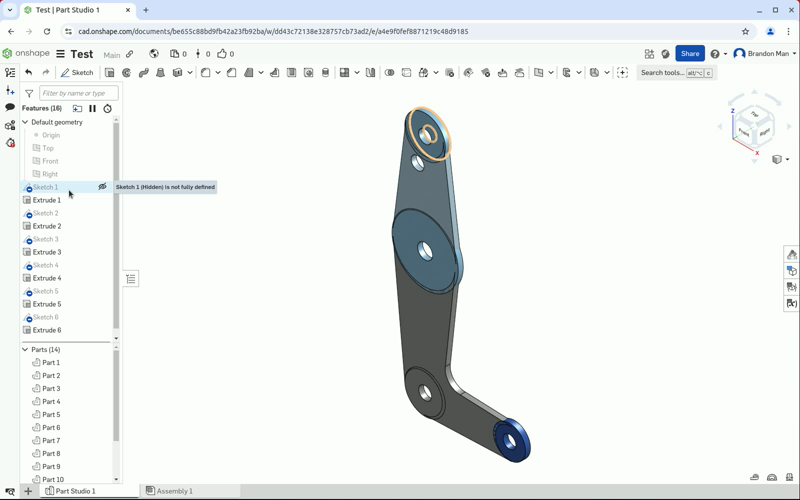
click(69, 189)